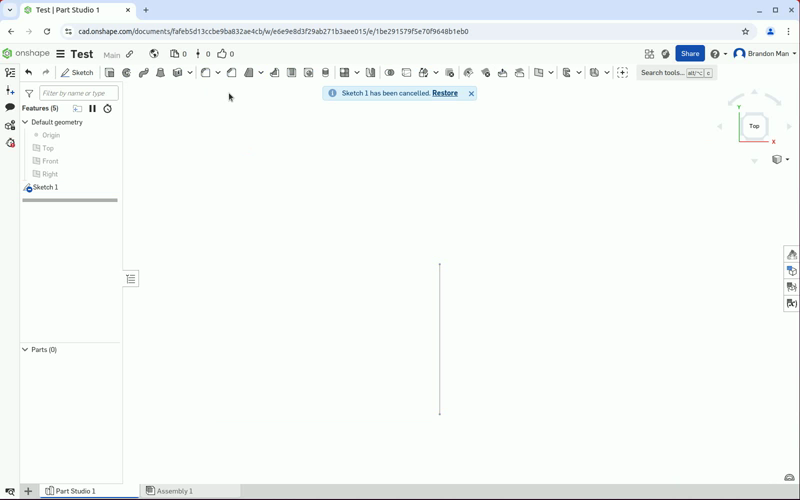
key(shift+h)
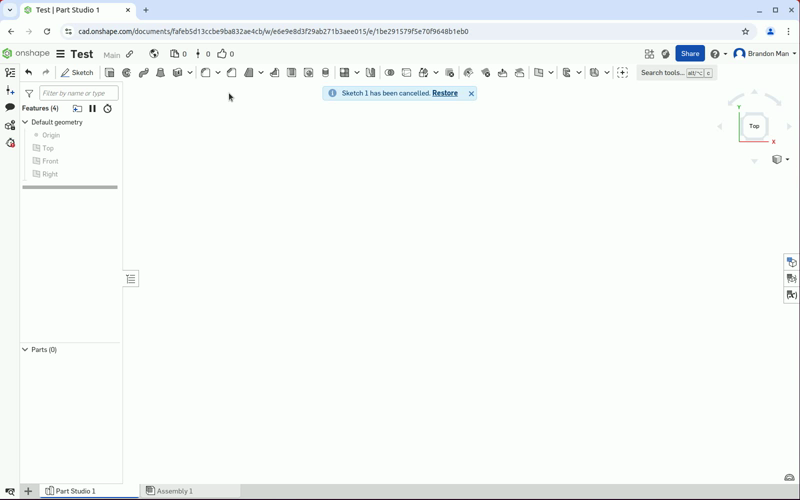
mouse_move(73, 352)
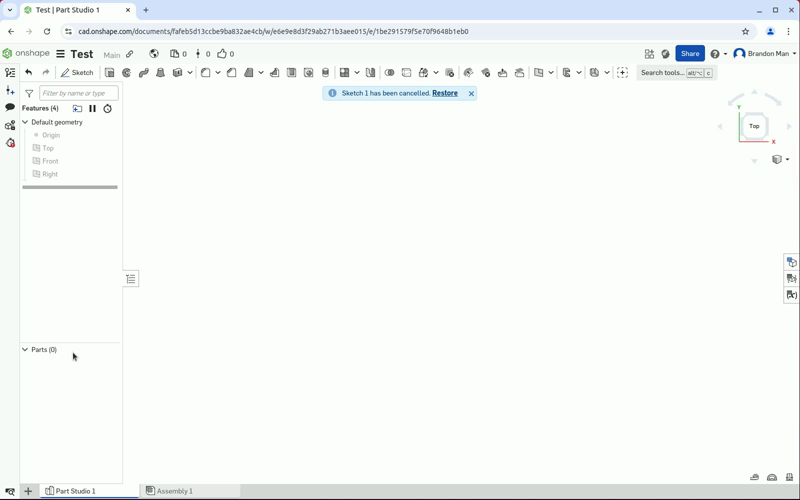
key(y)
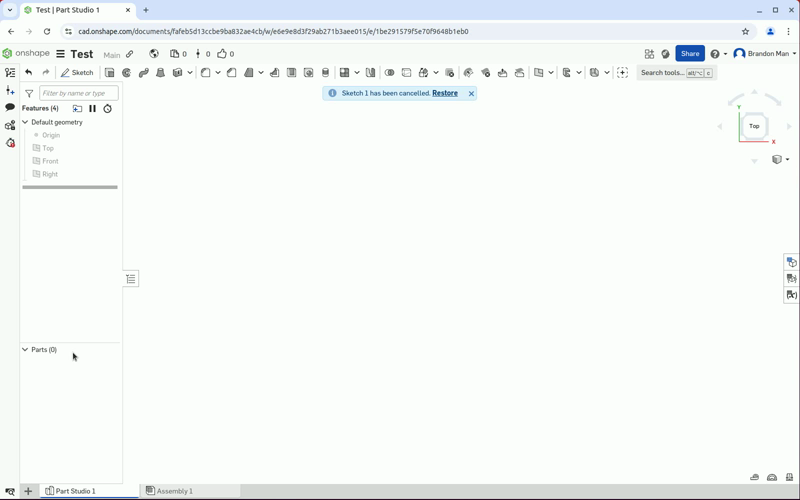
key(shift+p)
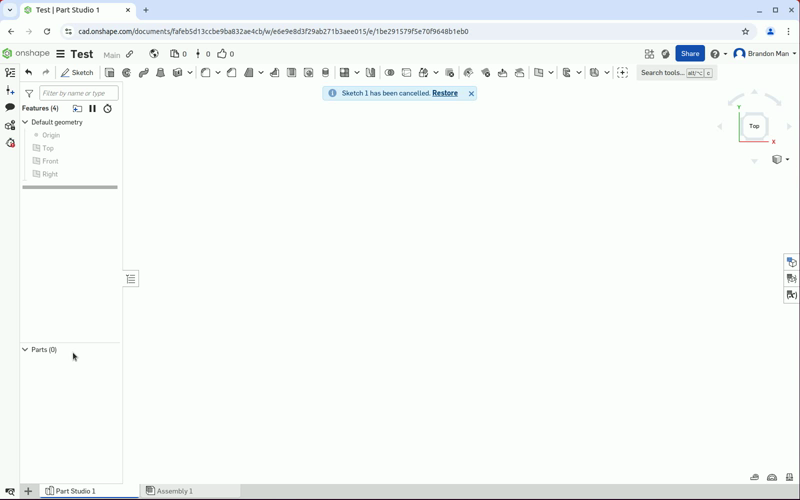
key(space)
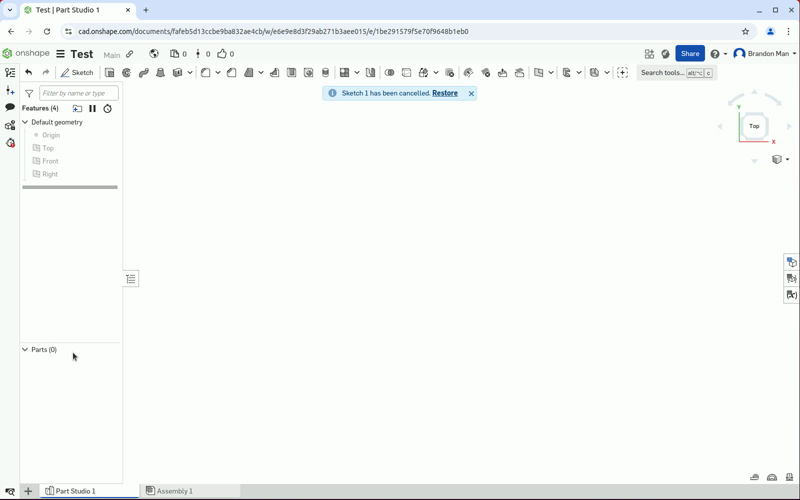
key_down(shift)
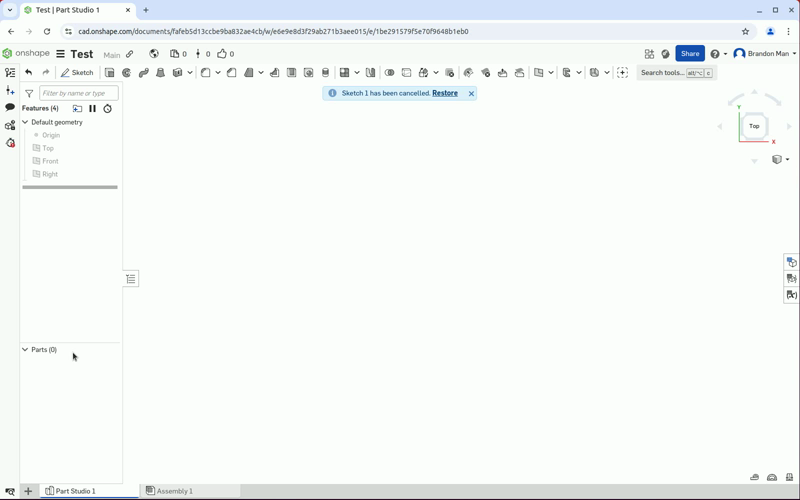
key(up)
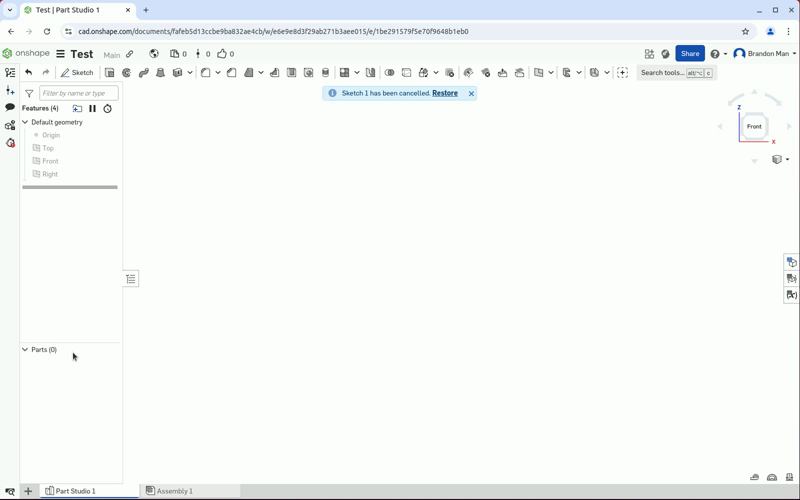
key_up(shift)
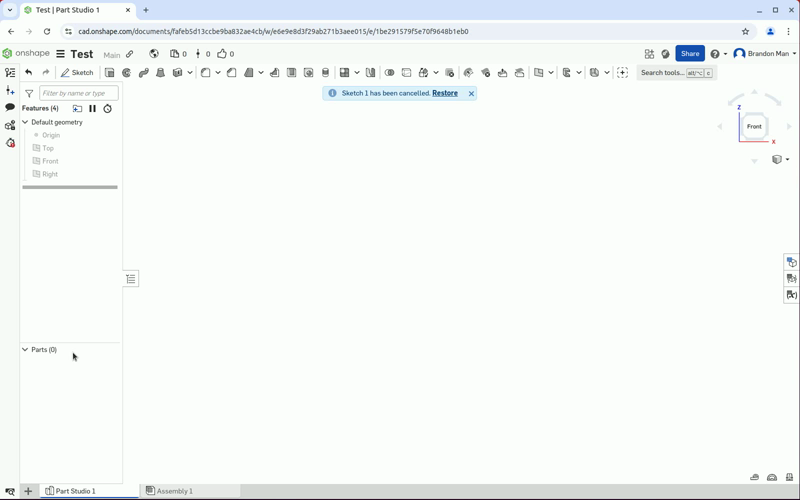
key(space)
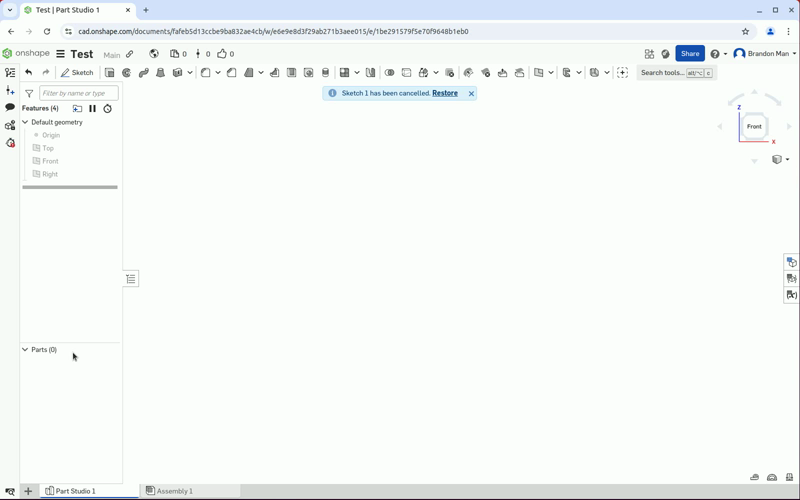
key_down(shift)
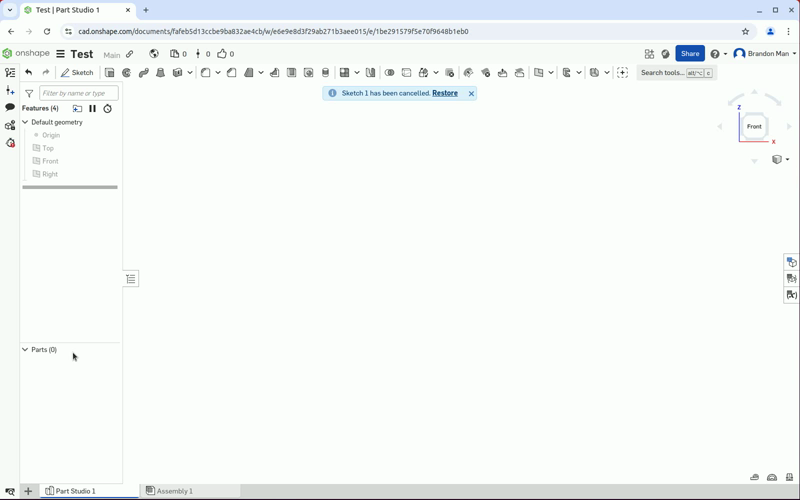
key(left)
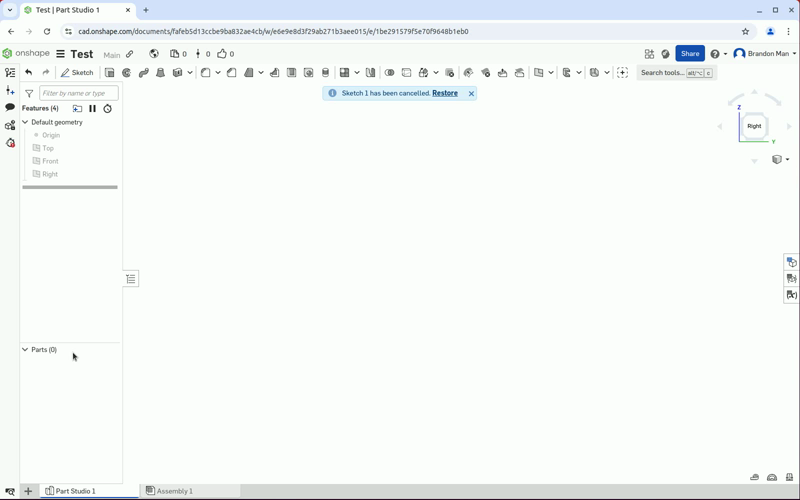
key_up(shift)
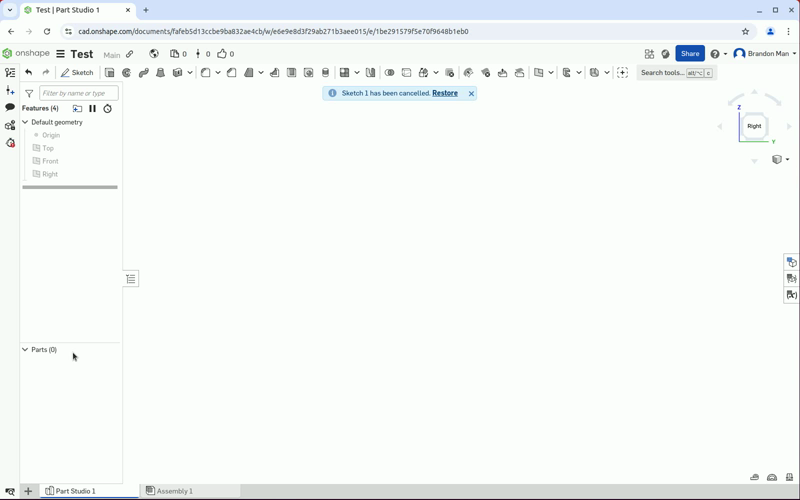
mouse_move(73, 352)
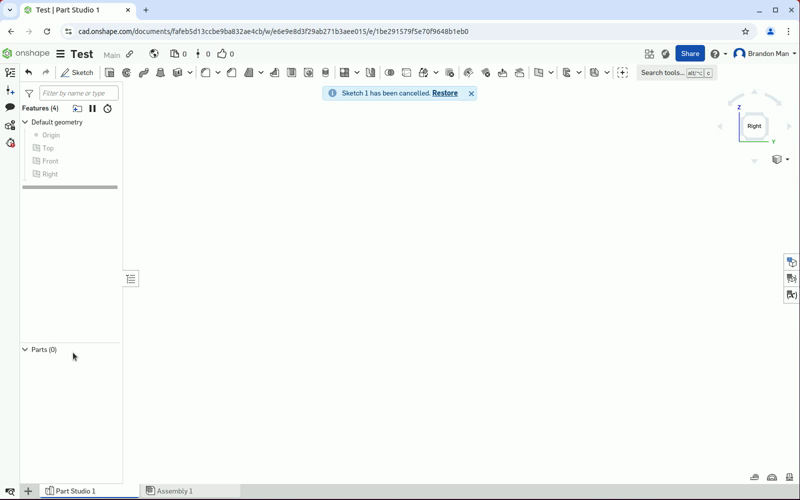
key(shift+y)
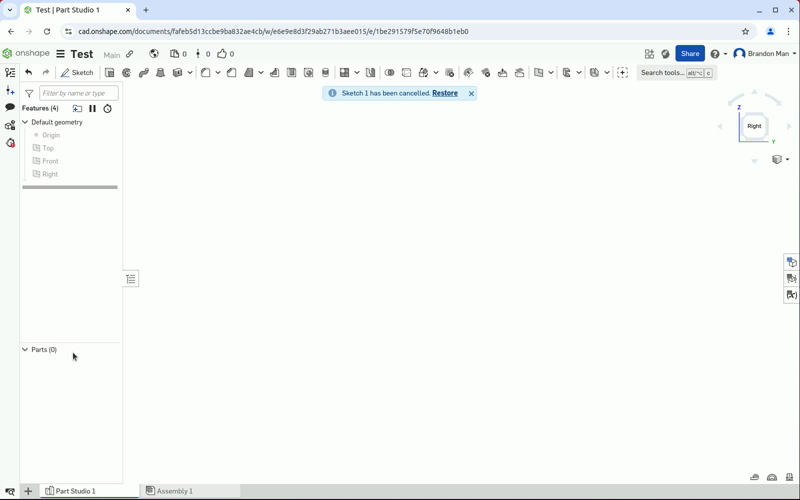
key(shift+s)
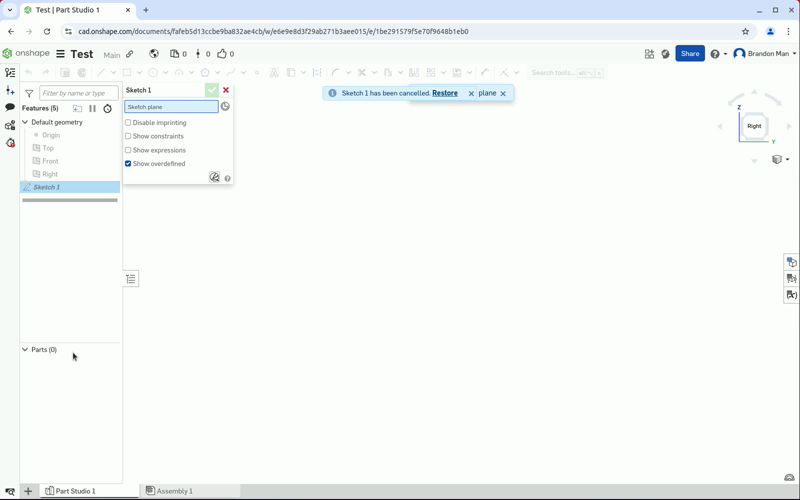
mouse_move(73, 176)
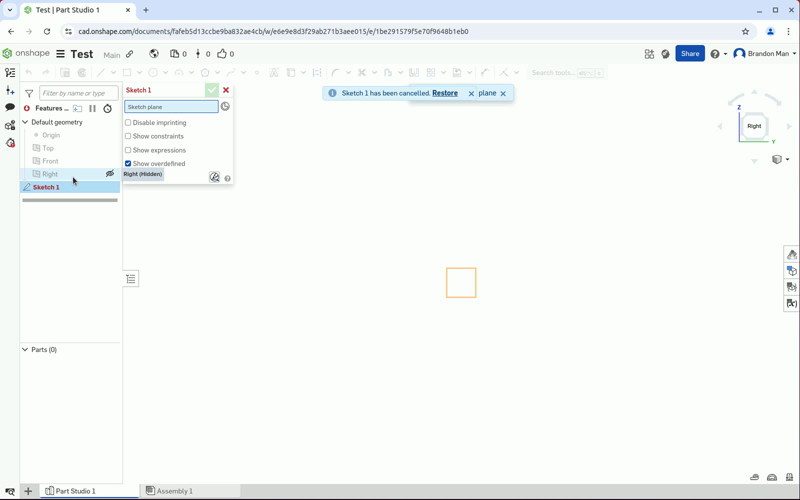
click(73, 176)
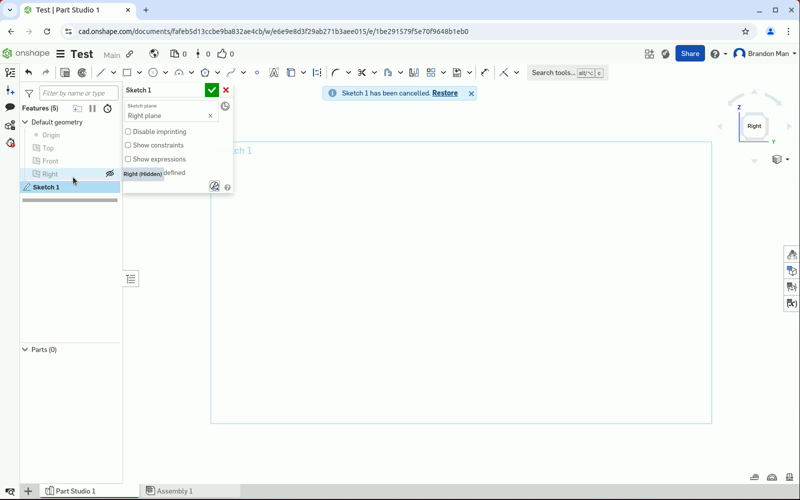
mouse_move(73, 352)
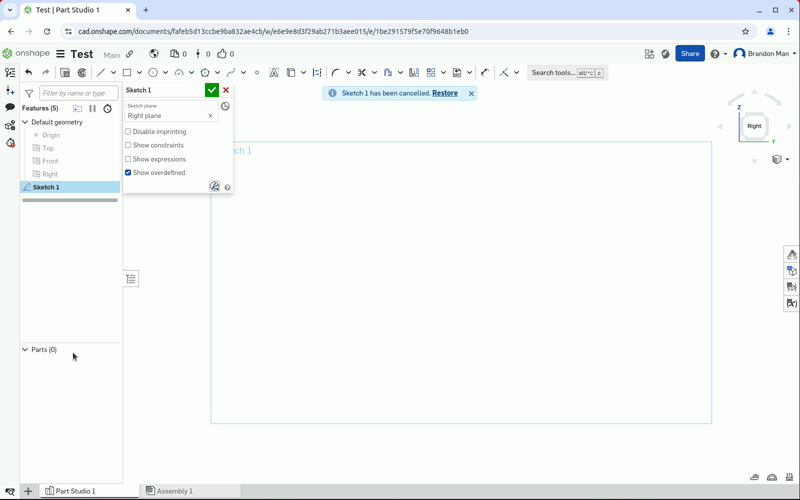
key(y)
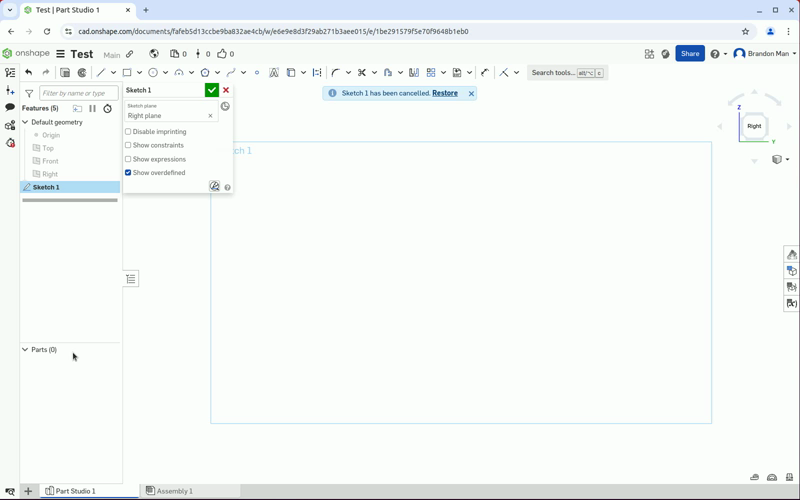
key(l)
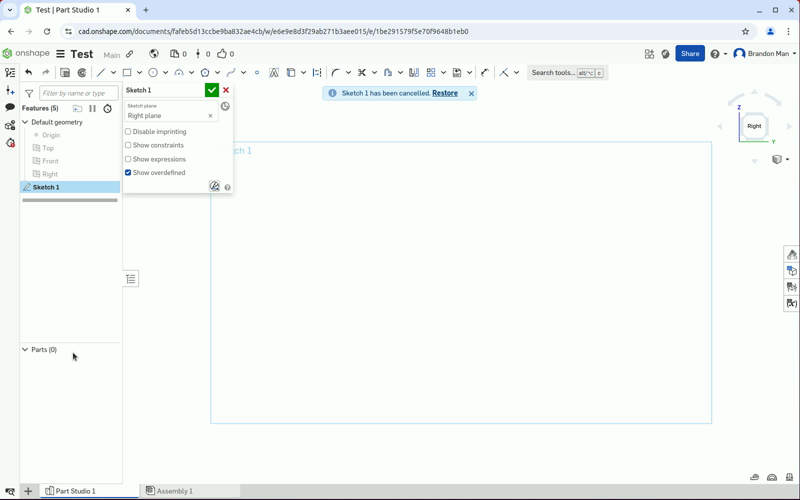
key_down(shift)
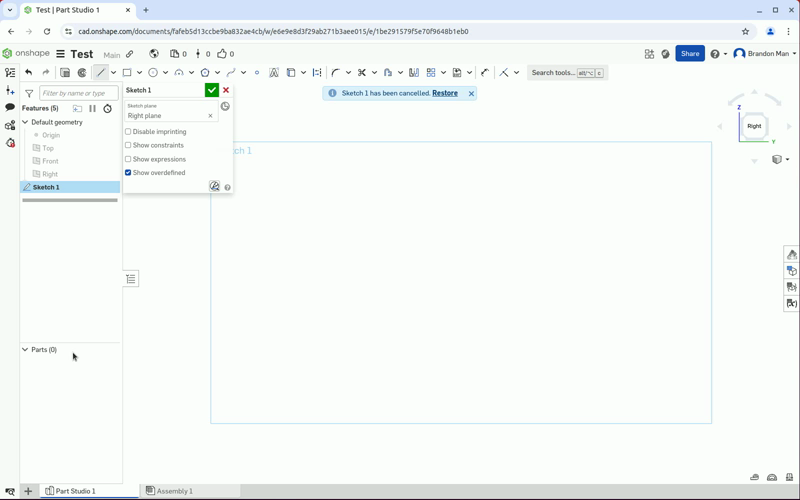
mouse_move(456, 295)
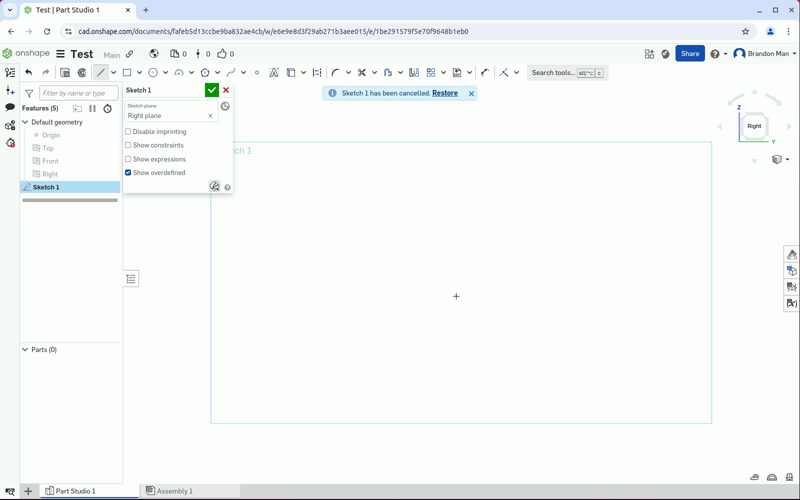
click(456, 295)
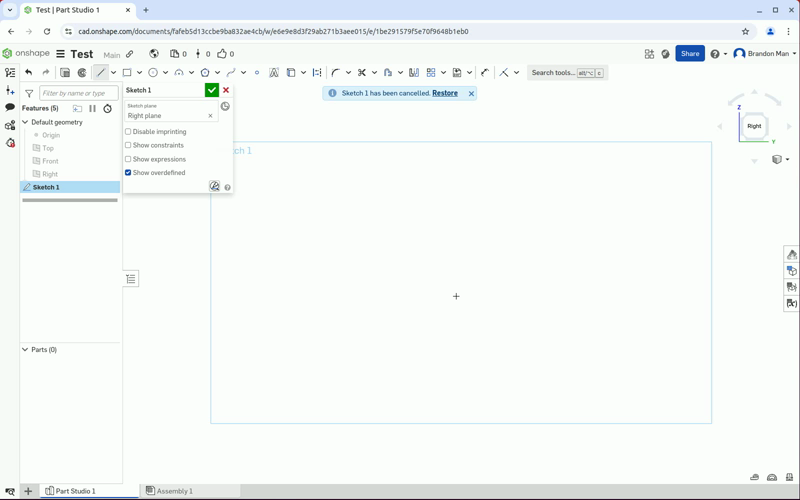
key_up(shift)
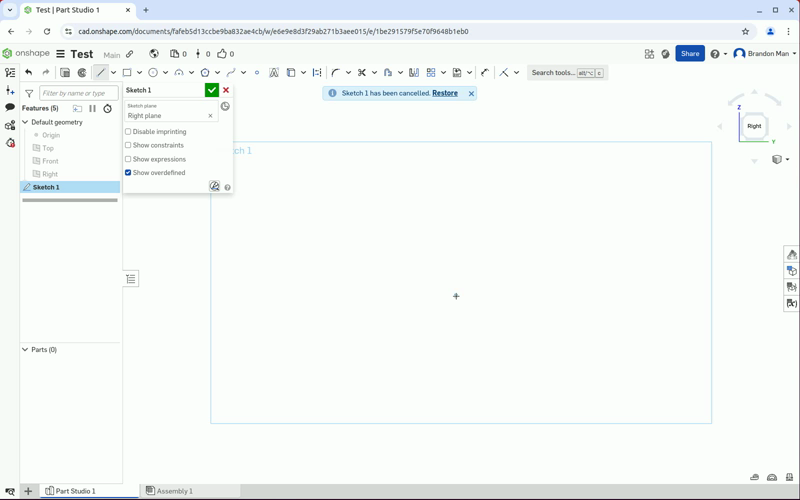
key_down(shift)
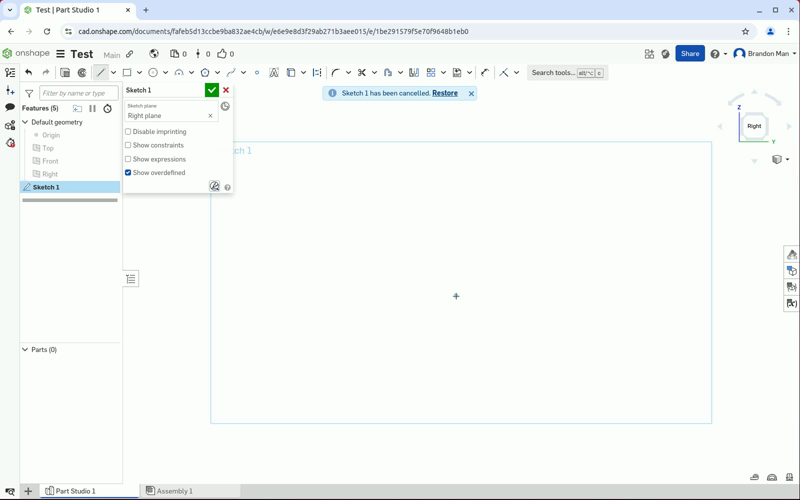
mouse_move(486, 295)
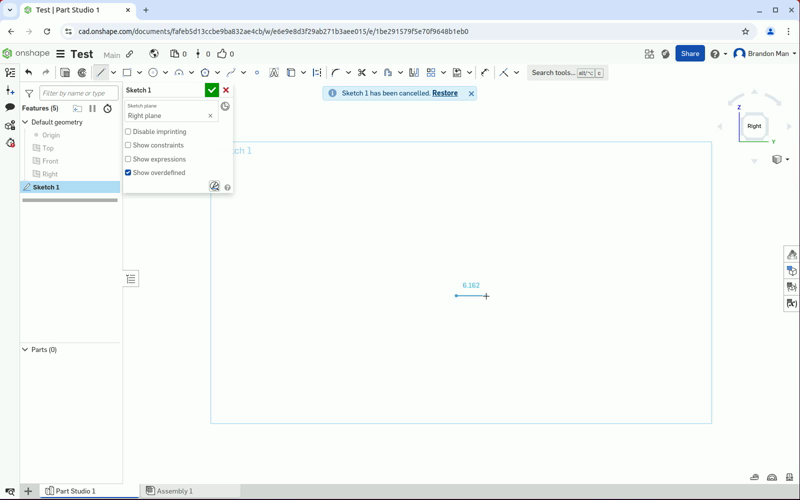
mouse_move(504, 295)
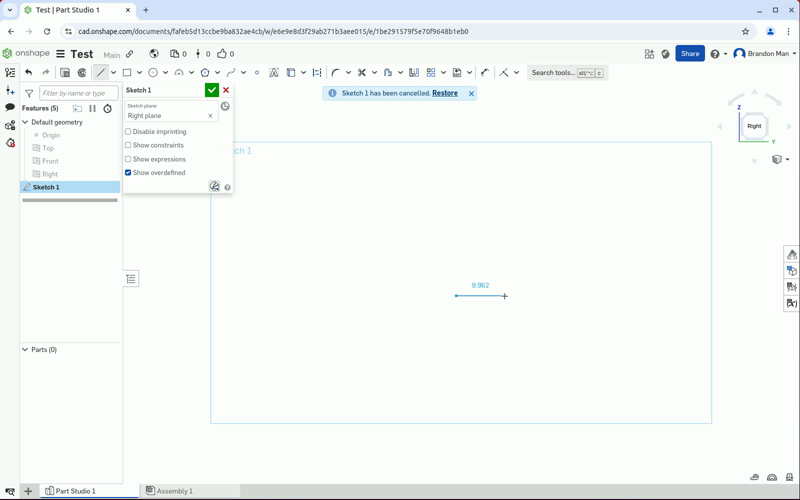
click(504, 295)
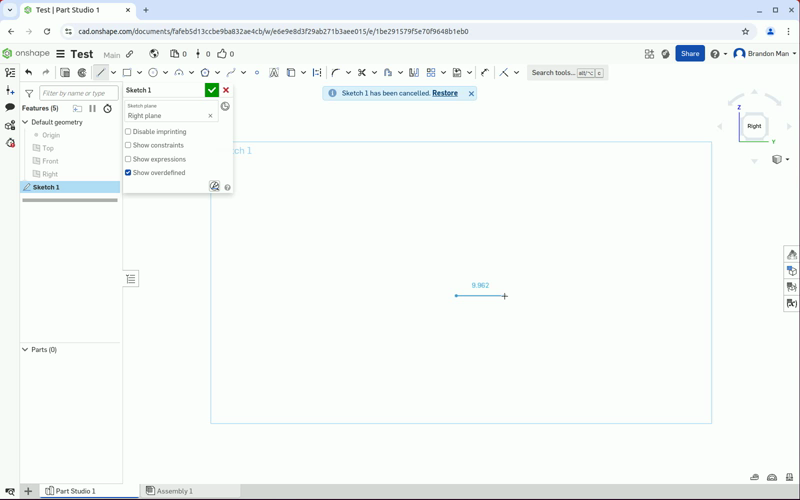
key_up(shift)
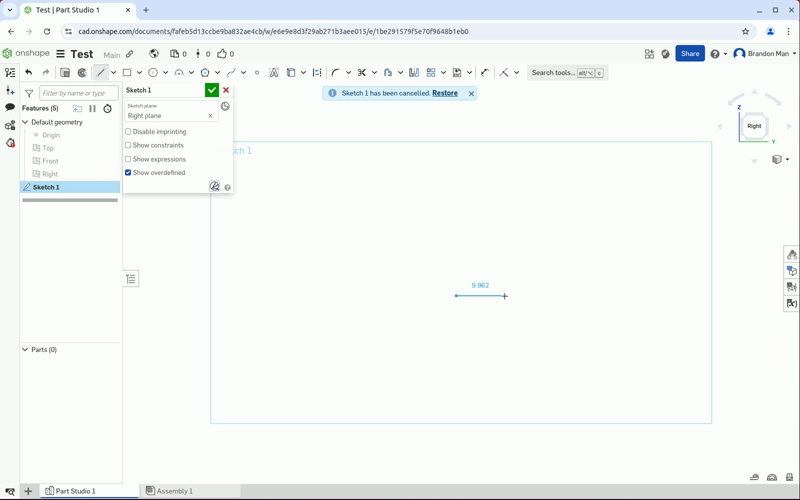
key_down(shift)
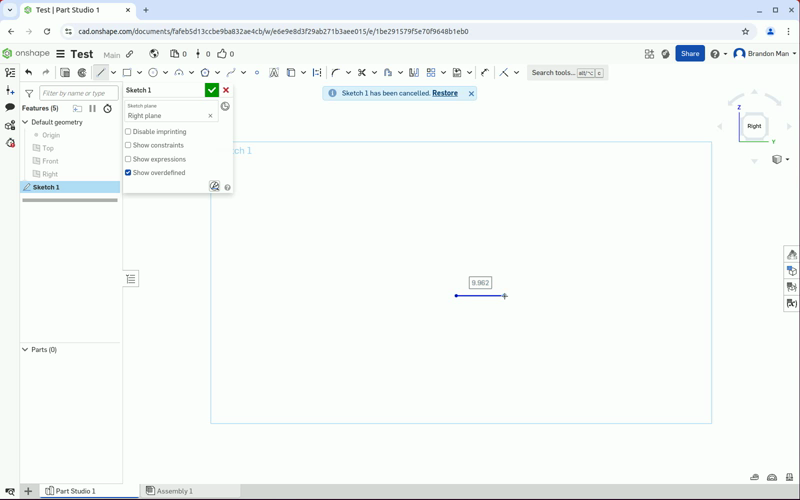
mouse_move(534, 295)
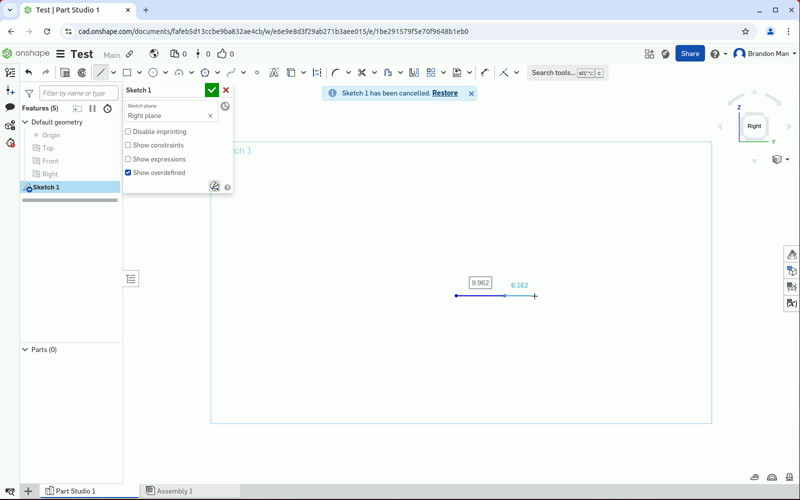
mouse_move(504, 282)
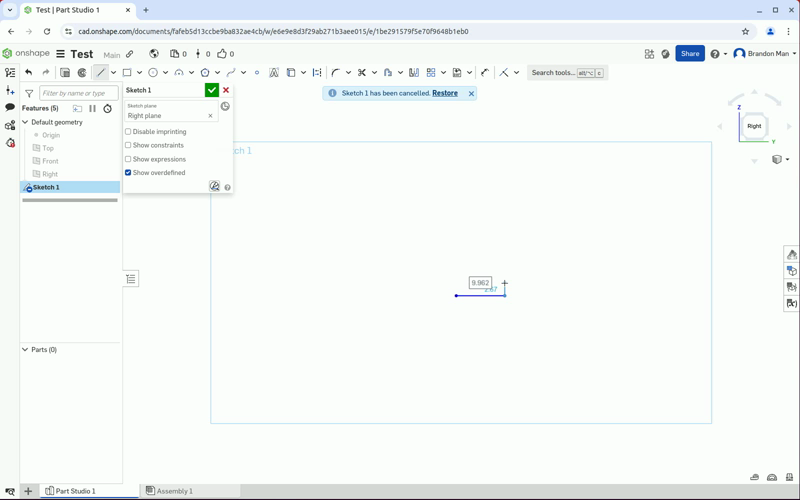
click(504, 282)
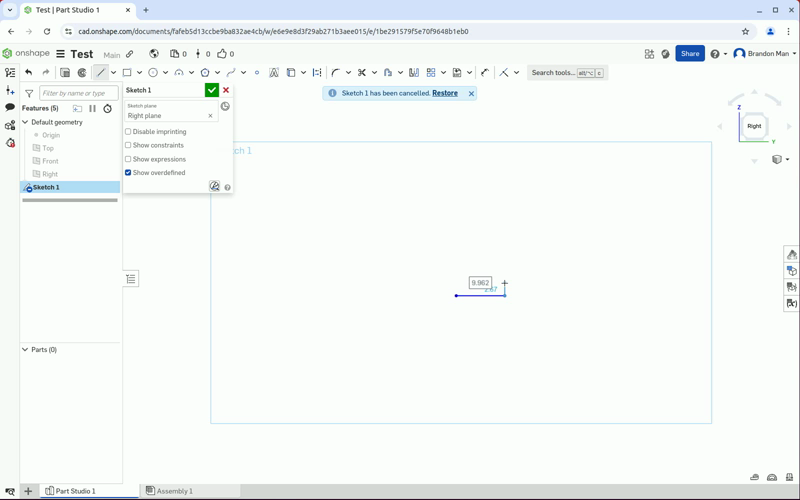
key_up(shift)
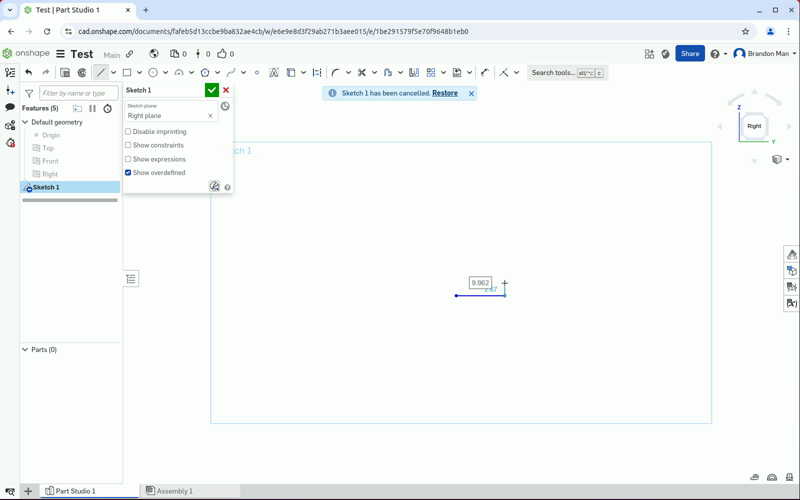
key_down(shift)
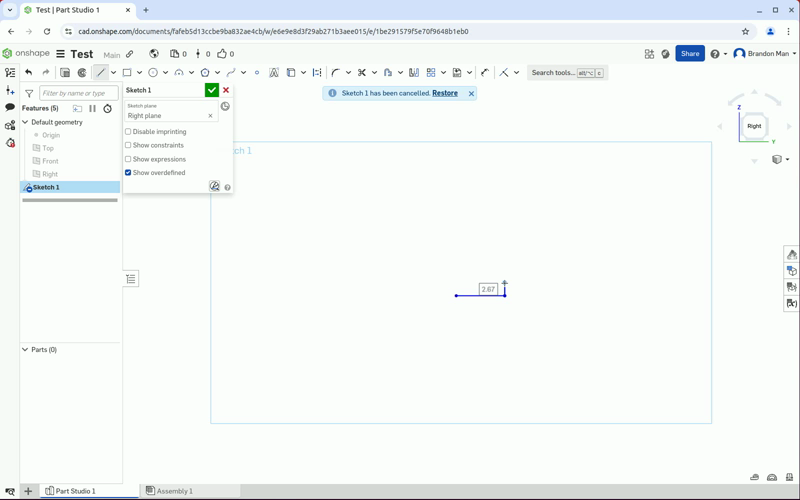
mouse_move(534, 282)
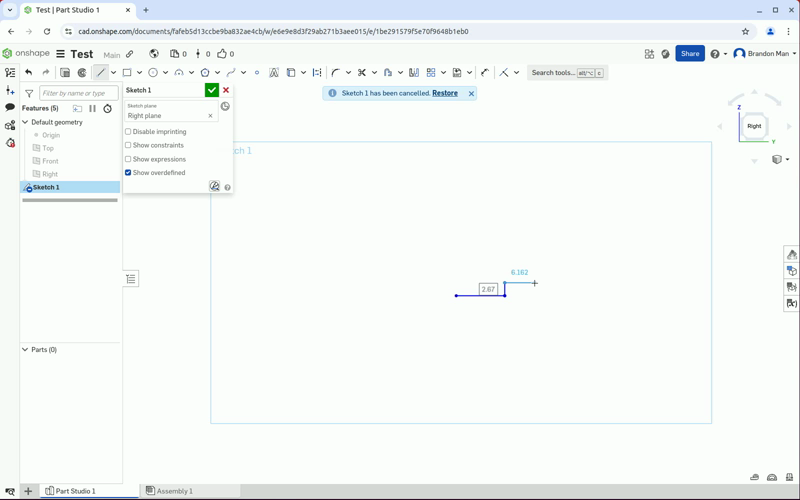
mouse_move(456, 282)
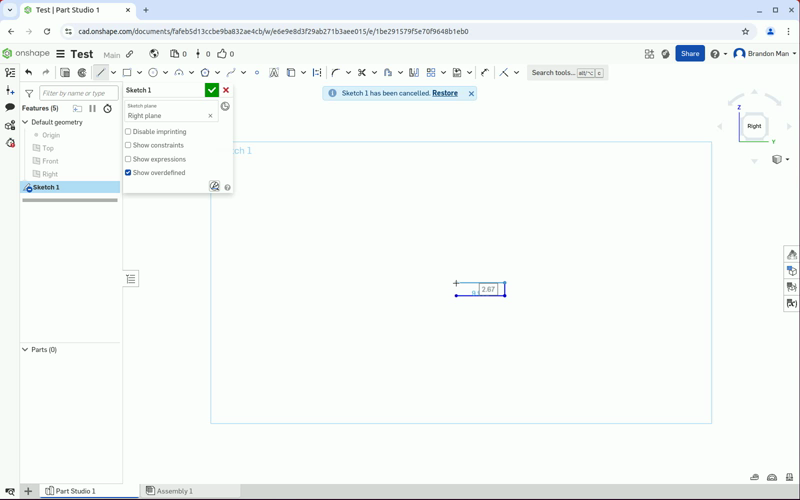
click(456, 282)
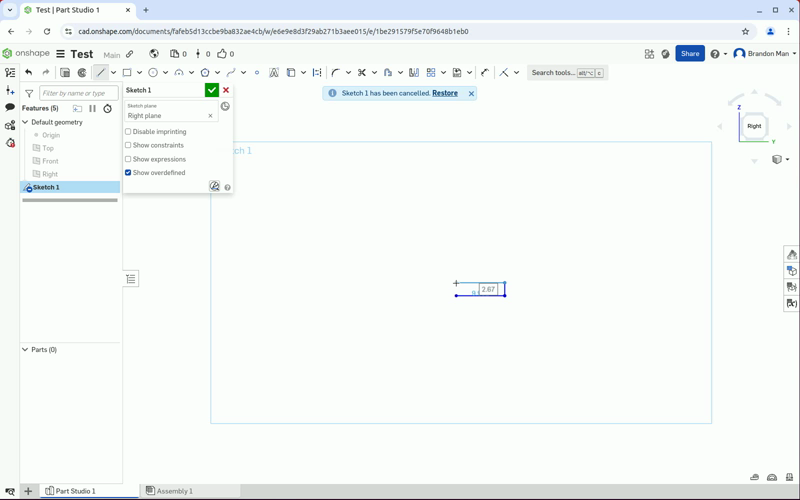
key_up(shift)
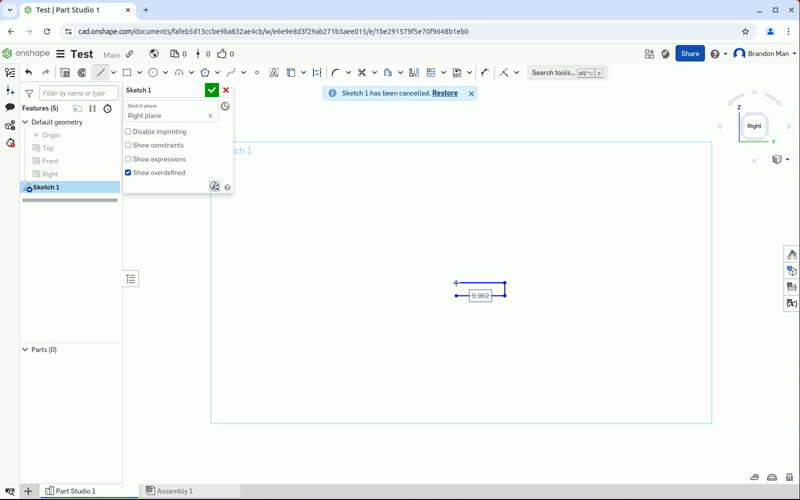
key(esc)
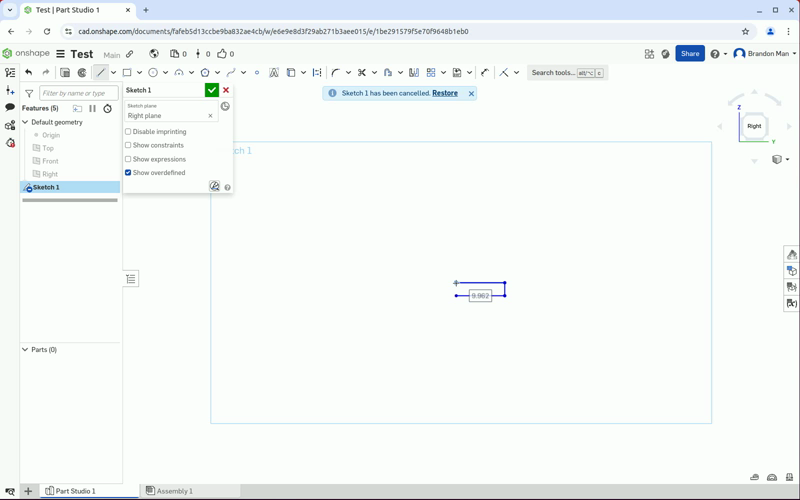
key(a)
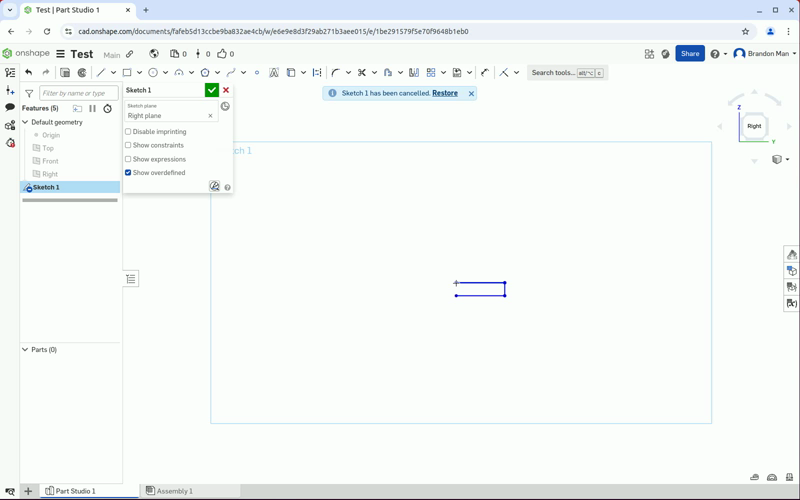
mouse_move(456, 282)
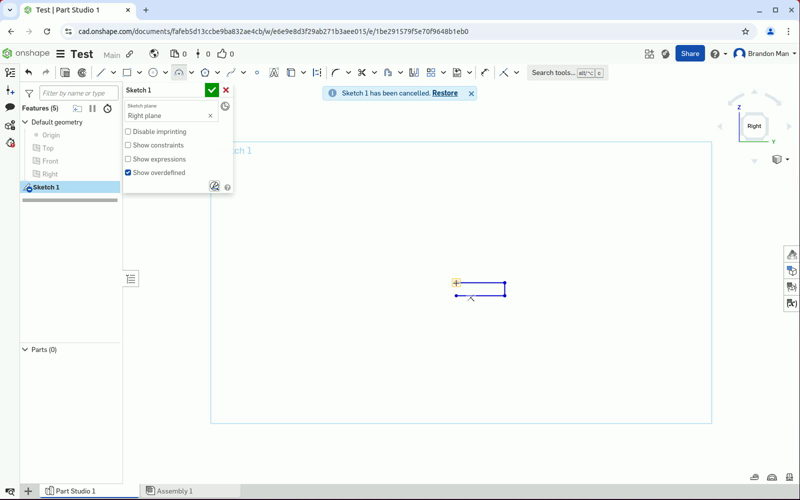
click(456, 282)
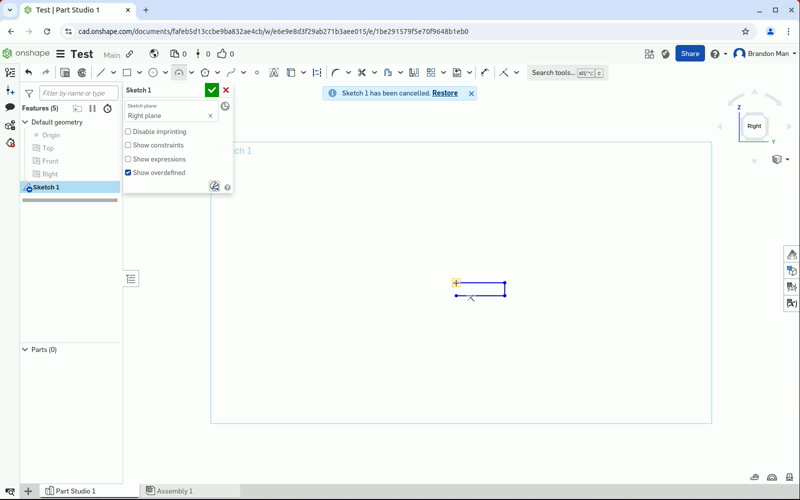
mouse_move(456, 295)
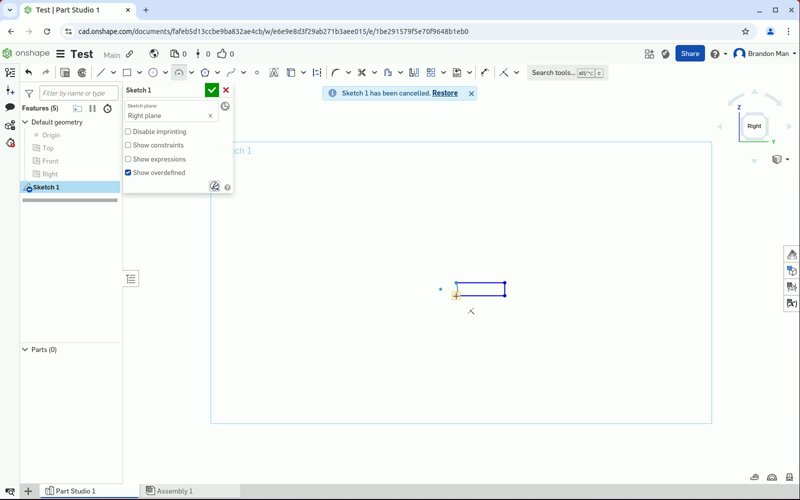
click(456, 295)
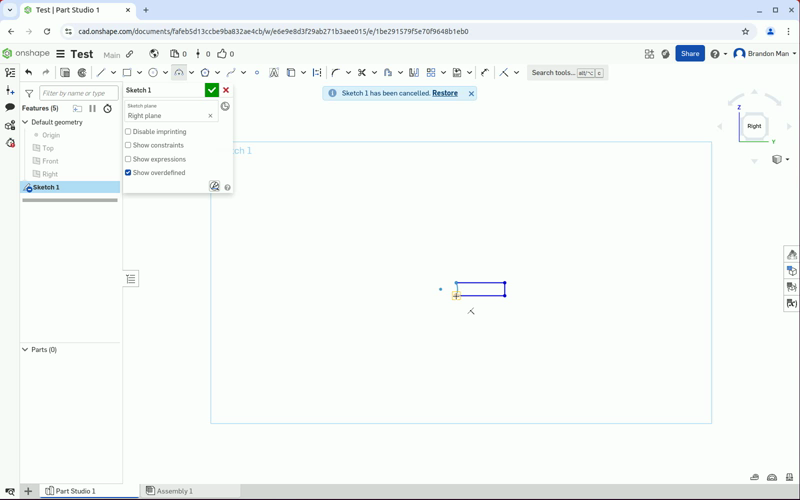
key_down(shift)
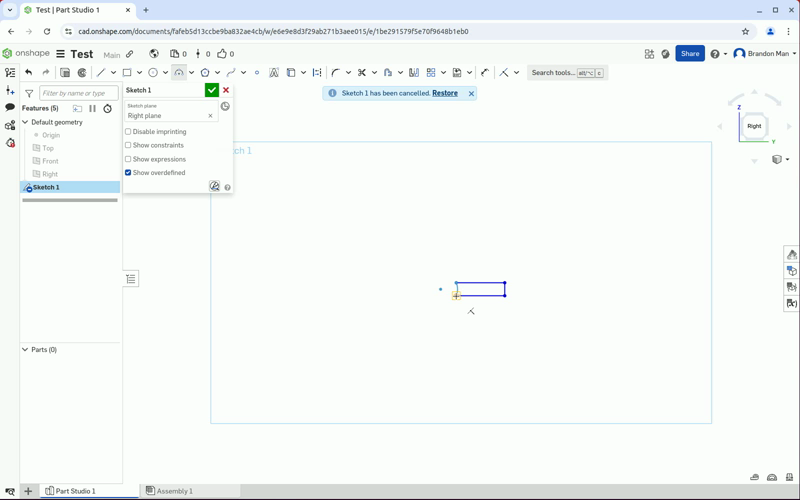
mouse_move(449, 289)
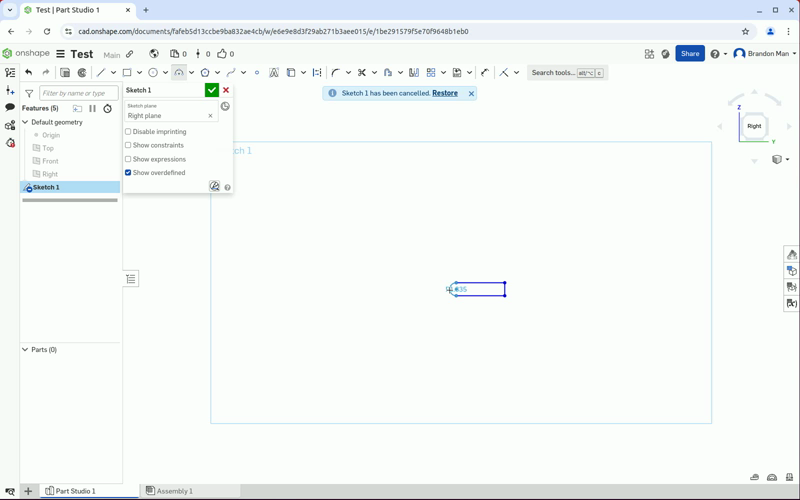
click(449, 289)
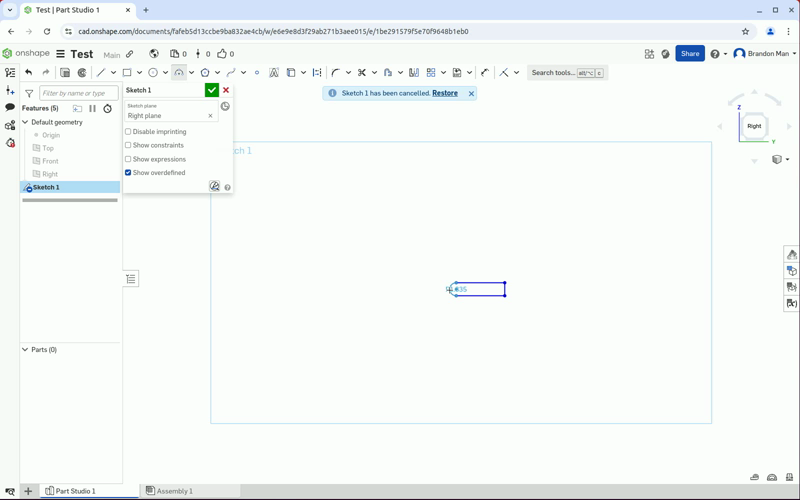
key_up(shift)
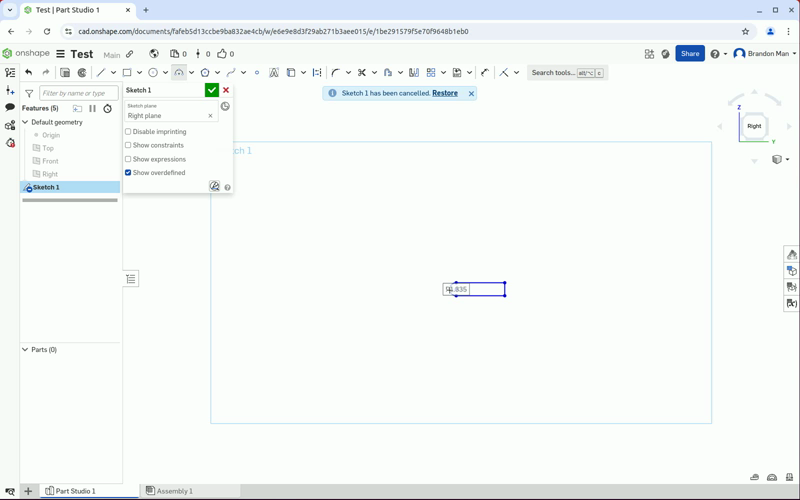
key(esc)
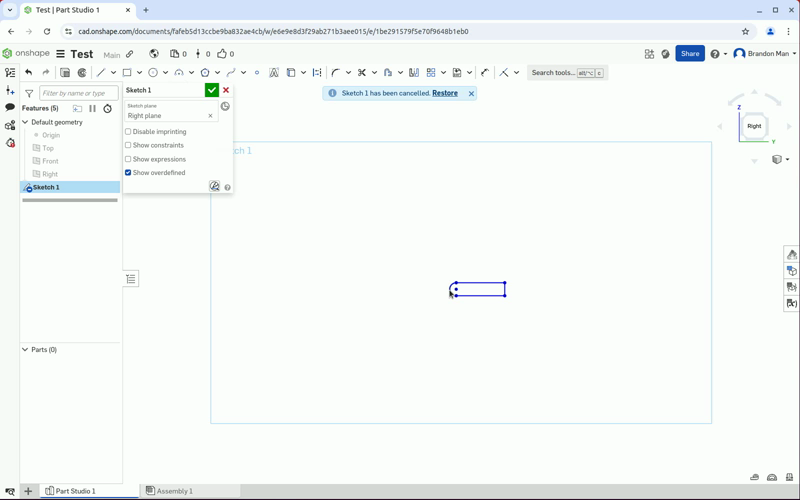
mouse_move(472, 292)
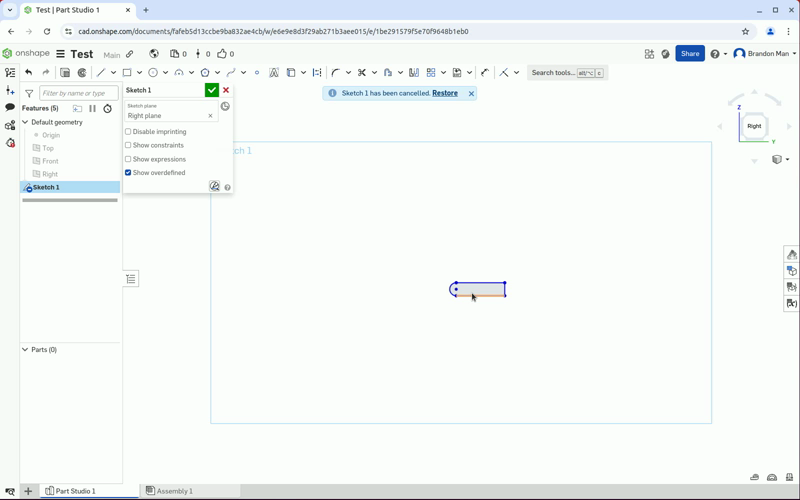
scroll(6)
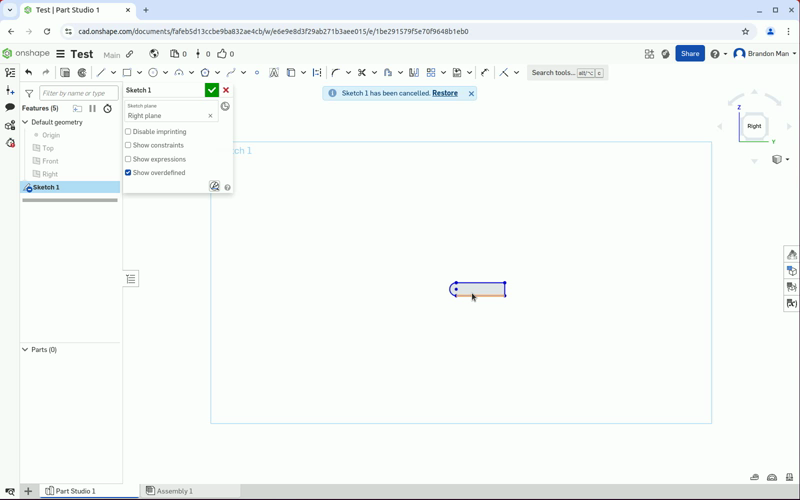
scroll(6)
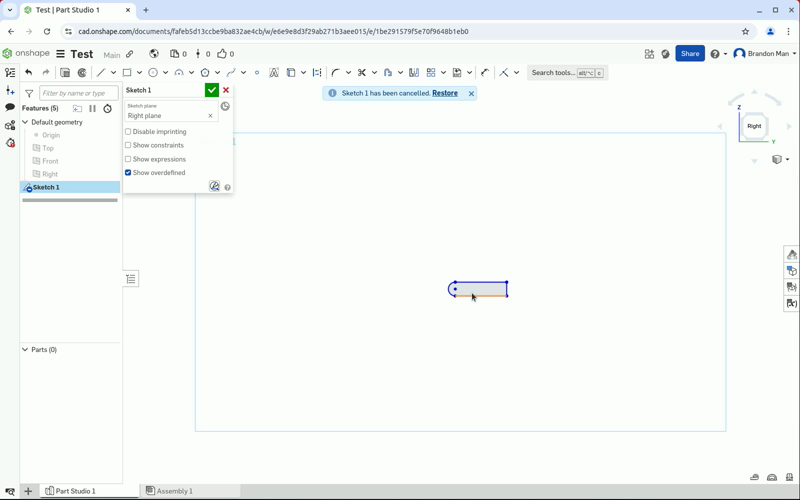
scroll(6)
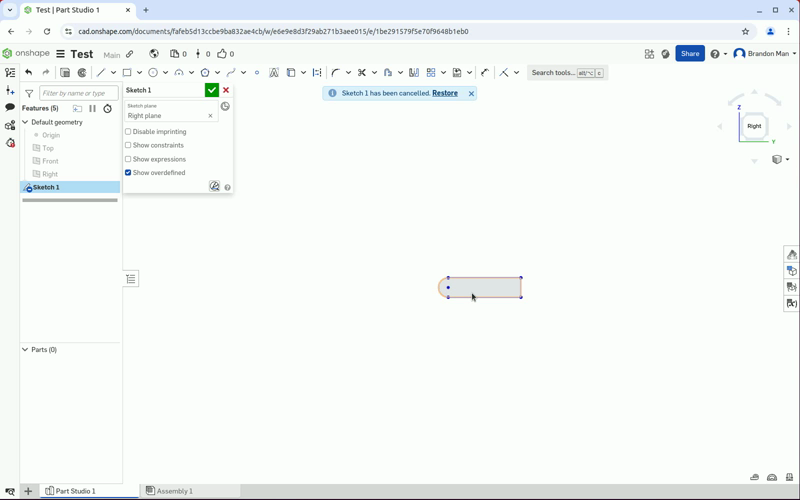
scroll(6)
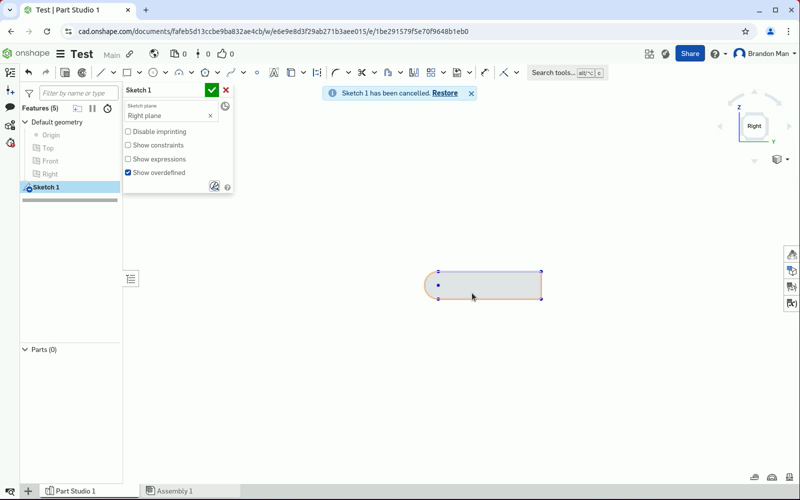
scroll(6)
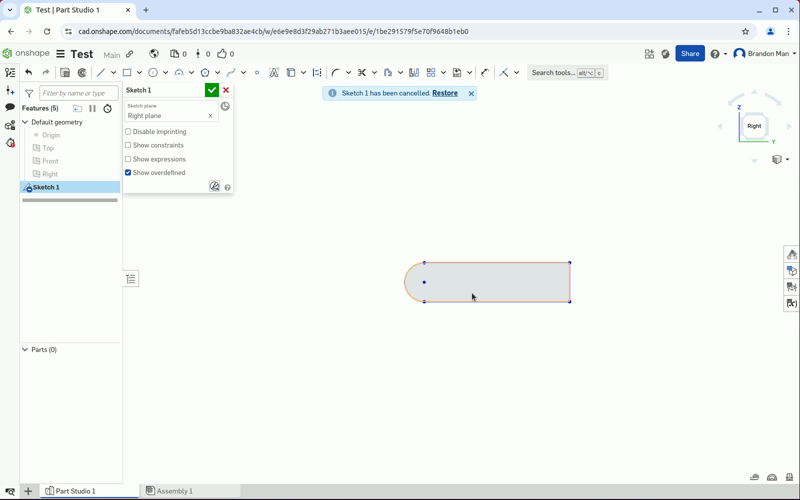
scroll(6)
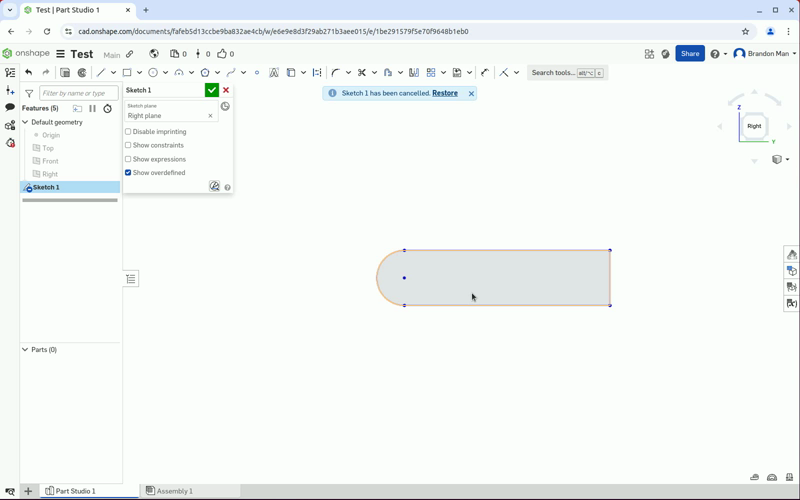
scroll(6)
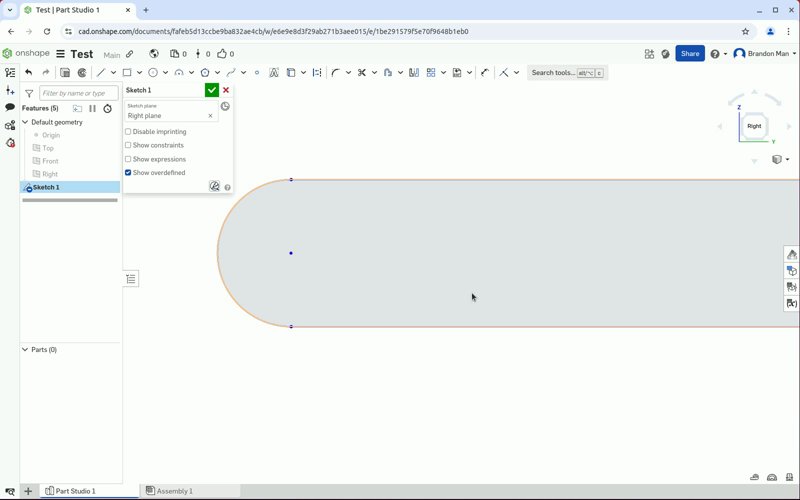
click(472, 292)
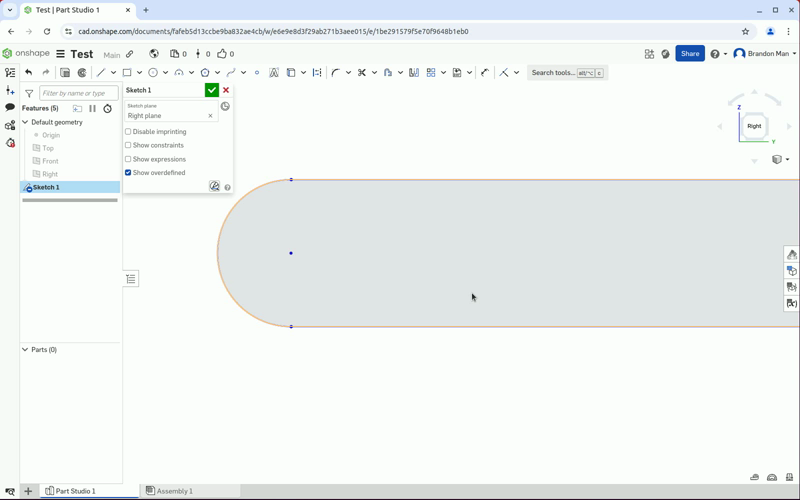
scroll(-6)
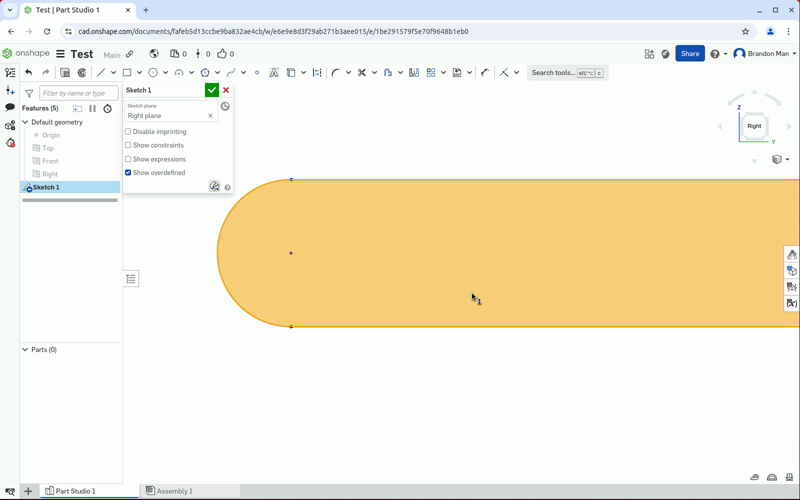
scroll(-6)
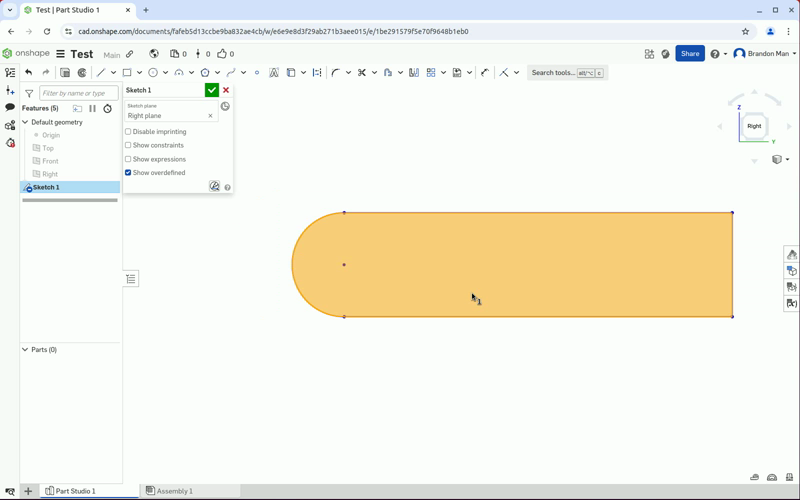
scroll(-6)
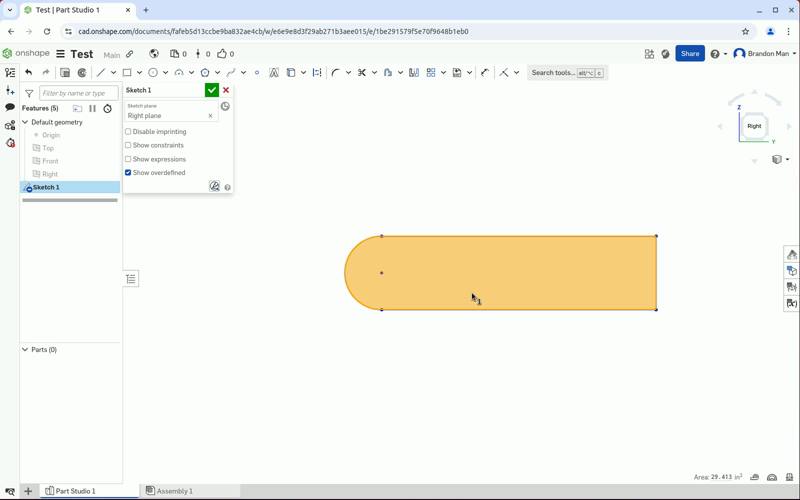
scroll(-6)
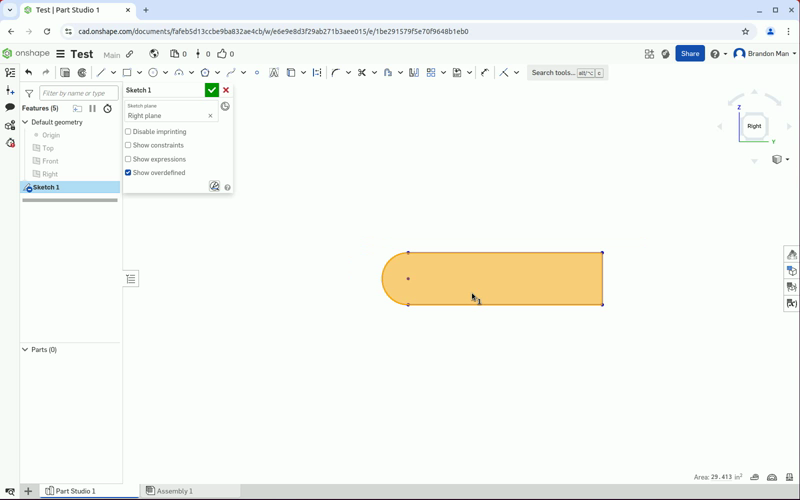
scroll(-6)
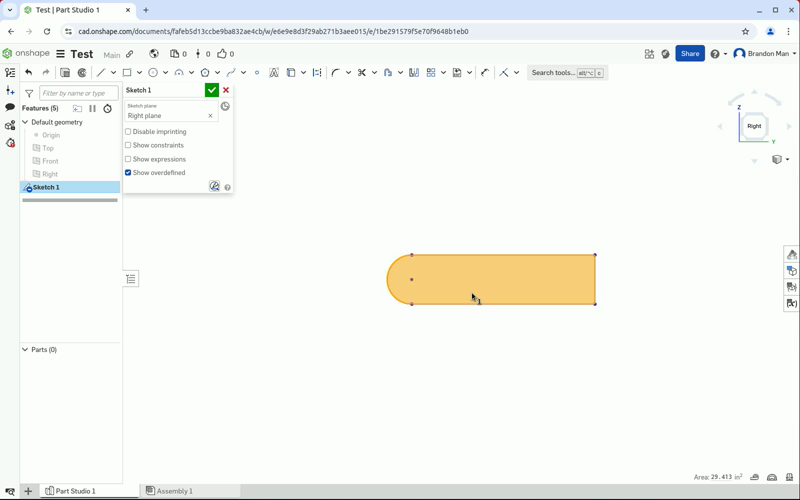
scroll(-6)
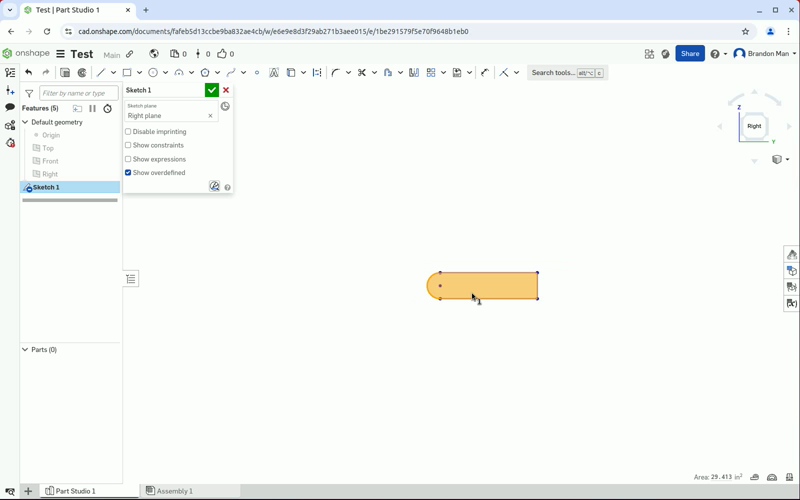
scroll(-6)
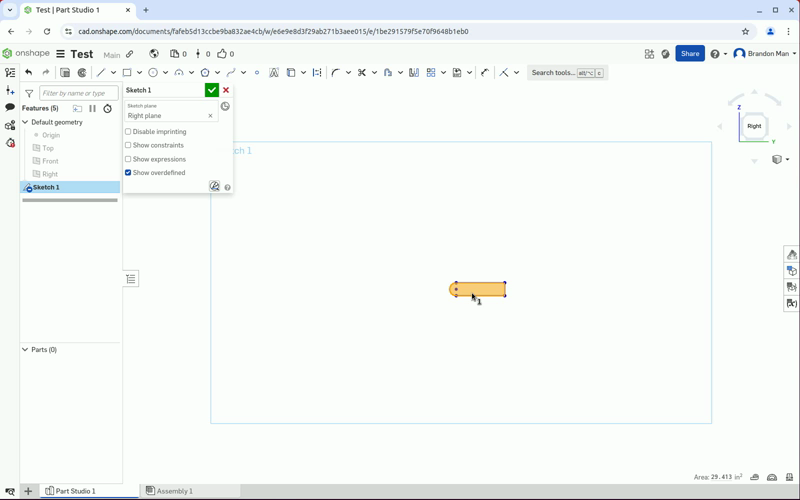
mouse_move(73, 352)
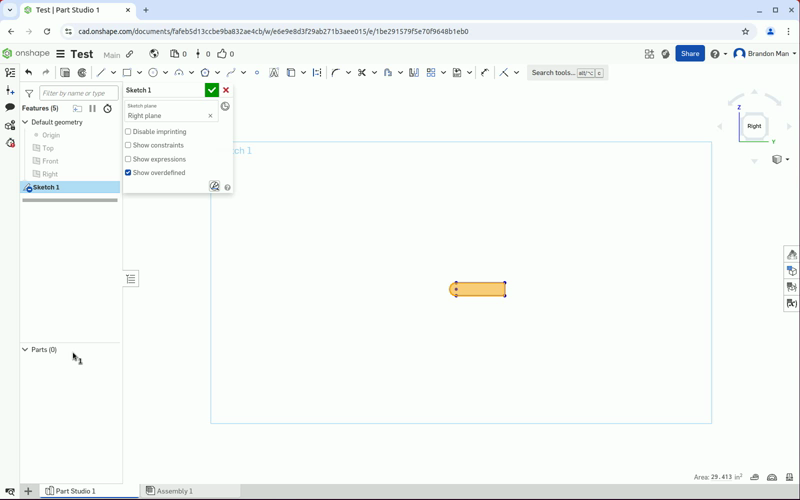
key(shift+y)
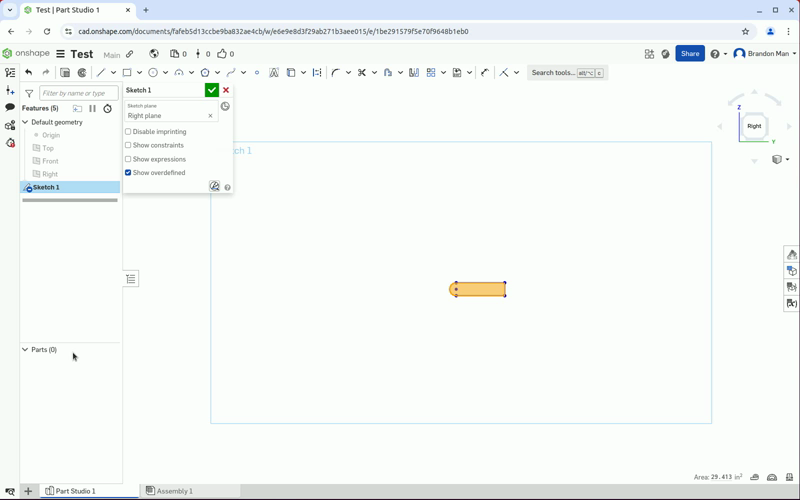
key(shift+e)
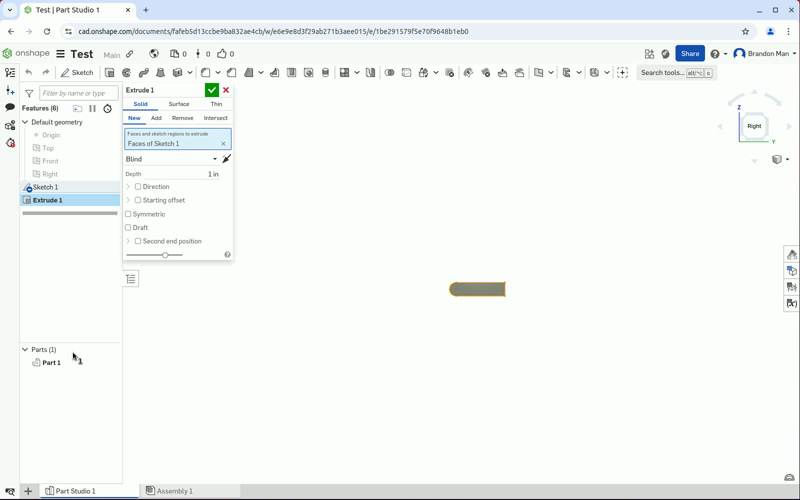
mouse_move(143, 106)
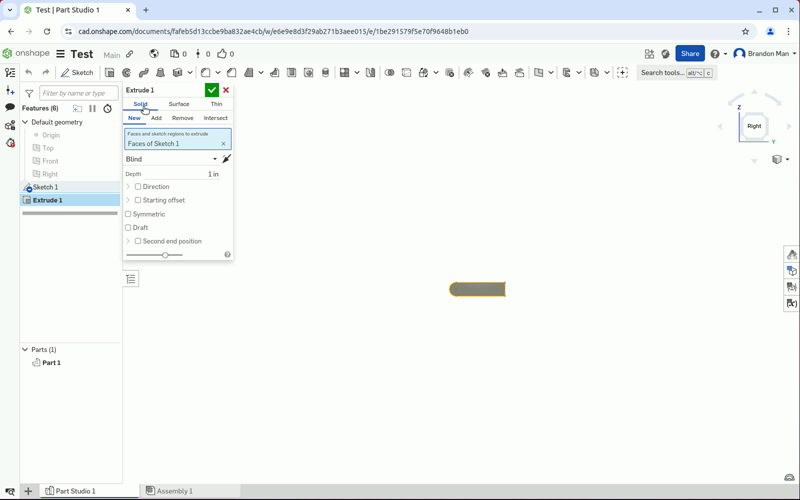
click(143, 106)
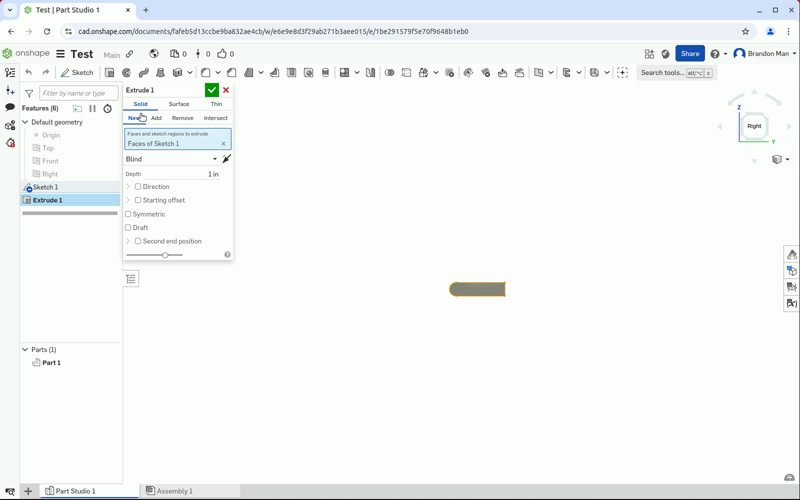
mouse_move(137, 120)
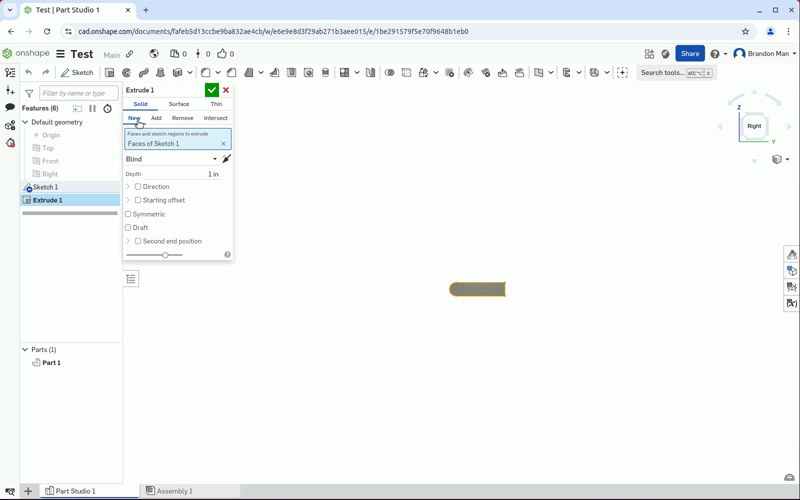
click(137, 120)
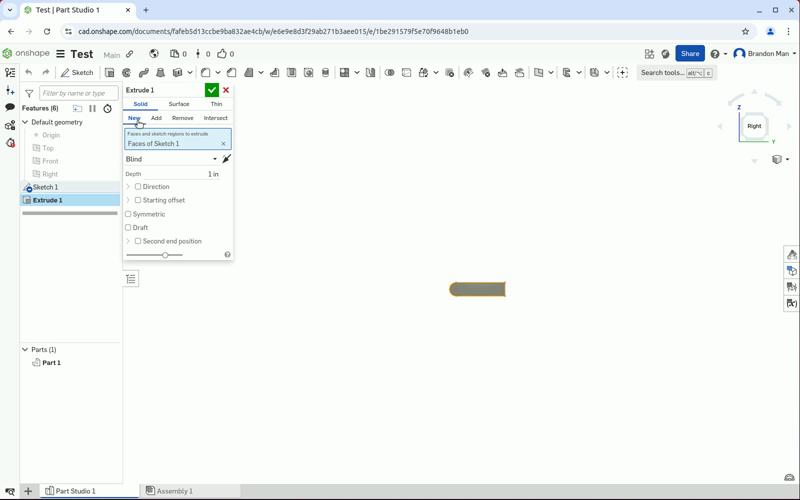
key(tab, 4)
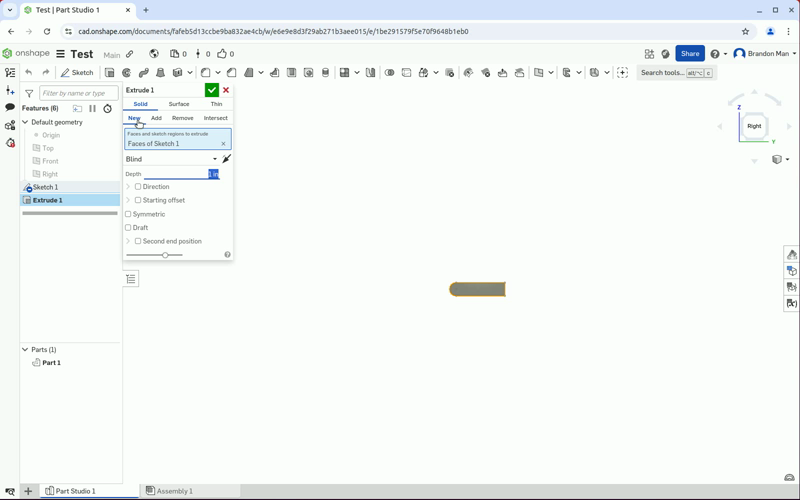
text(0.481)
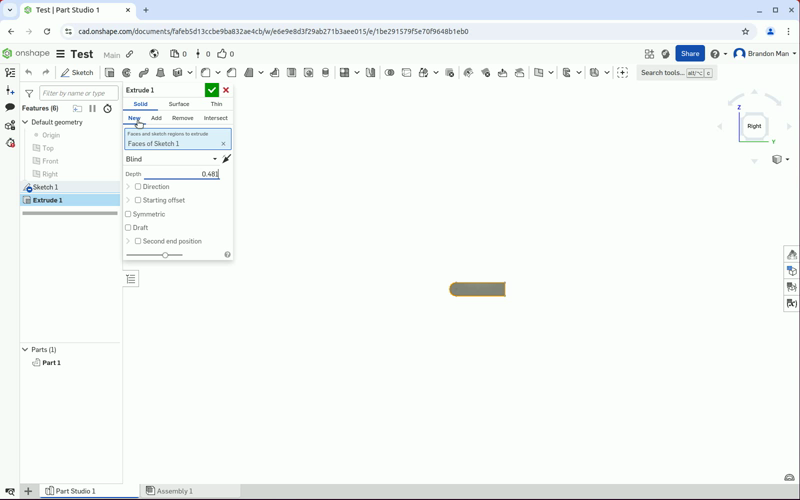
key(enter)
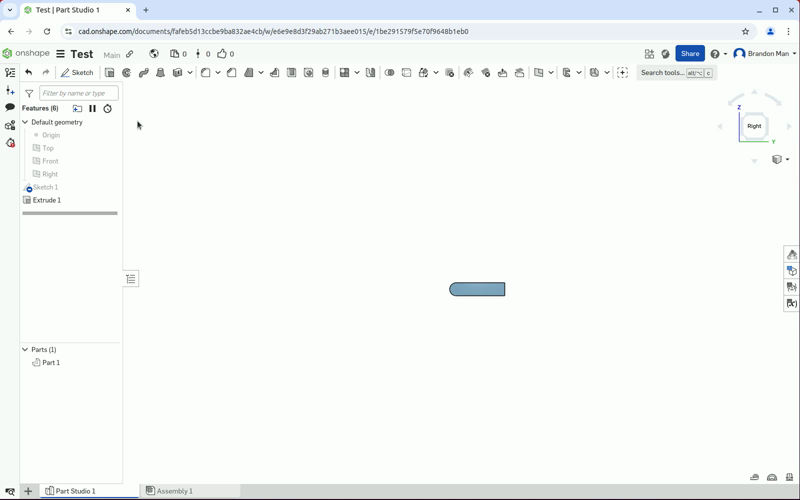
key(shift+h)
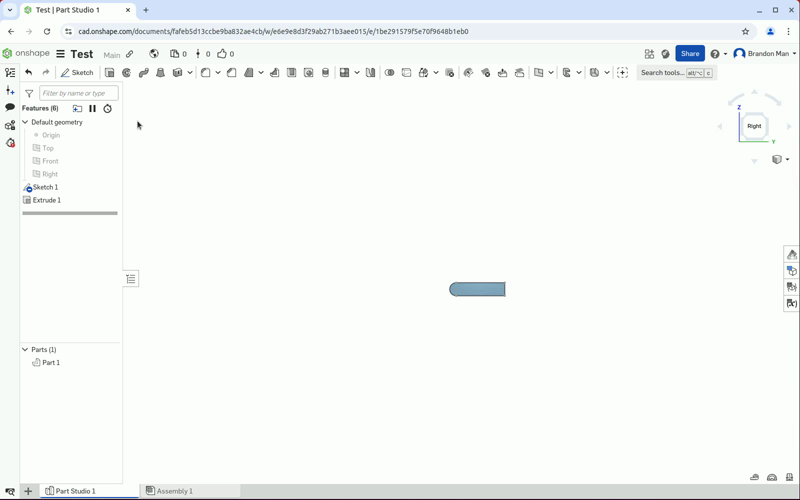
key(shift+h)
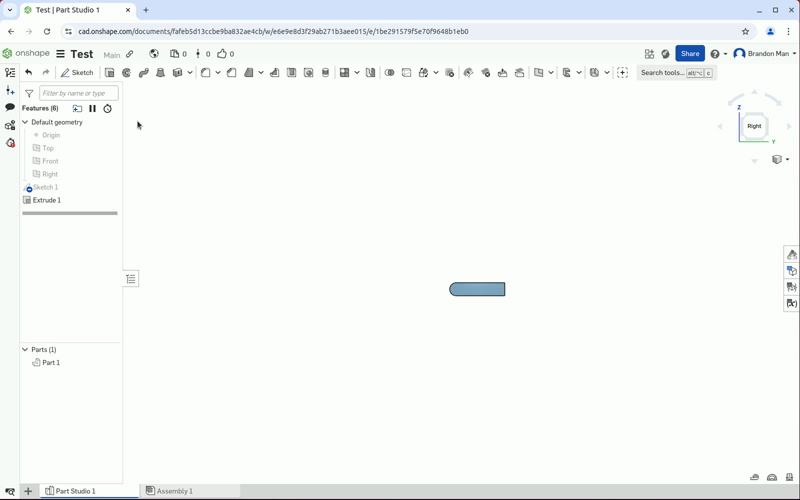
mouse_move(73, 189)
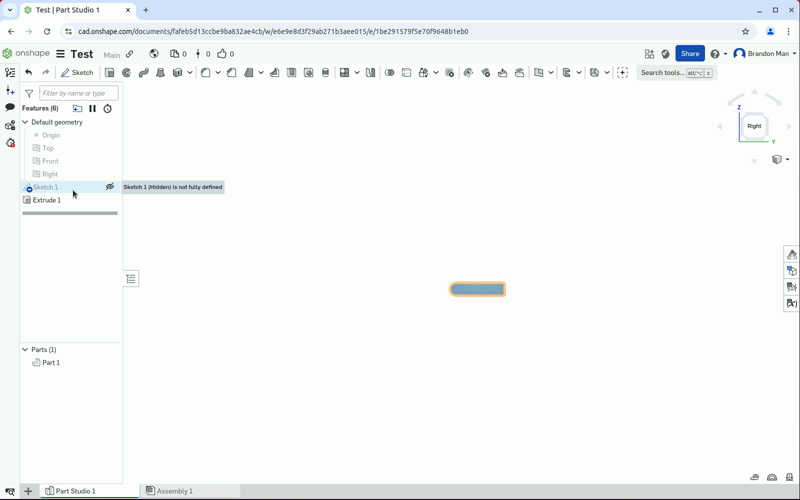
click(73, 189)
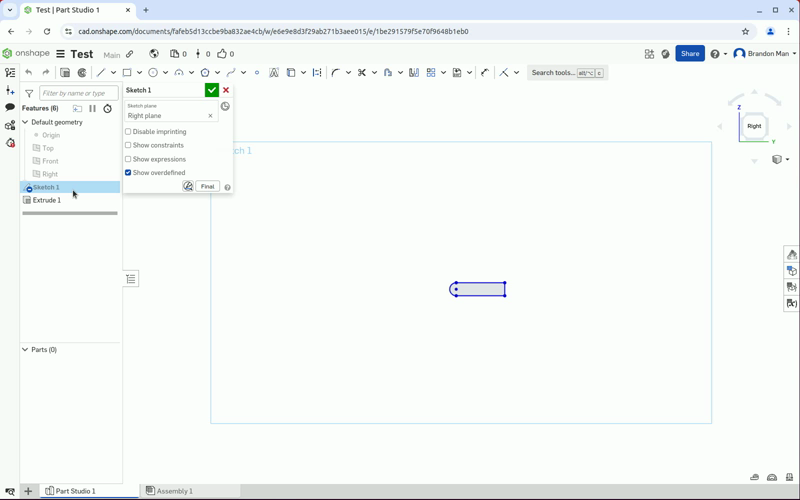
mouse_move(229, 92)
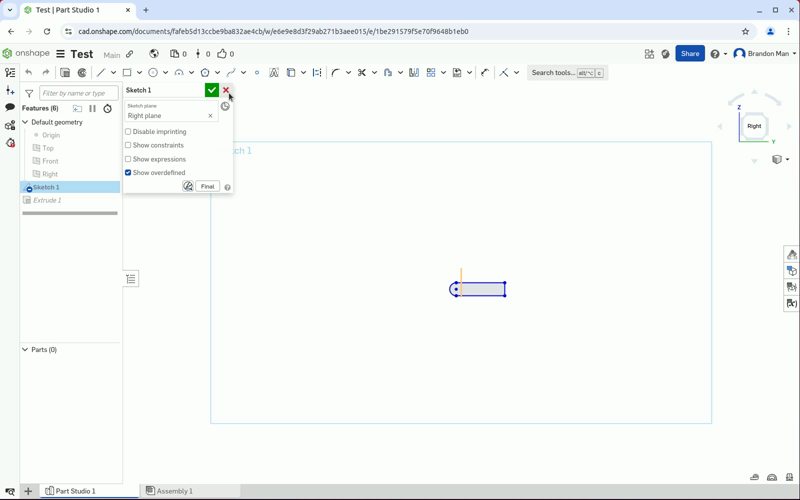
click(229, 92)
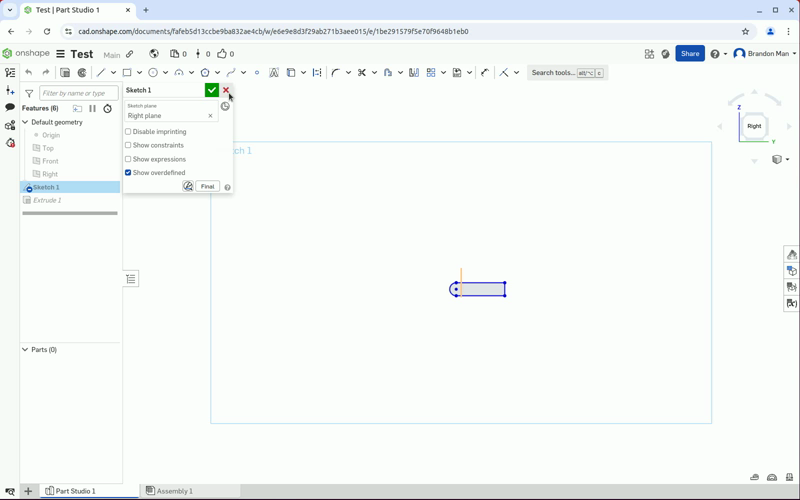
key(shift+s)
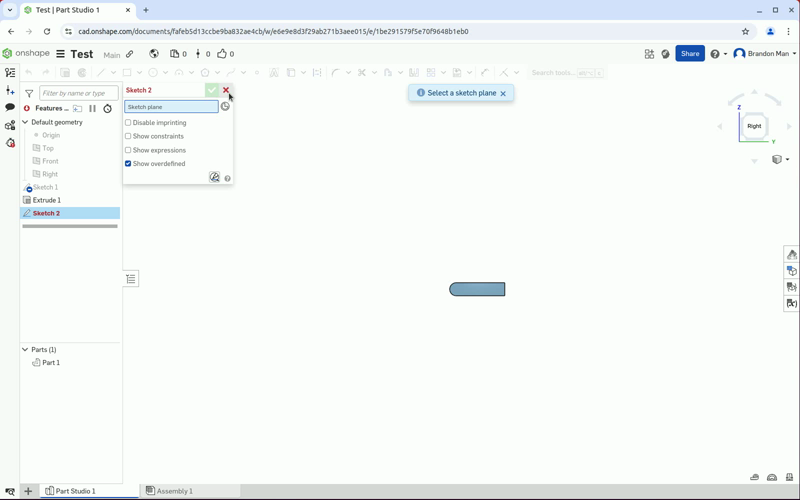
mouse_move(73, 176)
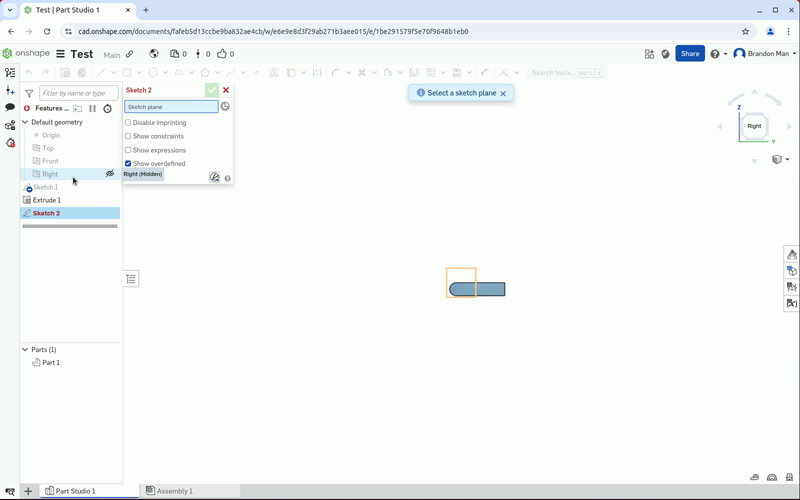
click(73, 176)
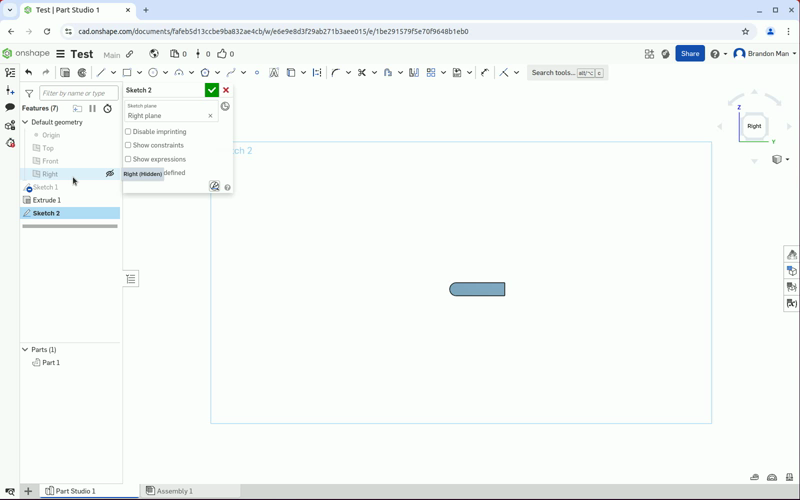
mouse_move(73, 352)
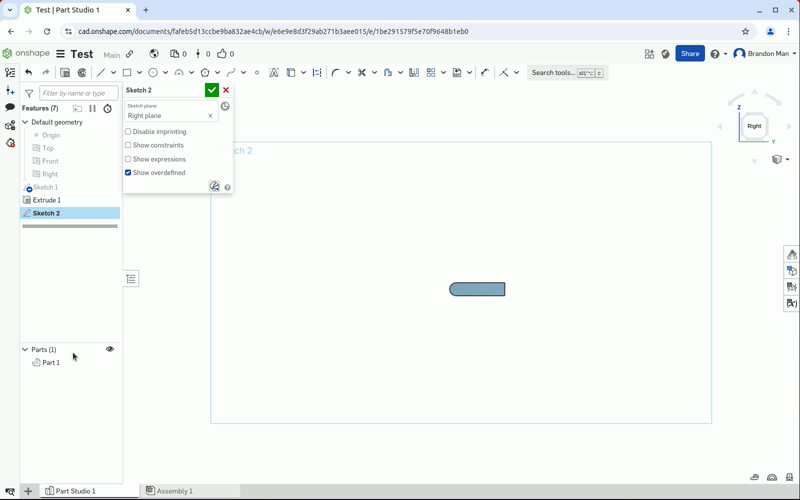
key(y)
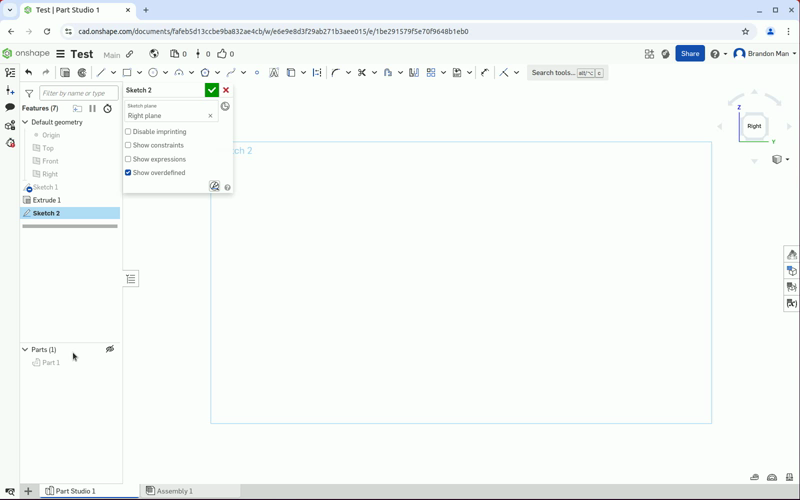
key(a)
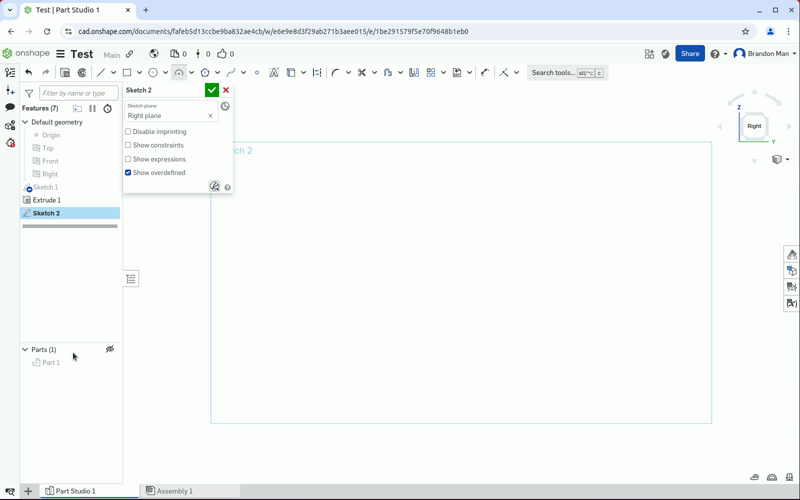
key_down(shift)
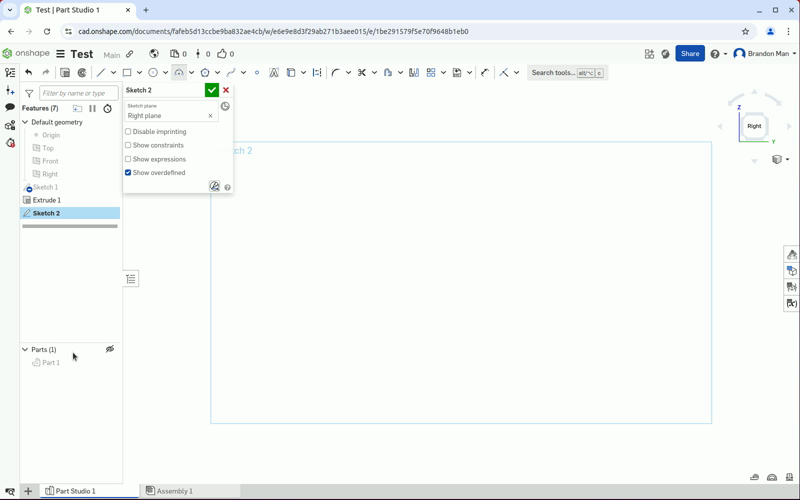
mouse_move(449, 288)
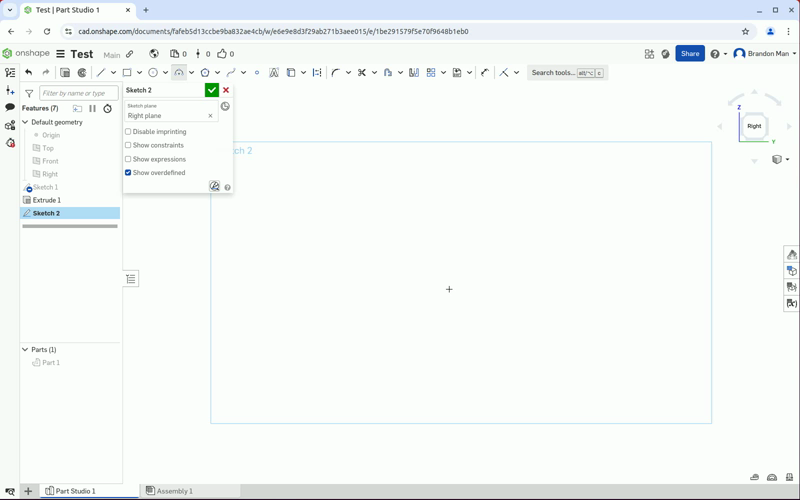
click(449, 288)
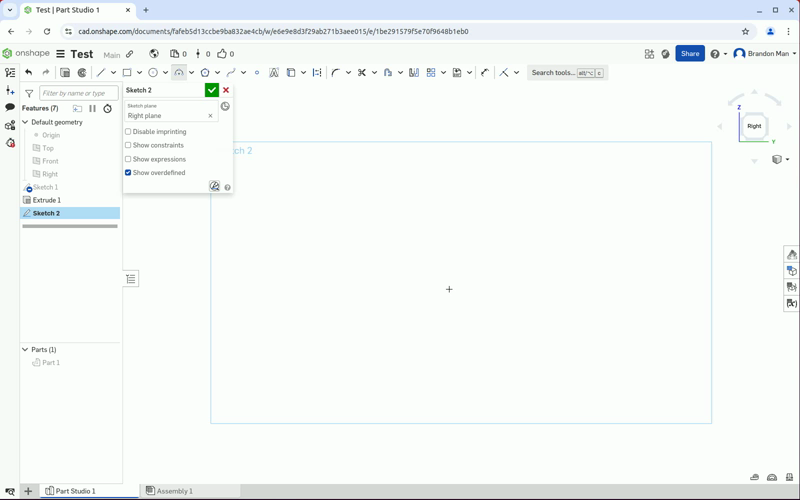
key_up(shift)
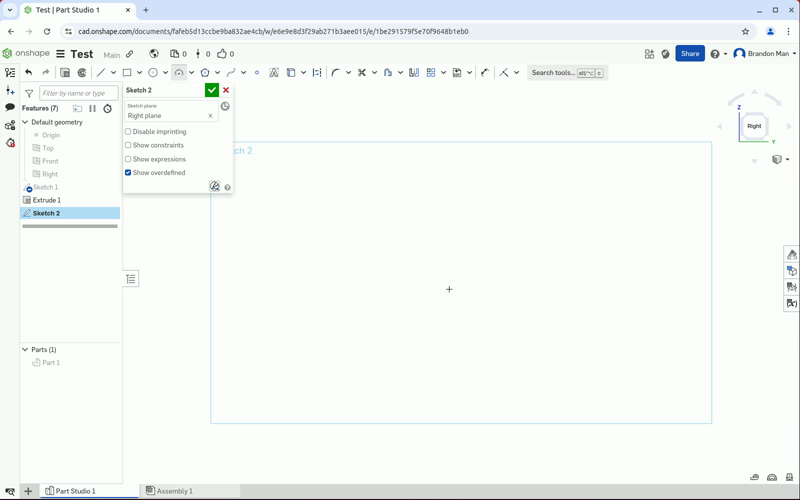
key_down(shift)
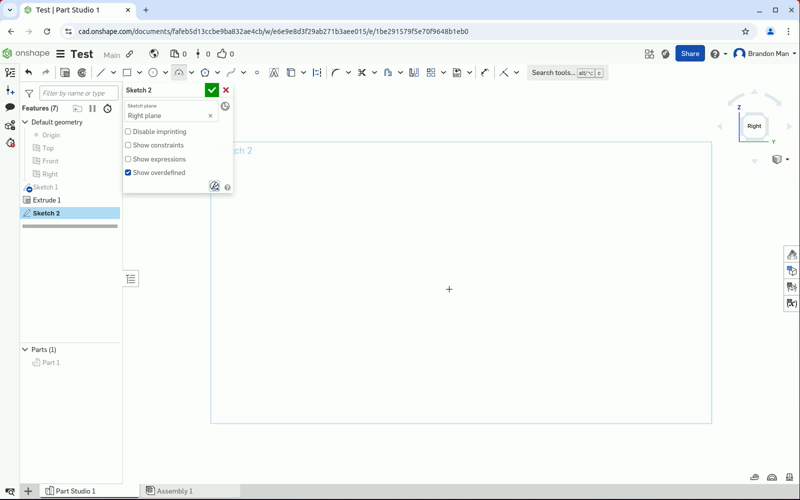
mouse_move(456, 281)
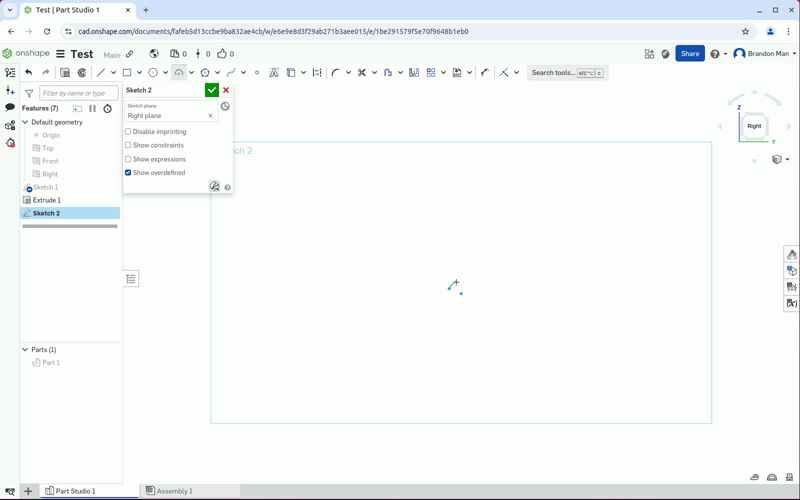
click(456, 281)
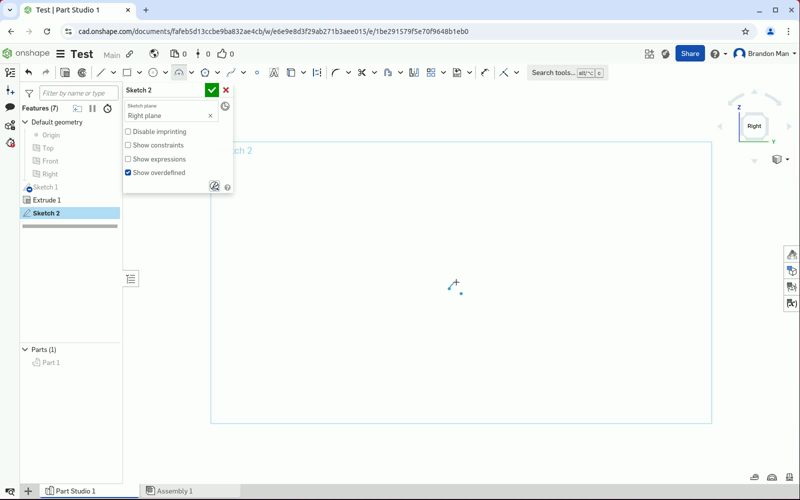
mouse_move(451, 283)
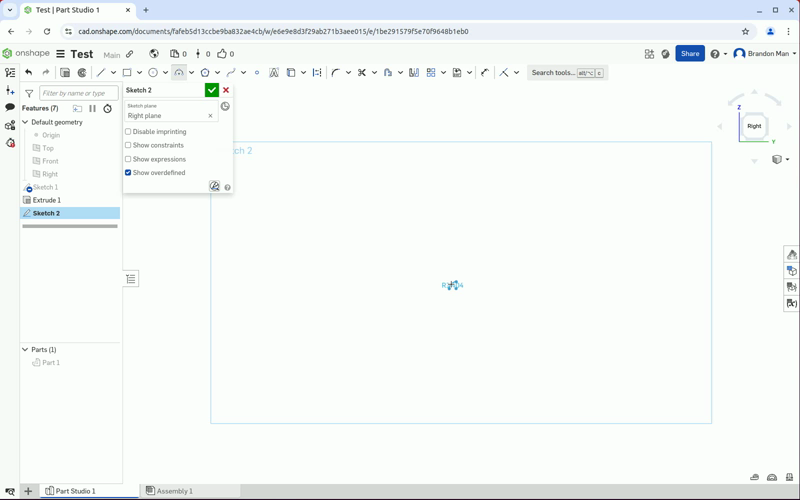
click(451, 283)
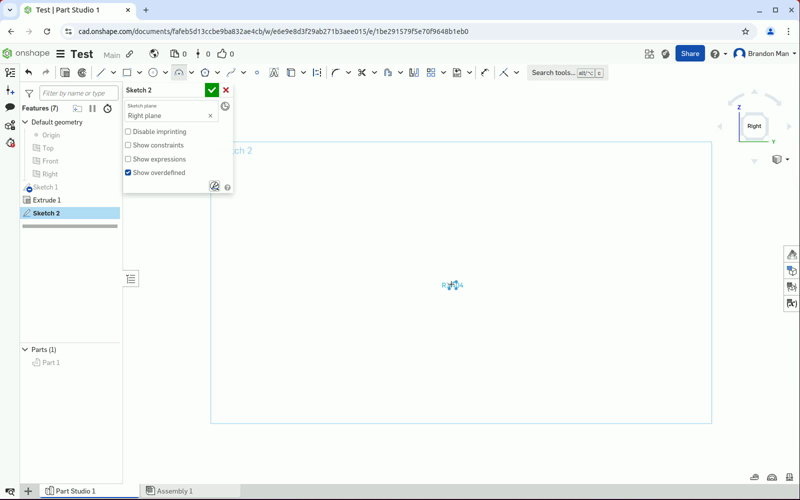
key_up(shift)
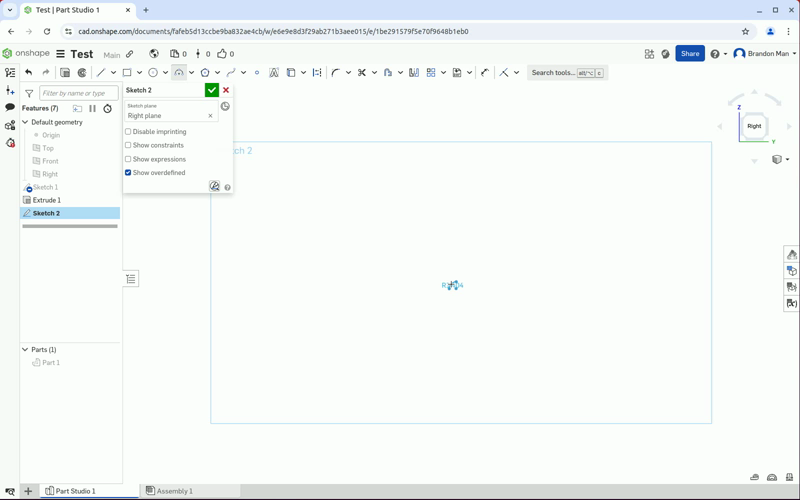
key(esc)
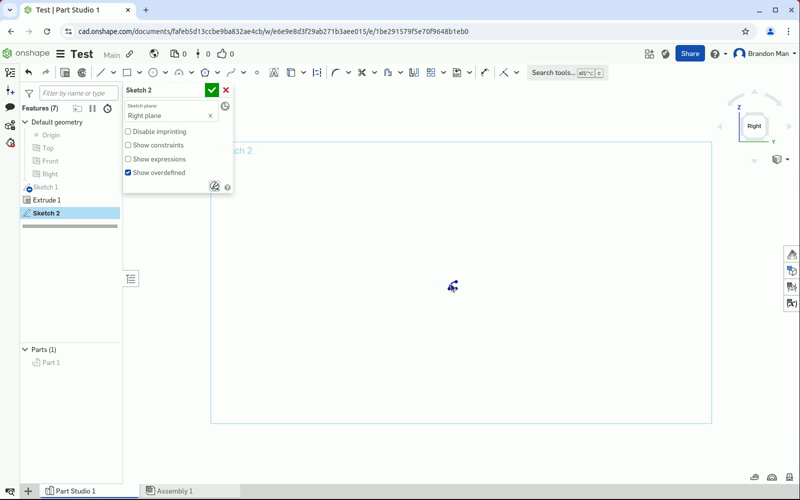
key(l)
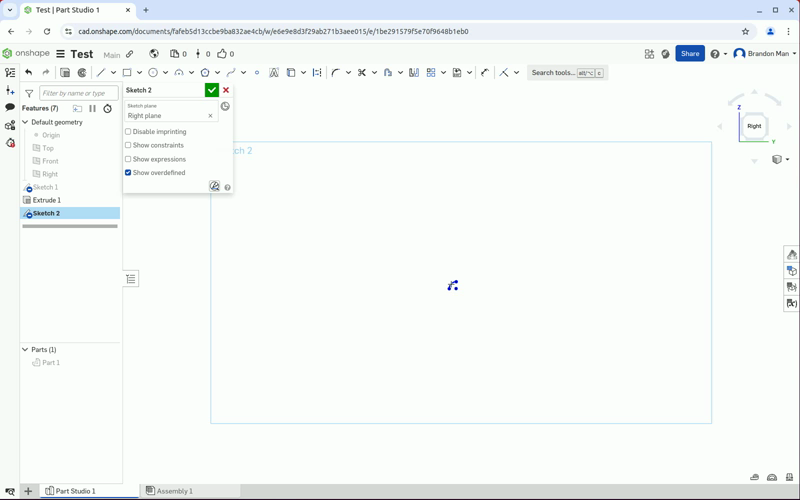
mouse_move(456, 281)
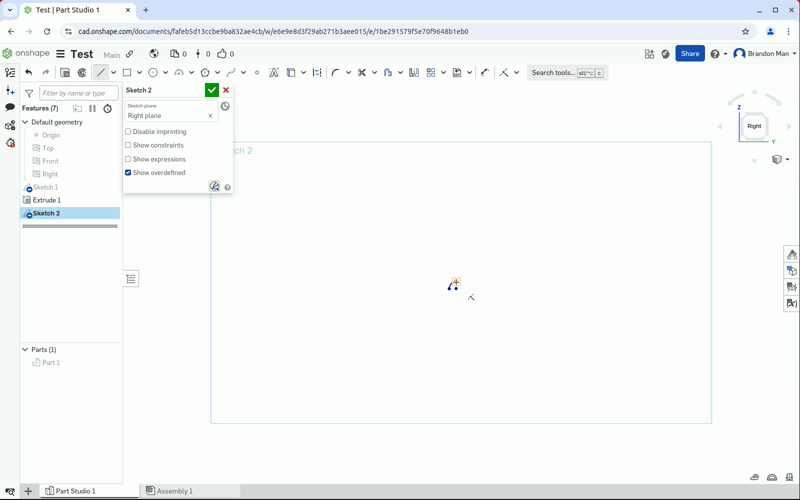
click(456, 281)
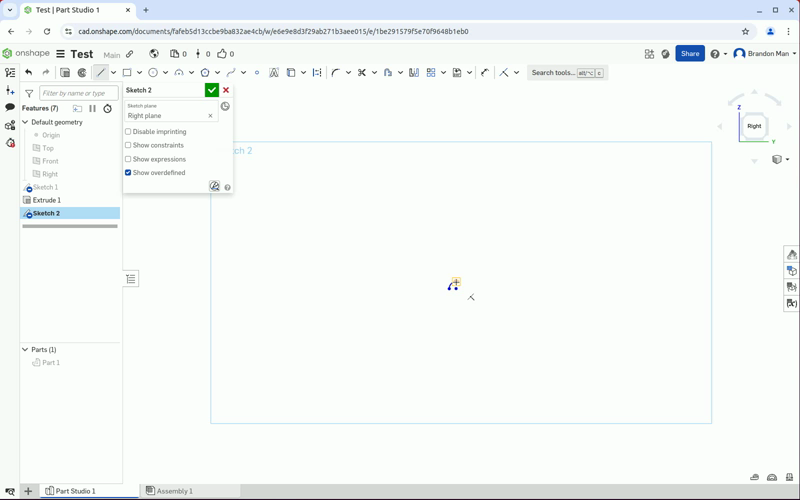
key_down(shift)
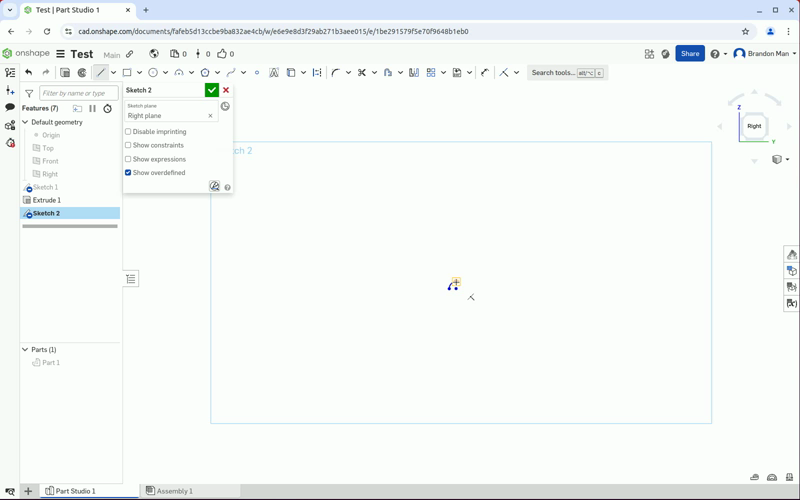
mouse_move(486, 281)
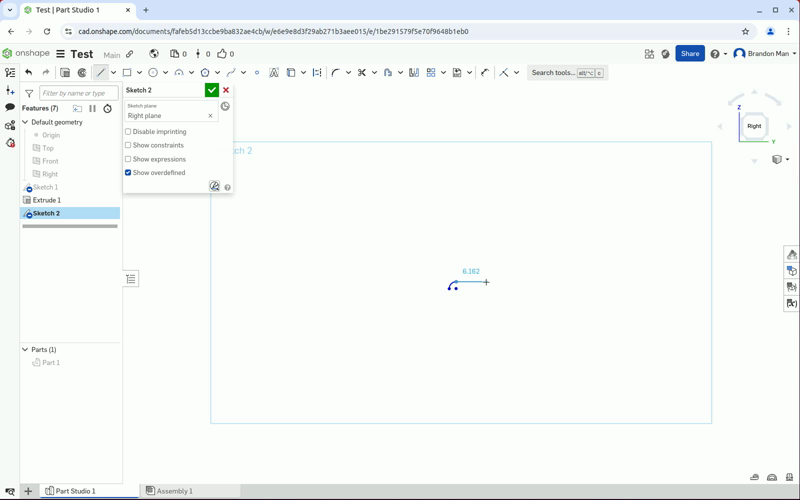
mouse_move(449, 281)
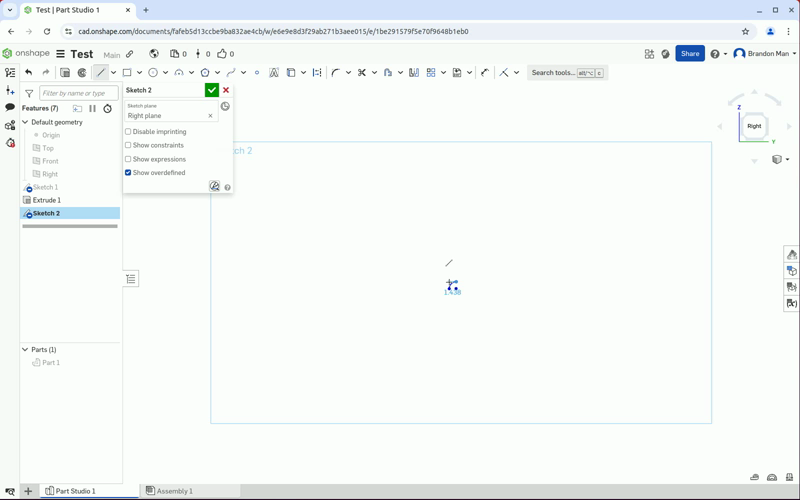
scroll(6)
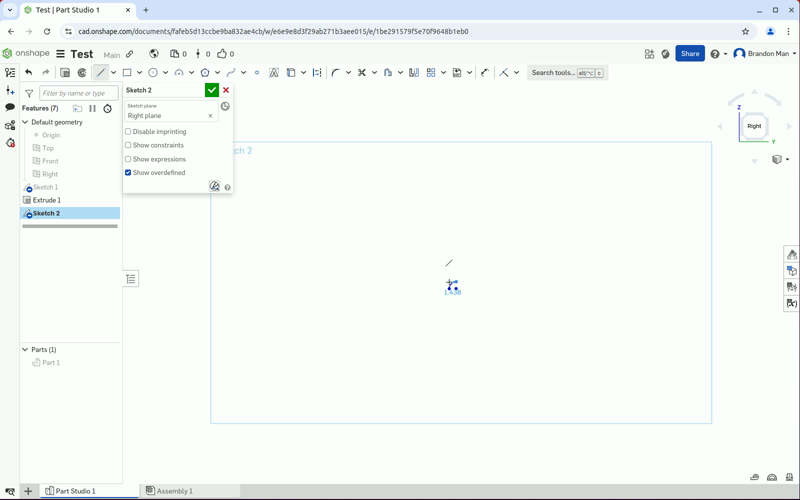
scroll(6)
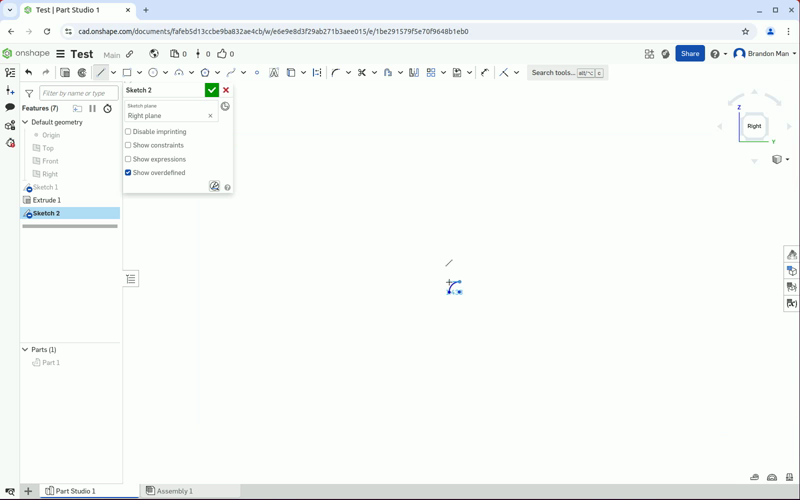
scroll(6)
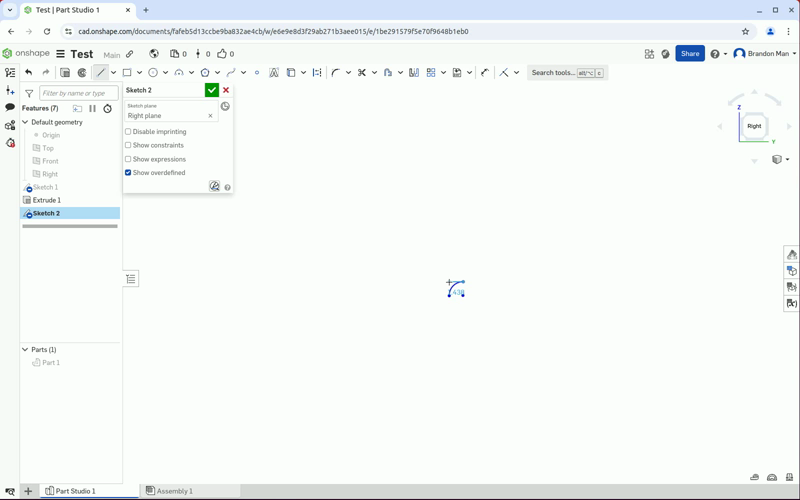
scroll(6)
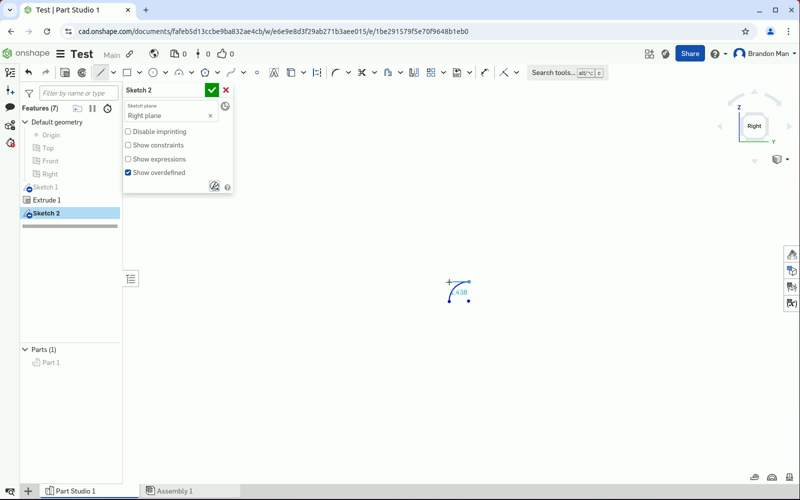
scroll(6)
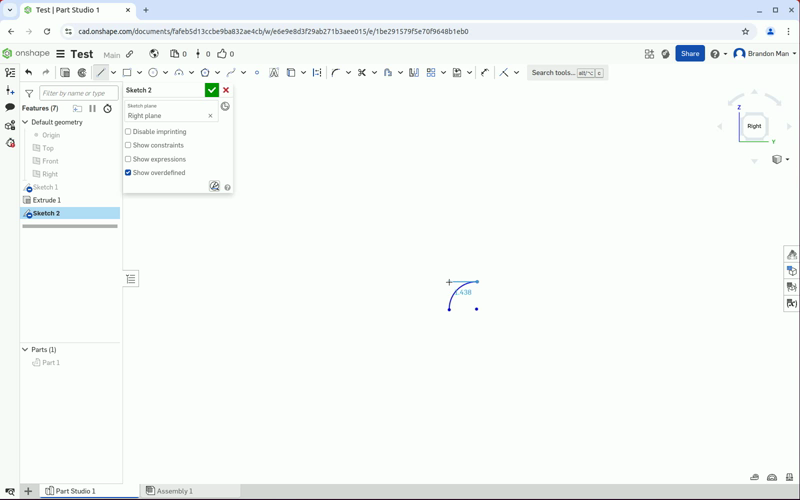
scroll(6)
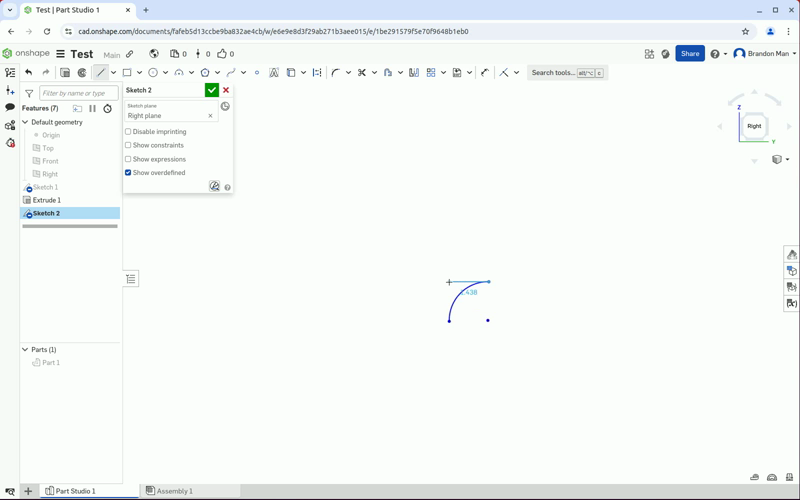
scroll(6)
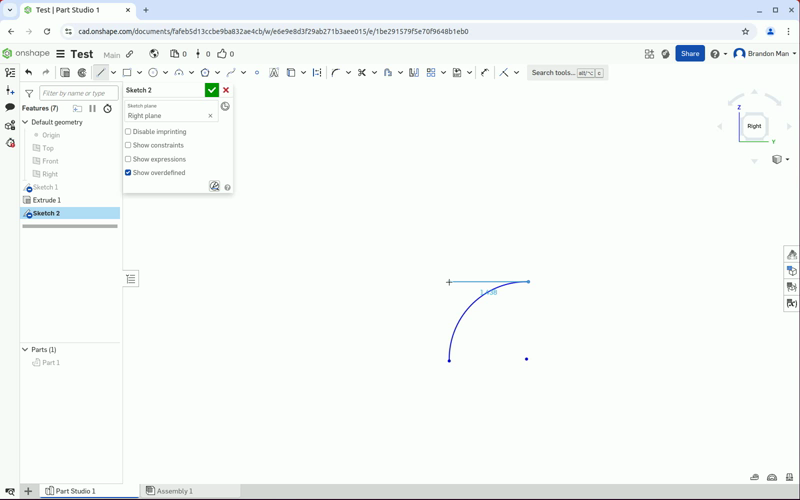
click(449, 281)
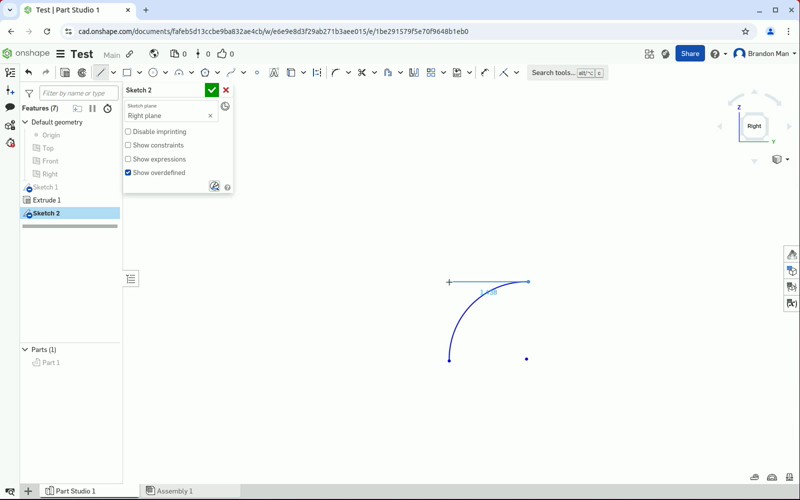
scroll(-6)
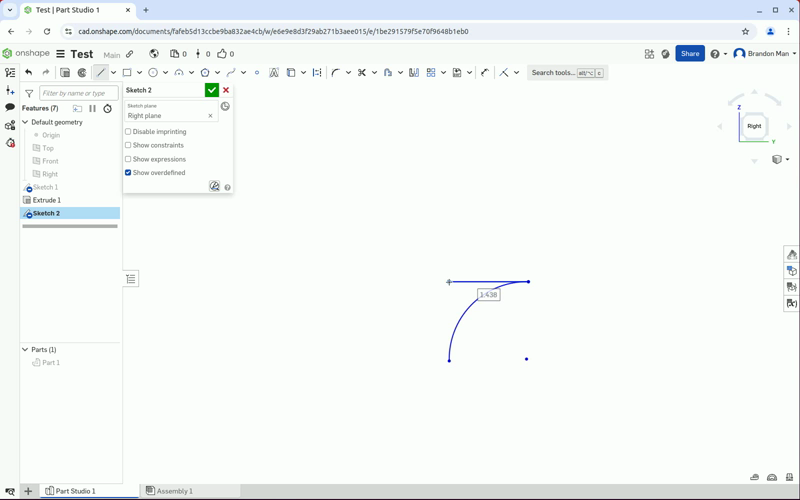
scroll(-6)
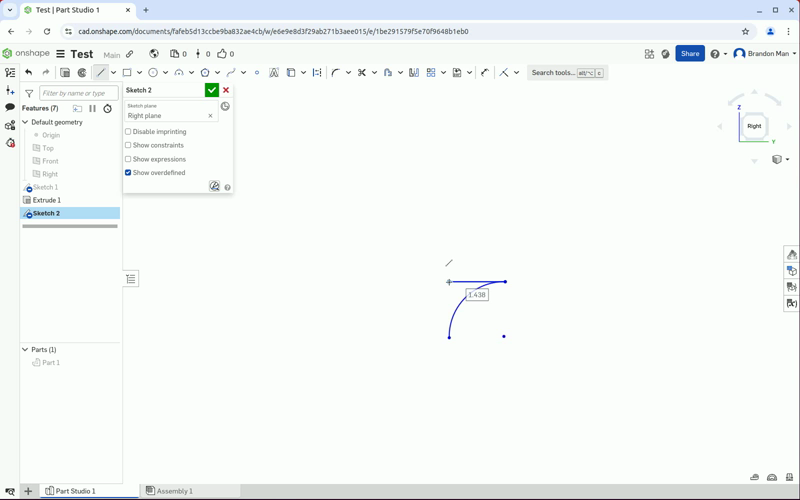
scroll(-6)
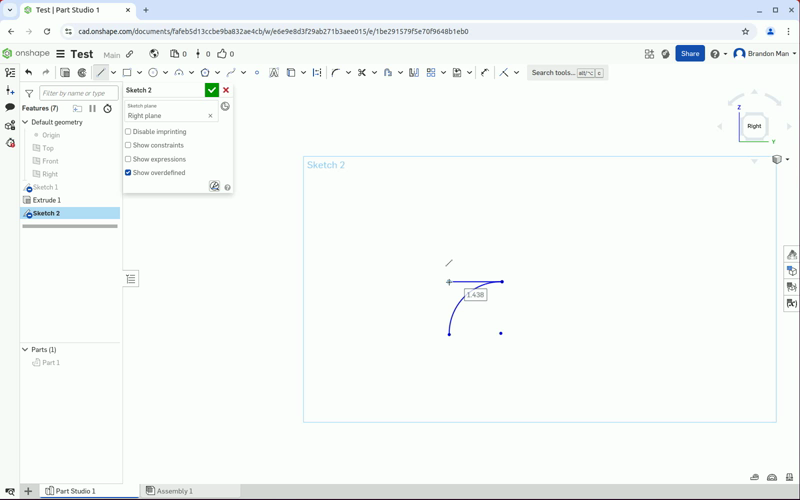
scroll(-6)
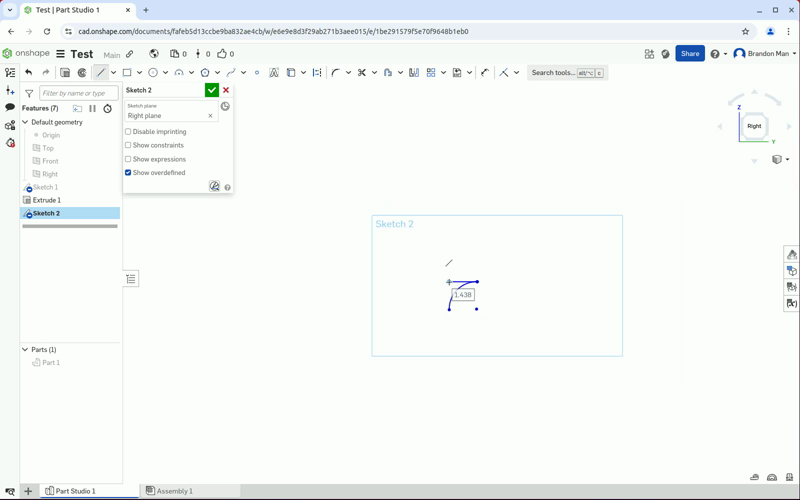
scroll(-6)
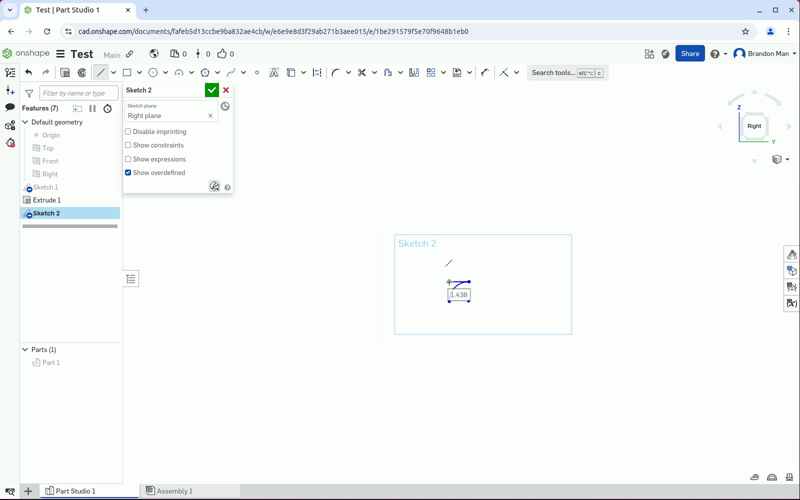
scroll(-6)
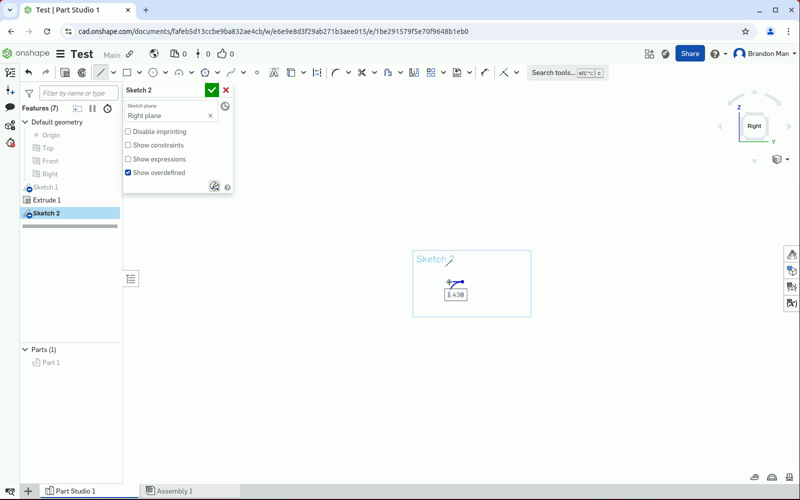
scroll(-6)
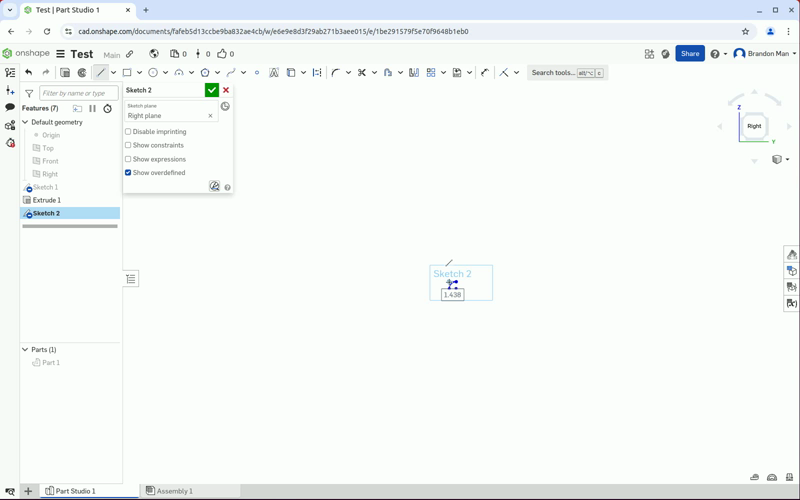
key_up(shift)
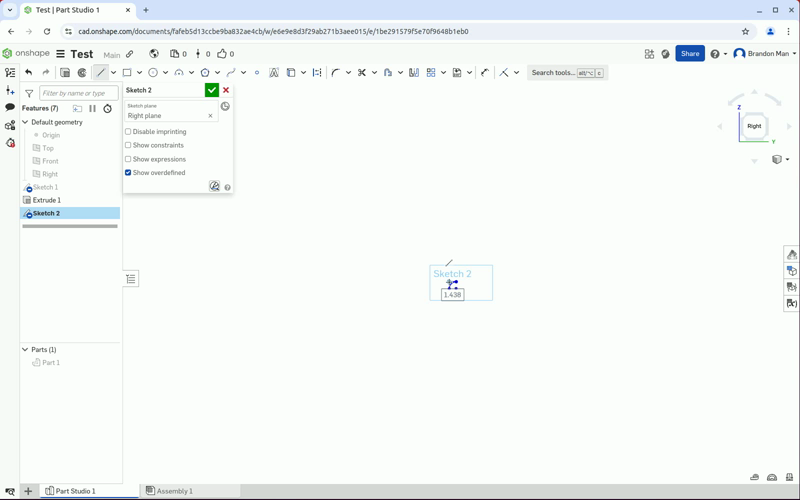
mouse_move(479, 281)
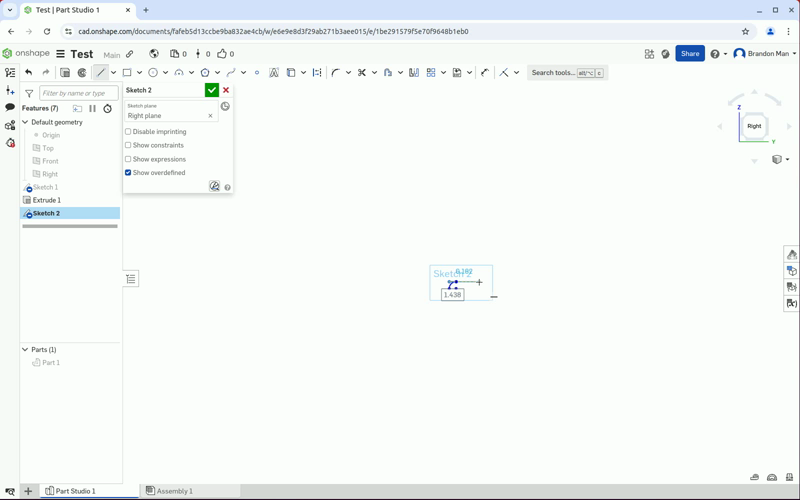
key_down(shift)
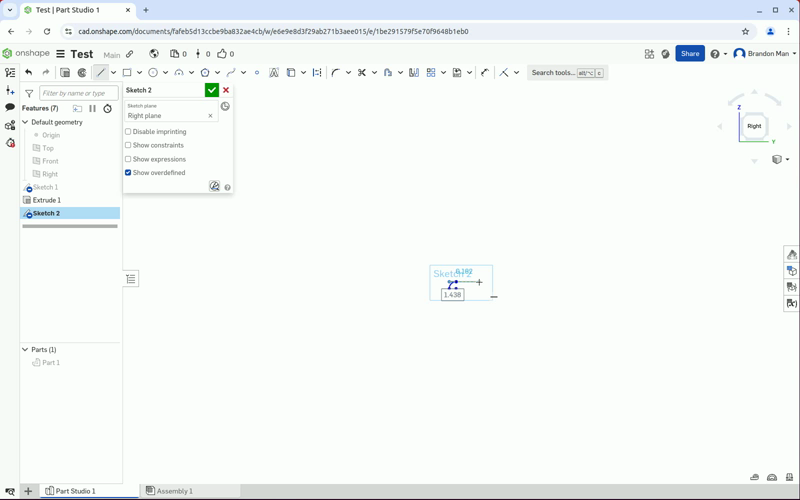
mouse_move(449, 288)
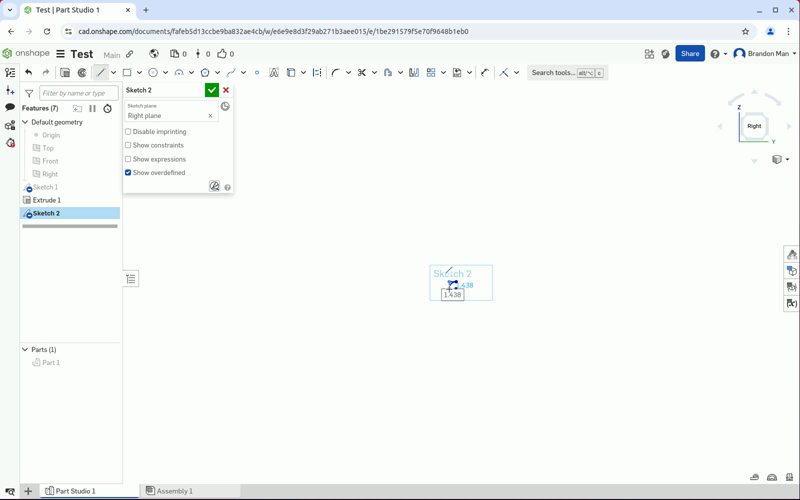
scroll(6)
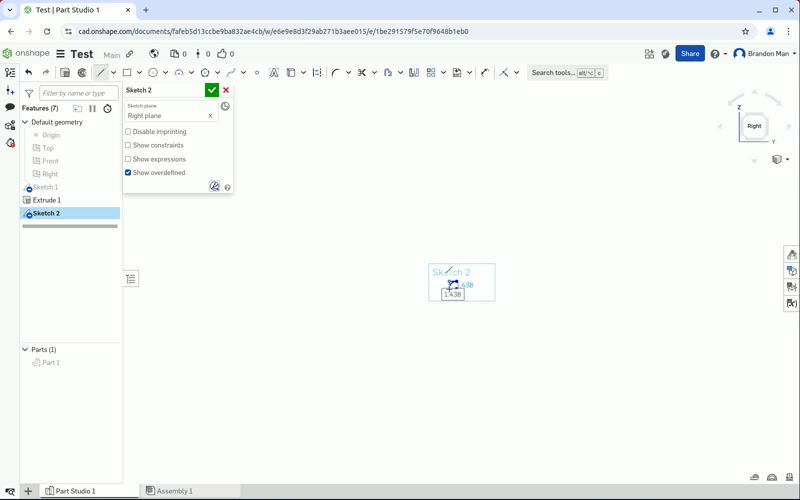
scroll(6)
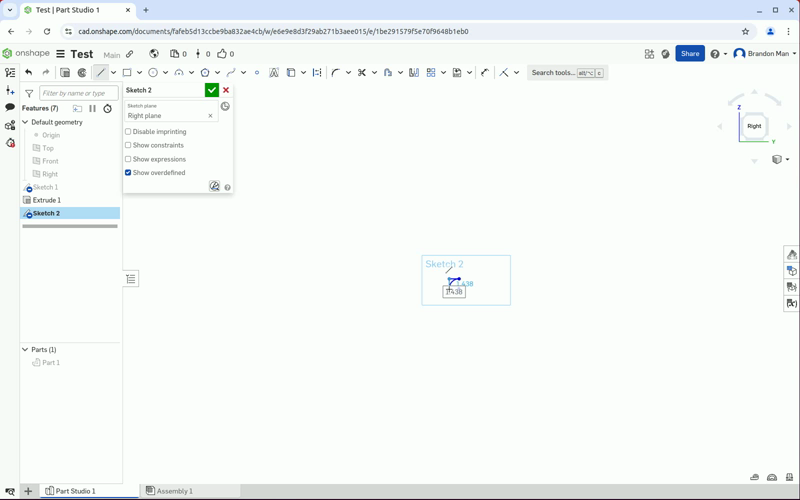
scroll(6)
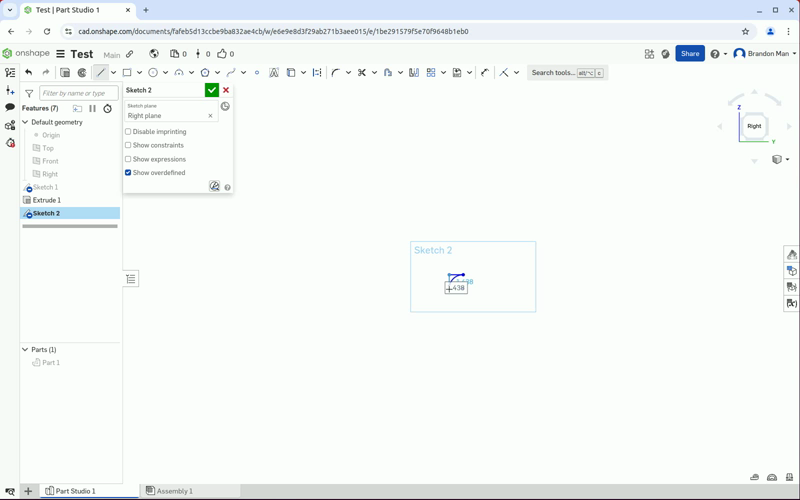
scroll(6)
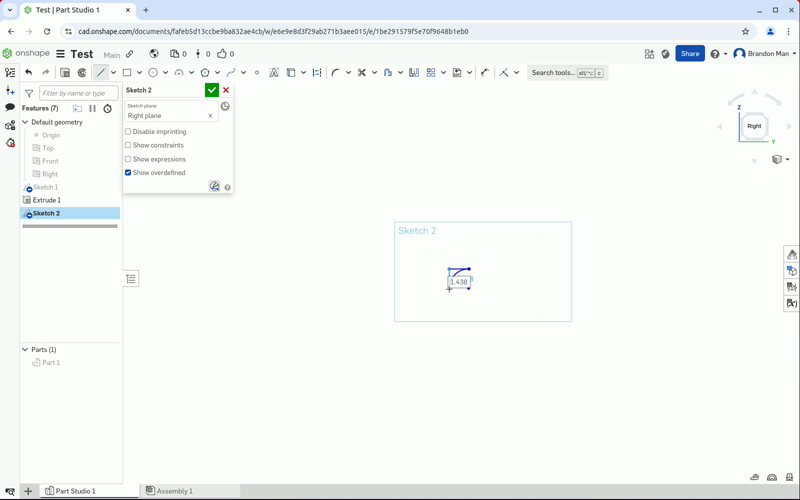
scroll(6)
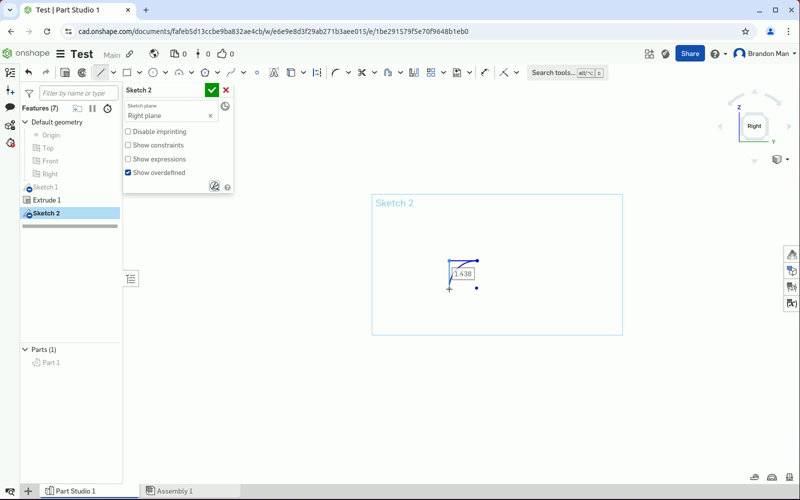
scroll(6)
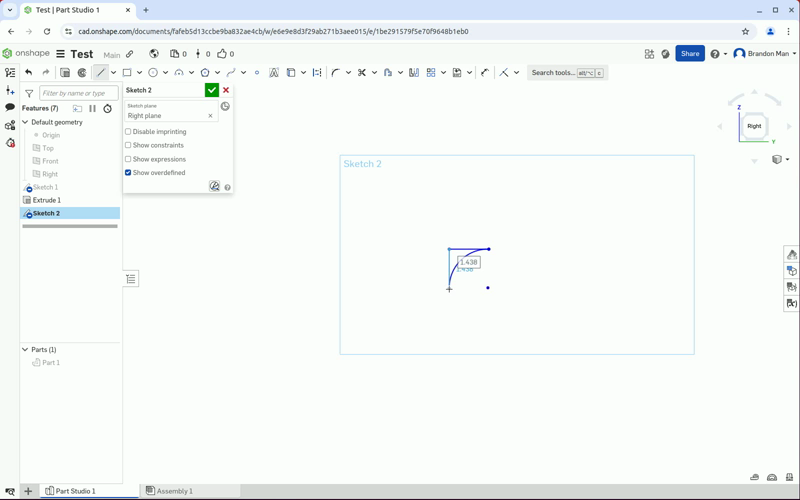
scroll(6)
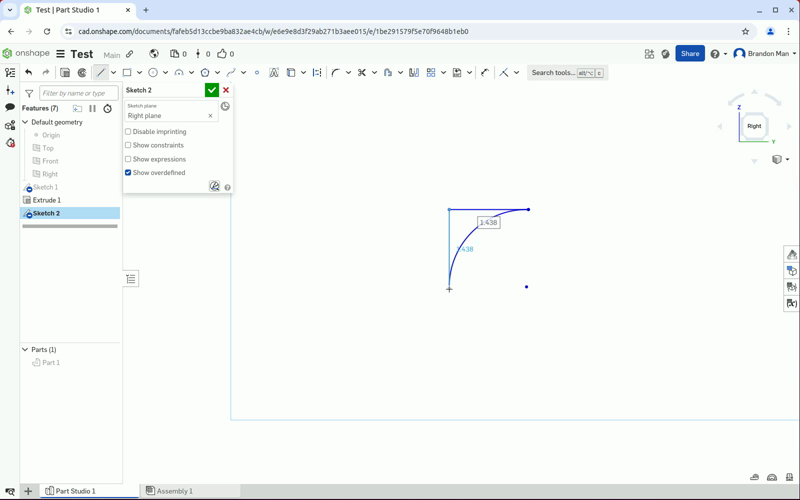
key_up(shift)
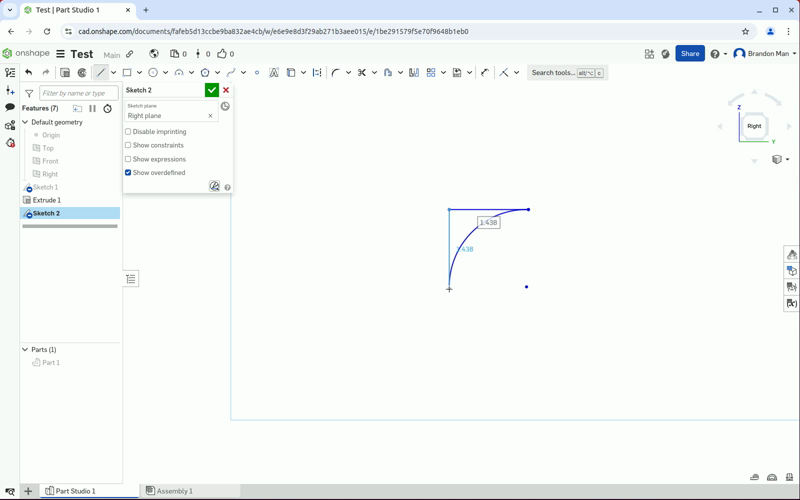
click(449, 288)
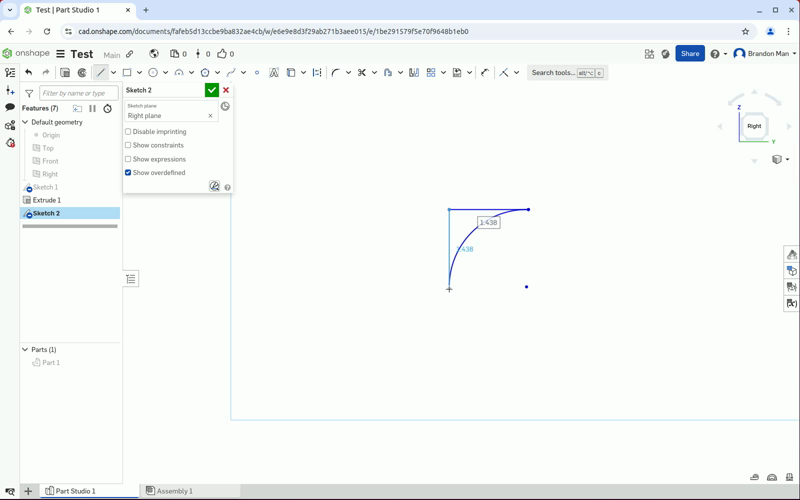
scroll(-6)
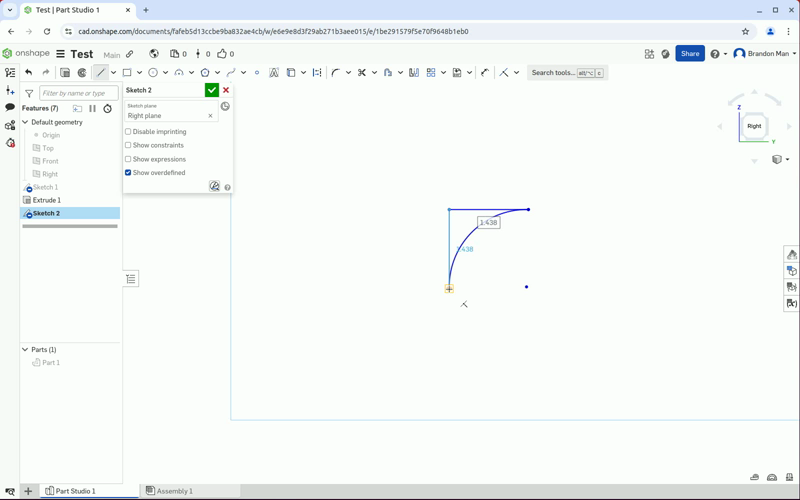
scroll(-6)
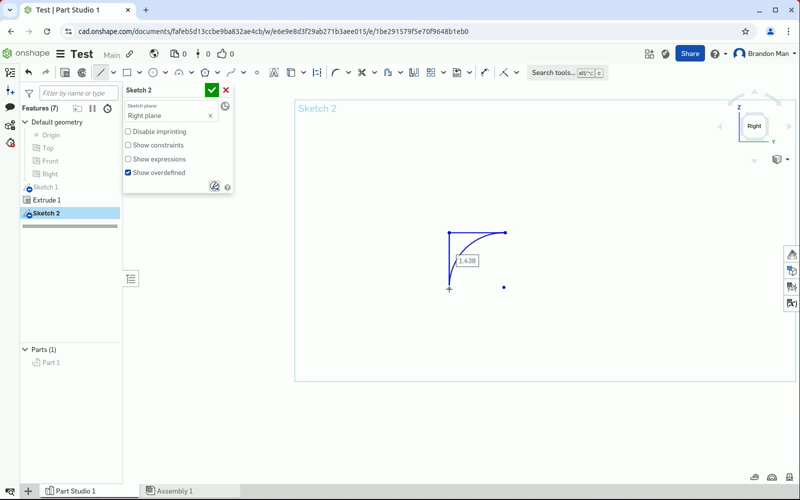
scroll(-6)
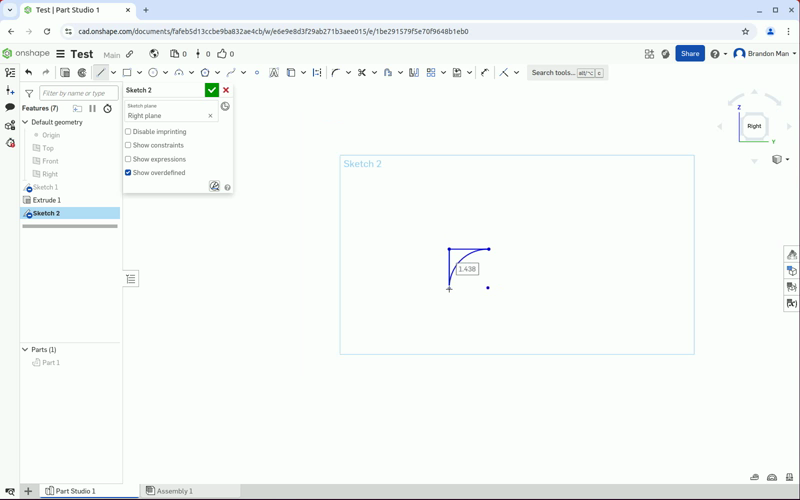
scroll(-6)
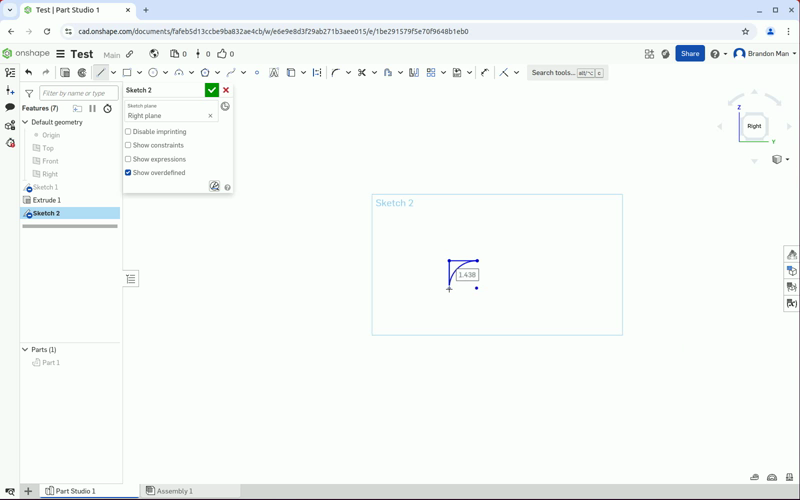
scroll(-6)
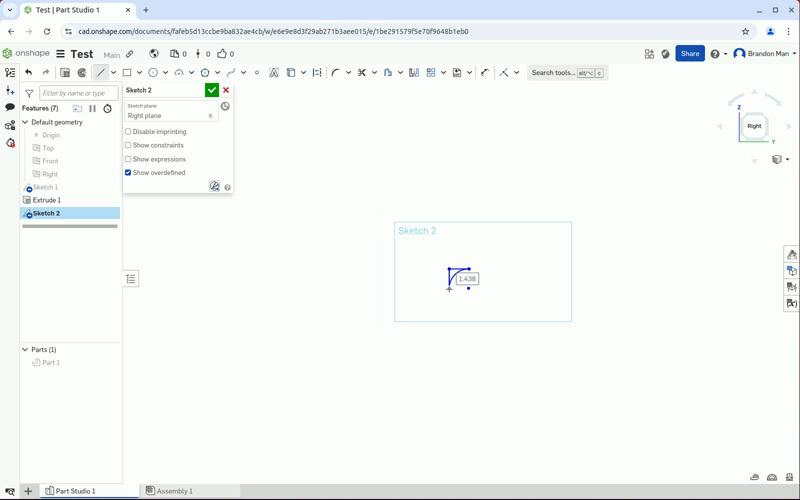
scroll(-6)
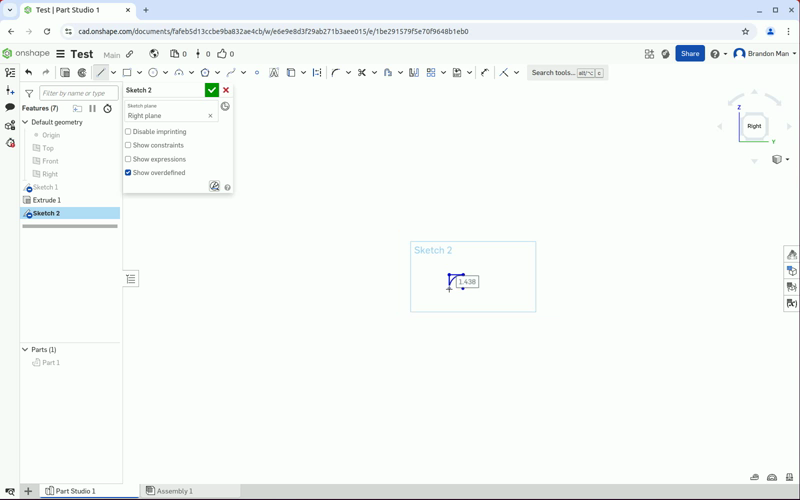
scroll(-6)
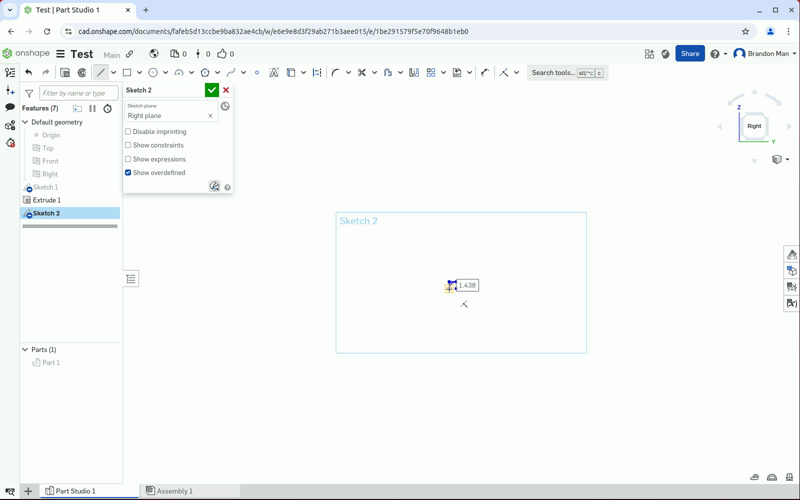
key(esc)
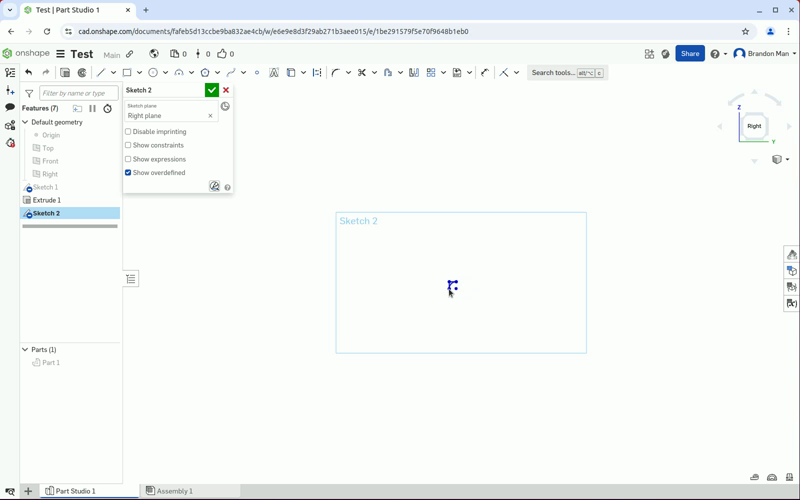
mouse_move(449, 282)
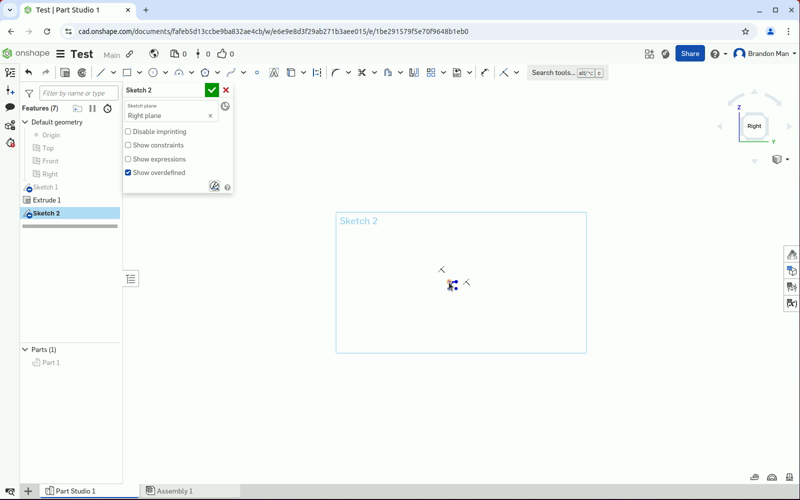
scroll(6)
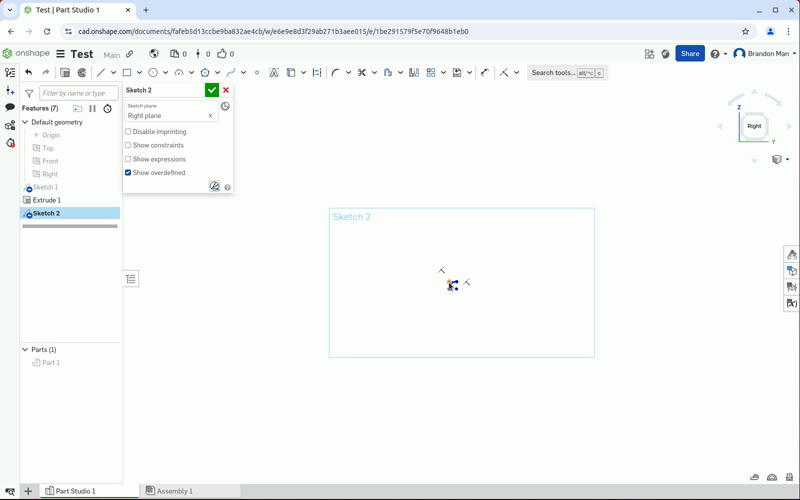
scroll(6)
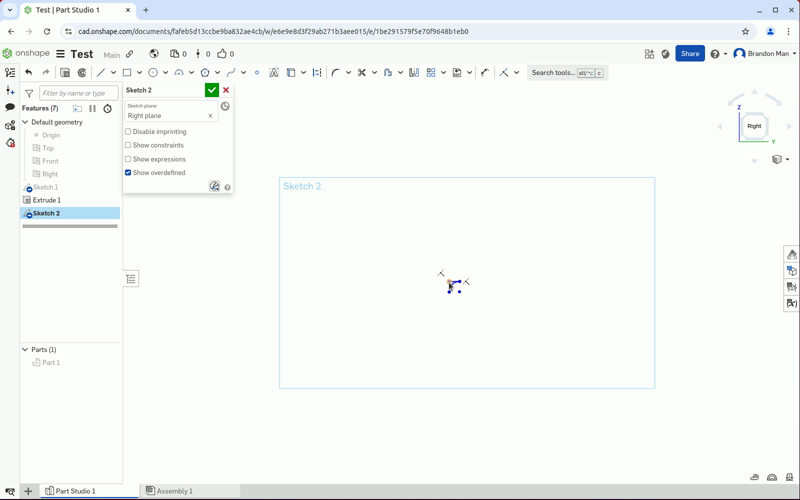
scroll(6)
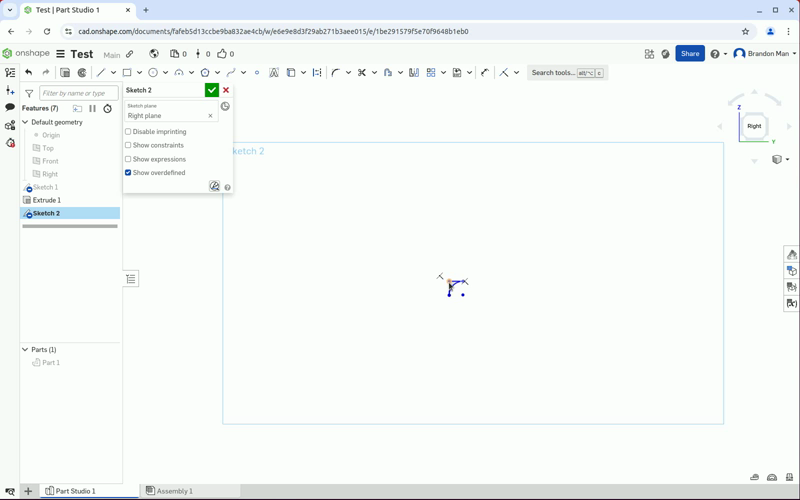
scroll(6)
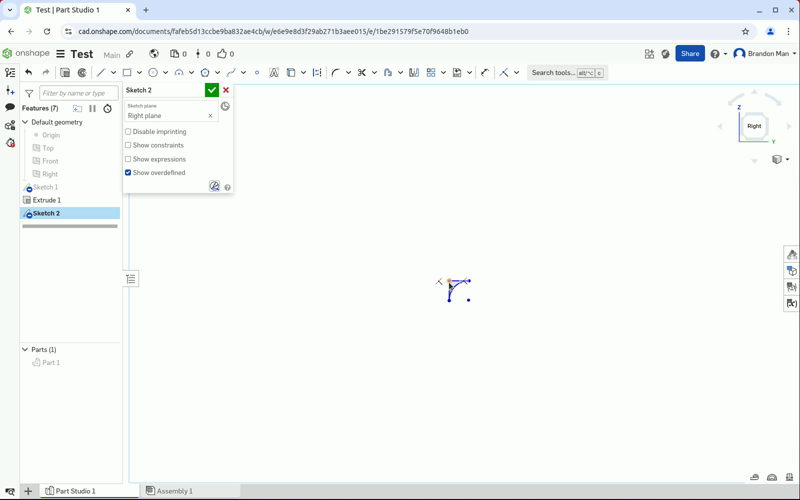
scroll(6)
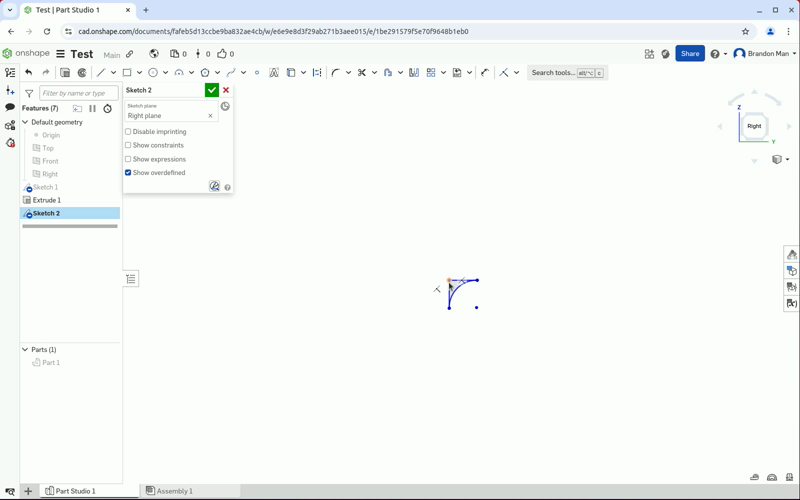
scroll(6)
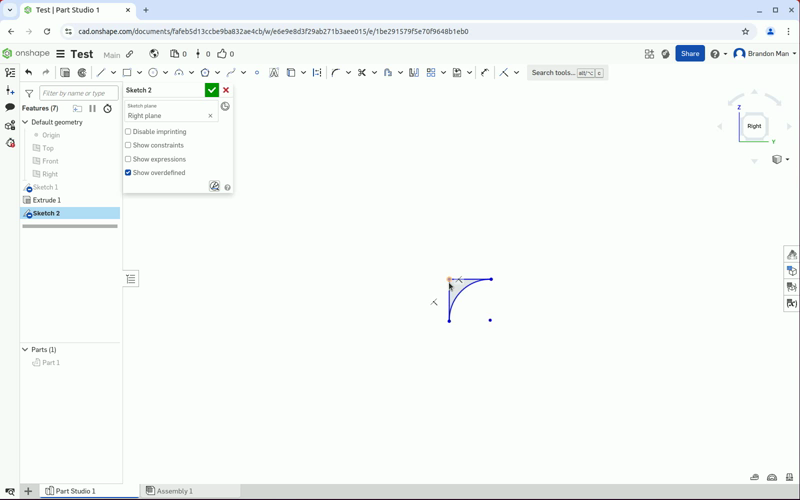
scroll(6)
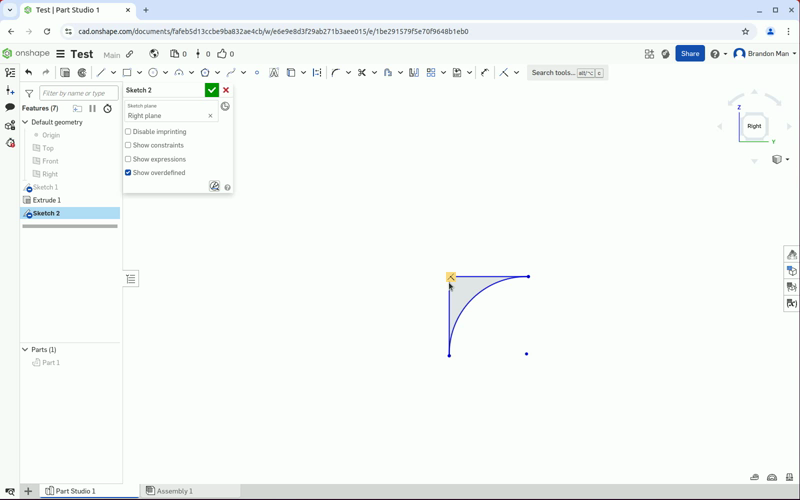
click(449, 282)
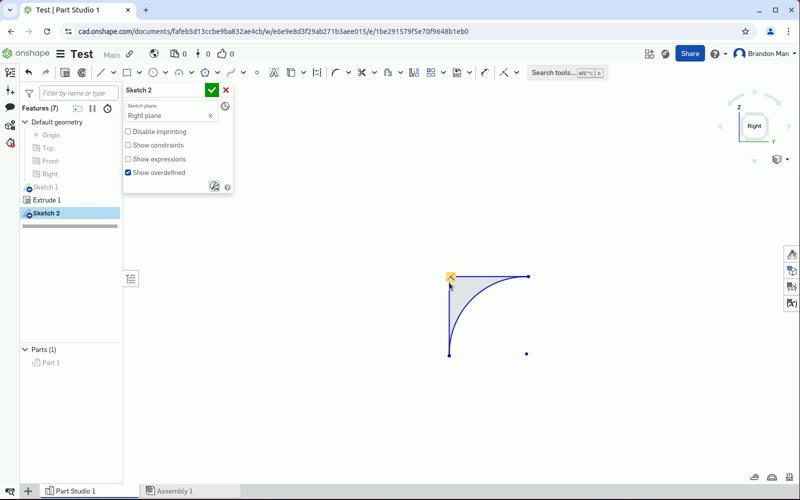
scroll(-6)
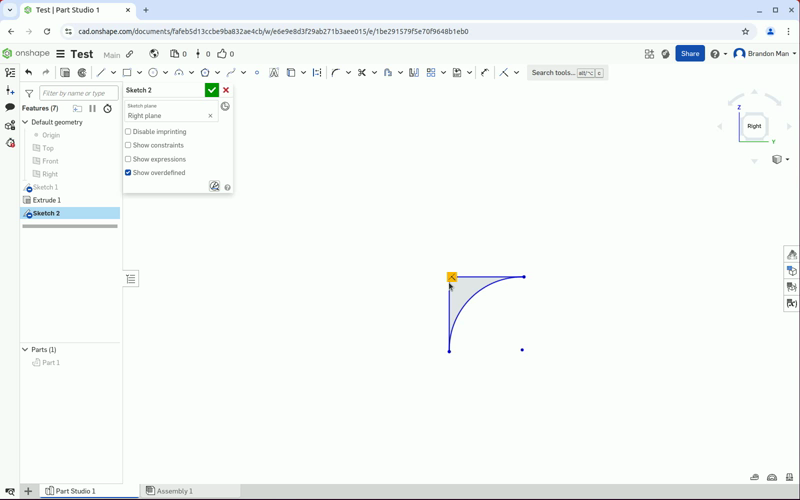
scroll(-6)
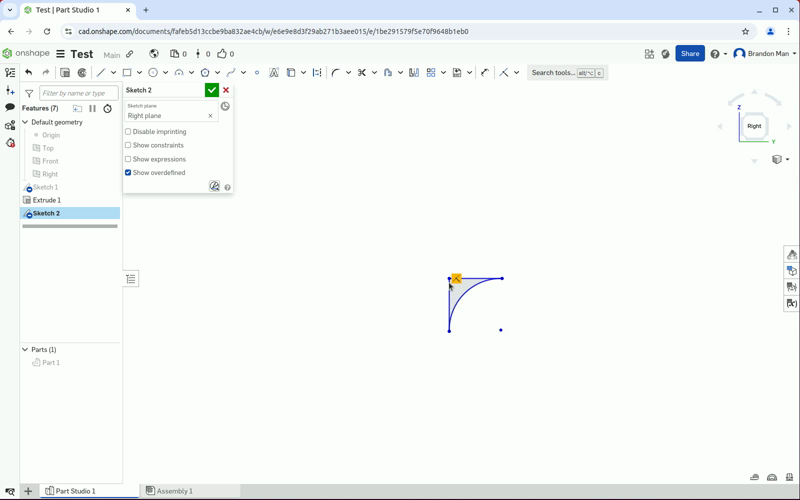
scroll(-6)
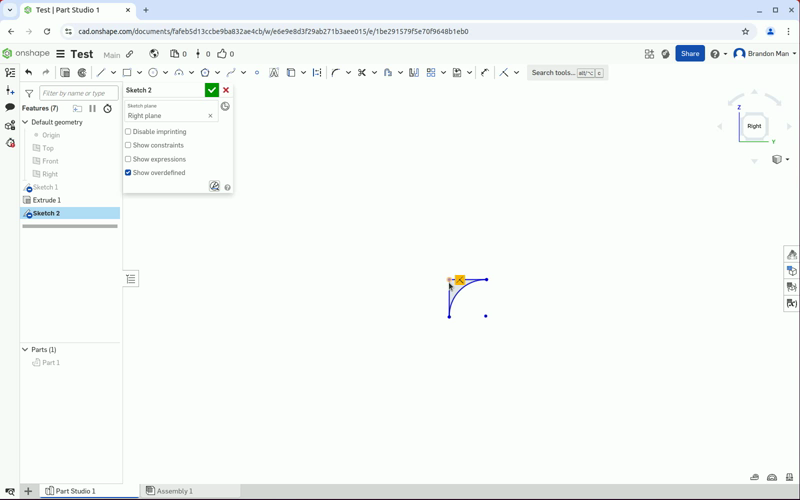
scroll(-6)
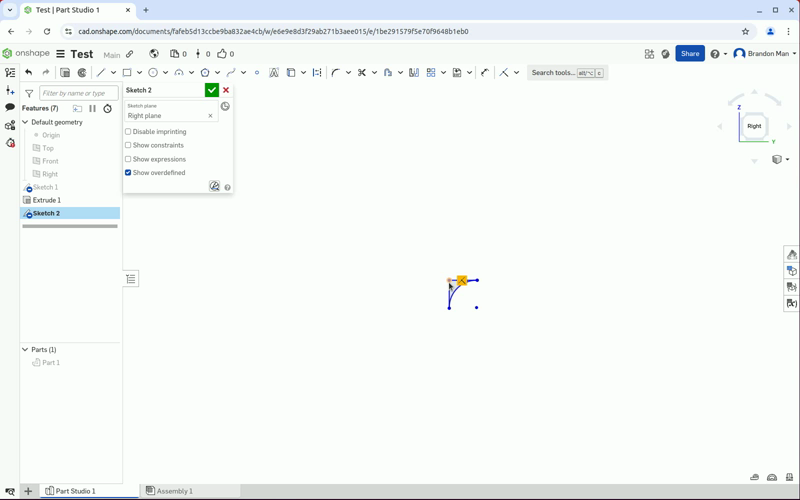
scroll(-6)
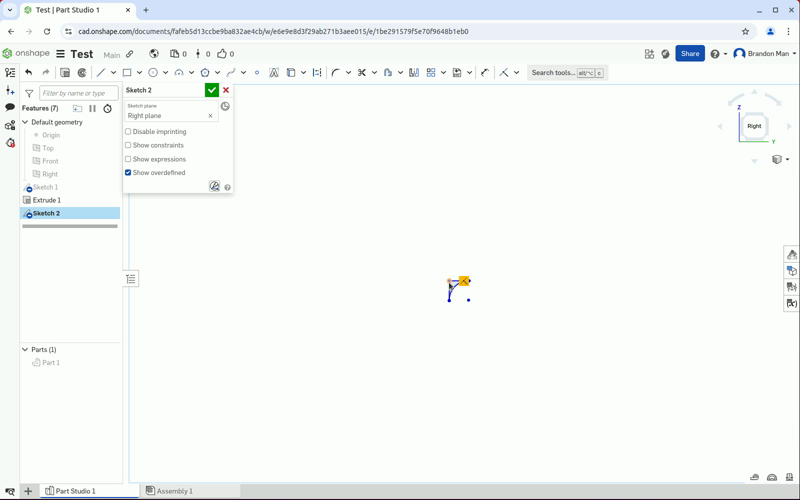
scroll(-6)
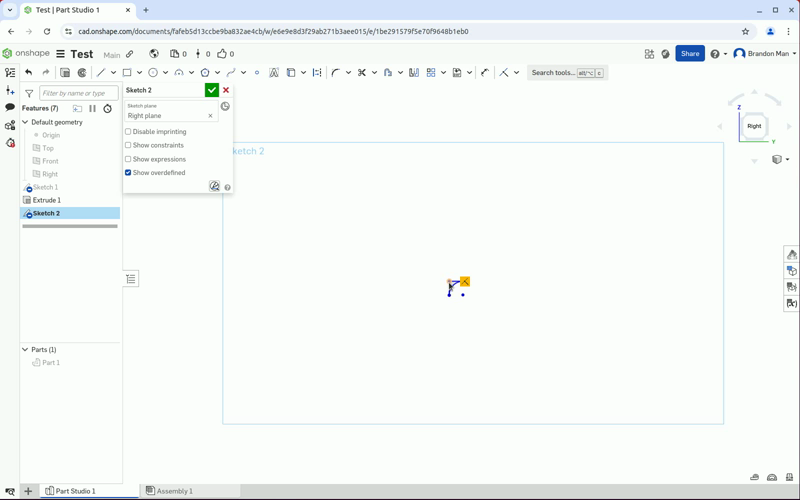
scroll(-6)
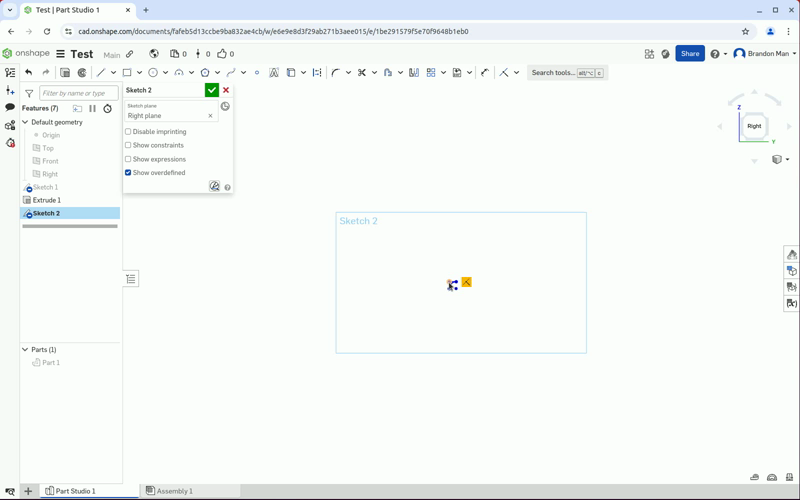
mouse_move(73, 352)
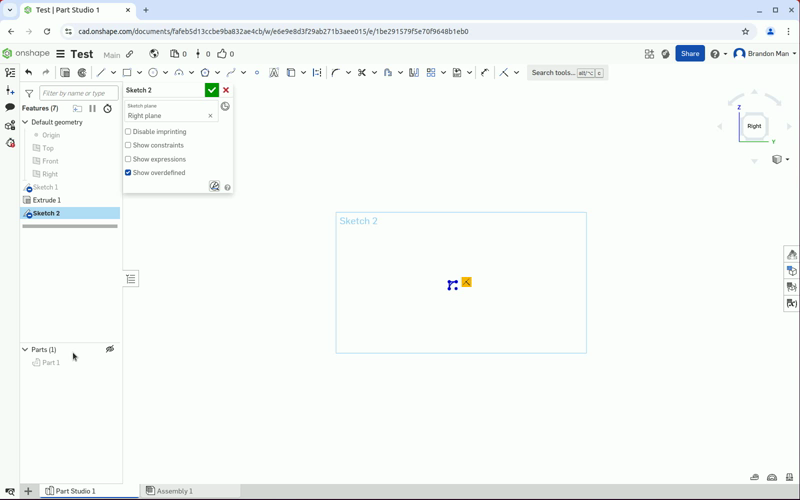
key(shift+y)
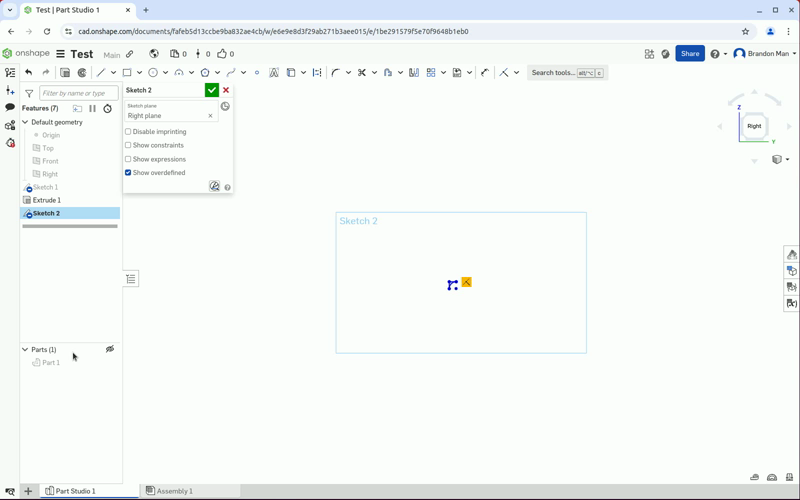
key(shift+e)
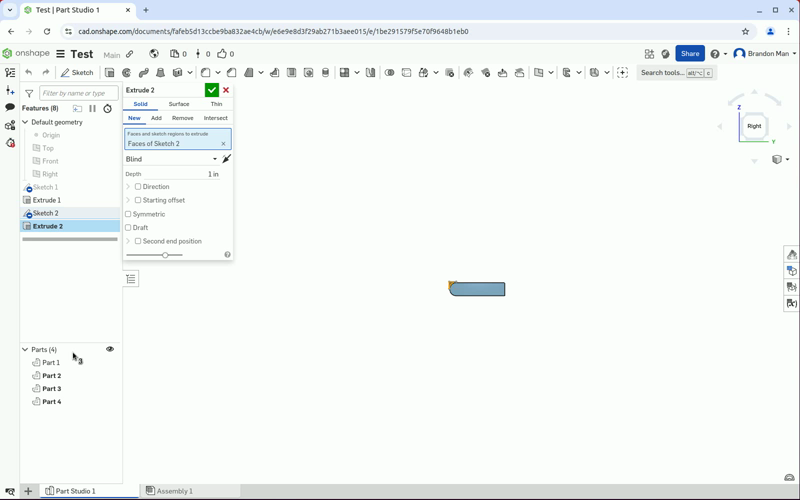
mouse_move(143, 106)
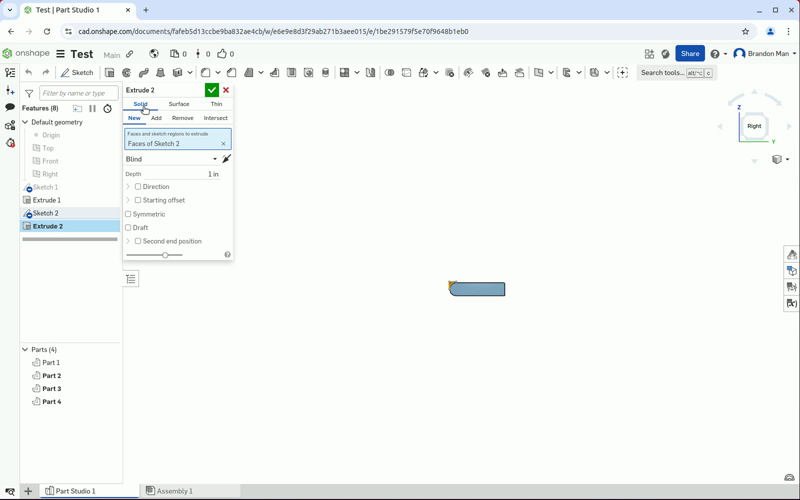
click(143, 106)
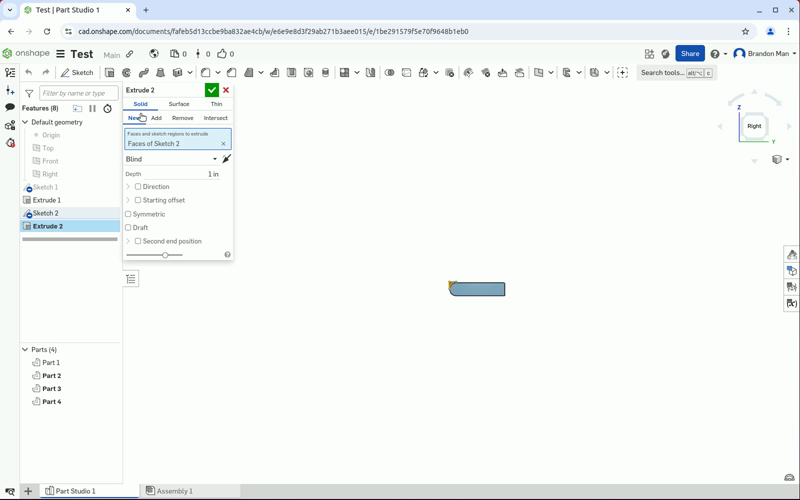
mouse_move(137, 120)
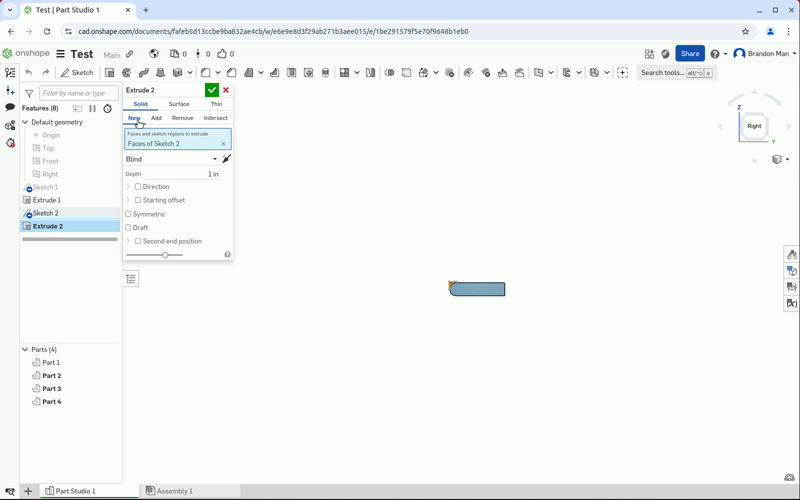
click(137, 120)
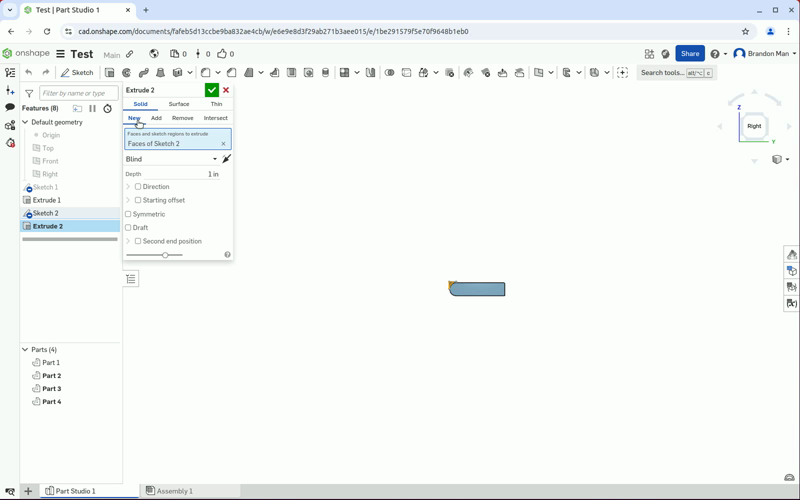
key(tab, 4)
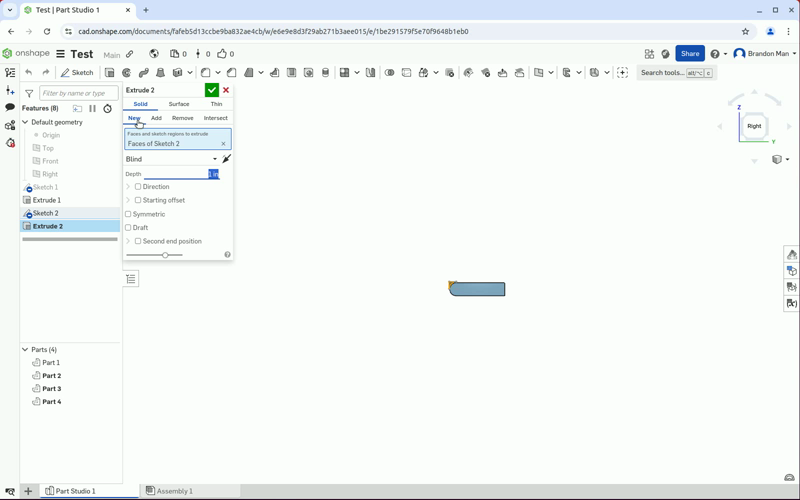
text(0.481)
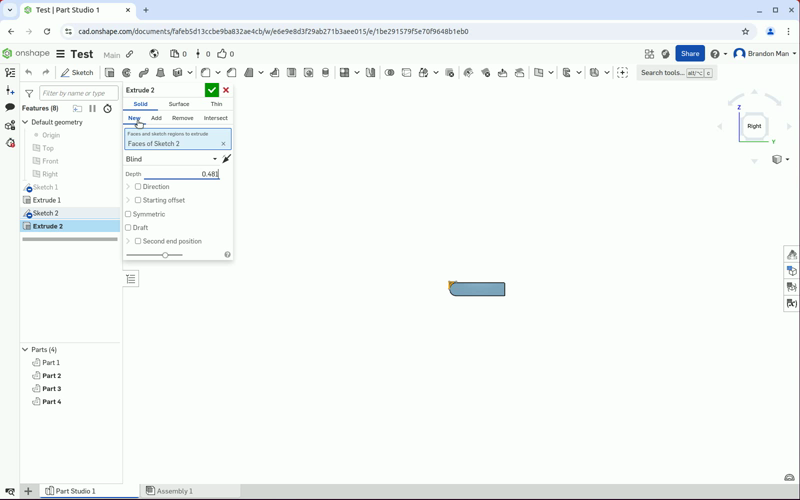
key(enter)
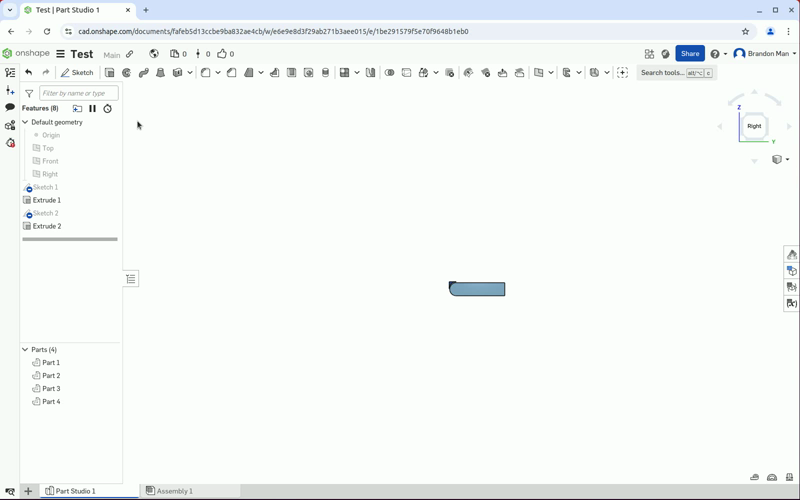
key(shift+h)
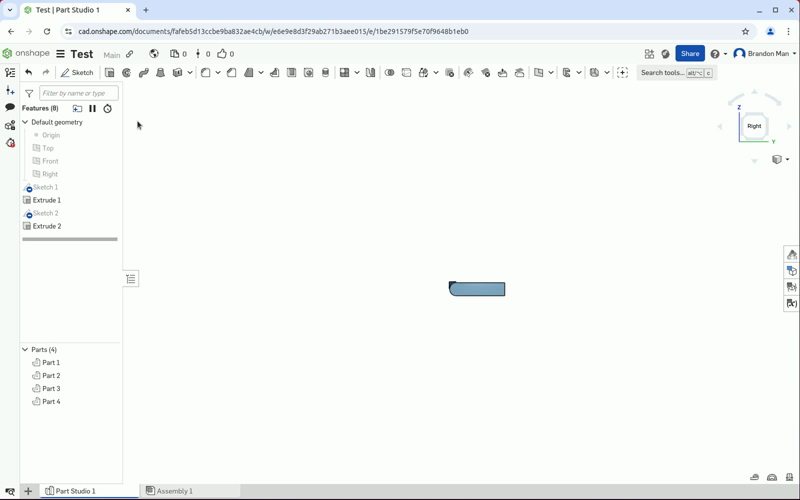
key(shift+h)
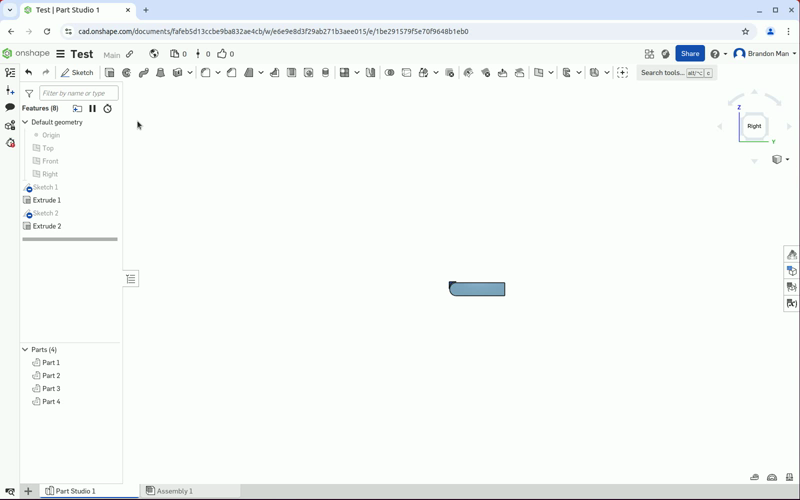
mouse_move(73, 189)
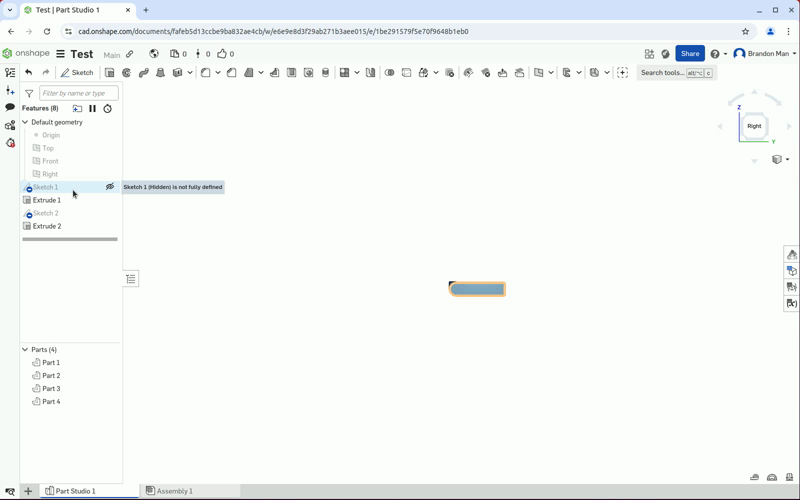
click(73, 189)
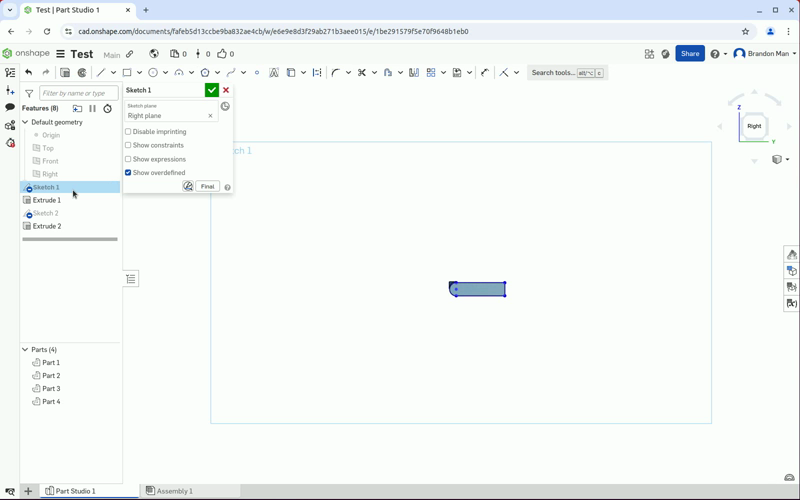
mouse_move(229, 92)
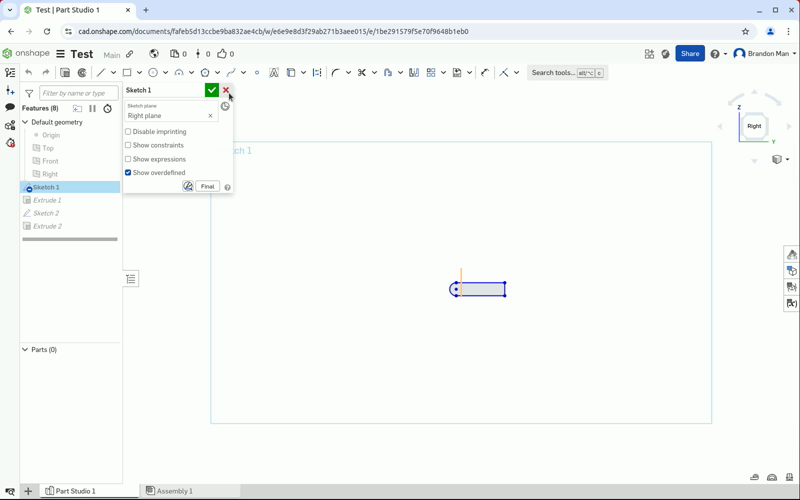
click(229, 92)
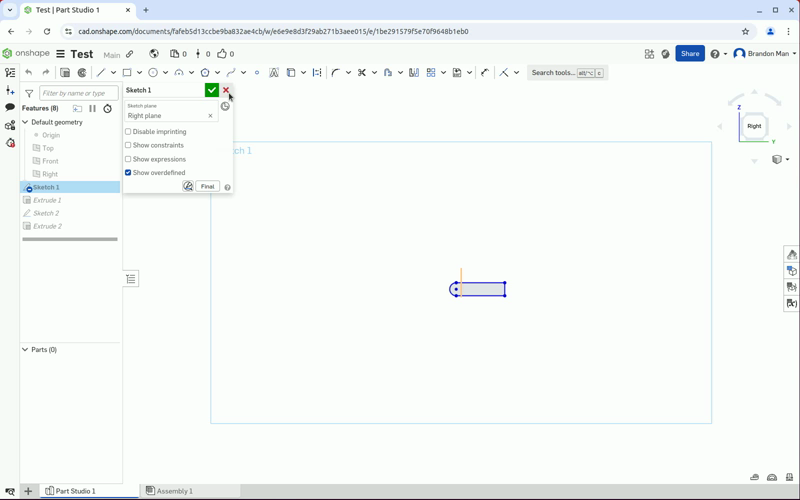
key(shift+s)
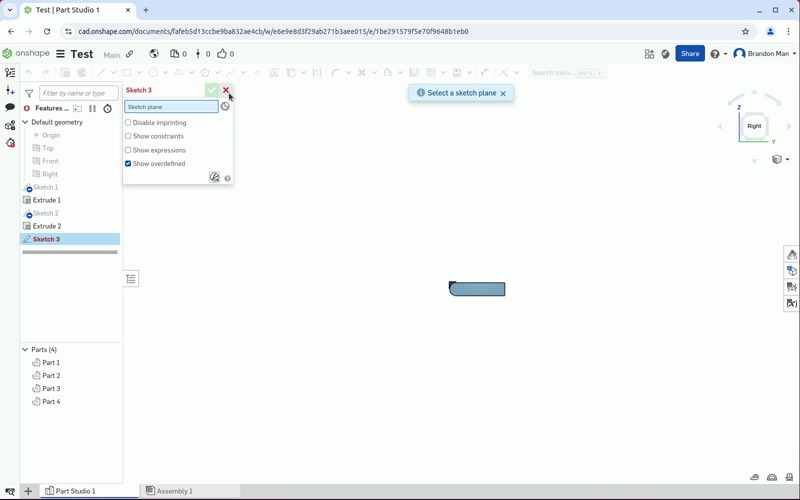
mouse_move(73, 176)
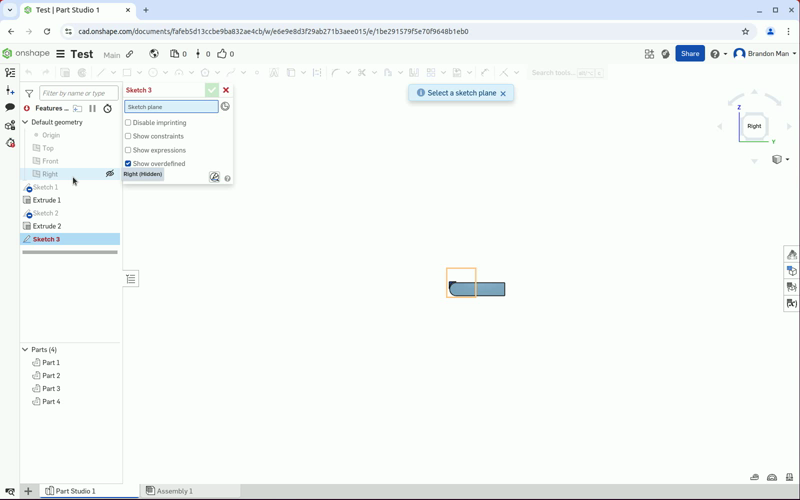
click(73, 176)
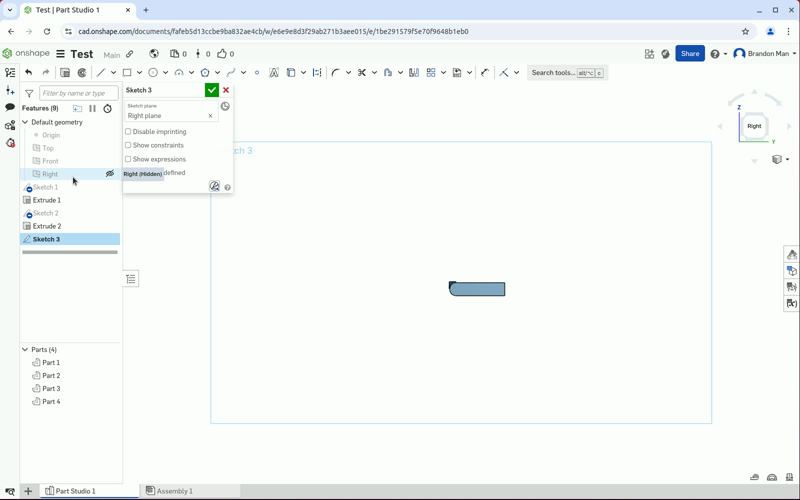
mouse_move(73, 352)
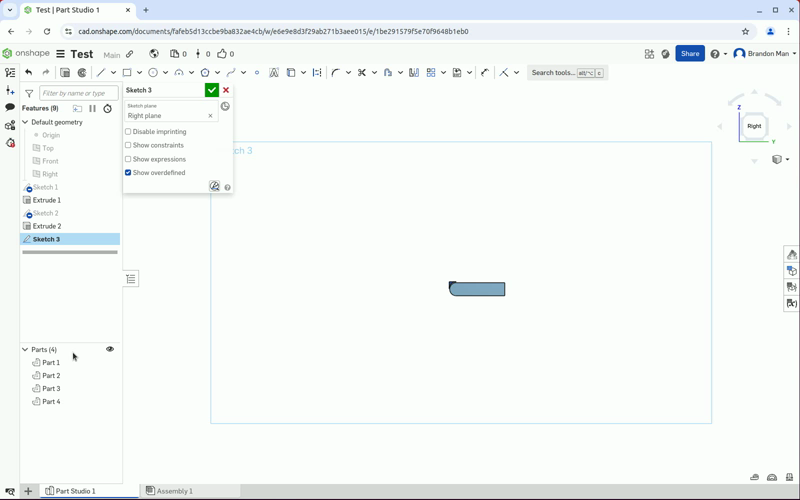
key(y)
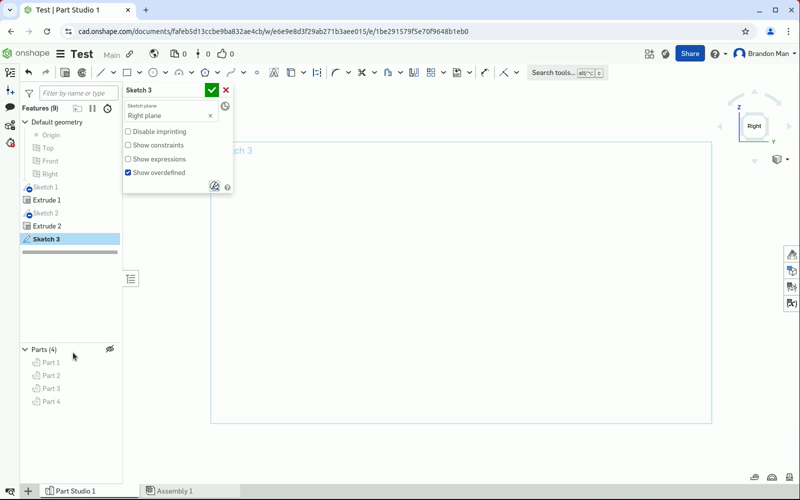
key(l)
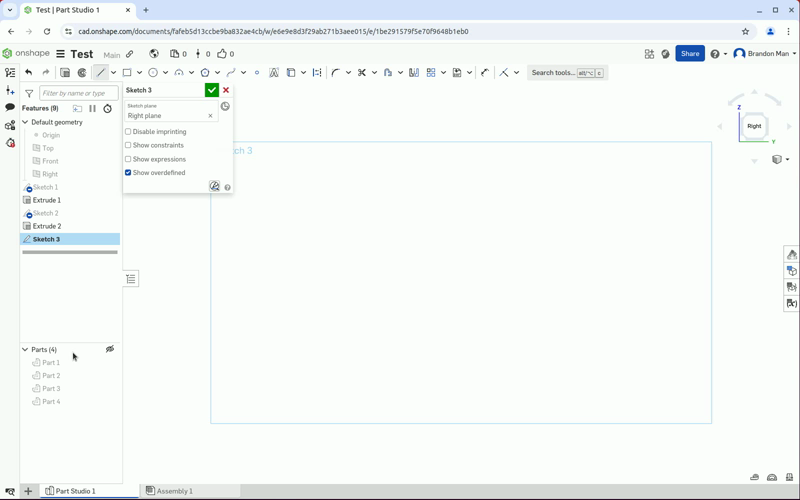
key_down(shift)
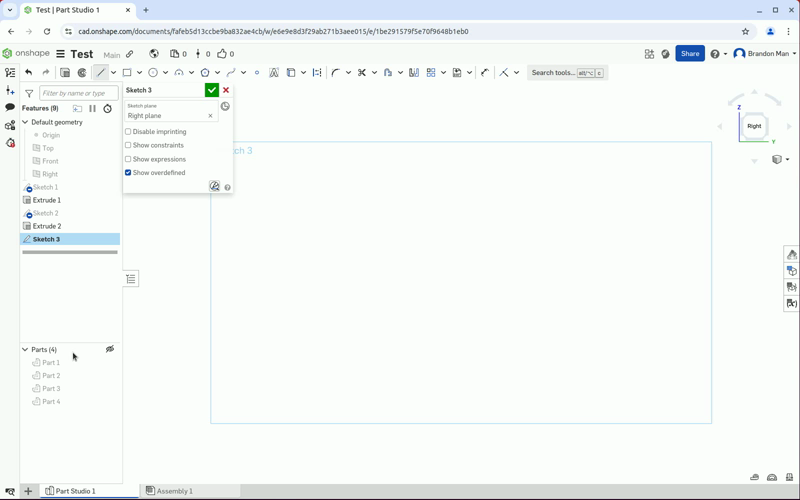
mouse_move(449, 295)
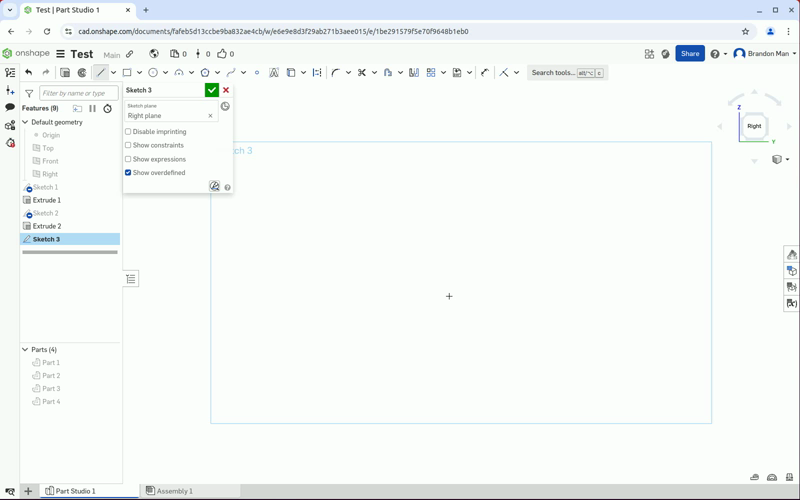
click(449, 295)
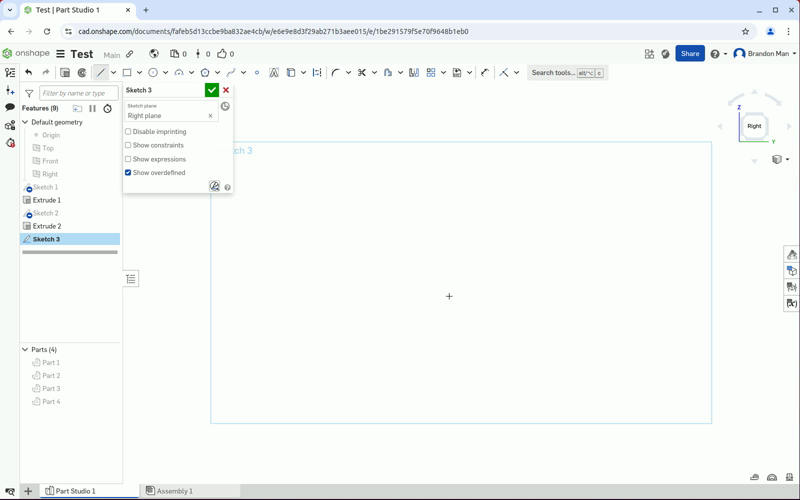
key_up(shift)
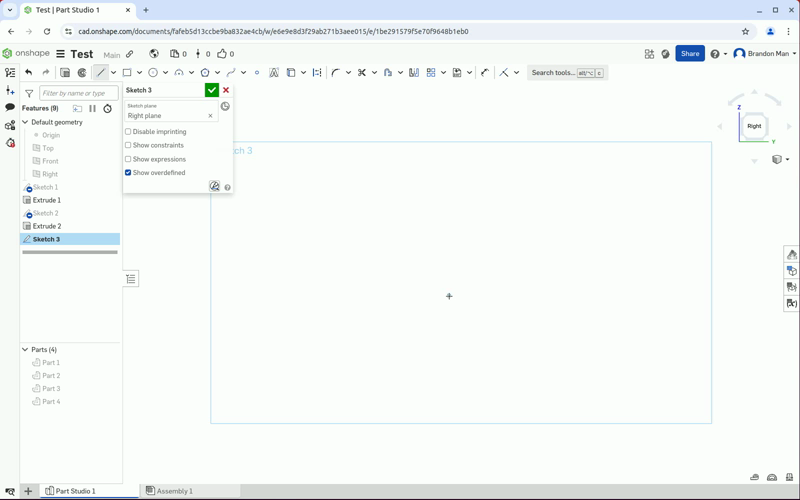
key_down(shift)
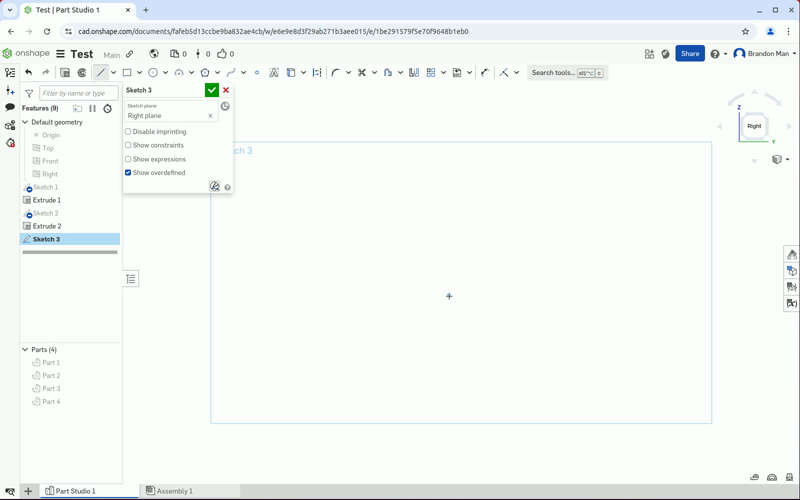
mouse_move(479, 295)
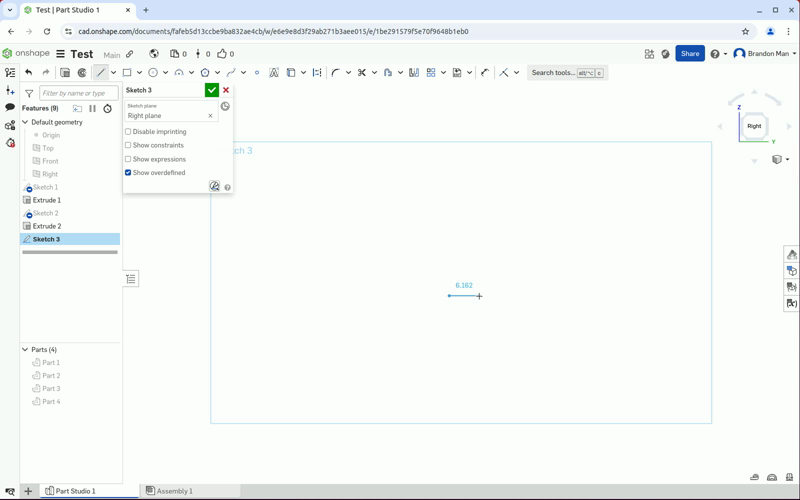
mouse_move(456, 295)
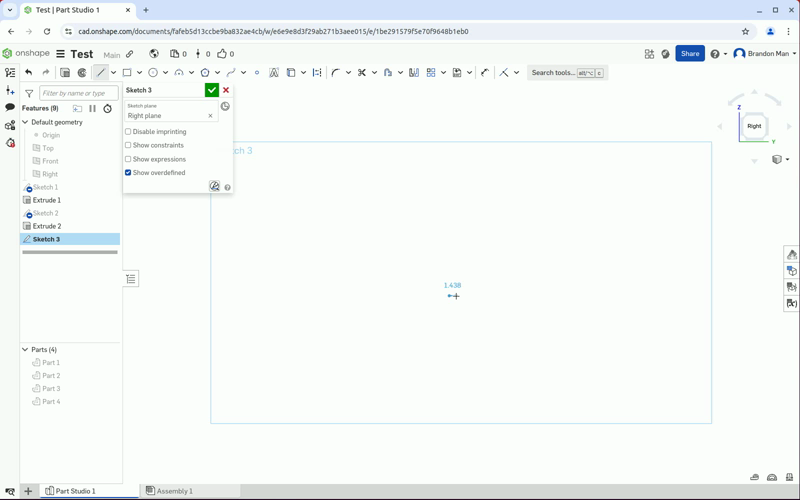
scroll(6)
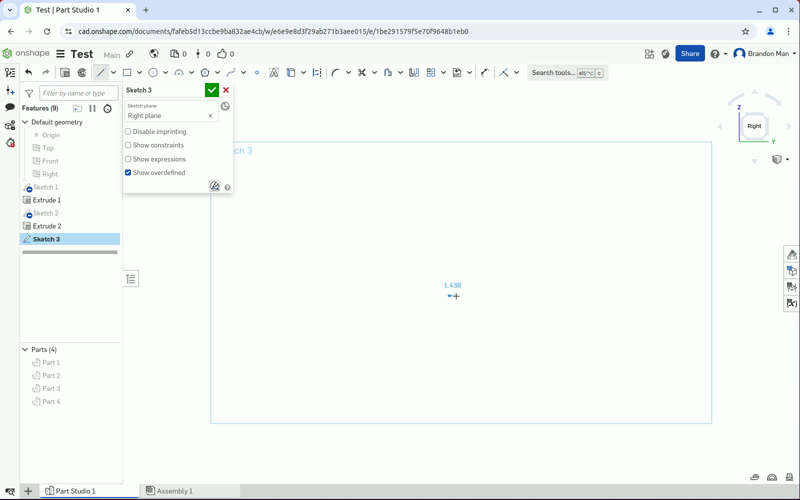
scroll(6)
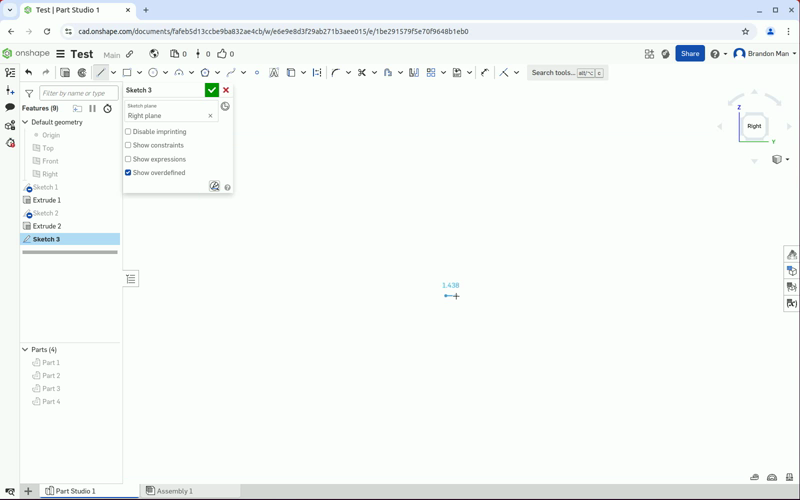
scroll(6)
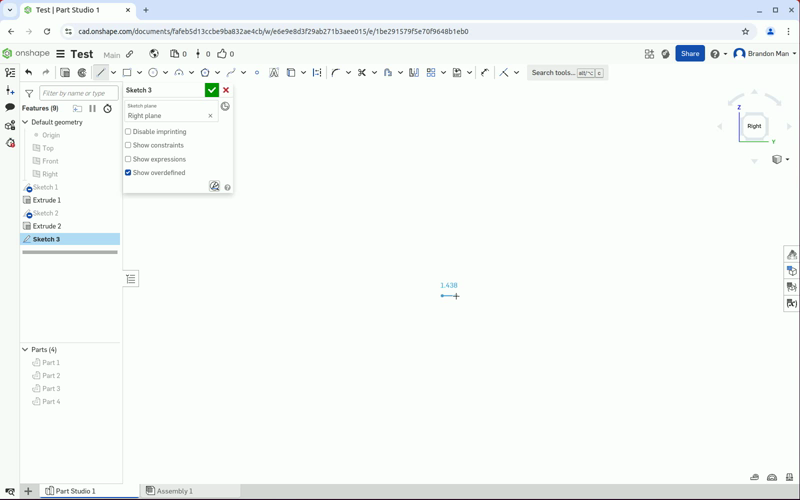
scroll(6)
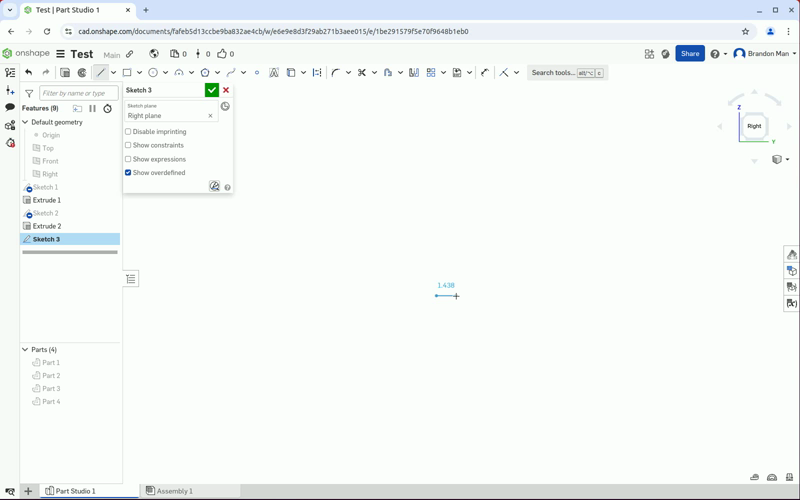
scroll(6)
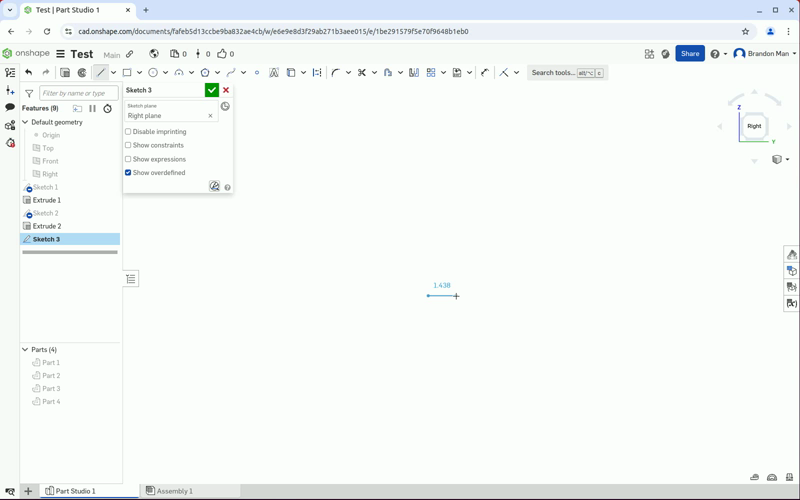
scroll(6)
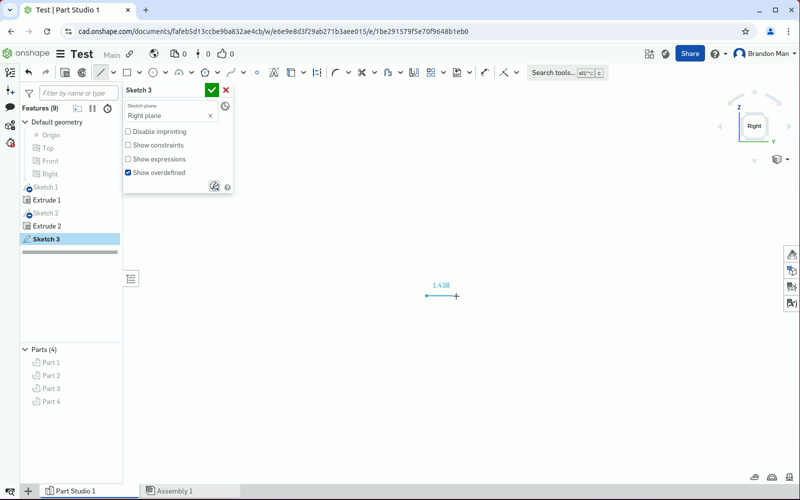
scroll(6)
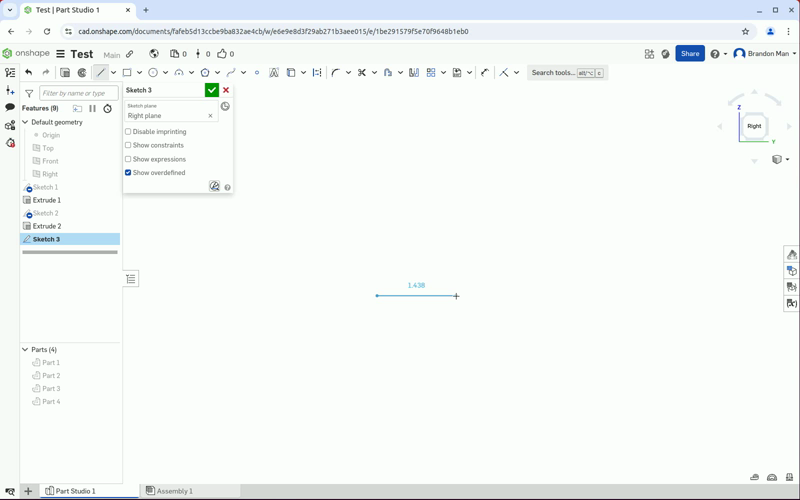
click(456, 295)
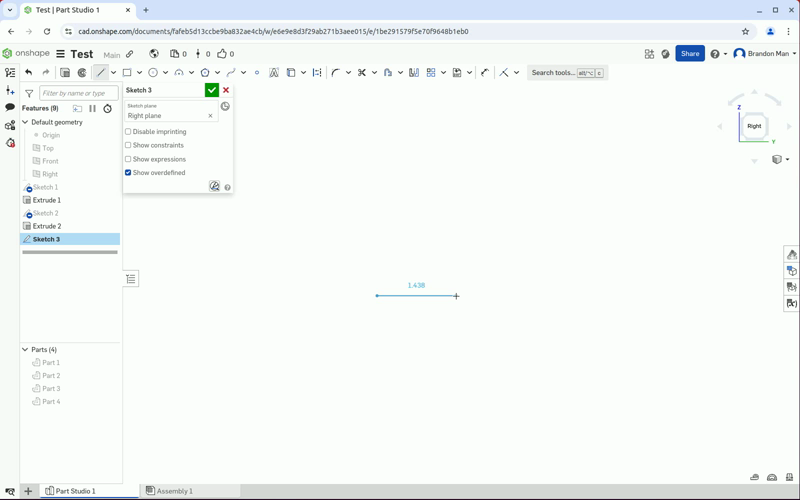
scroll(-6)
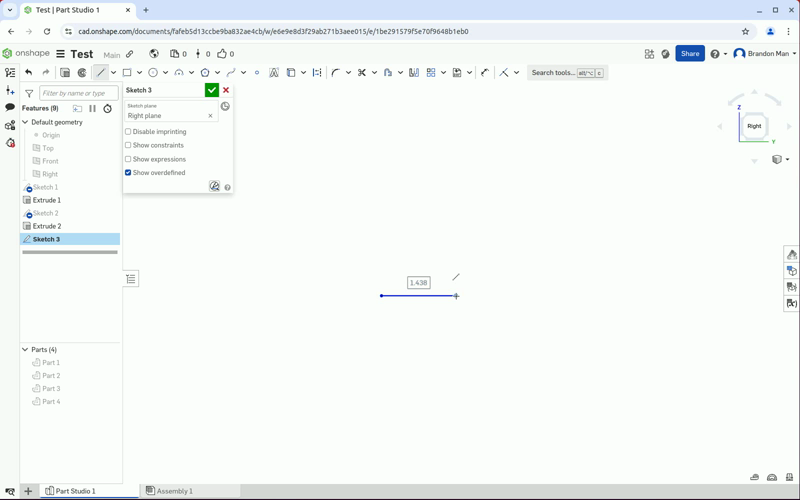
scroll(-6)
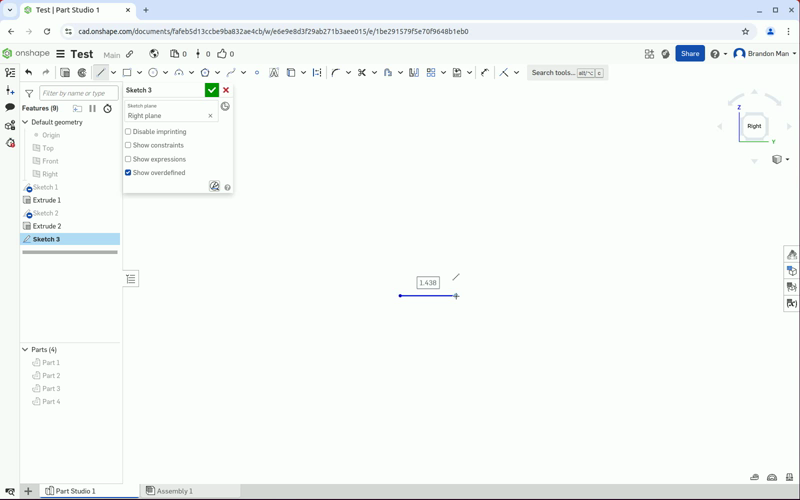
scroll(-6)
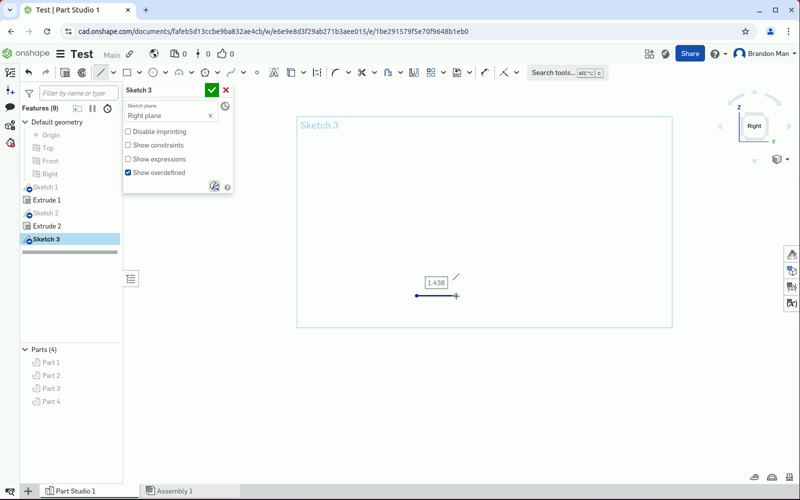
scroll(-6)
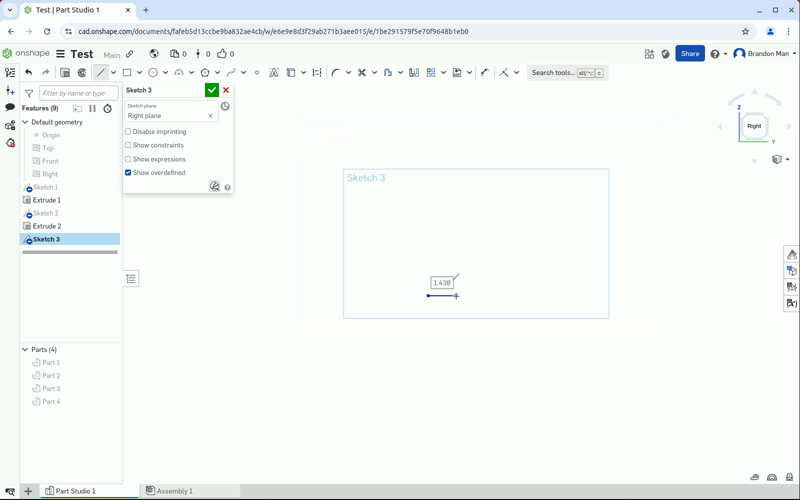
scroll(-6)
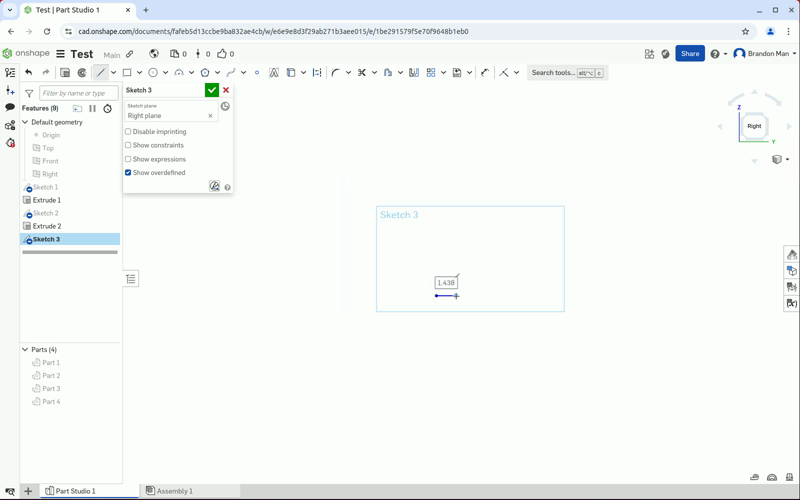
scroll(-6)
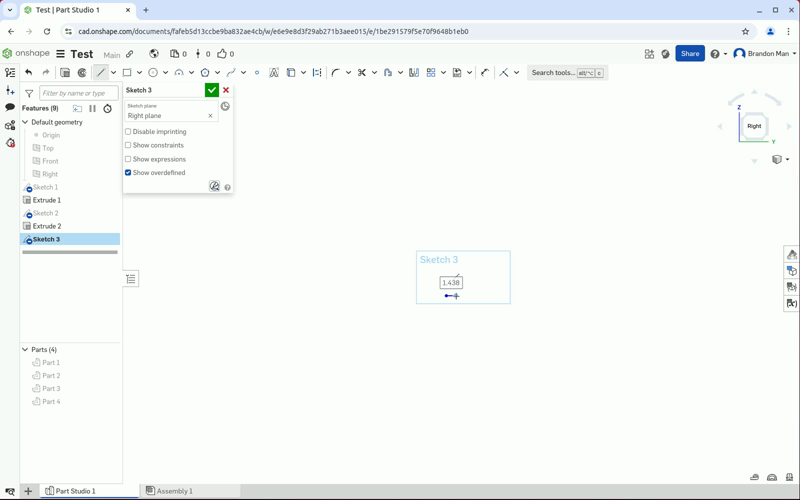
scroll(-6)
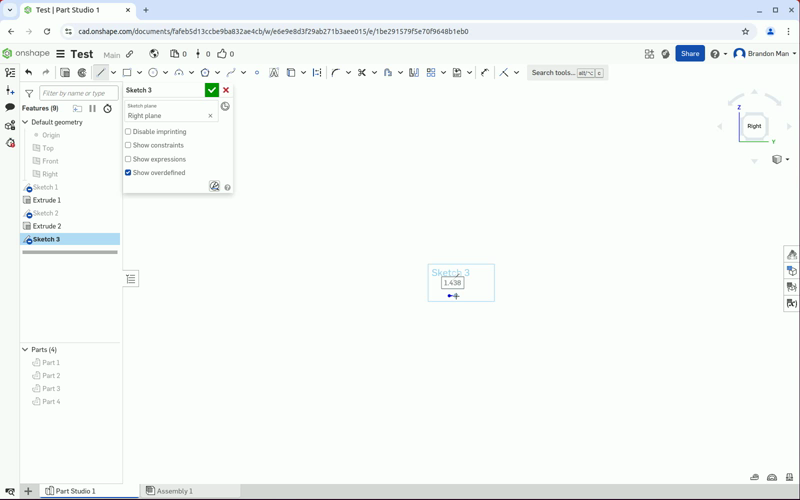
key_up(shift)
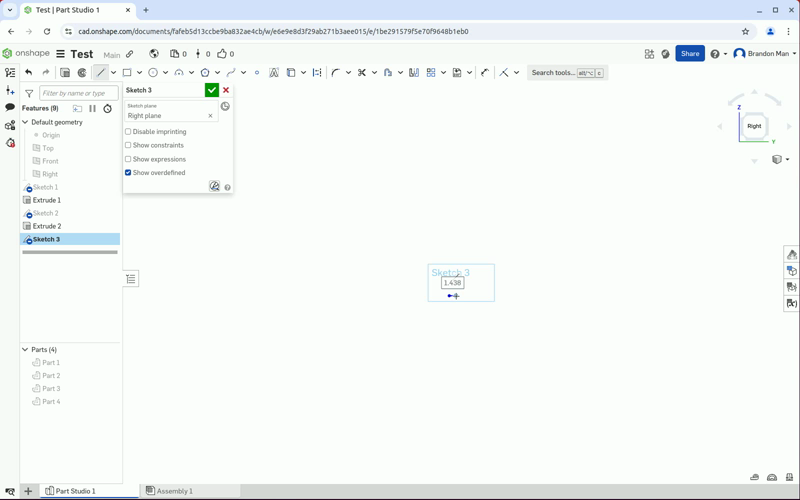
key(esc)
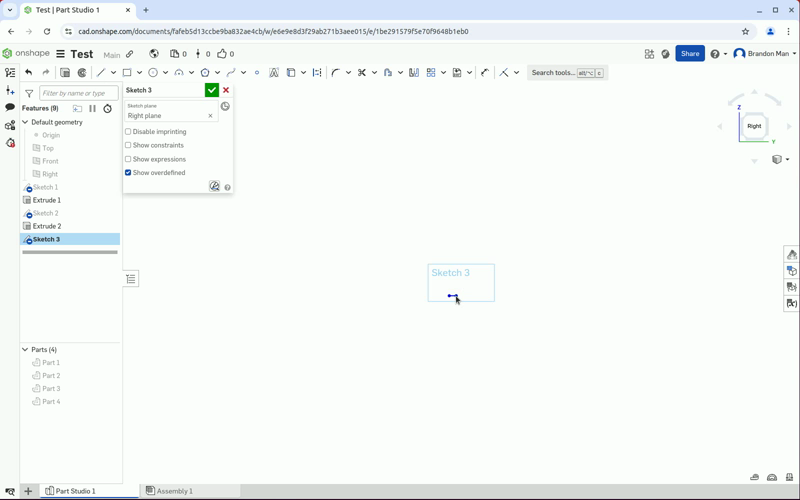
key(a)
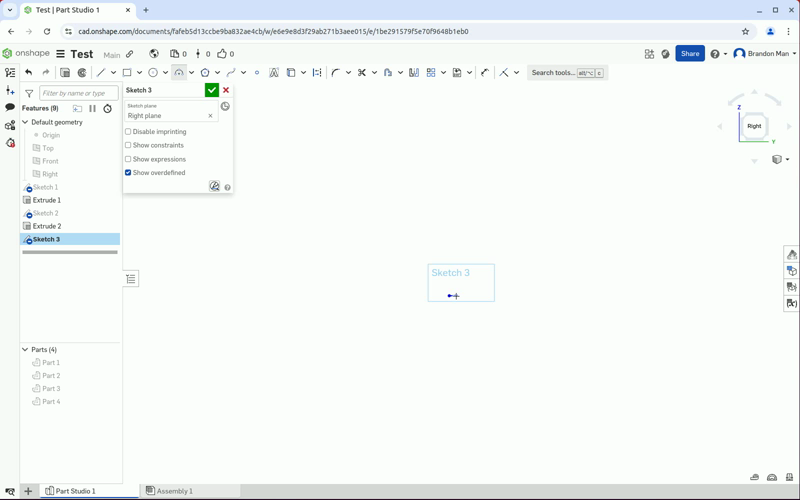
mouse_move(456, 295)
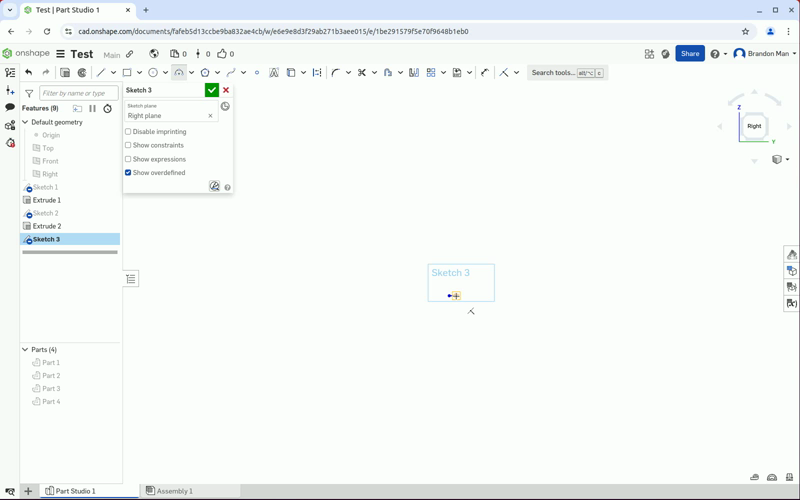
click(456, 295)
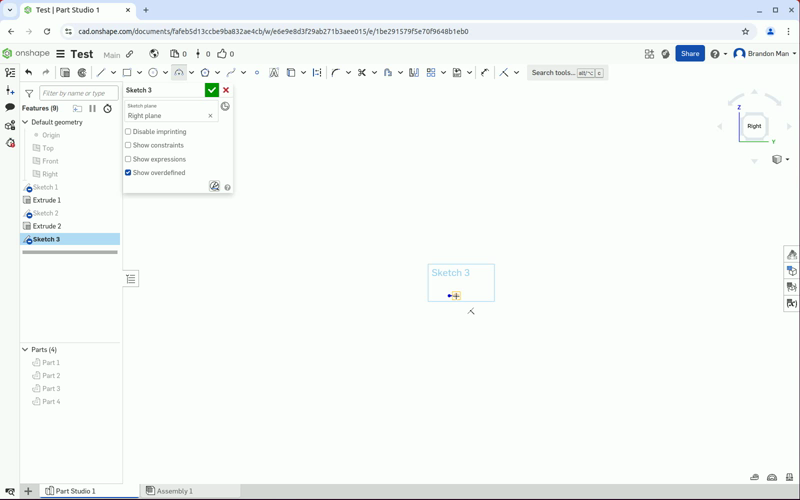
key_down(shift)
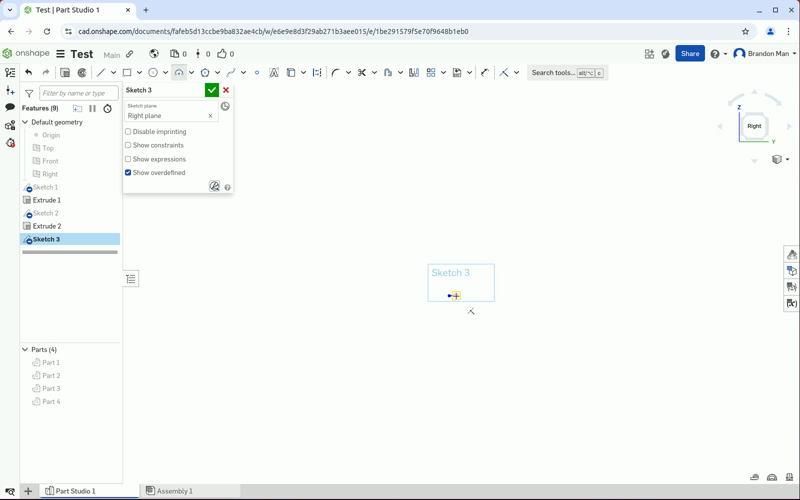
mouse_move(449, 288)
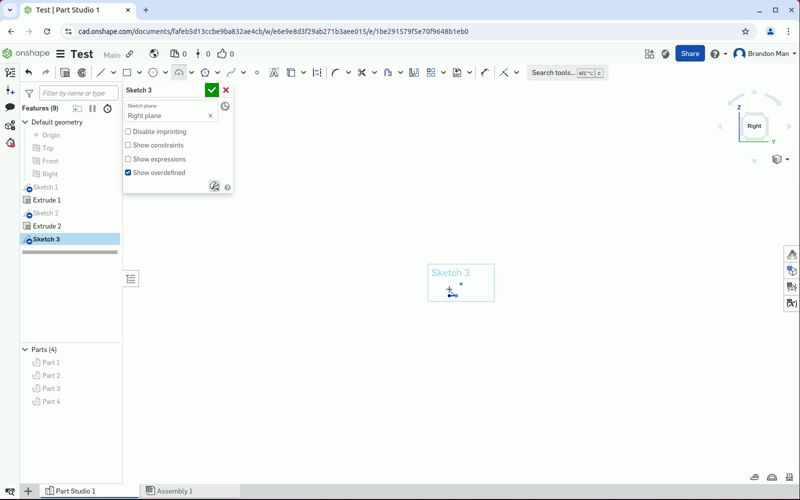
click(449, 288)
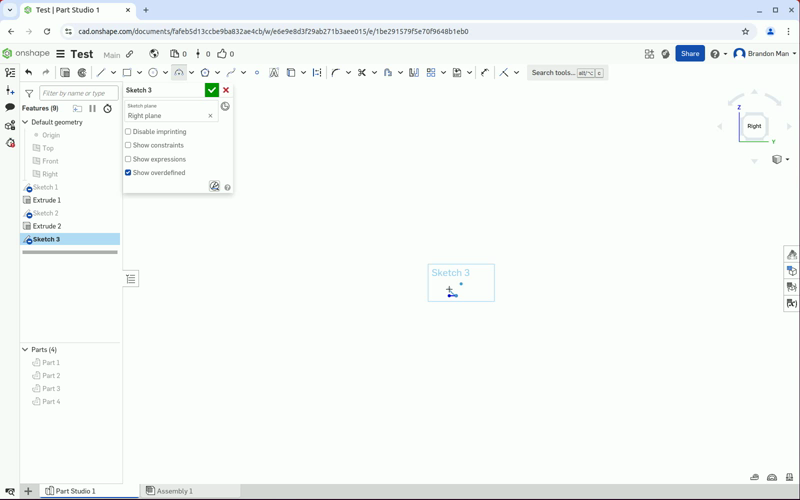
mouse_move(451, 293)
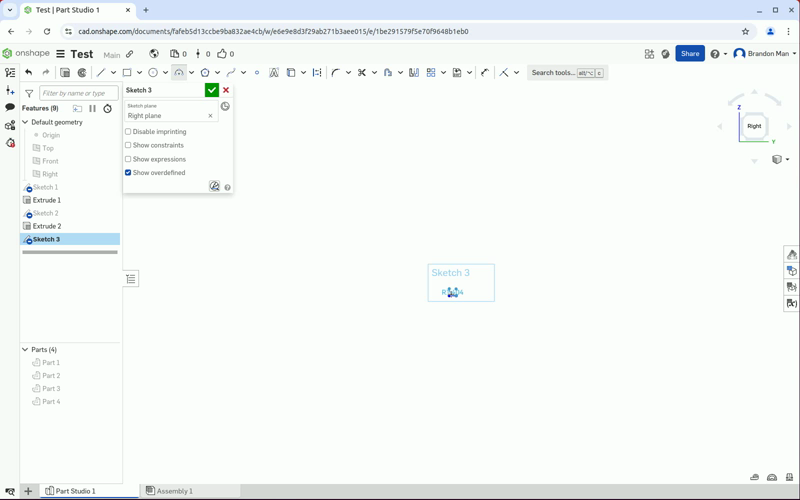
scroll(6)
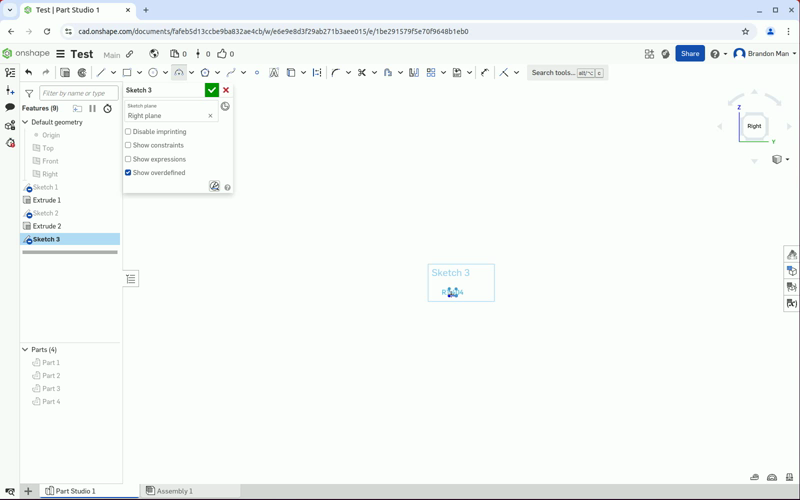
scroll(6)
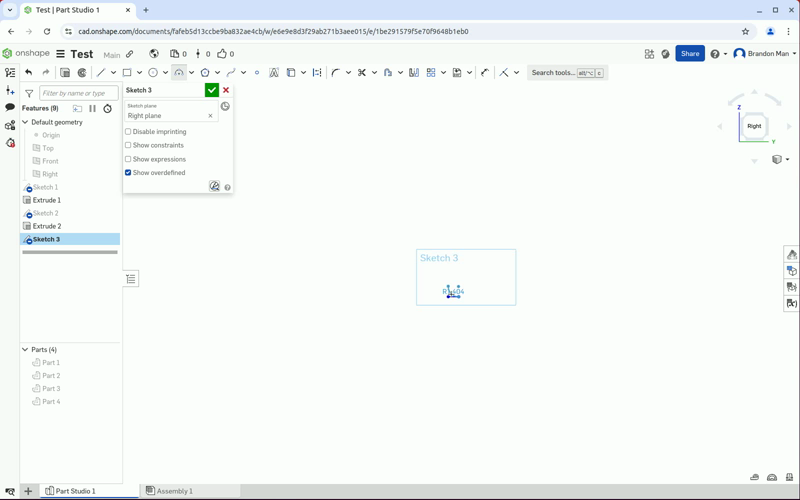
scroll(6)
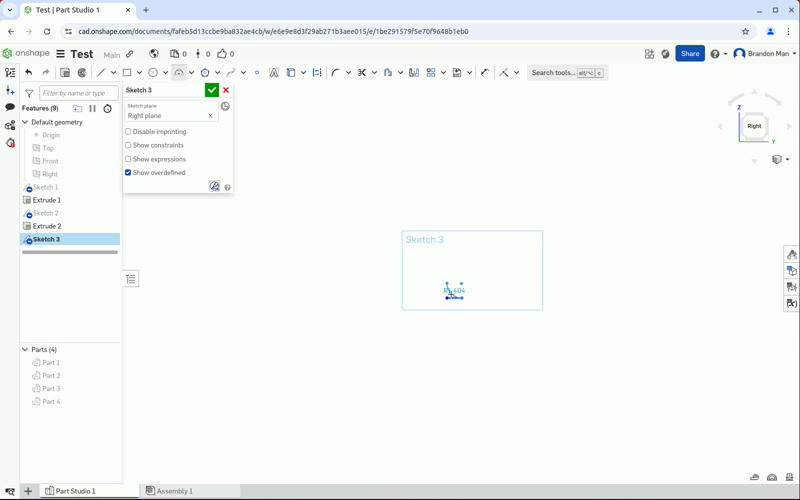
scroll(6)
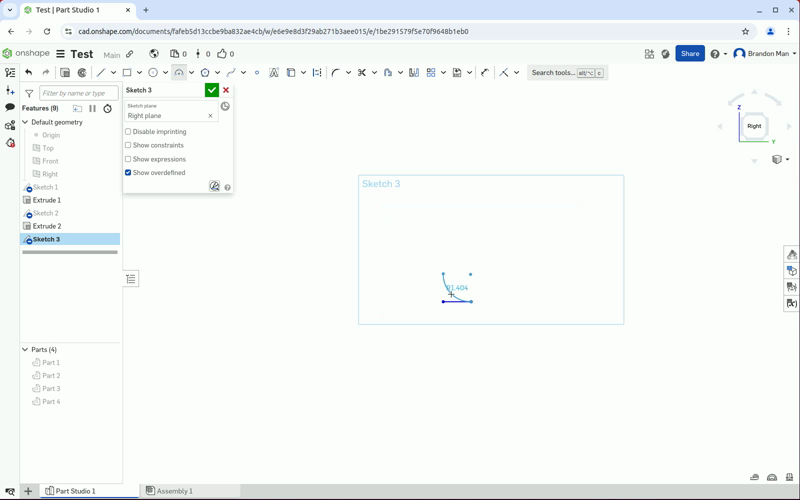
scroll(6)
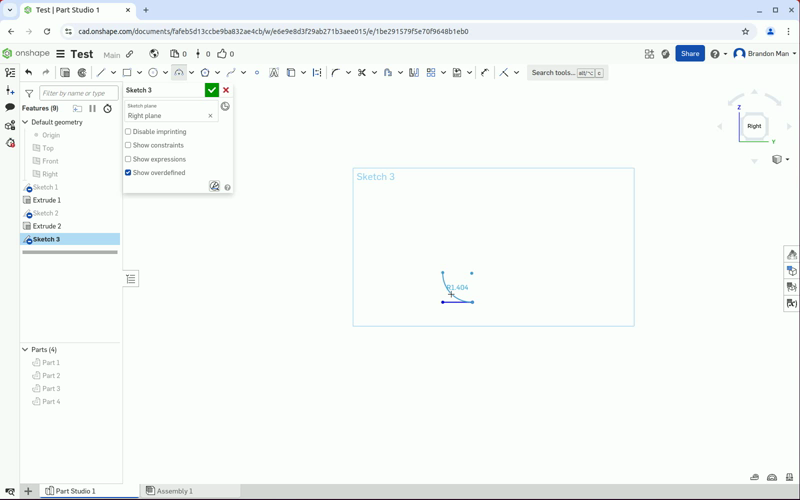
scroll(6)
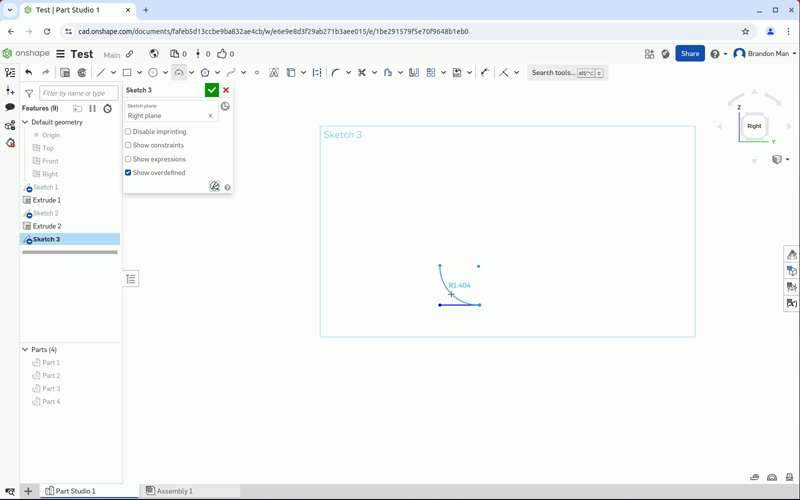
scroll(6)
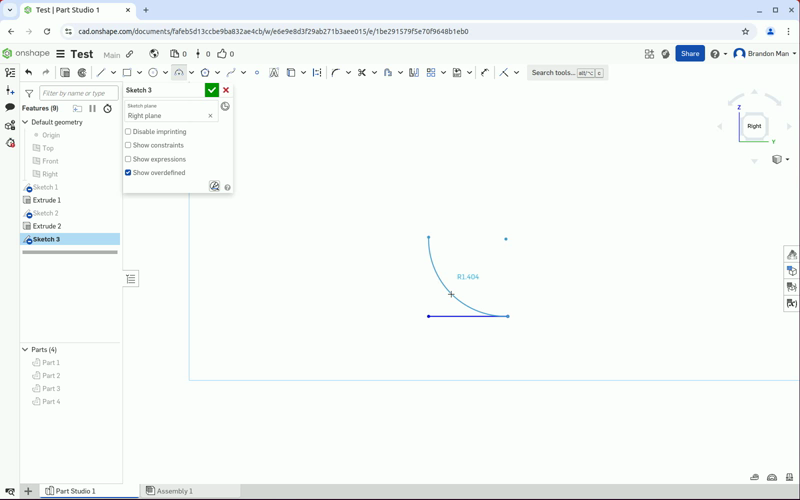
click(451, 293)
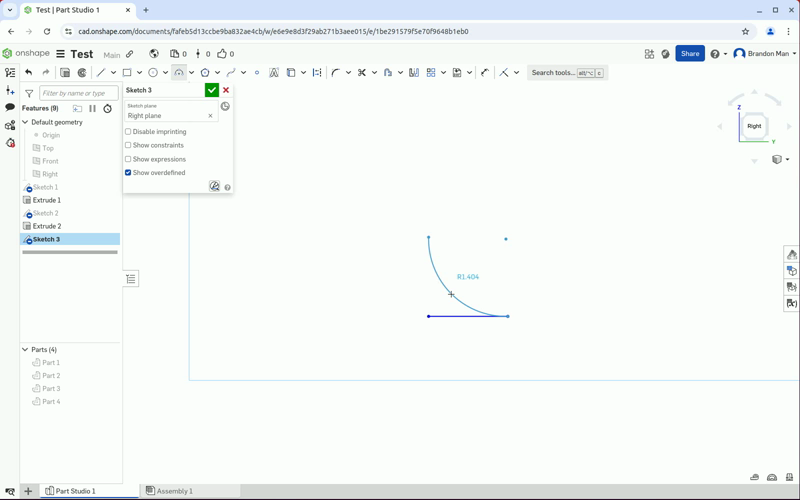
scroll(-6)
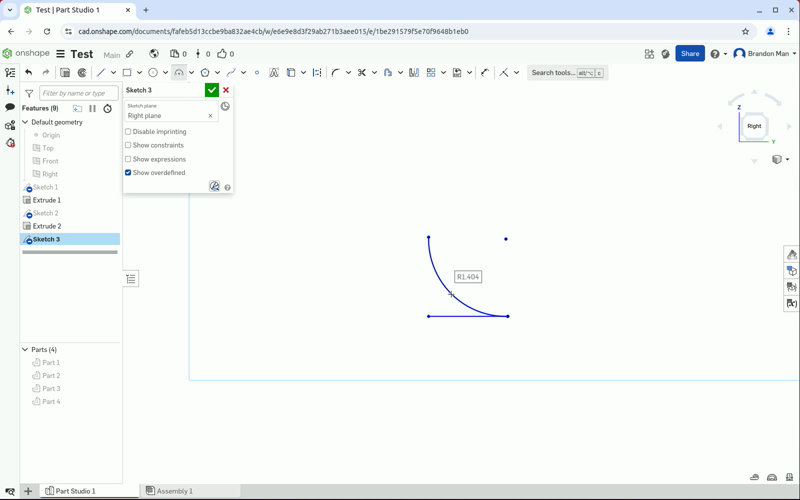
scroll(-6)
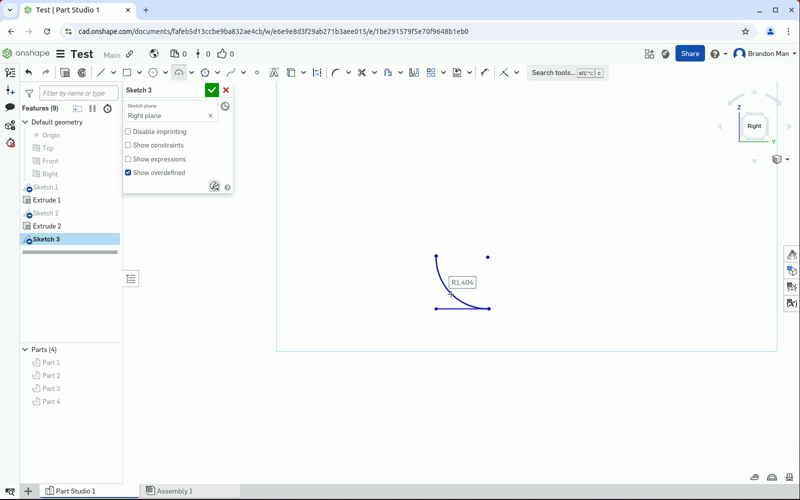
scroll(-6)
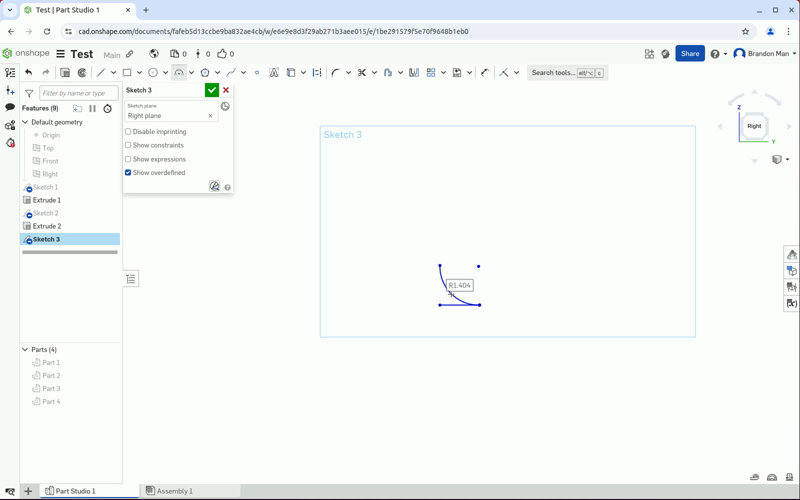
scroll(-6)
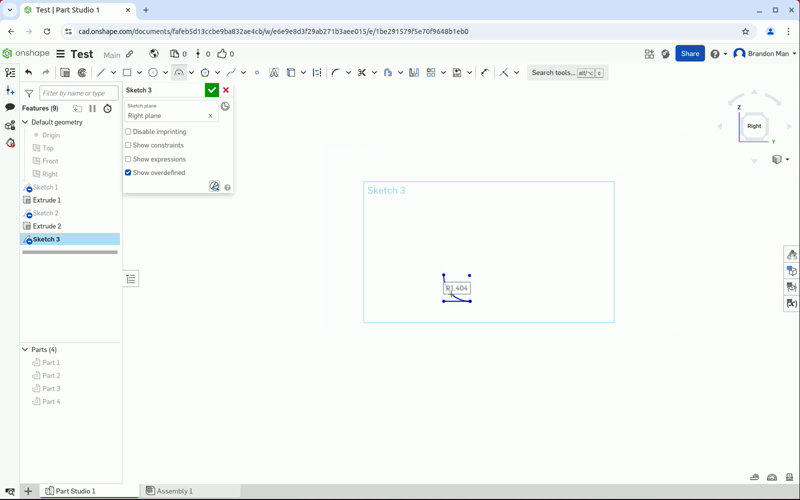
scroll(-6)
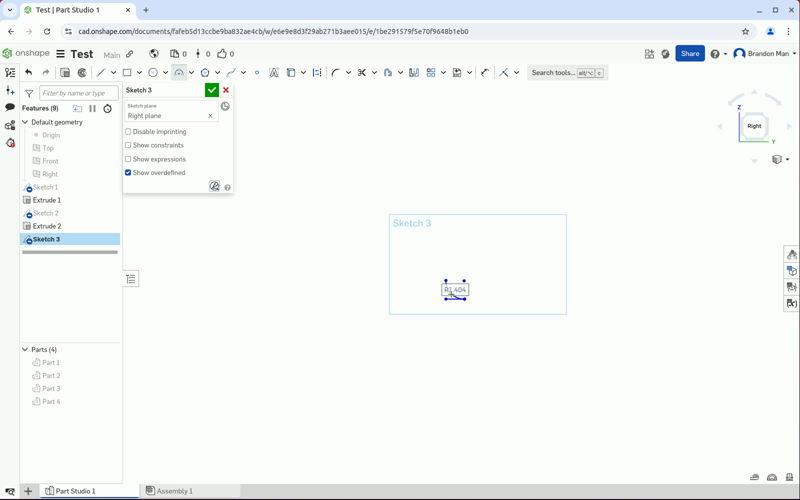
scroll(-6)
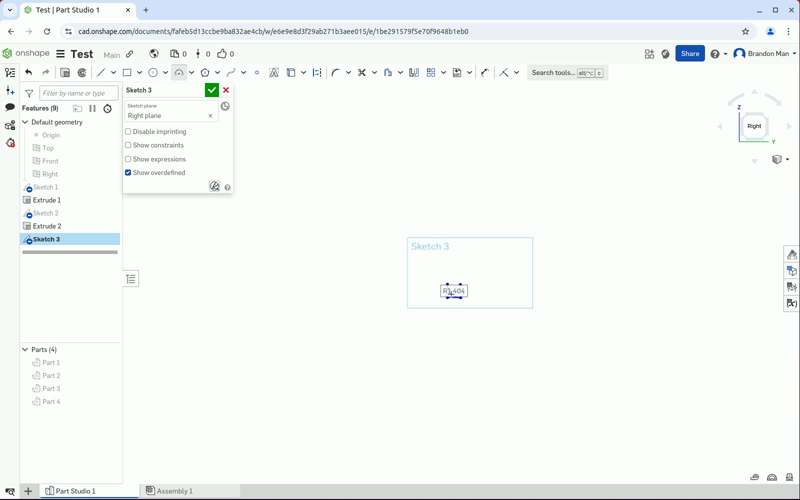
scroll(-6)
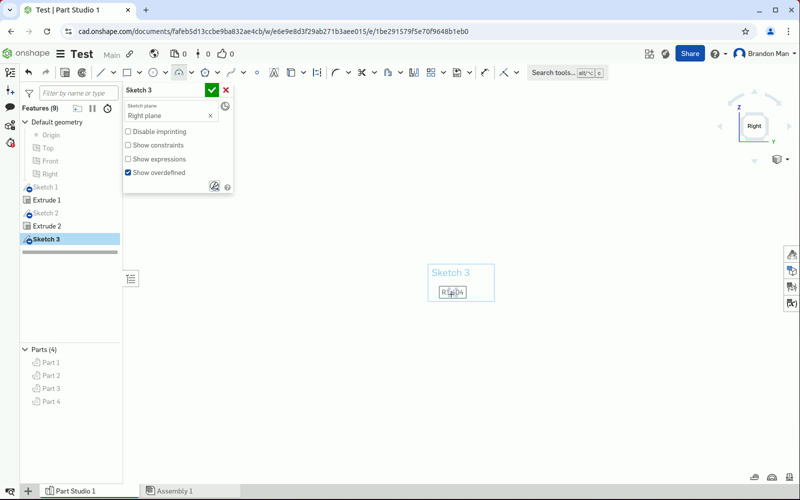
key_up(shift)
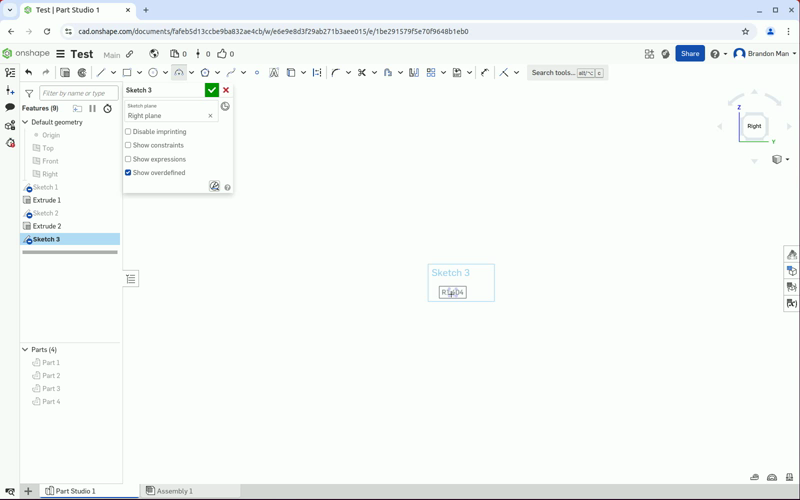
key(esc)
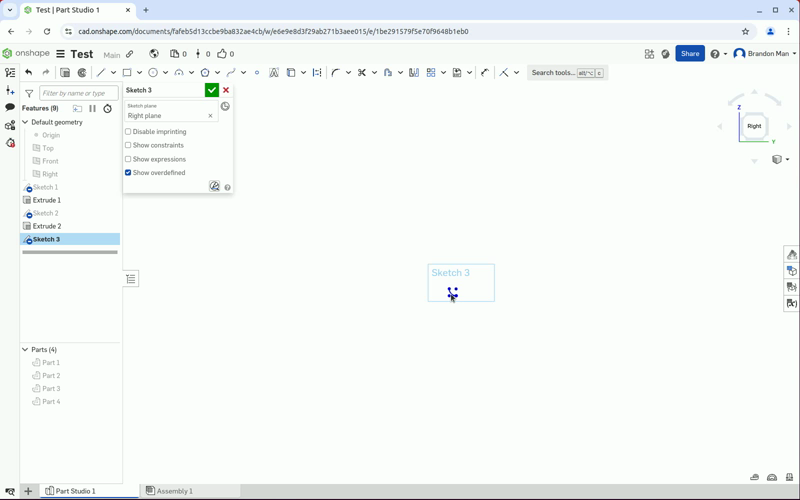
key(l)
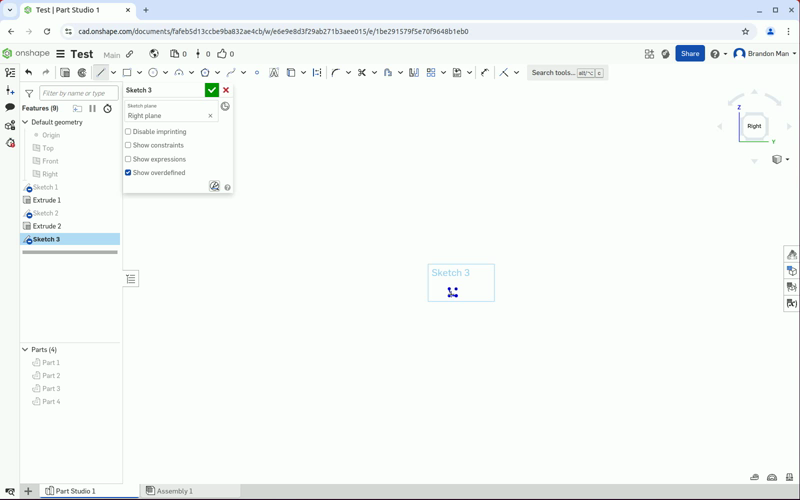
mouse_move(449, 288)
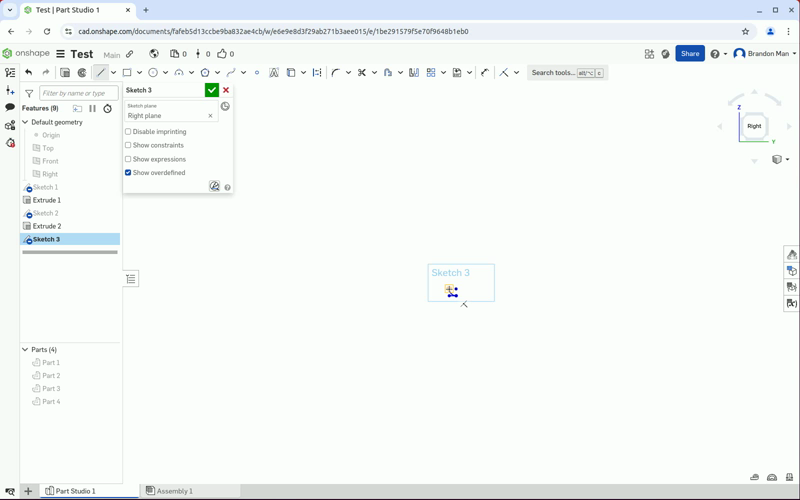
click(449, 288)
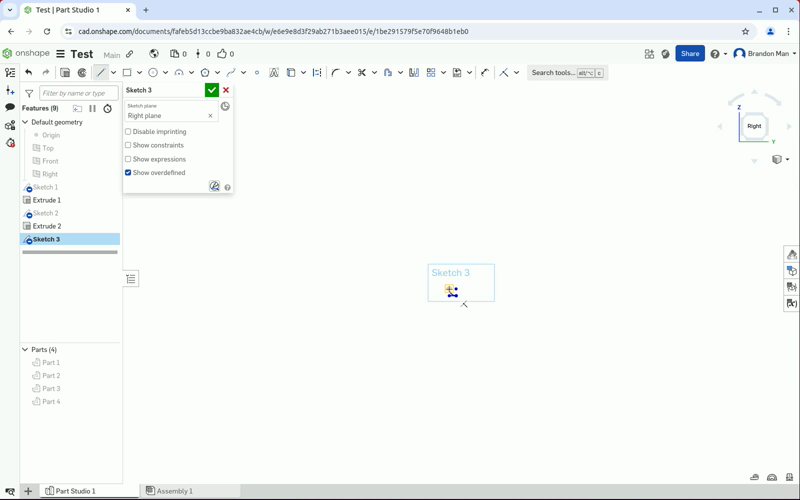
mouse_move(479, 288)
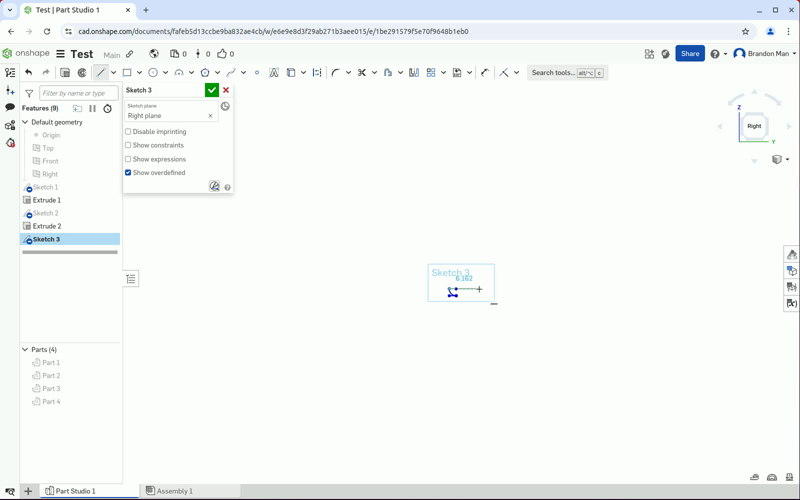
key_down(shift)
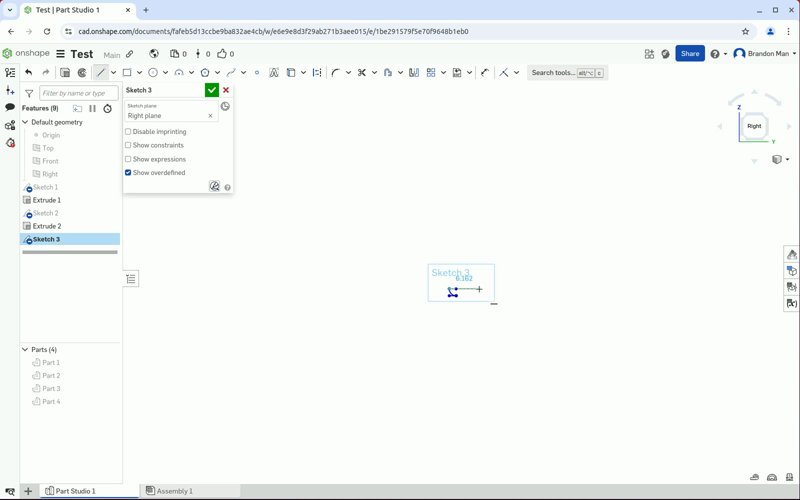
mouse_move(449, 295)
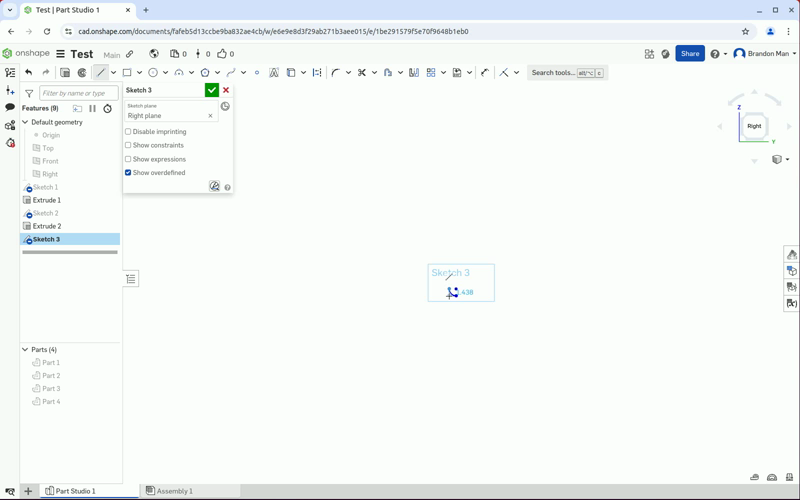
scroll(6)
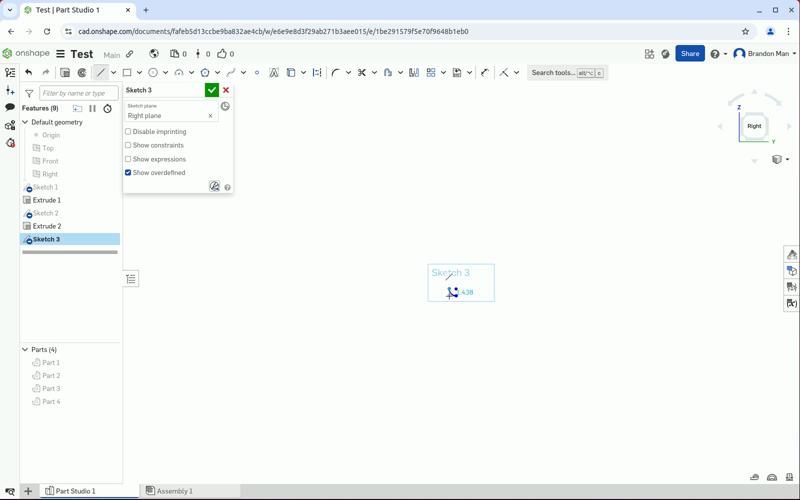
scroll(6)
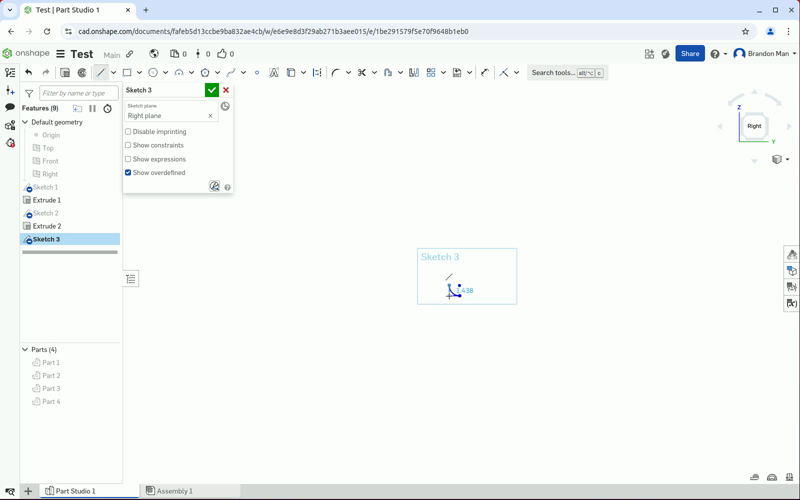
scroll(6)
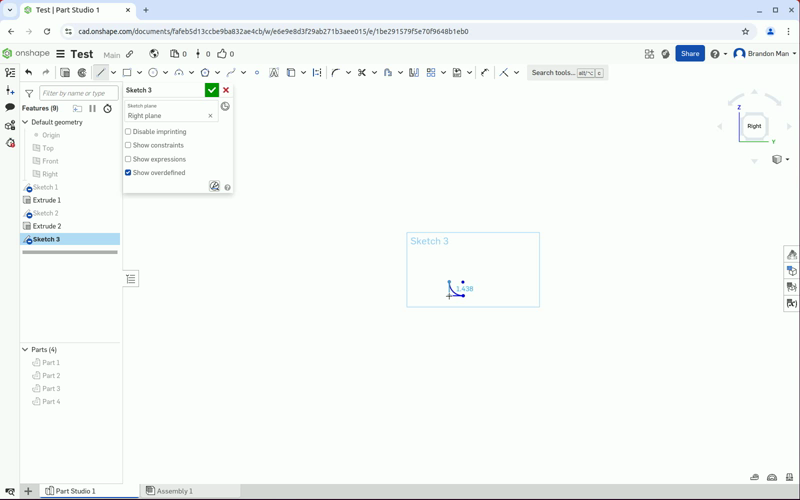
scroll(6)
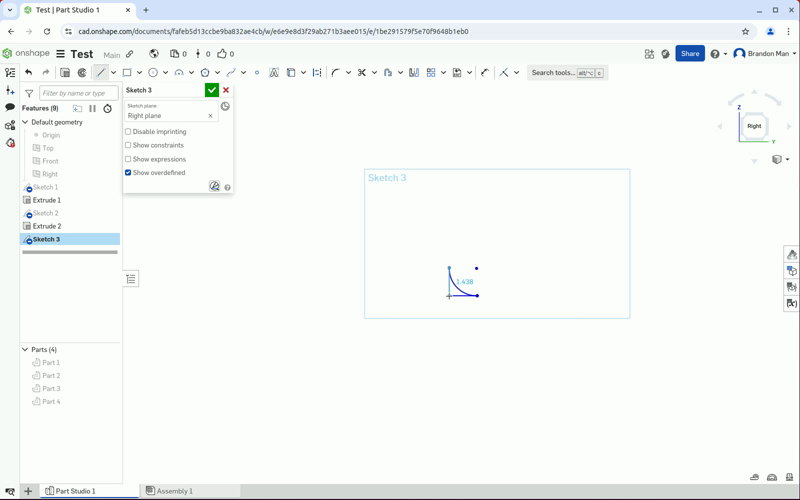
scroll(6)
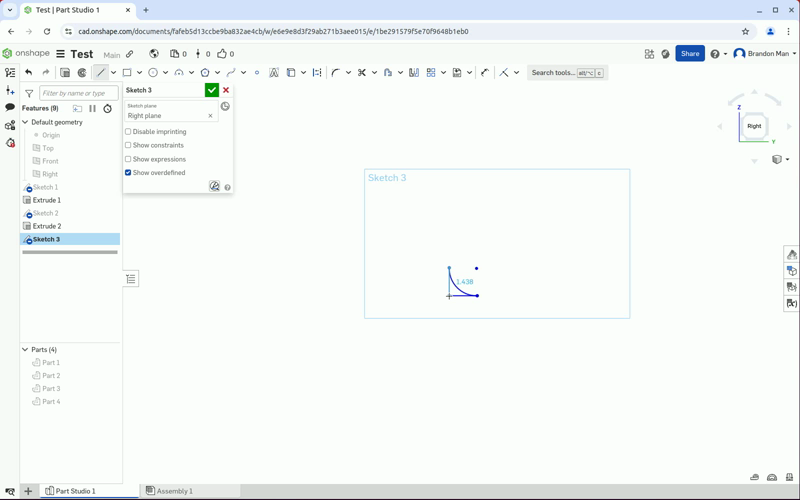
scroll(6)
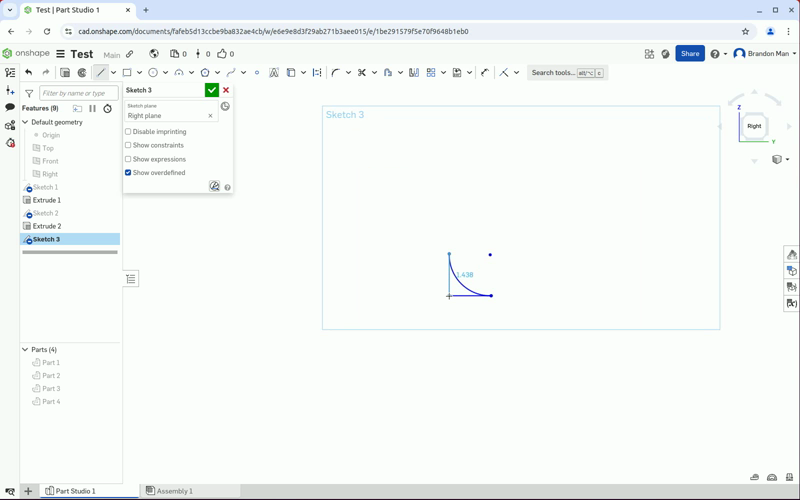
scroll(6)
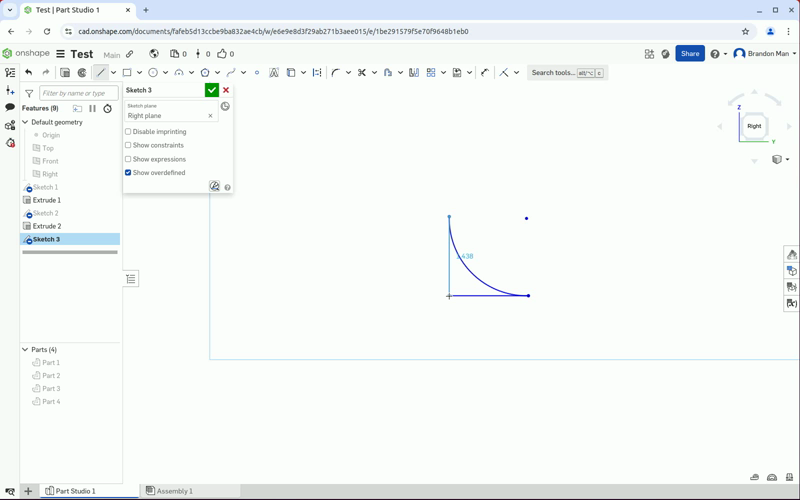
key_up(shift)
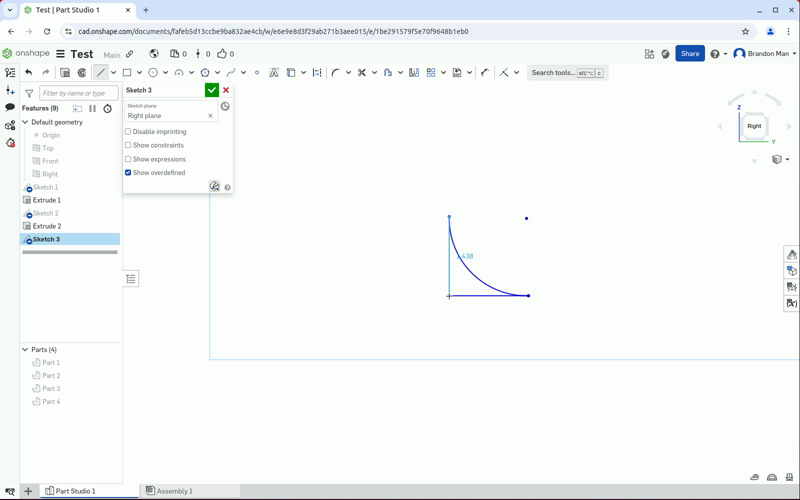
click(449, 295)
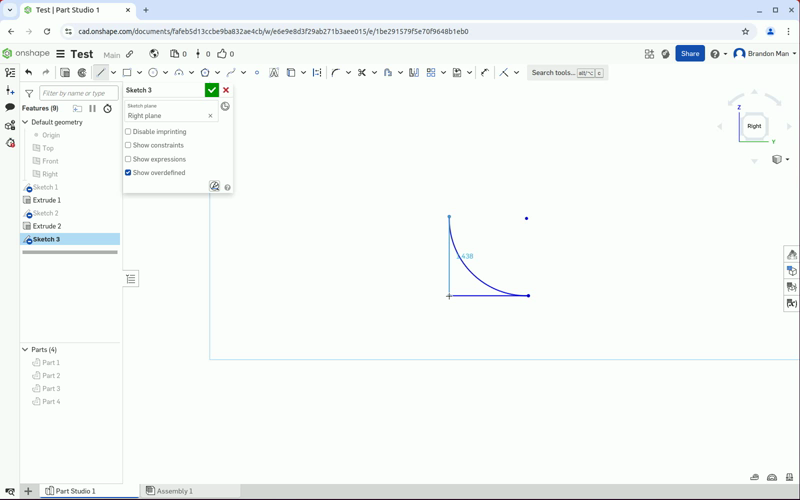
scroll(-6)
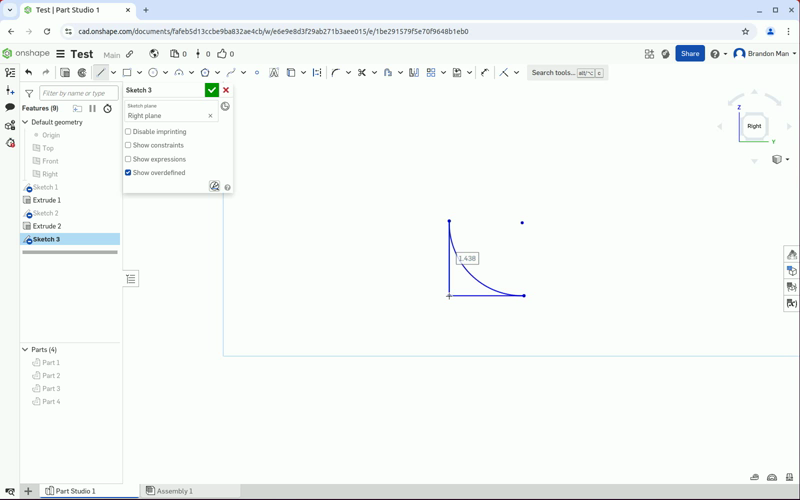
scroll(-6)
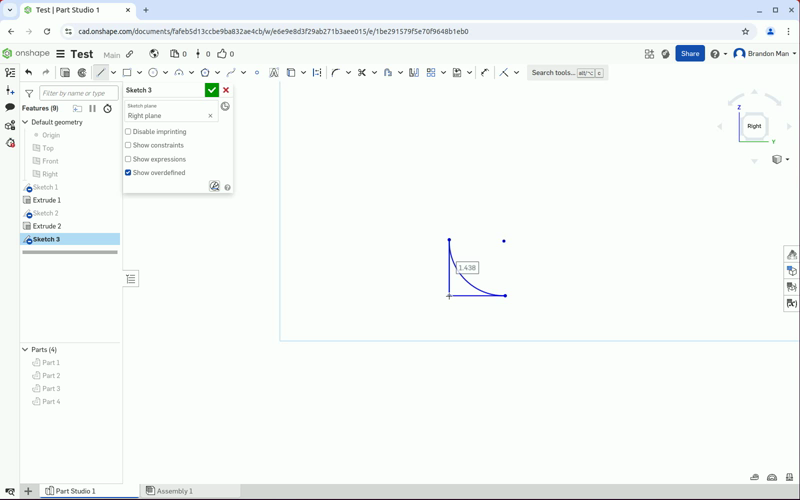
scroll(-6)
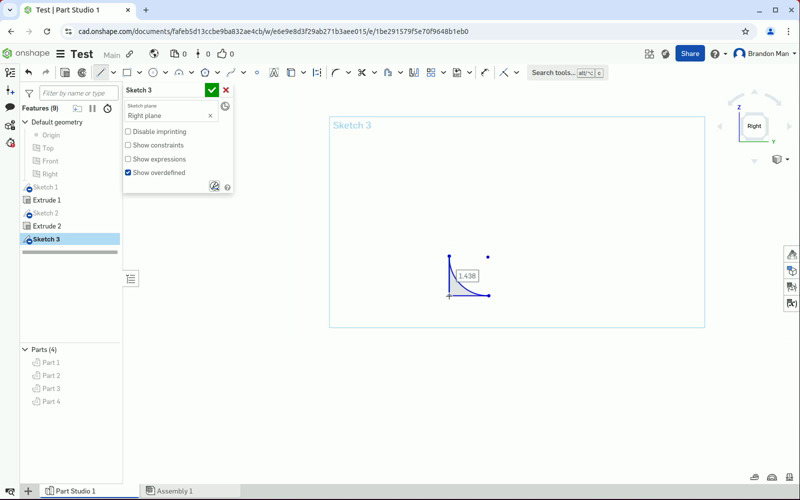
scroll(-6)
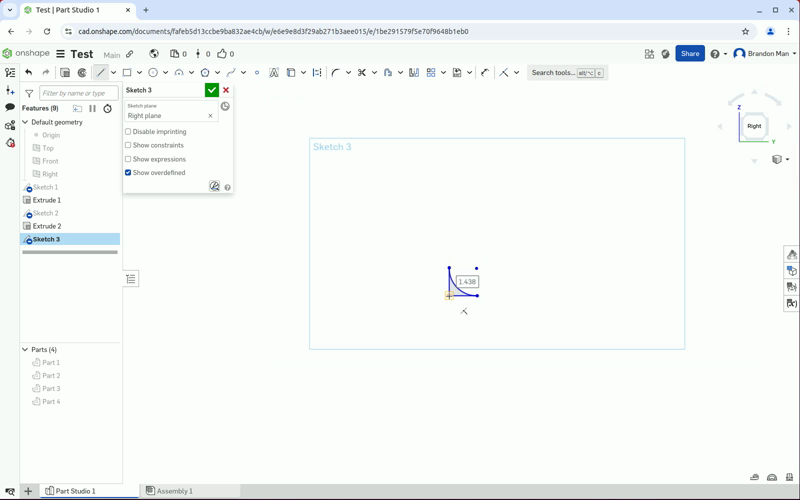
scroll(-6)
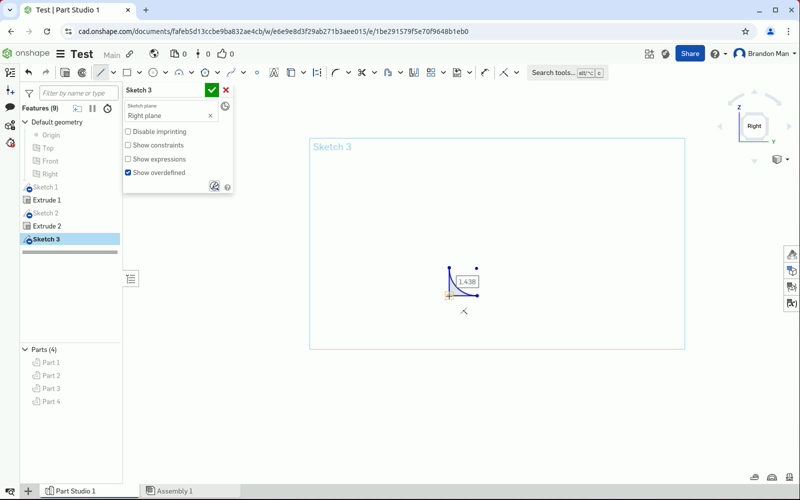
scroll(-6)
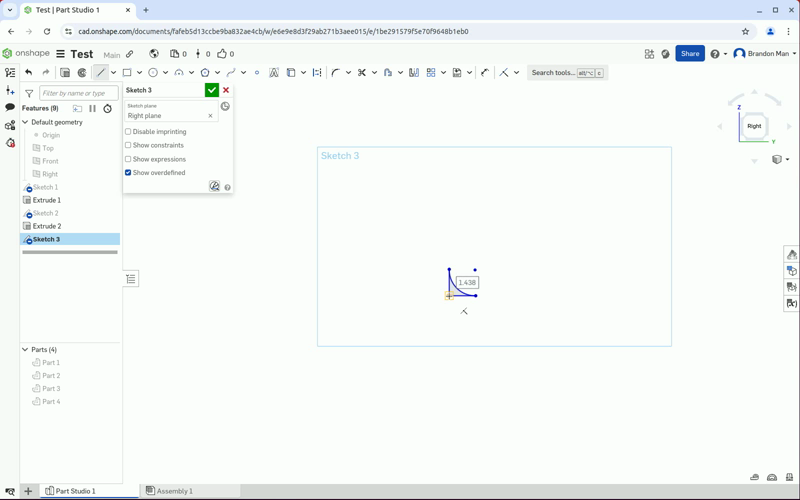
scroll(-6)
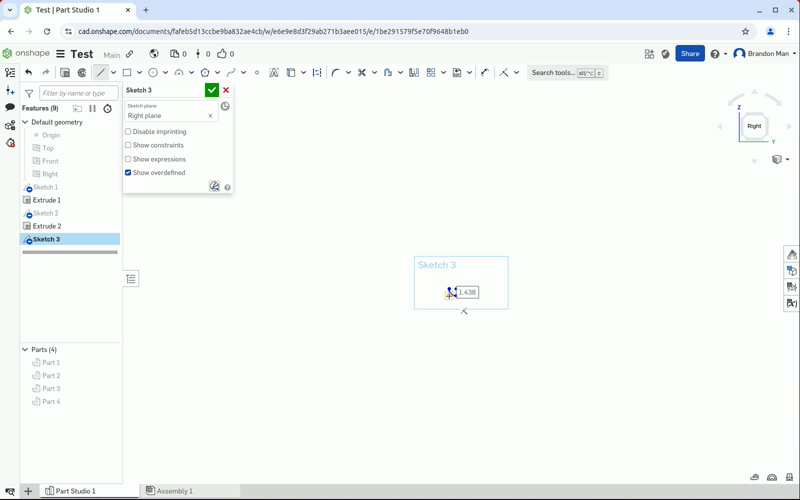
key(esc)
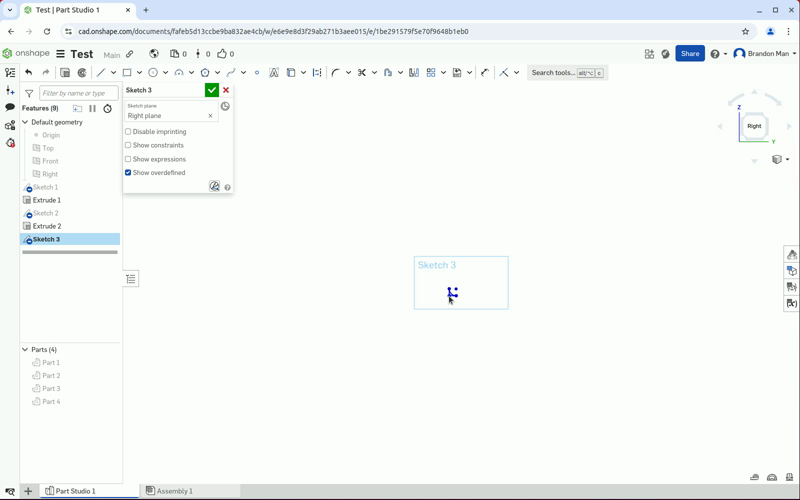
mouse_move(449, 295)
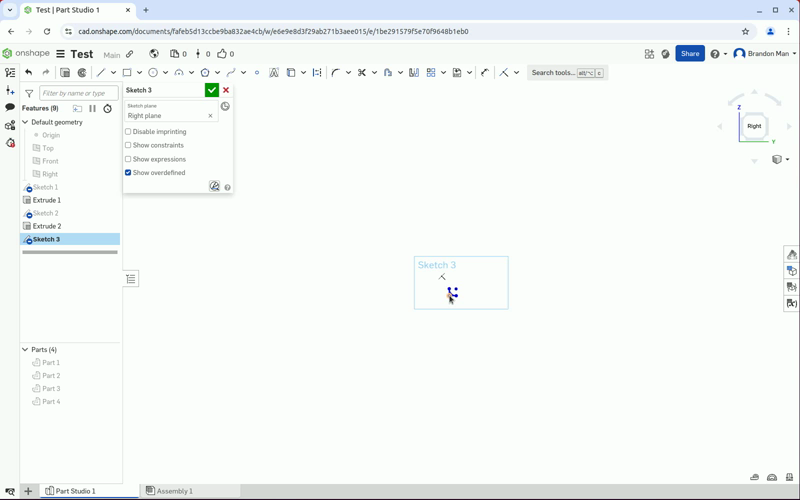
scroll(6)
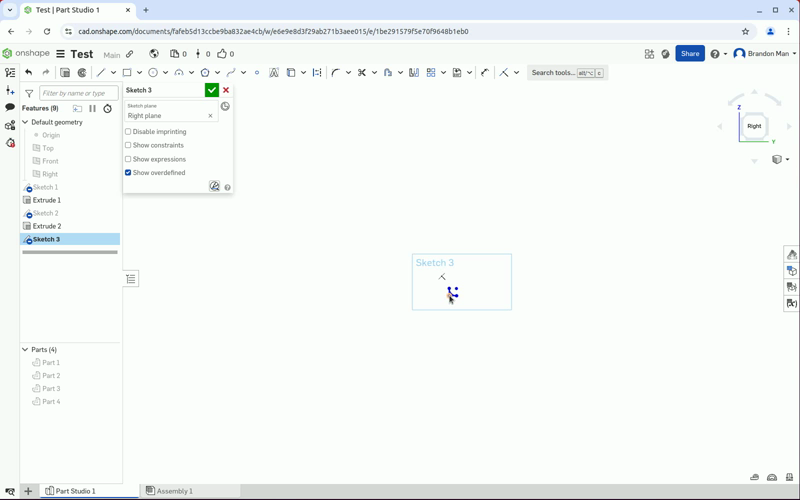
scroll(6)
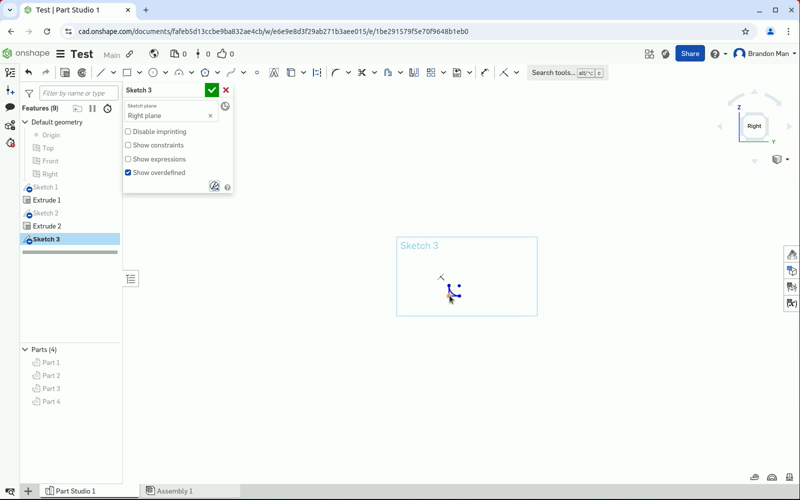
scroll(6)
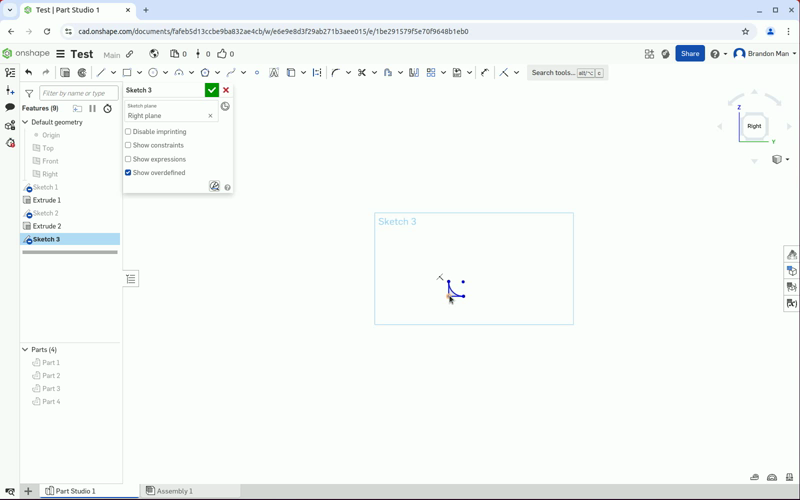
scroll(6)
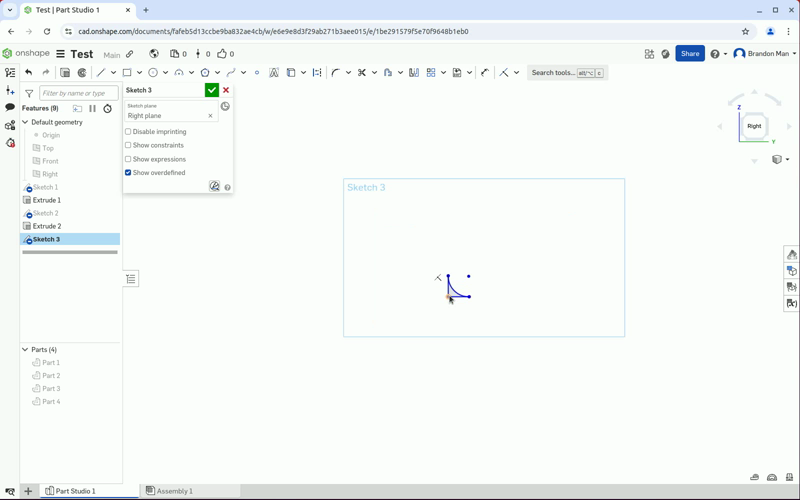
scroll(6)
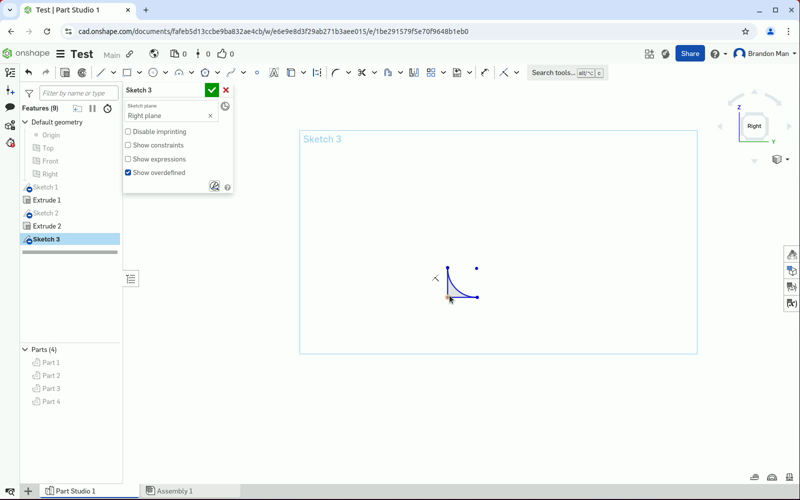
scroll(6)
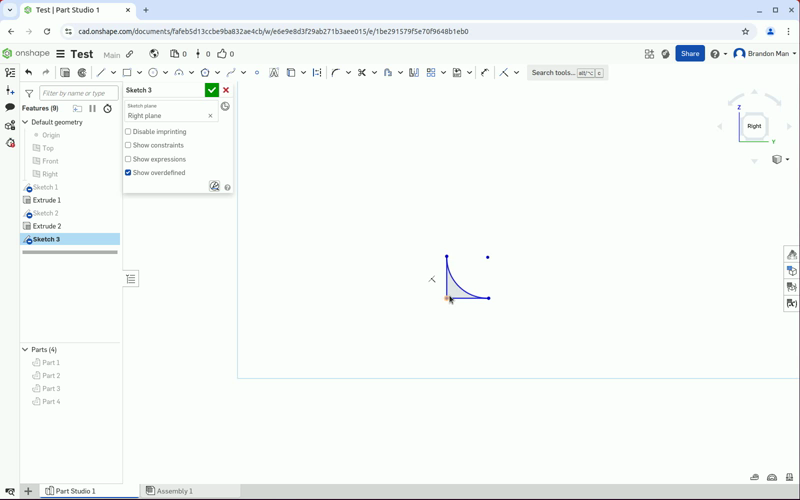
scroll(6)
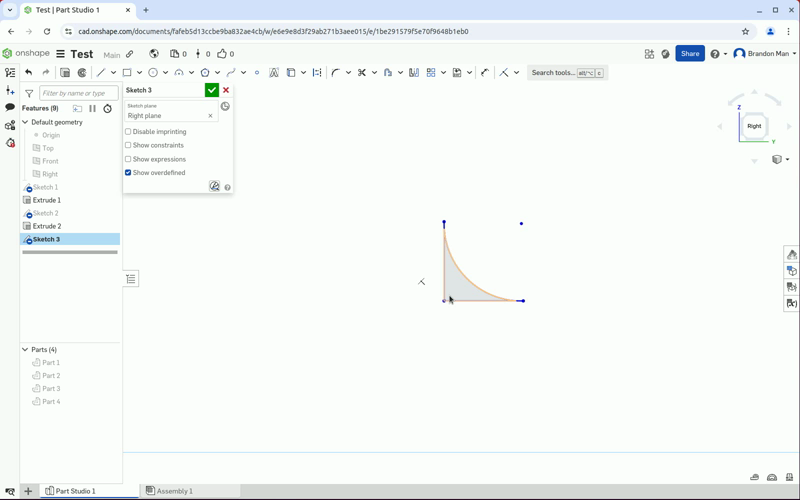
click(449, 295)
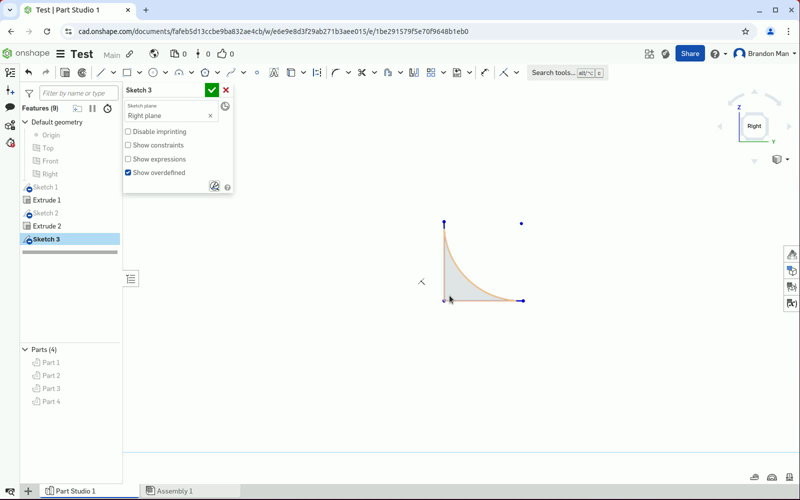
scroll(-6)
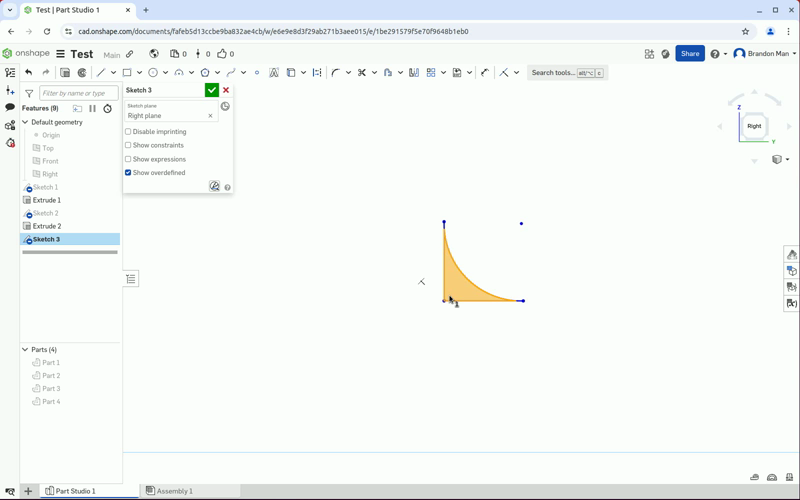
scroll(-6)
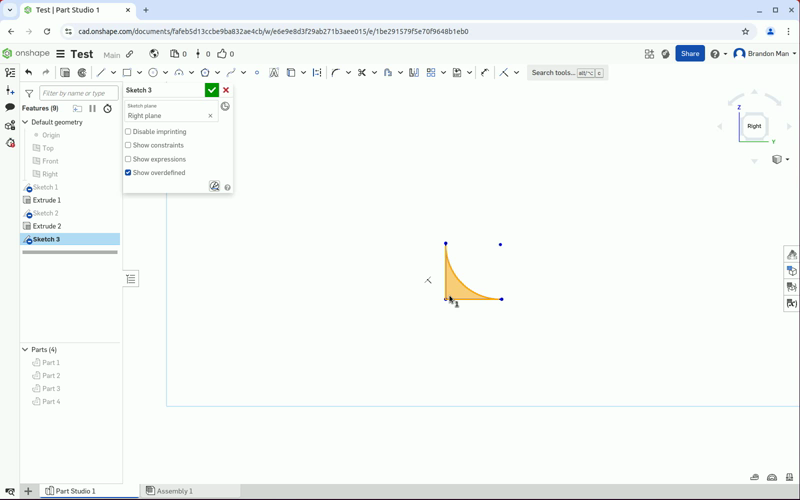
scroll(-6)
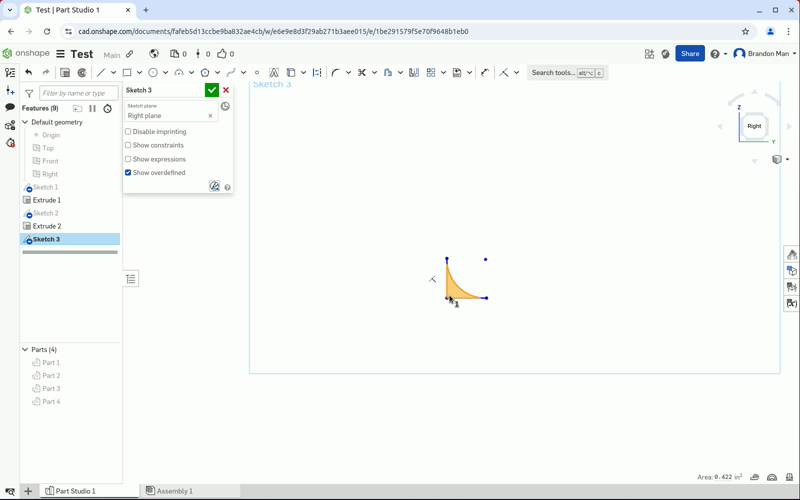
scroll(-6)
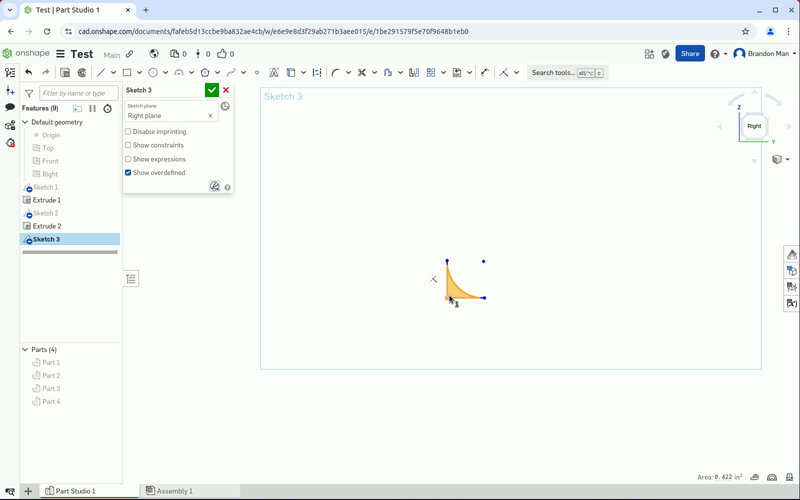
scroll(-6)
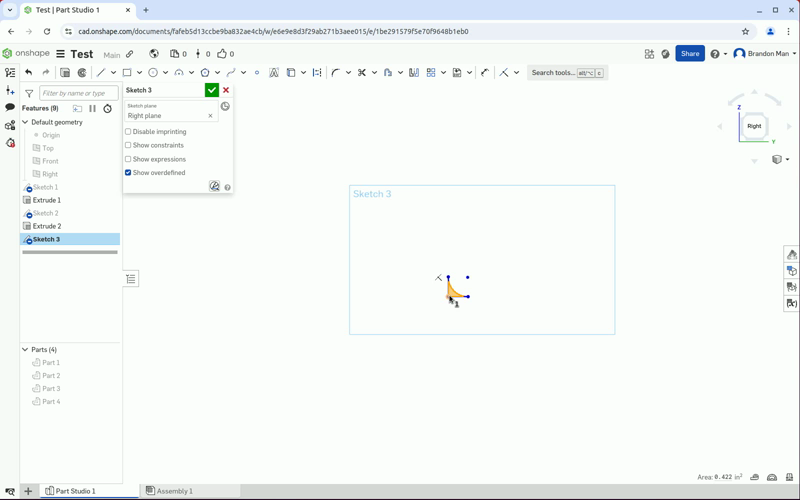
scroll(-6)
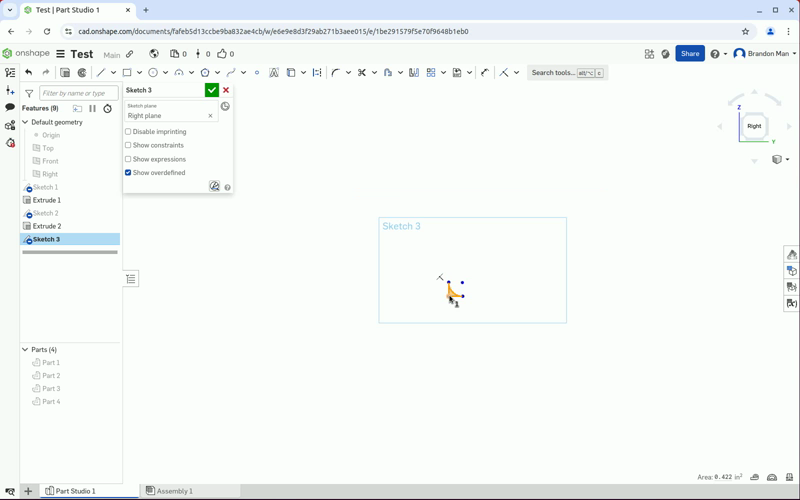
scroll(-6)
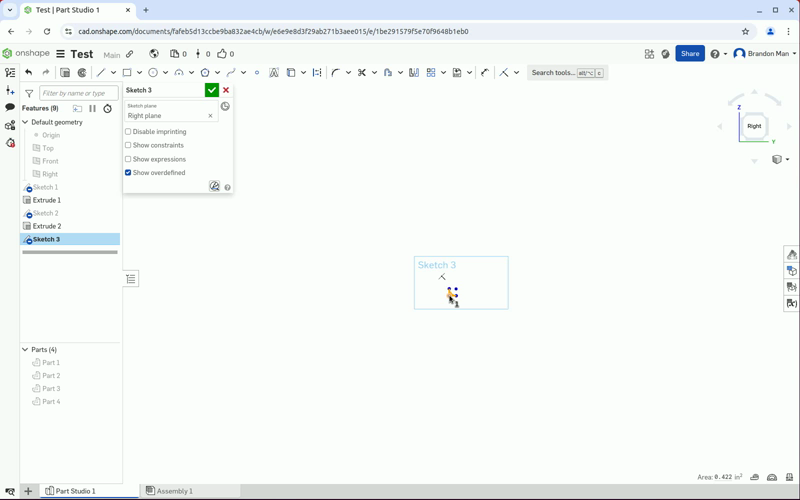
mouse_move(73, 352)
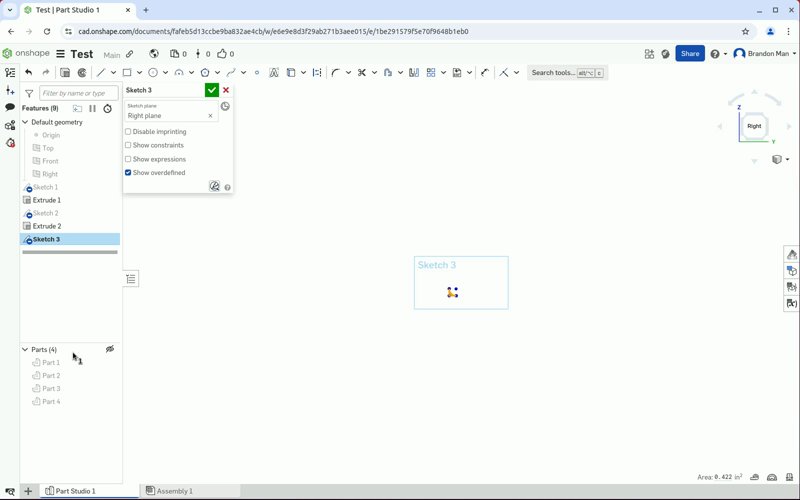
key(shift+y)
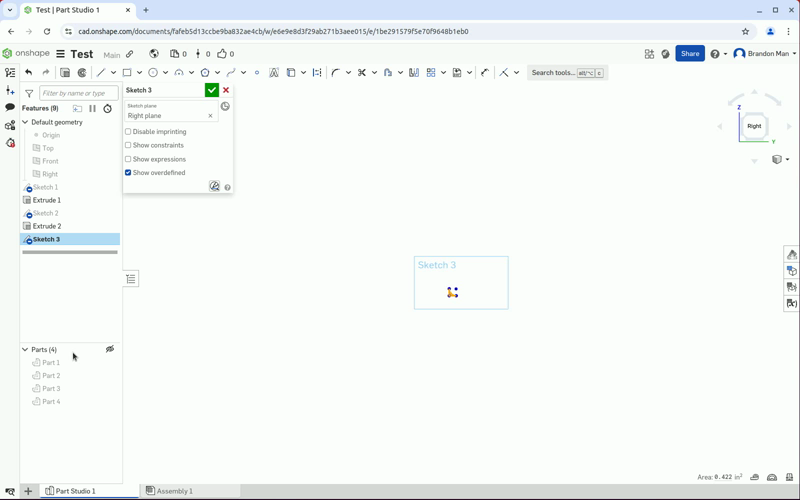
key(shift+e)
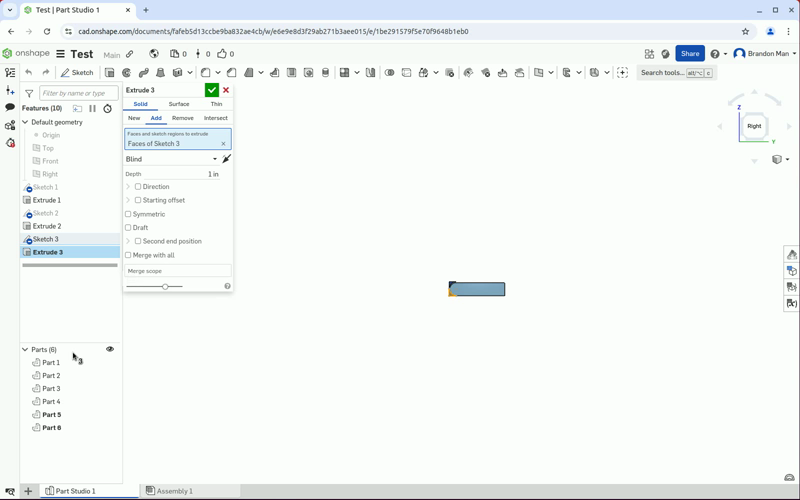
mouse_move(143, 106)
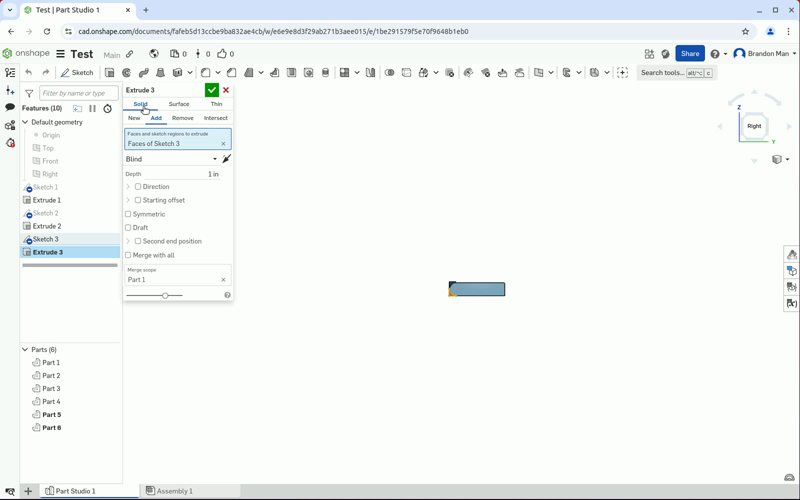
click(143, 106)
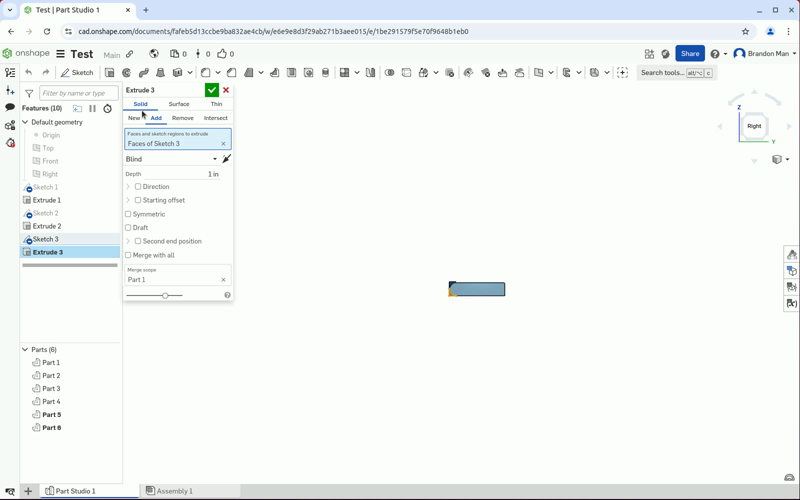
mouse_move(137, 120)
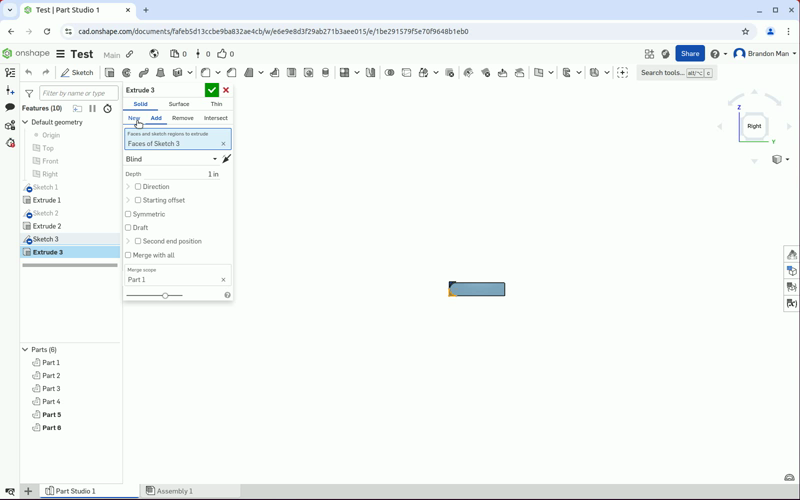
click(137, 120)
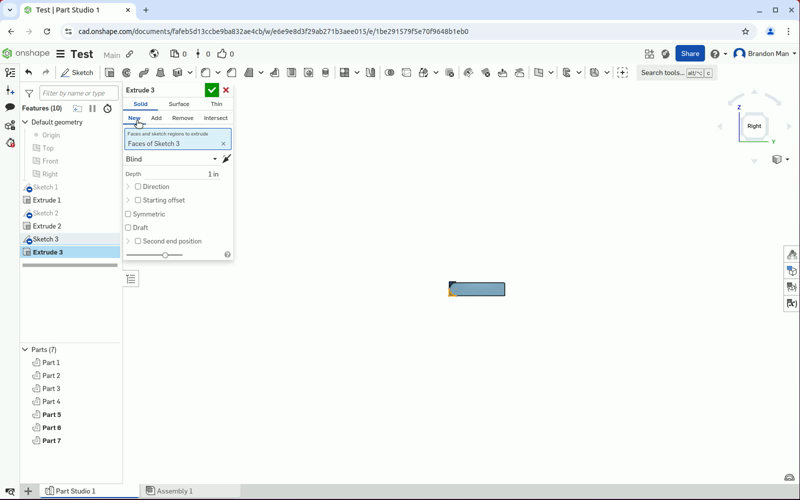
key(tab, 4)
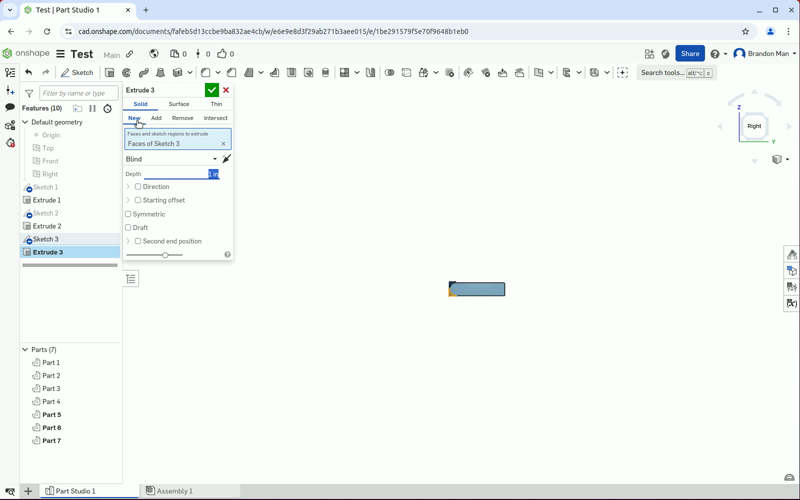
text(0.481)
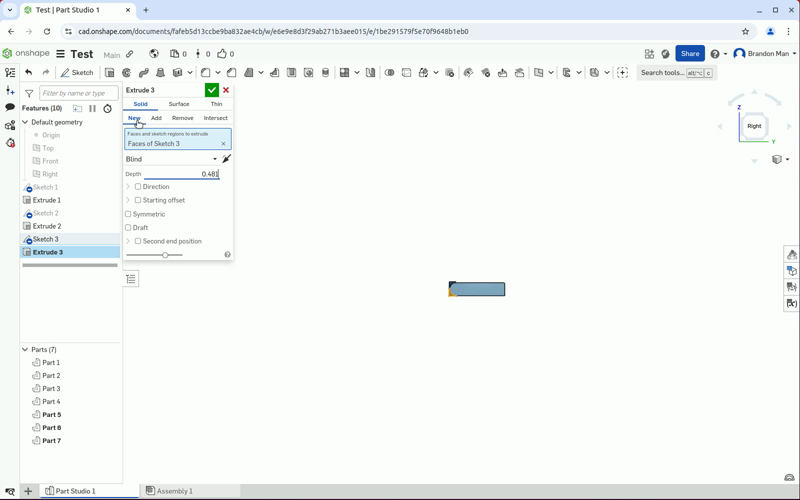
key(enter)
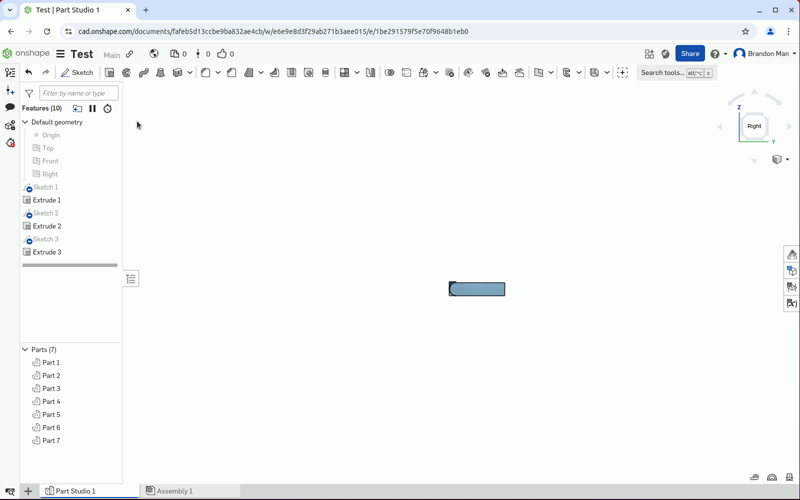
key(shift+h)
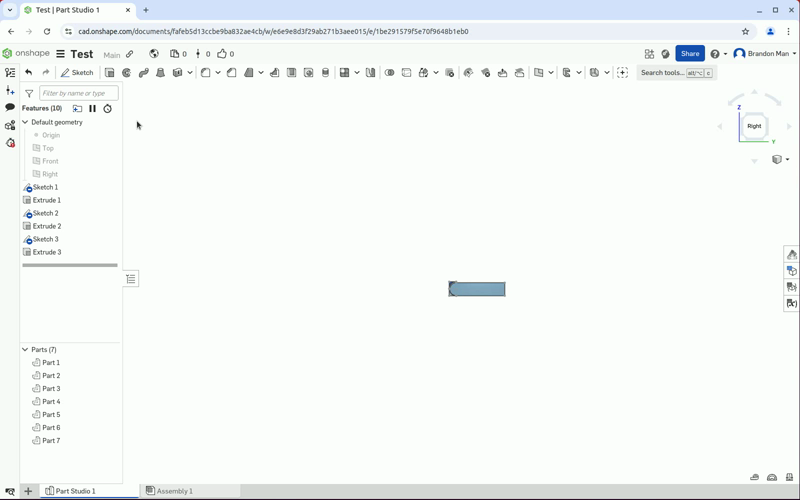
key(shift+h)
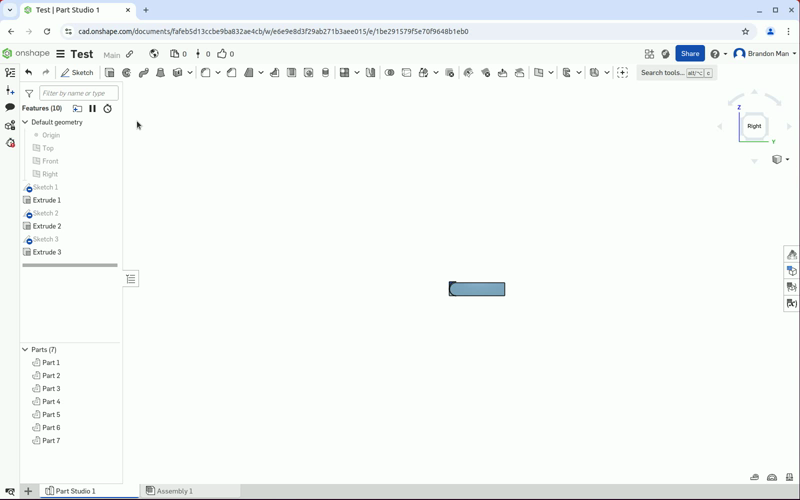
mouse_move(73, 189)
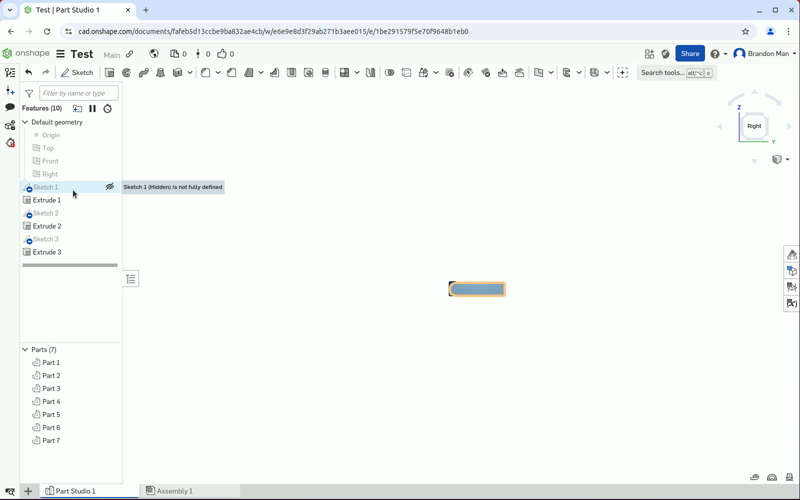
click(73, 189)
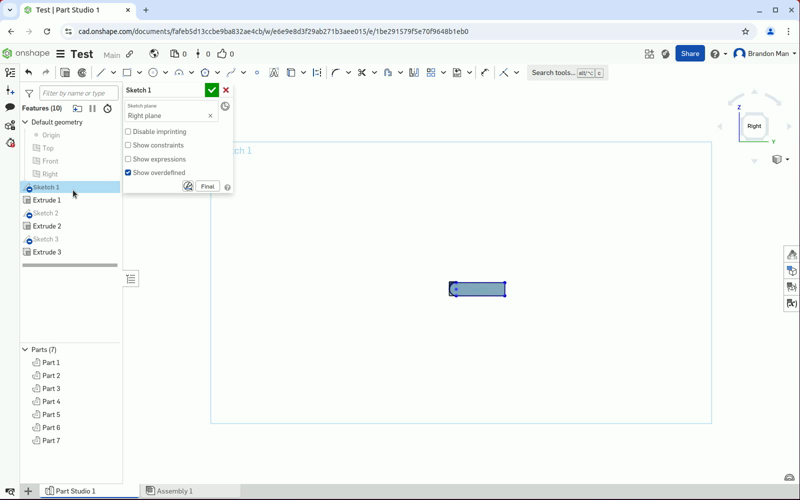
mouse_move(229, 92)
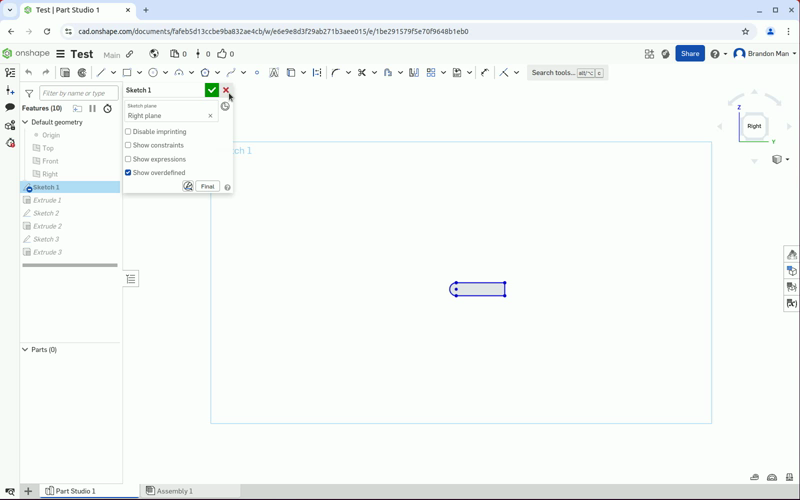
click(229, 92)
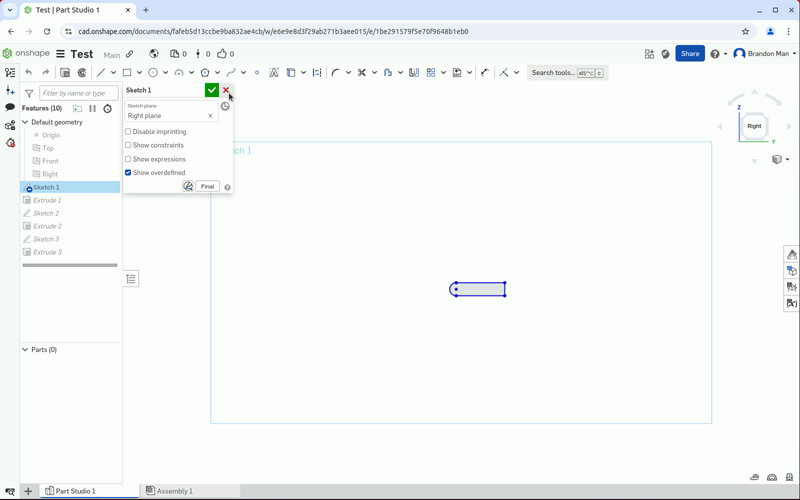
key(shift+s)
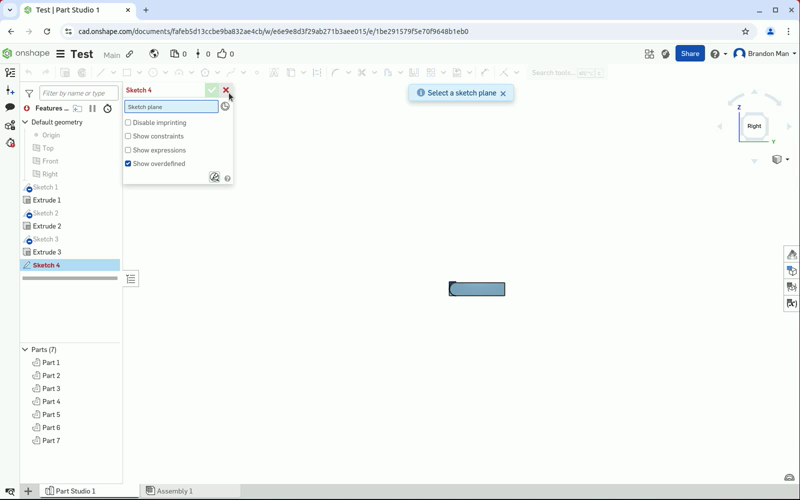
mouse_move(73, 176)
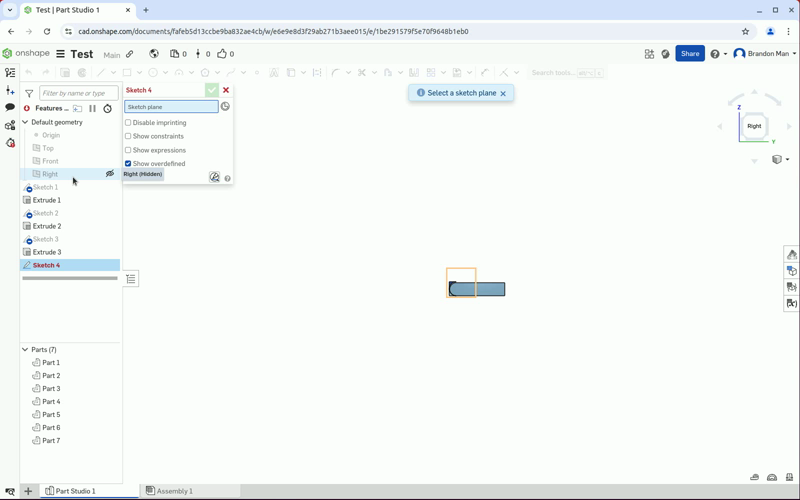
click(73, 176)
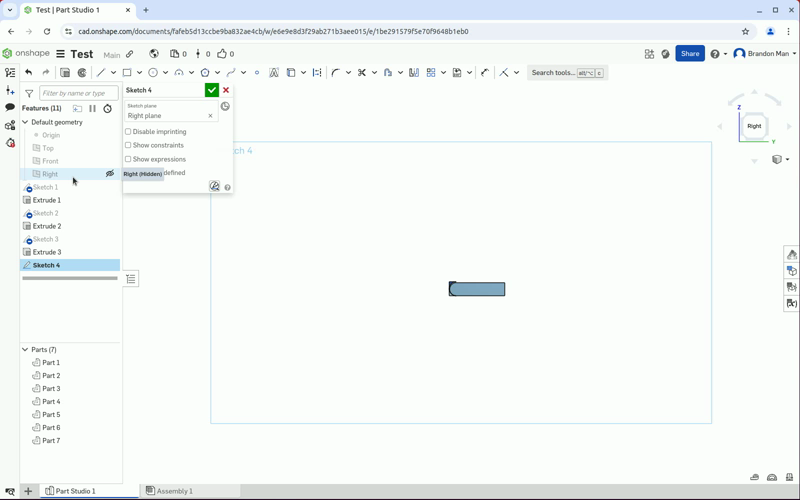
mouse_move(73, 352)
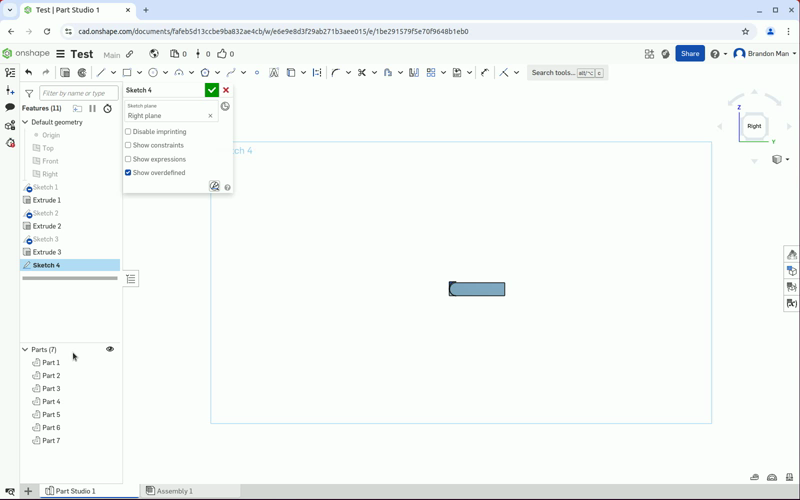
key(y)
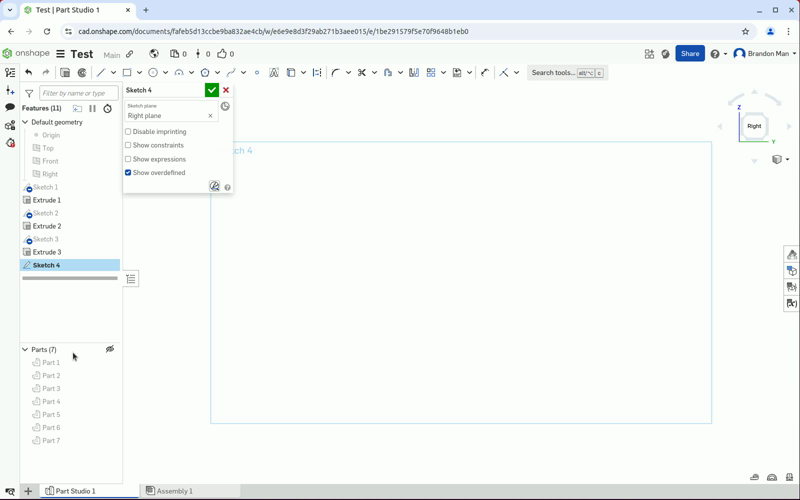
key(l)
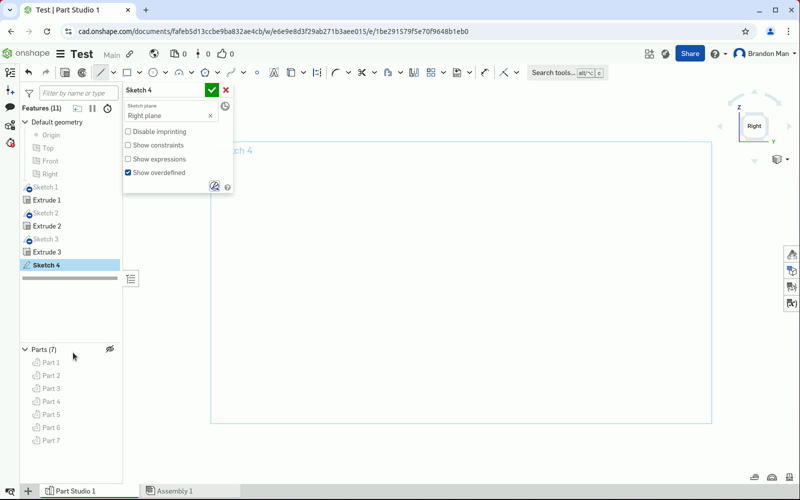
key_down(shift)
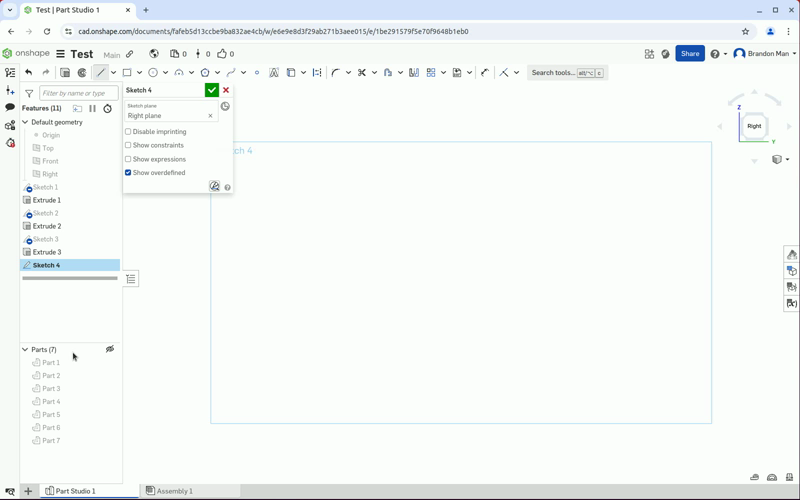
mouse_move(348, 295)
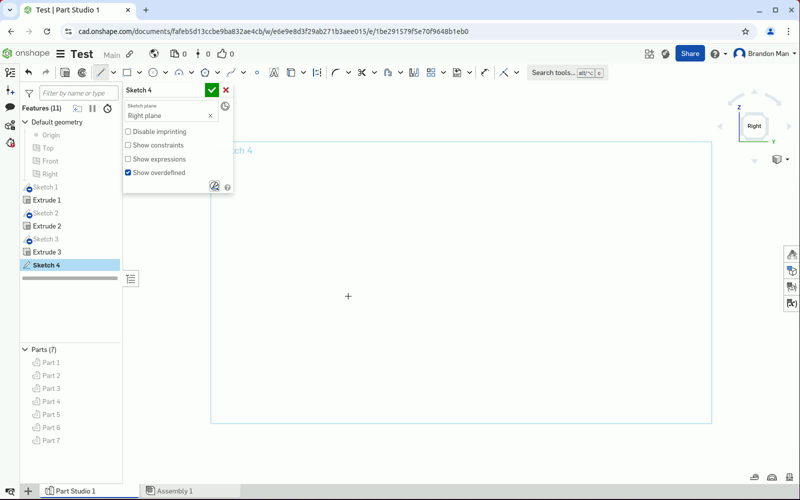
click(348, 295)
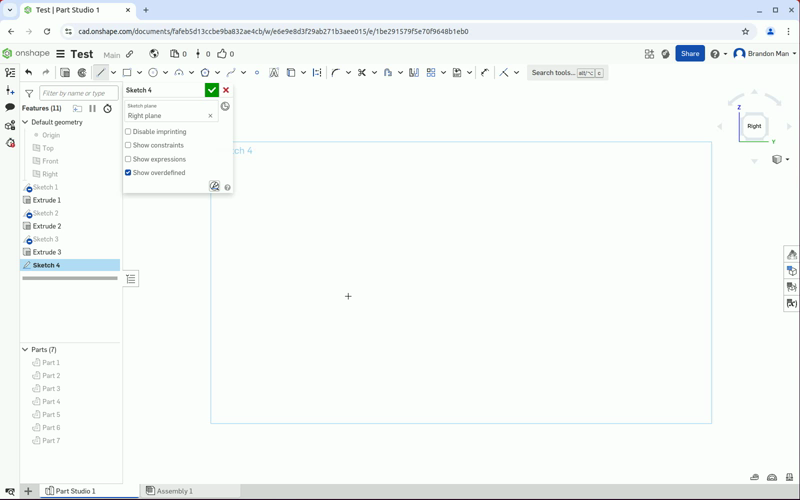
key_up(shift)
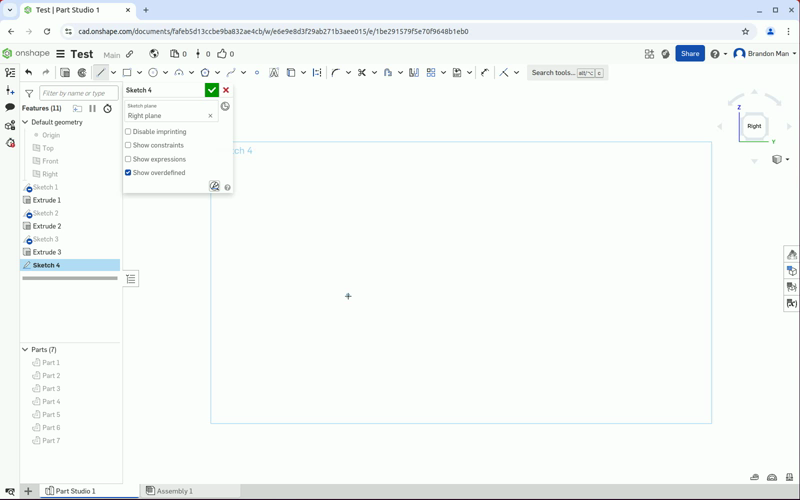
key_down(shift)
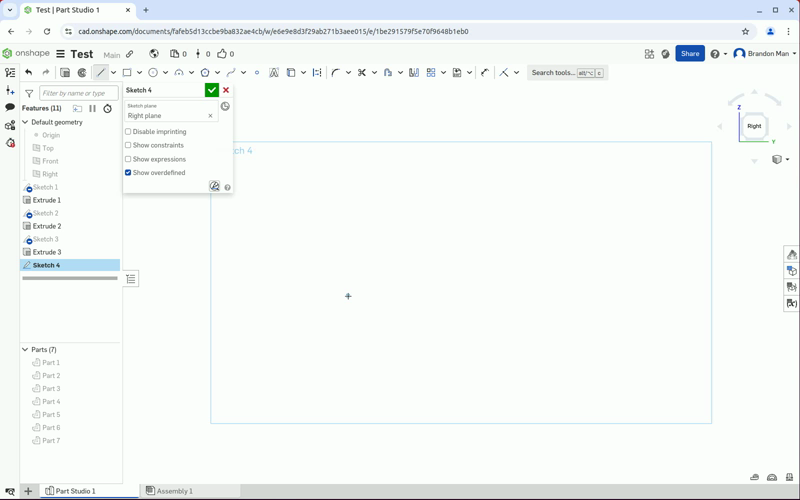
mouse_move(449, 295)
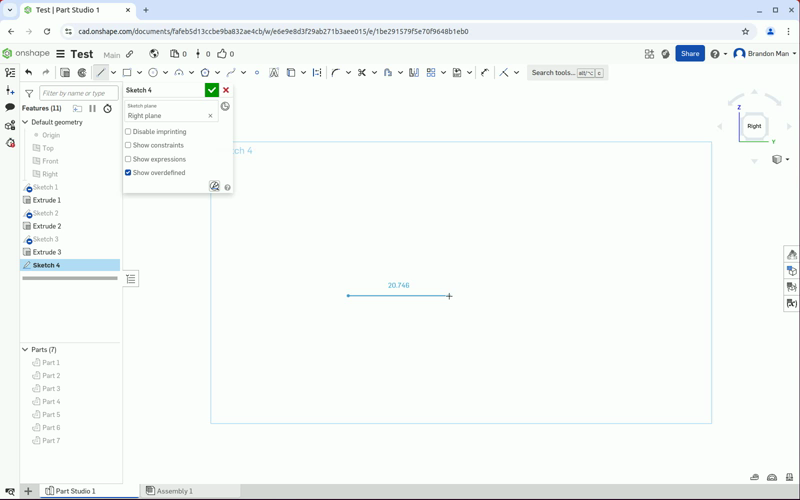
click(449, 295)
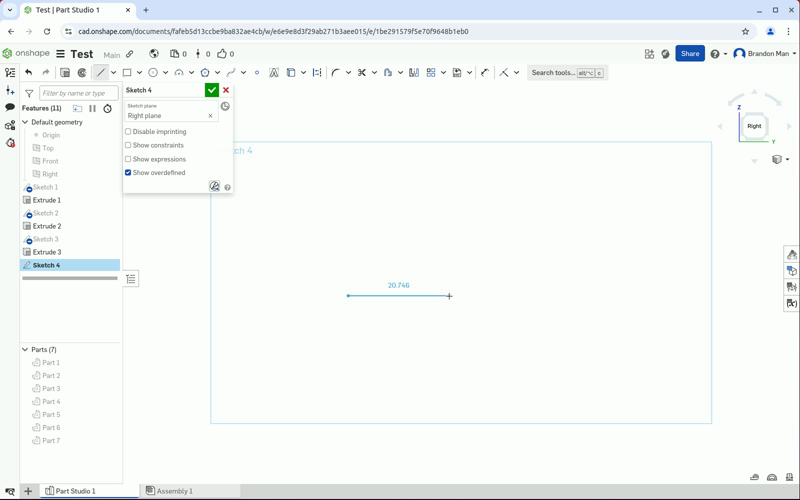
key_up(shift)
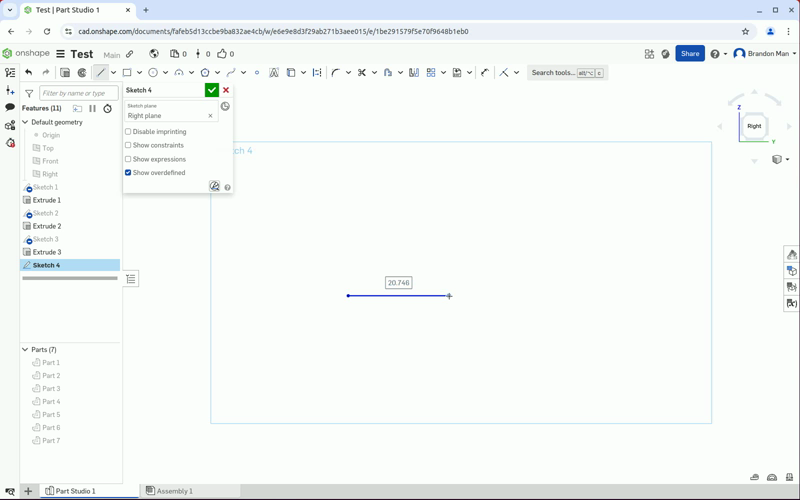
key_down(shift)
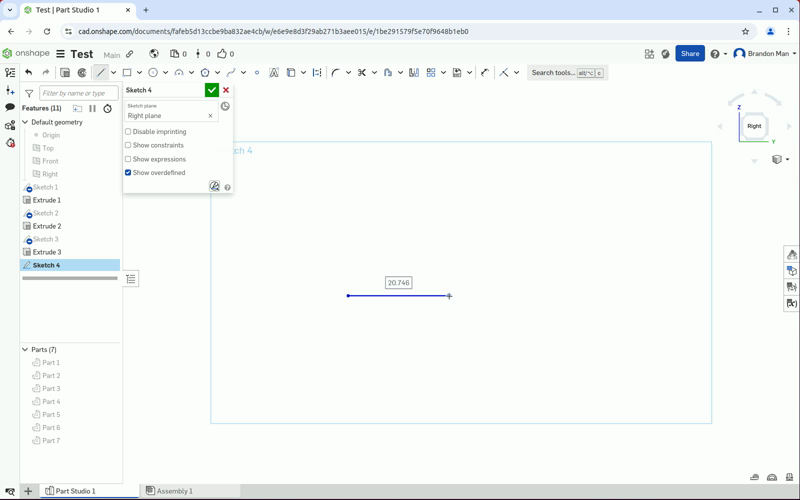
mouse_move(479, 295)
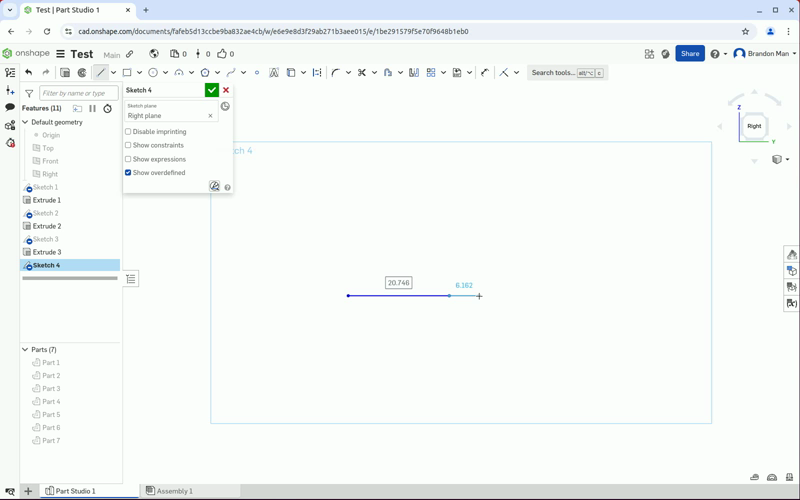
mouse_move(449, 289)
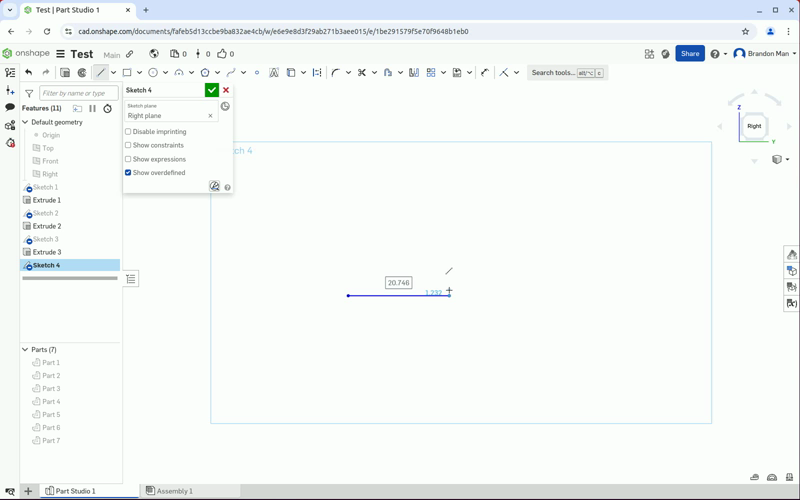
scroll(6)
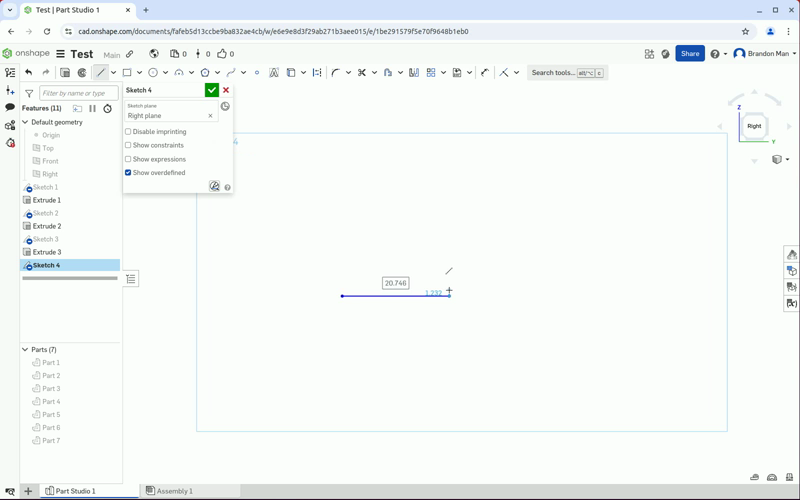
scroll(6)
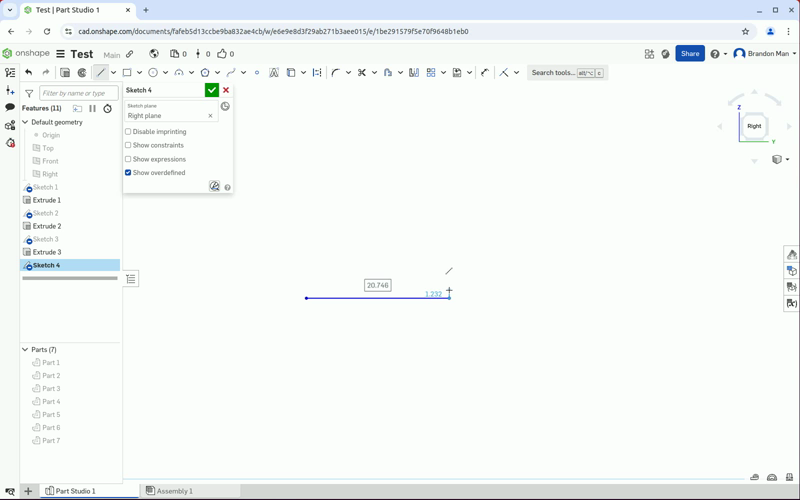
scroll(6)
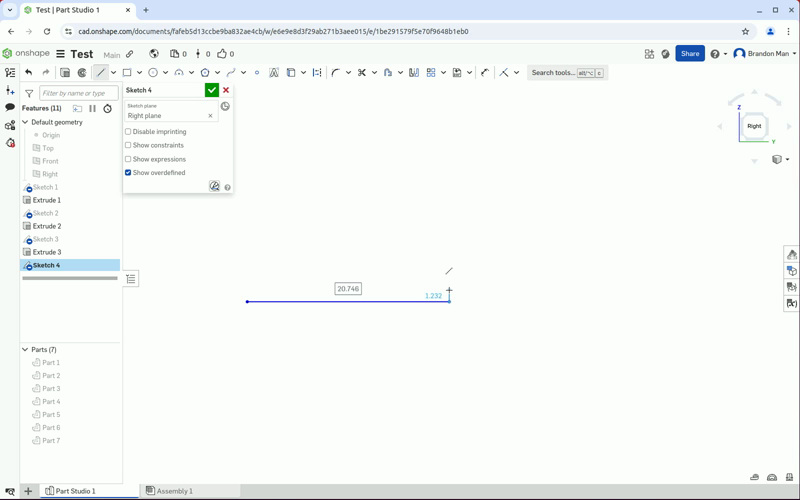
scroll(6)
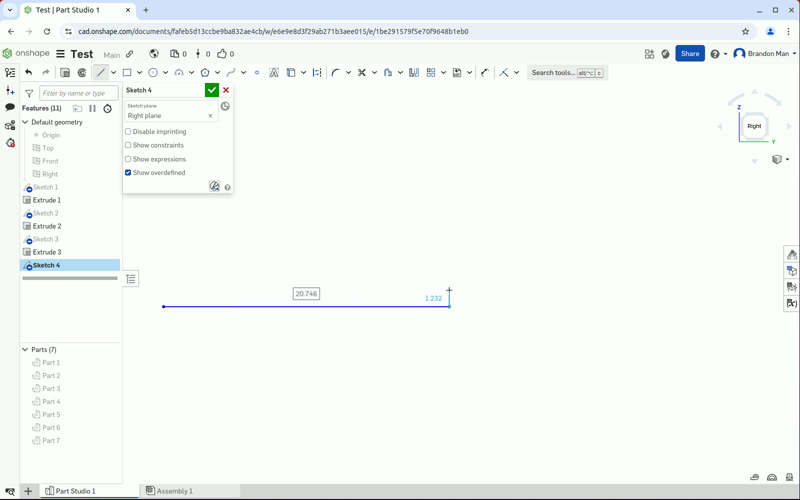
scroll(6)
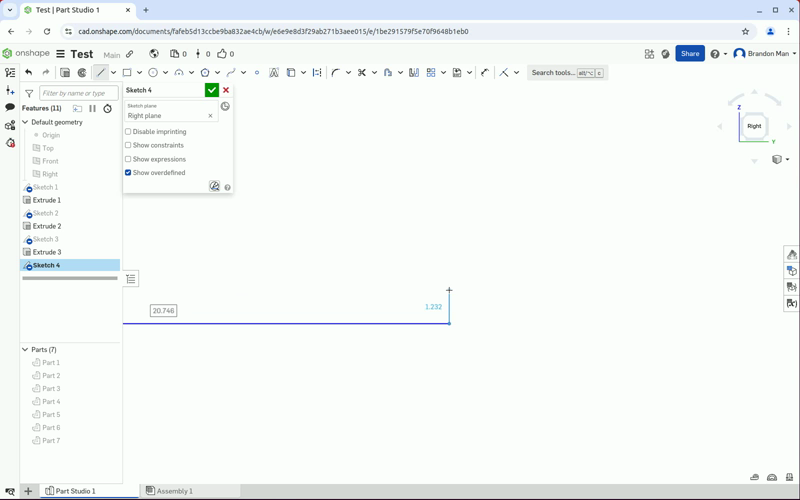
scroll(6)
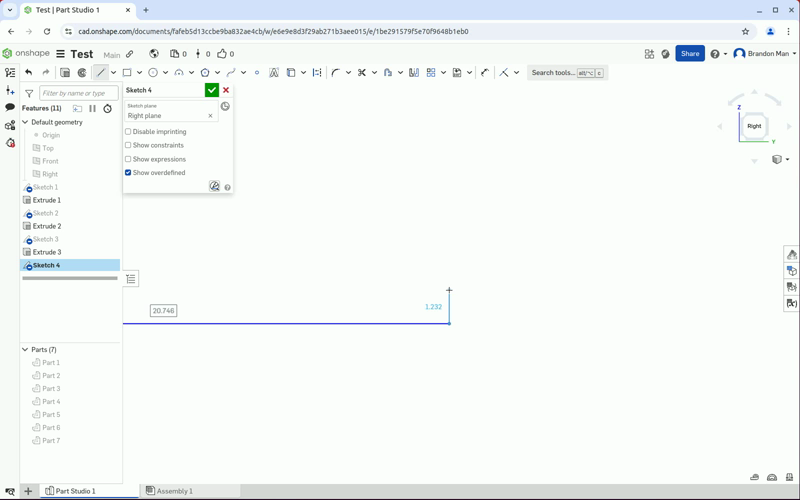
scroll(6)
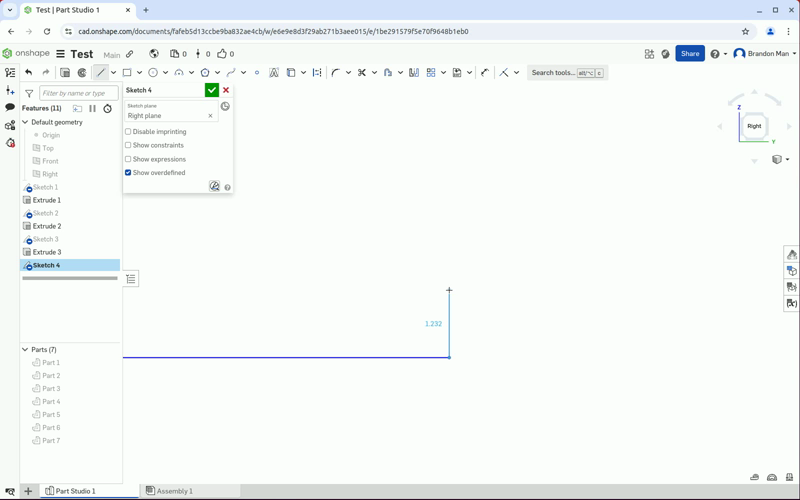
click(449, 289)
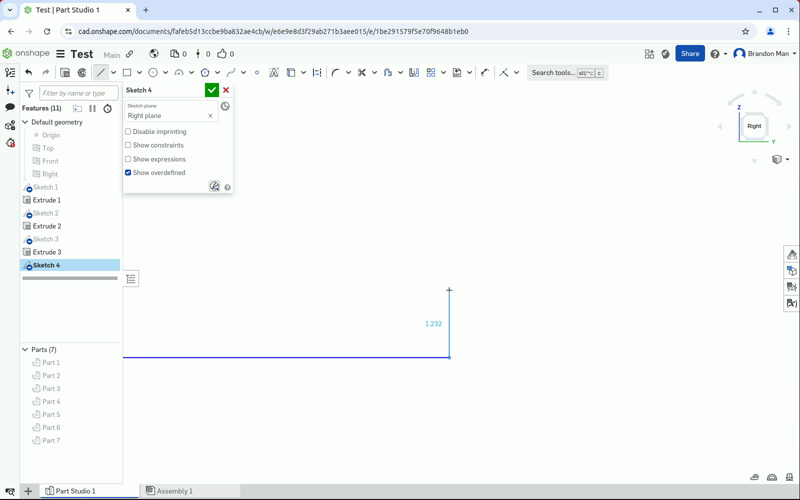
scroll(-6)
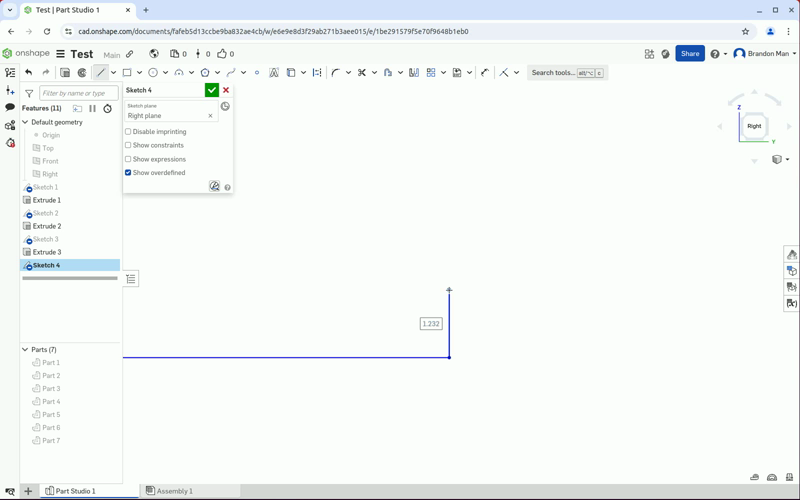
scroll(-6)
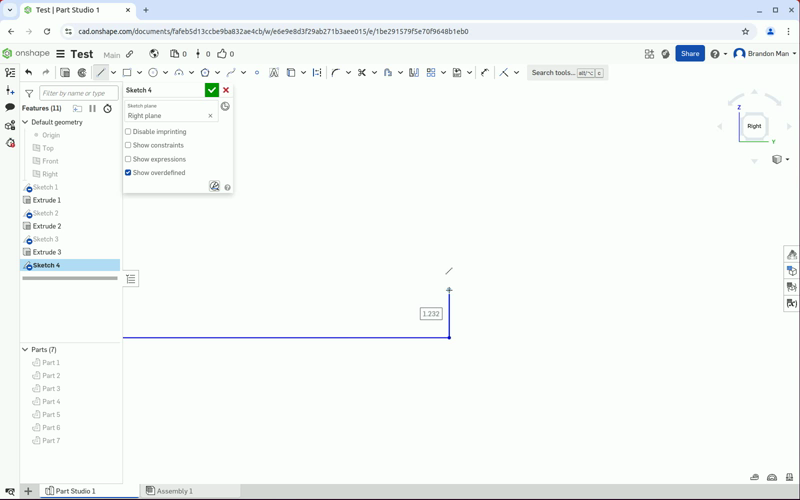
scroll(-6)
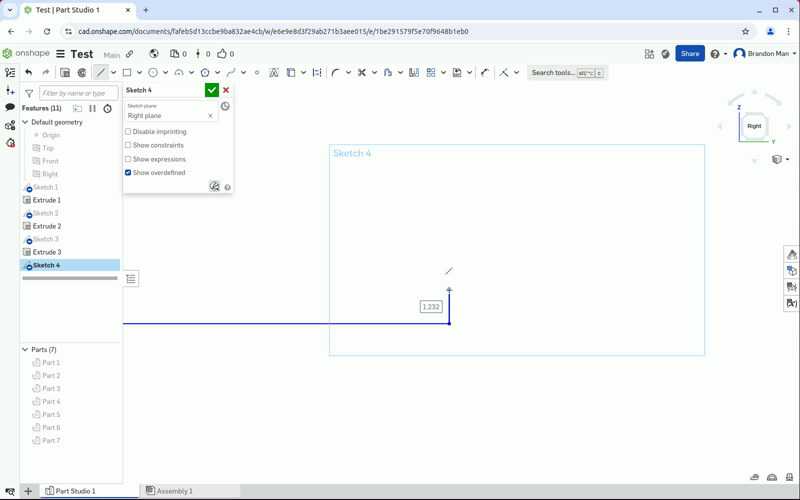
scroll(-6)
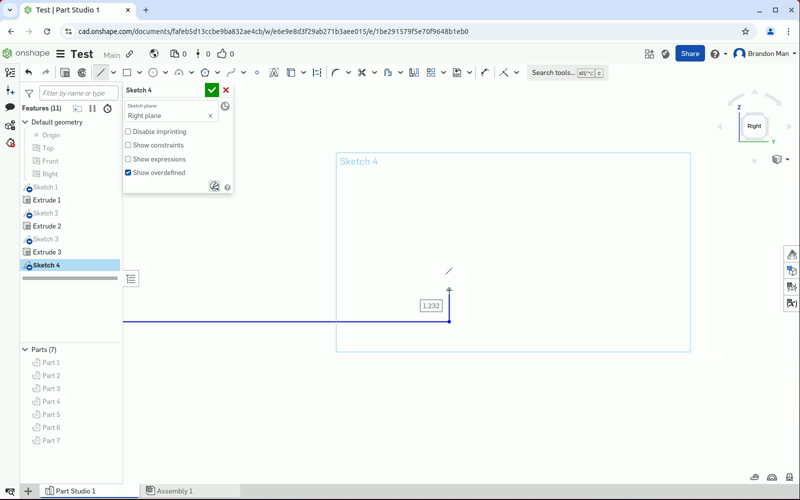
scroll(-6)
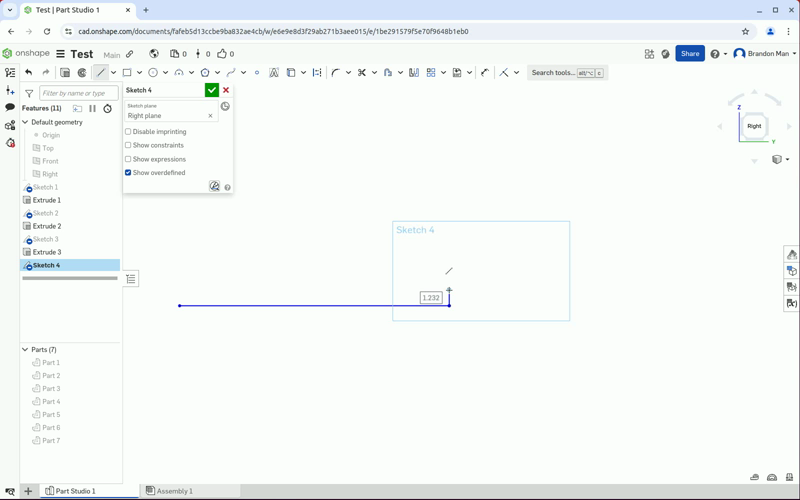
scroll(-6)
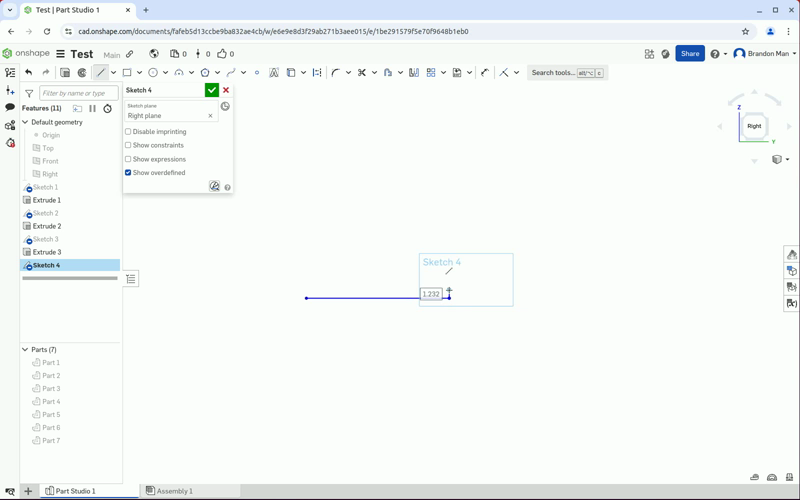
scroll(-6)
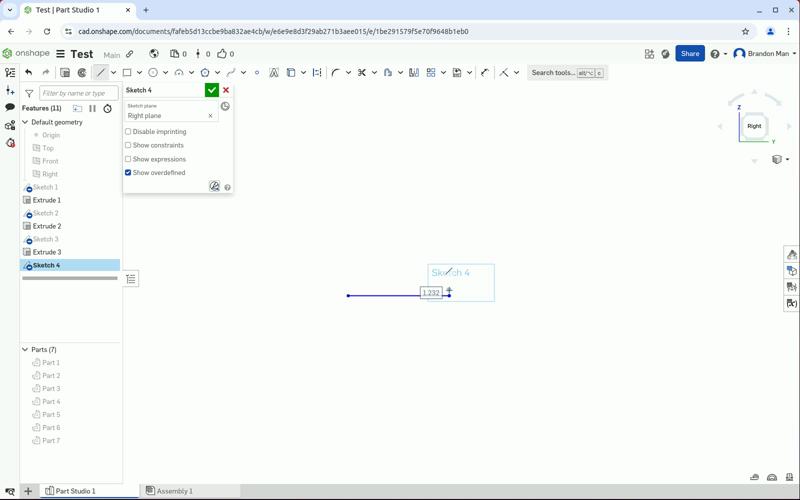
key_up(shift)
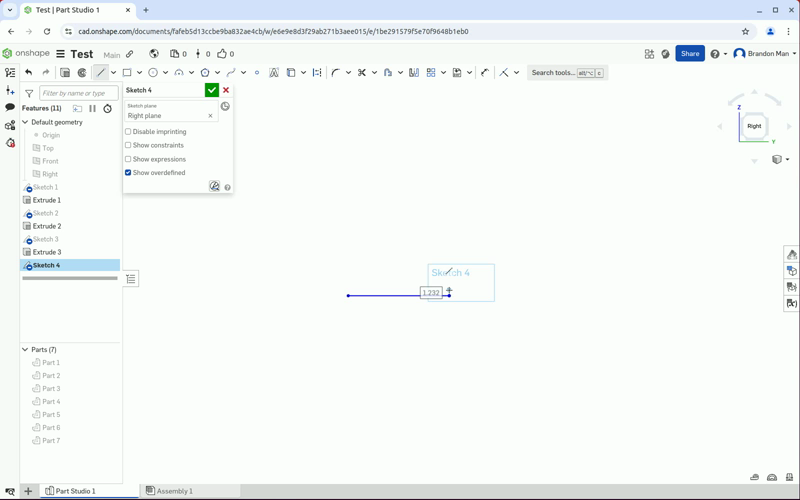
key_down(shift)
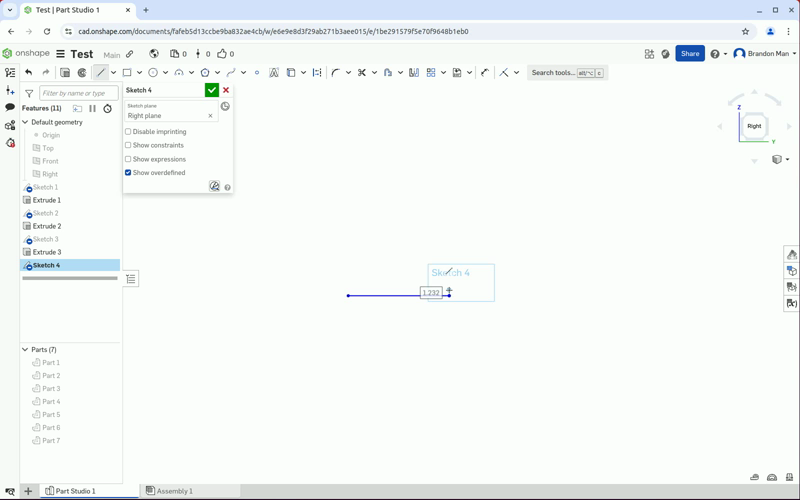
mouse_move(479, 289)
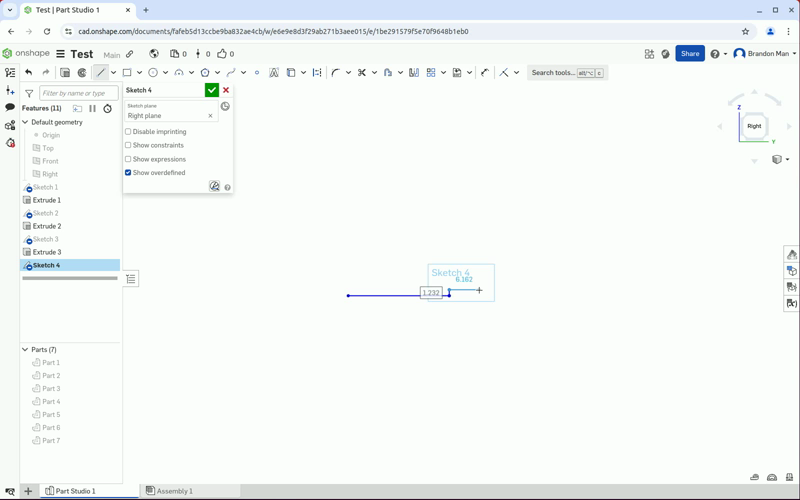
mouse_move(449, 283)
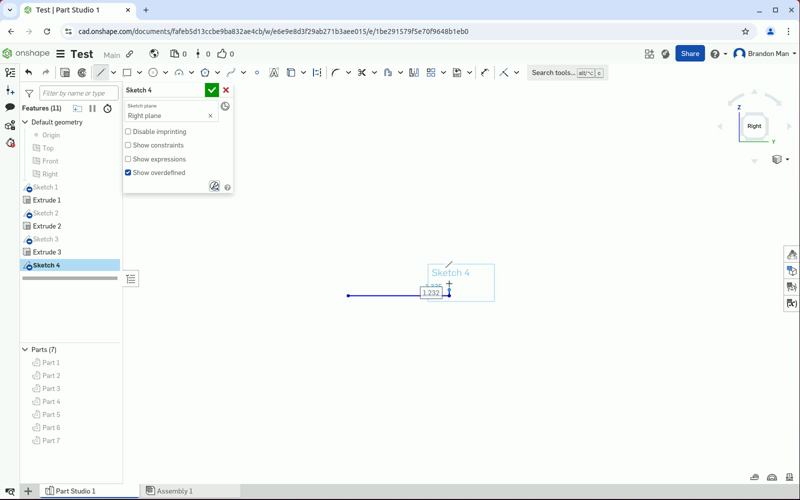
scroll(6)
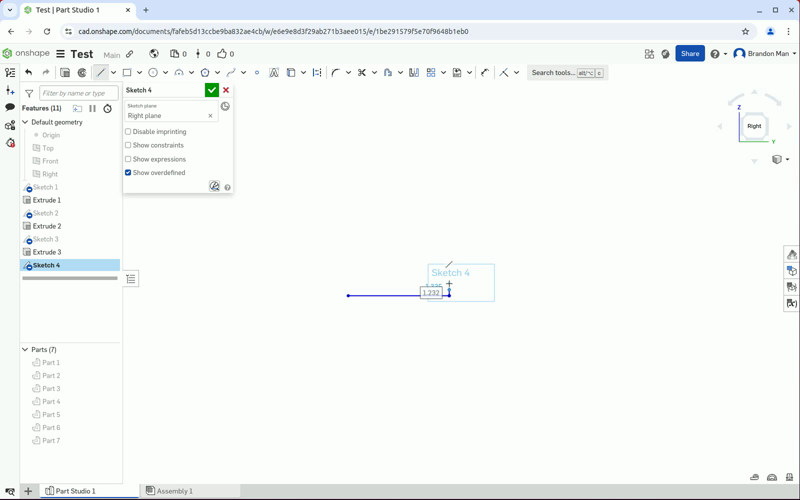
scroll(6)
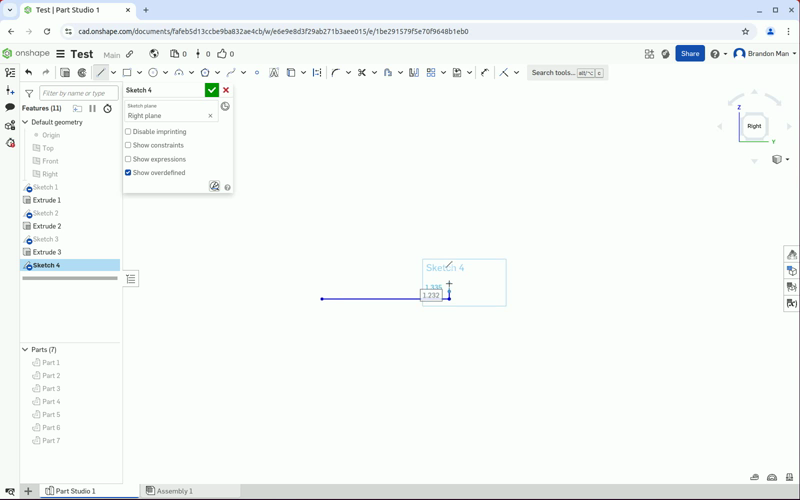
scroll(6)
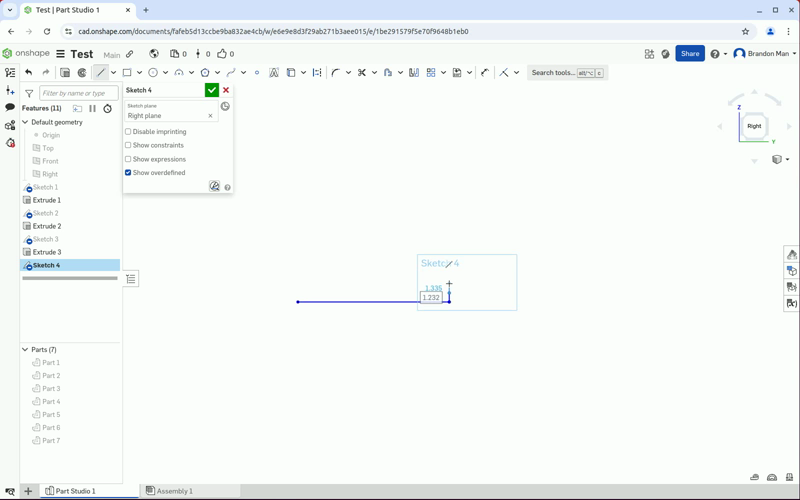
scroll(6)
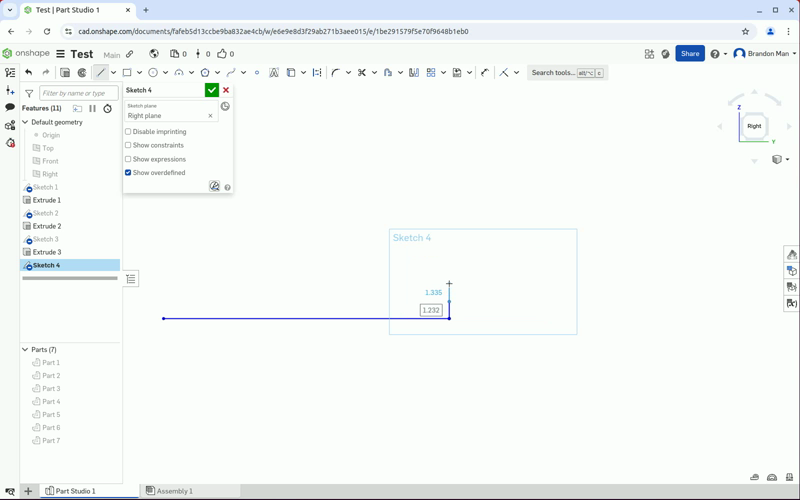
scroll(6)
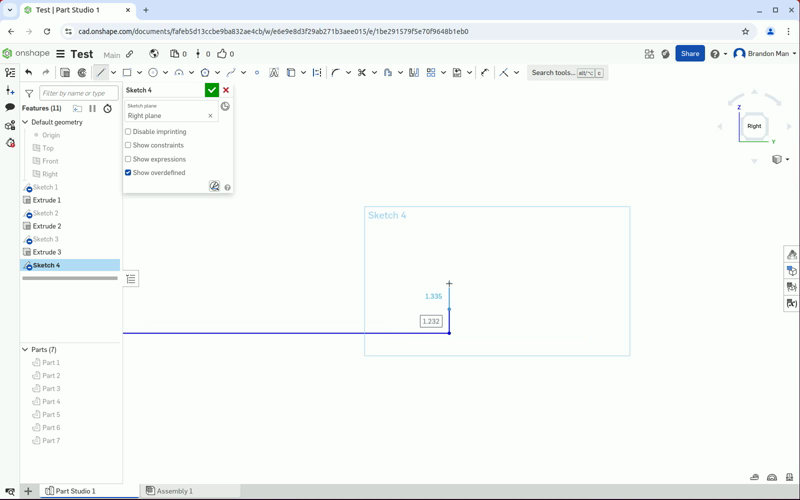
scroll(6)
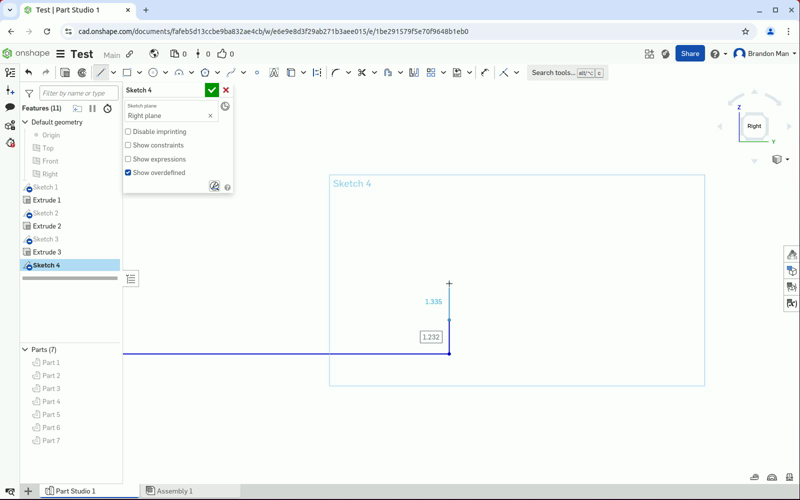
scroll(6)
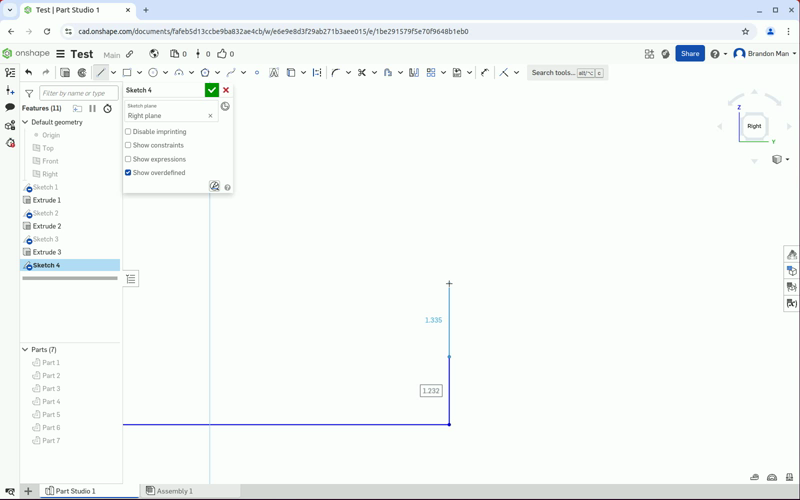
click(449, 283)
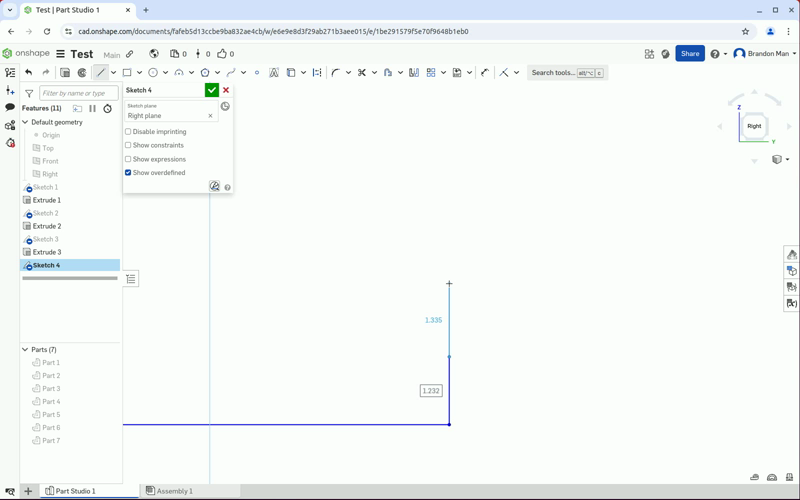
scroll(-6)
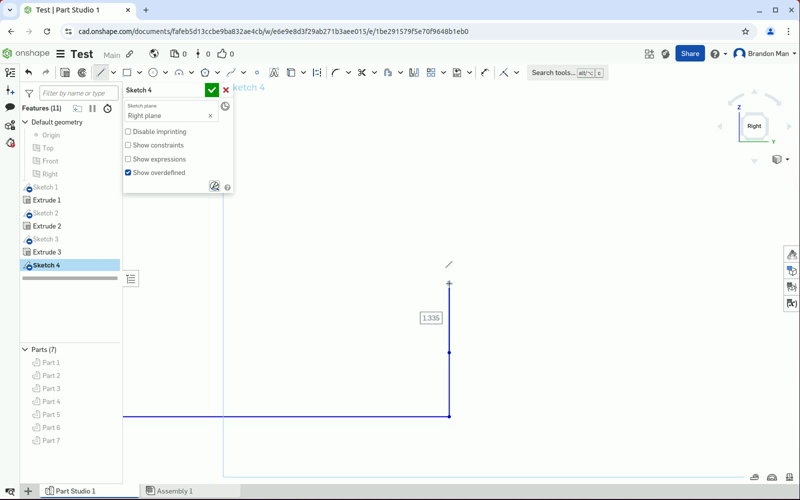
scroll(-6)
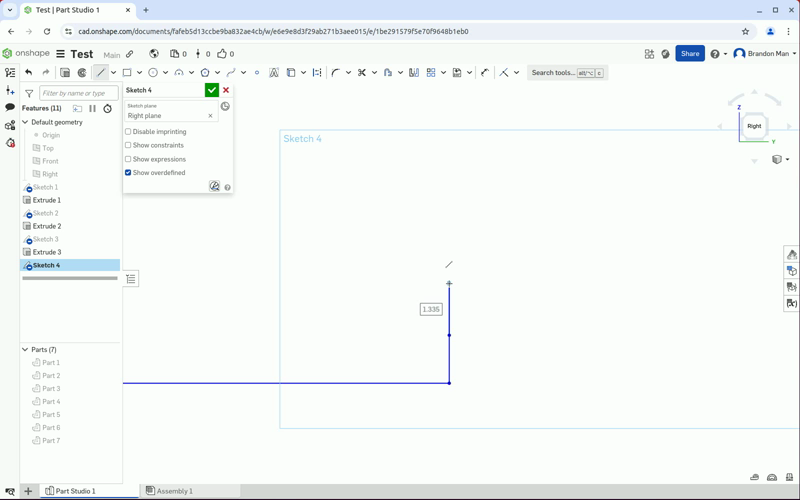
scroll(-6)
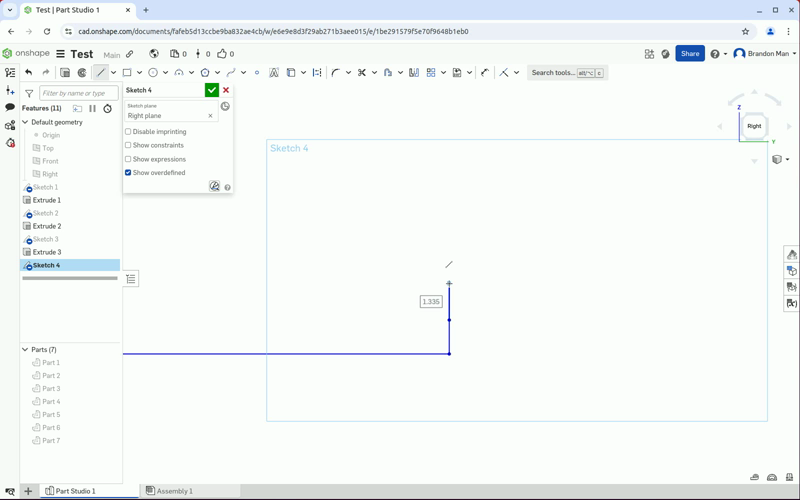
scroll(-6)
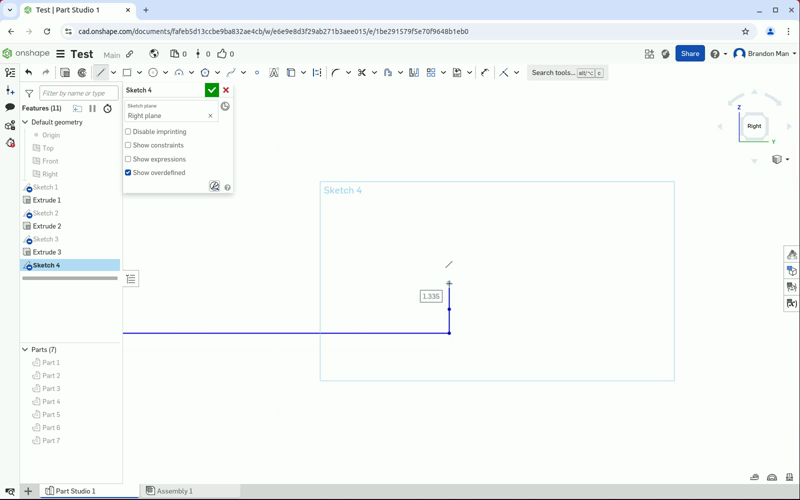
scroll(-6)
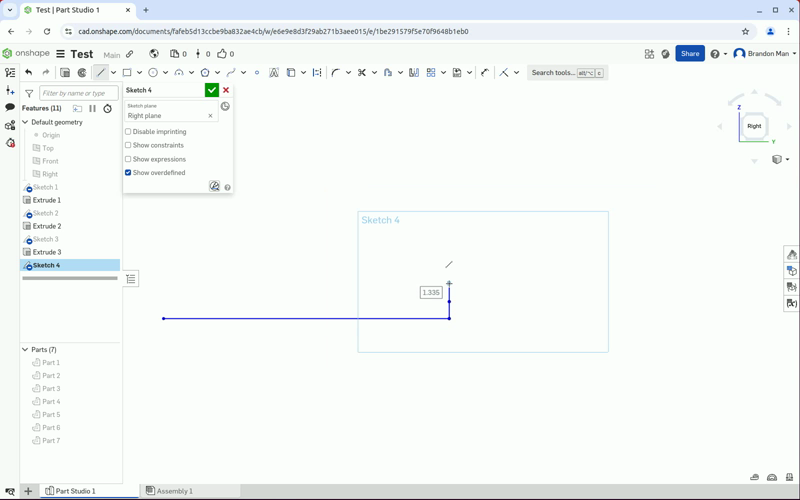
scroll(-6)
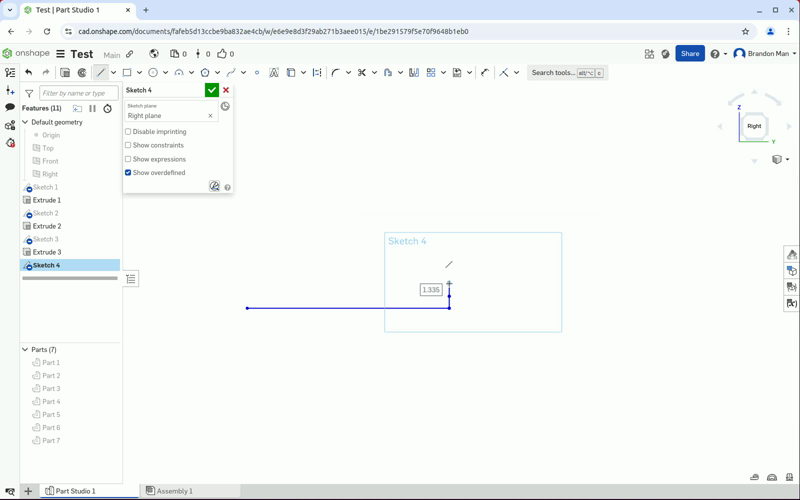
scroll(-6)
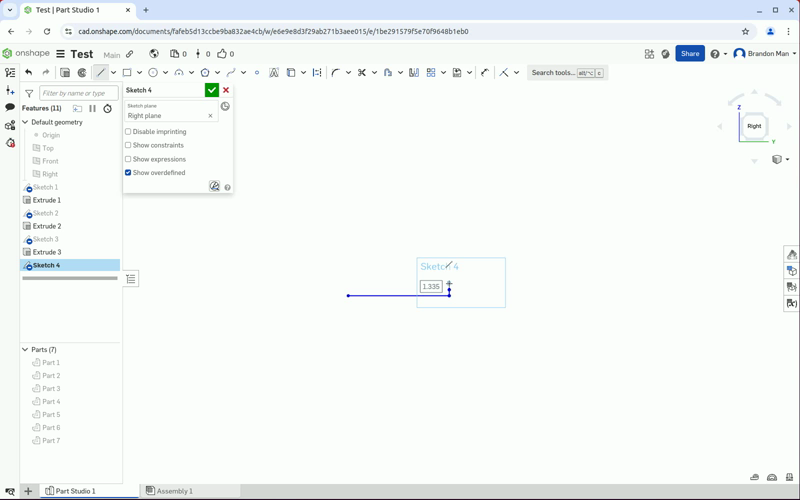
key_up(shift)
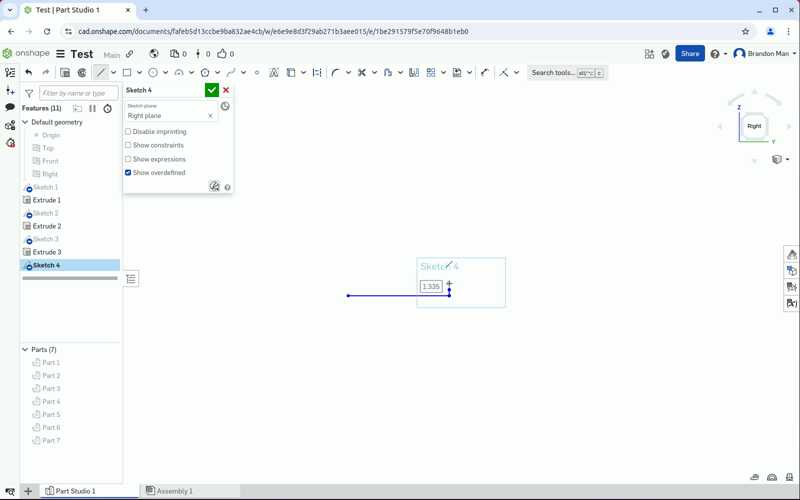
key_down(shift)
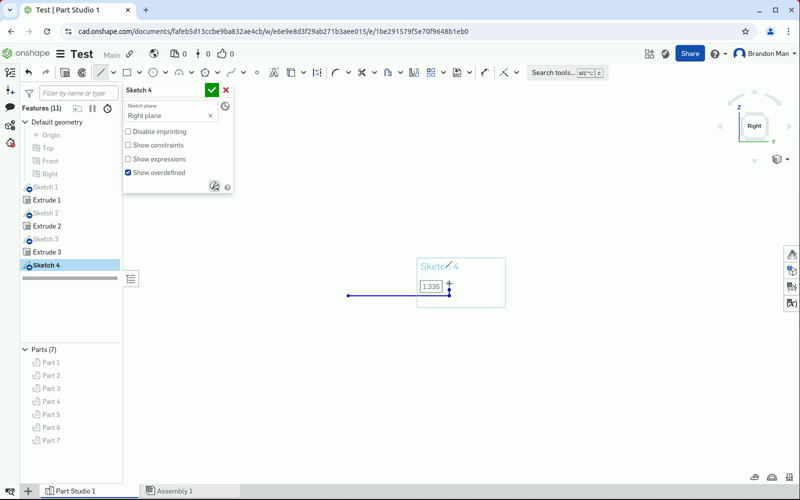
mouse_move(348, 283)
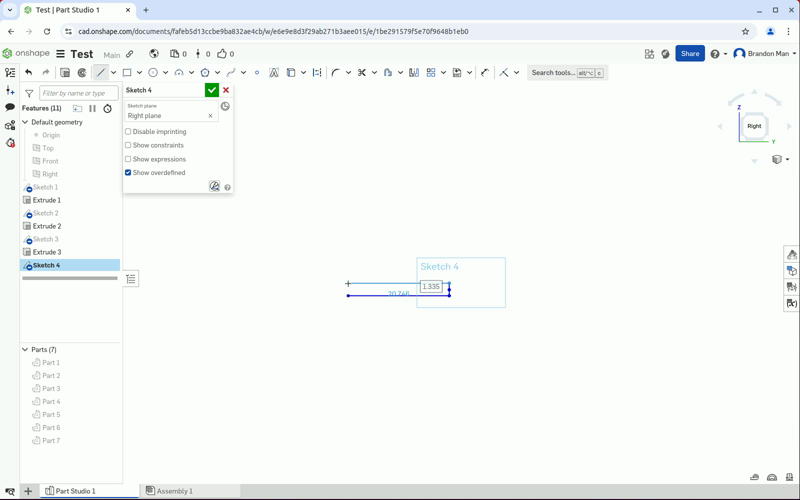
click(348, 283)
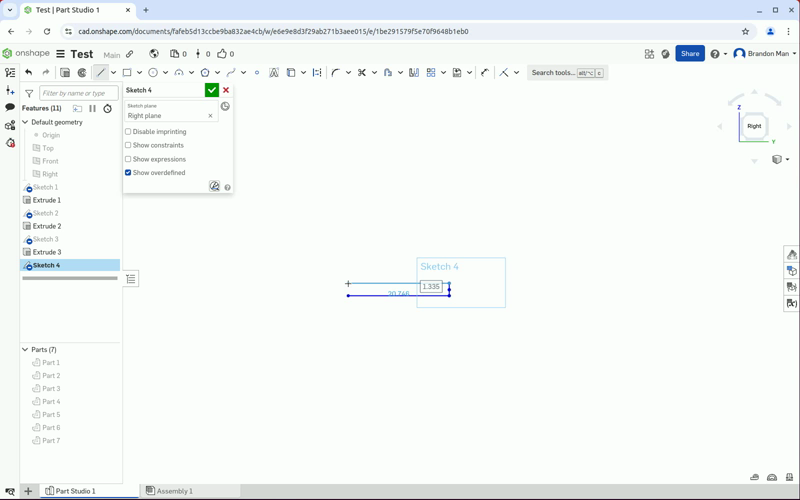
key_up(shift)
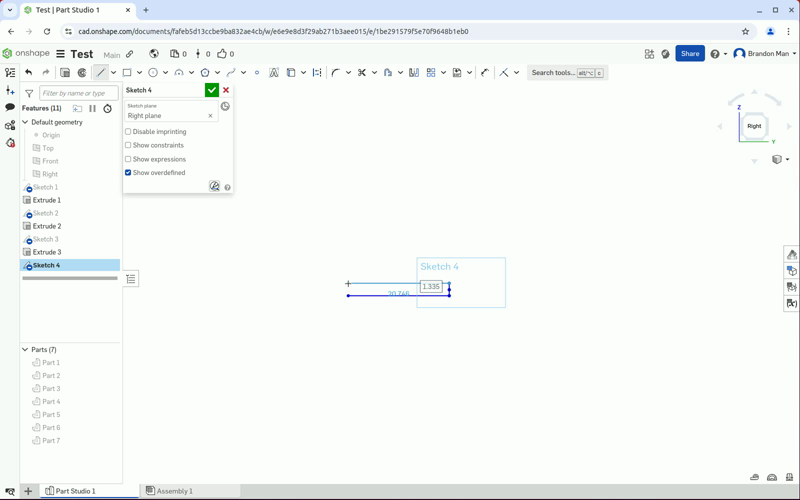
mouse_move(378, 283)
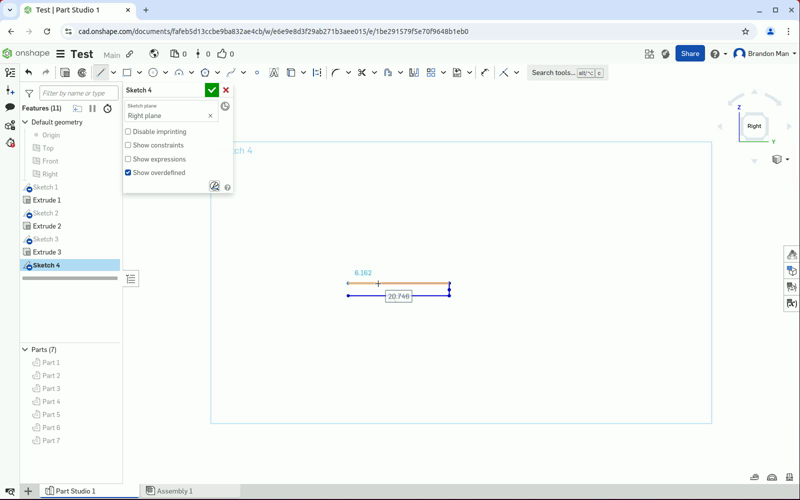
key_down(shift)
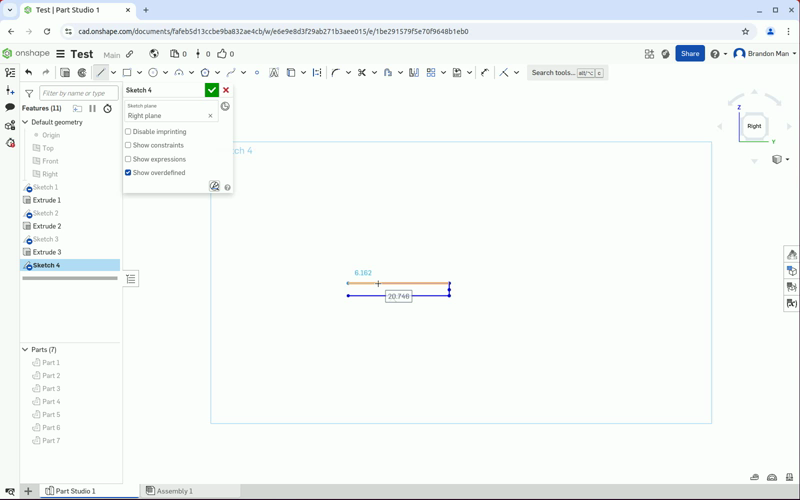
mouse_move(348, 295)
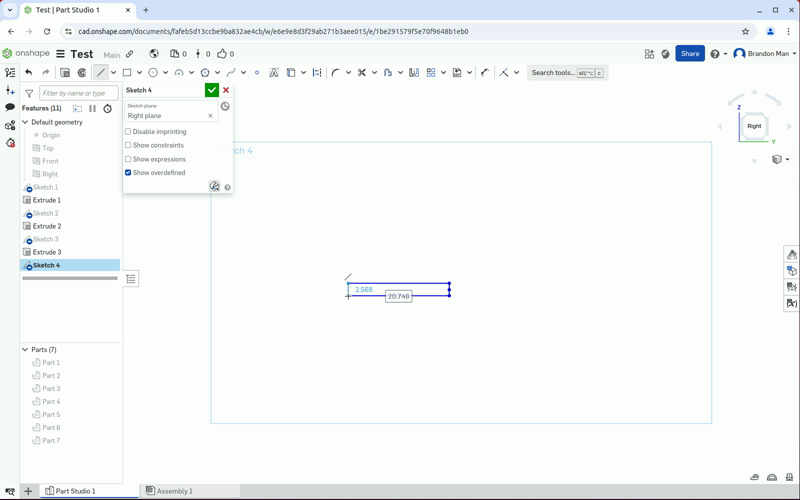
key_up(shift)
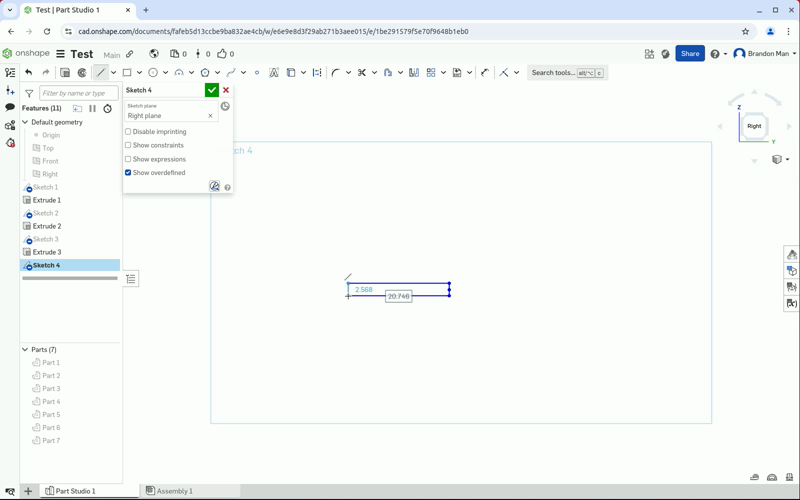
click(348, 295)
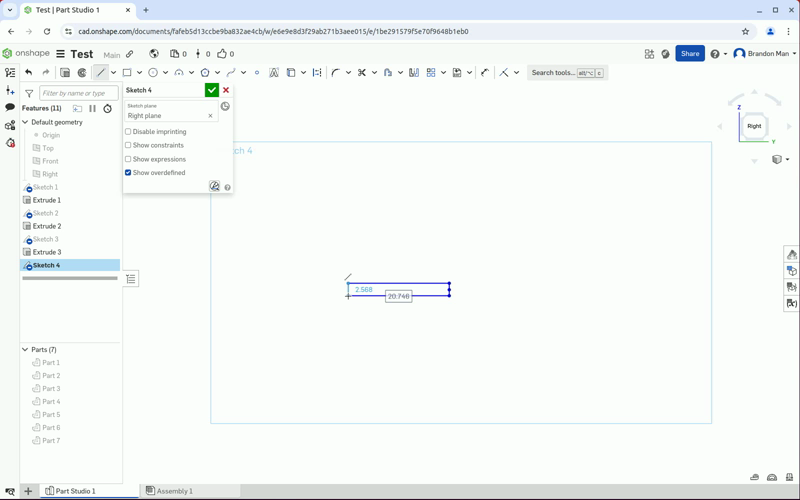
key(esc)
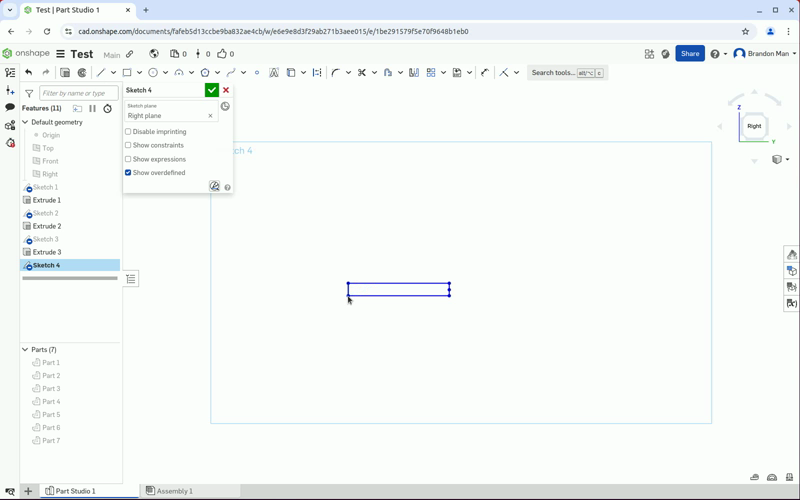
mouse_move(448, 286)
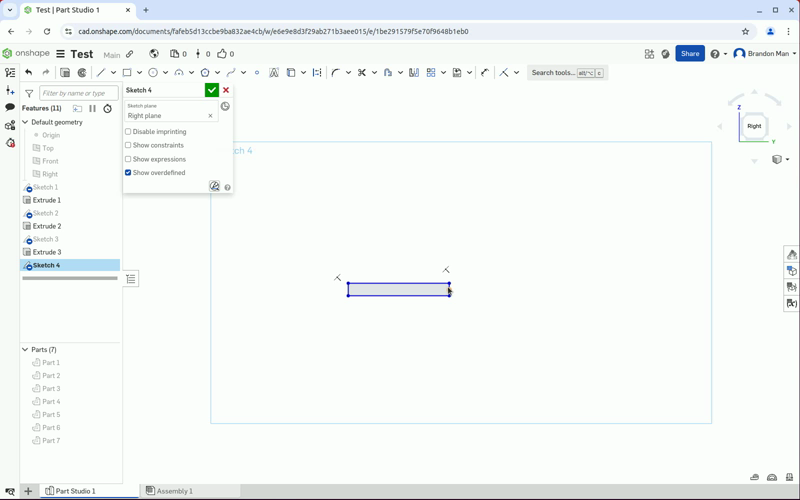
scroll(6)
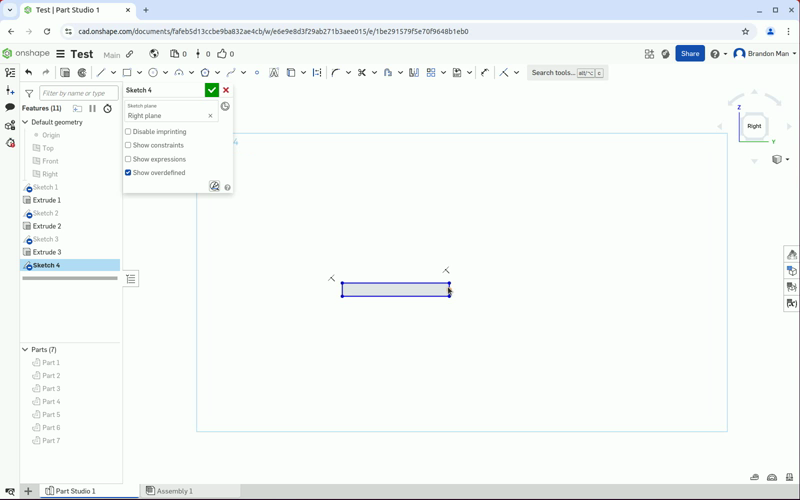
scroll(6)
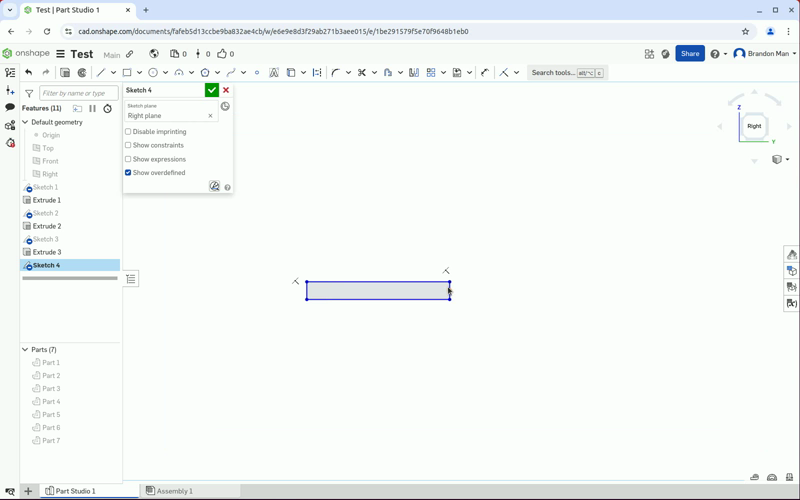
scroll(6)
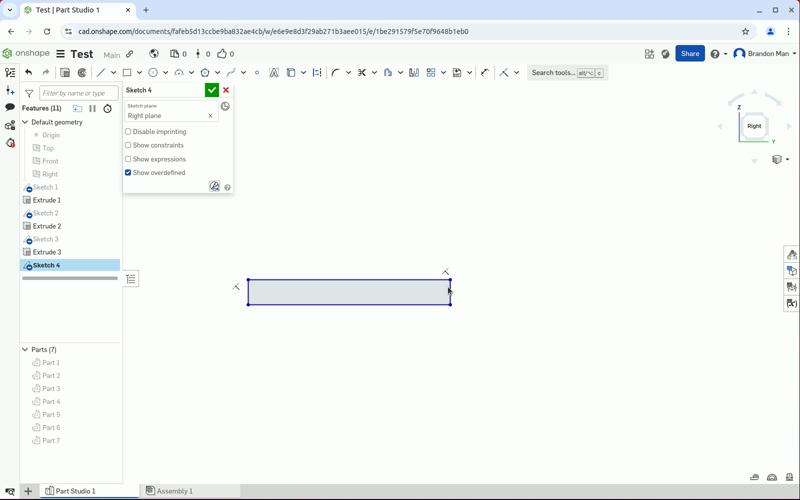
scroll(6)
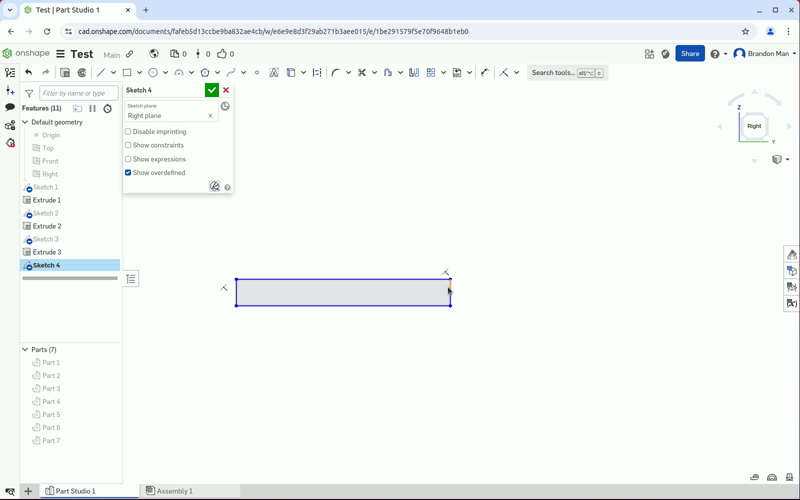
scroll(6)
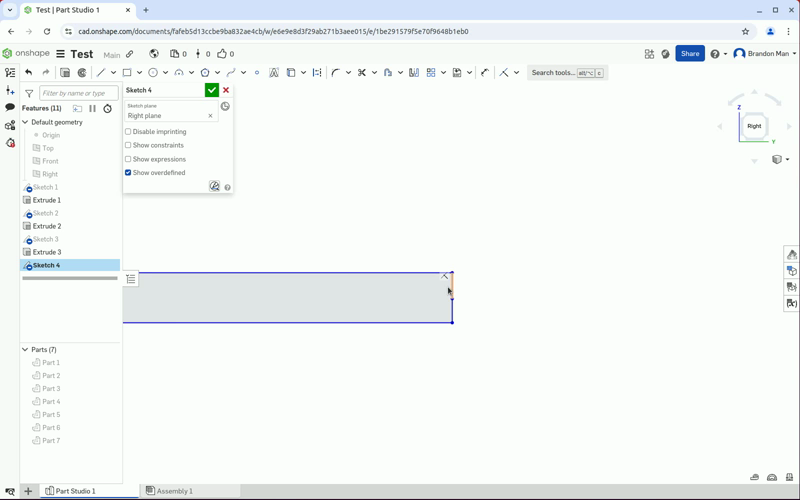
scroll(6)
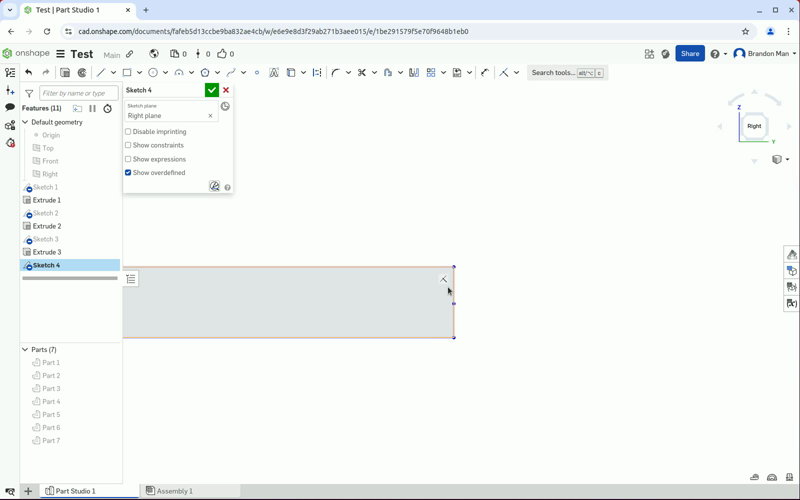
scroll(6)
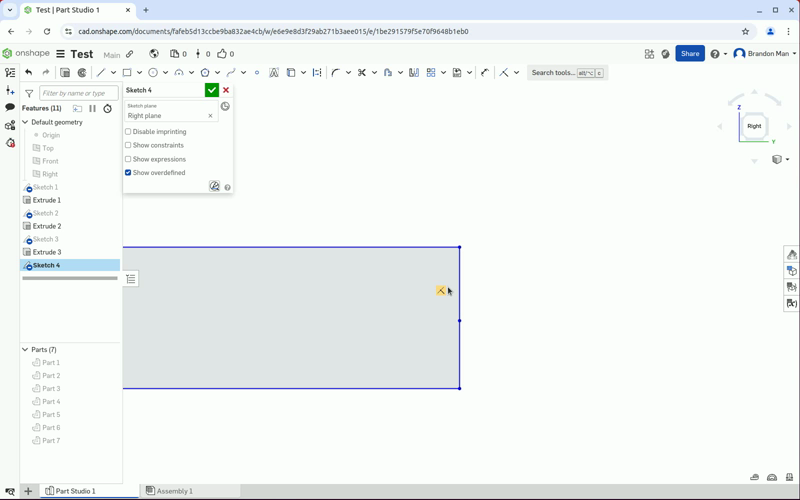
click(448, 286)
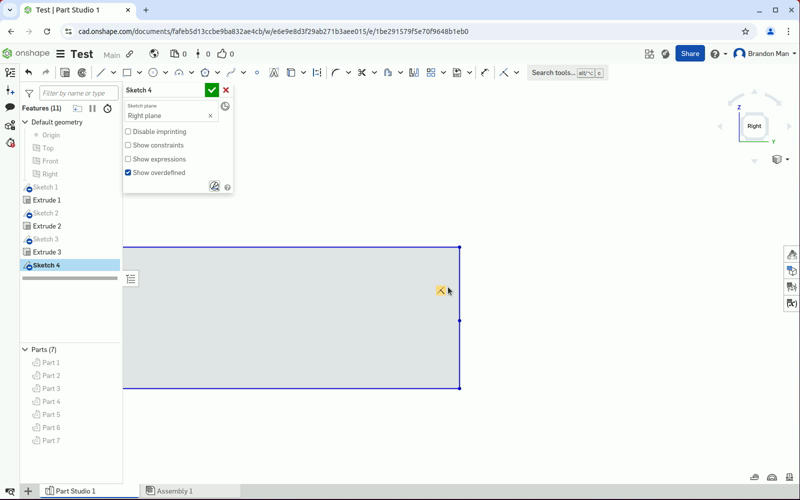
scroll(-6)
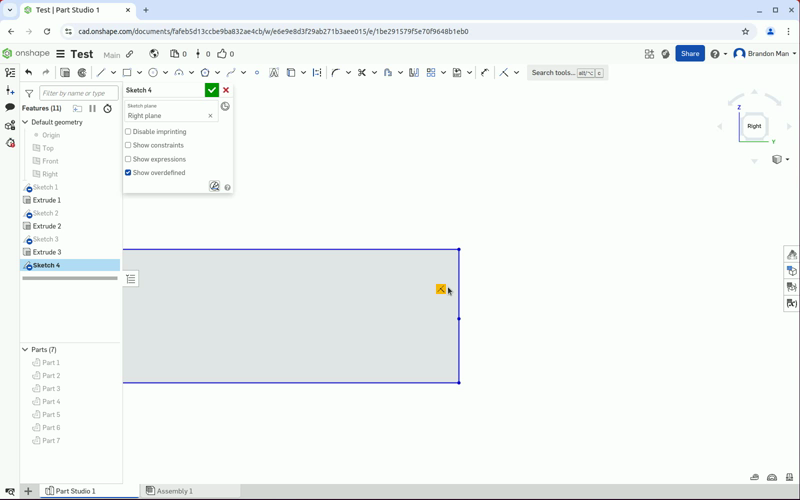
scroll(-6)
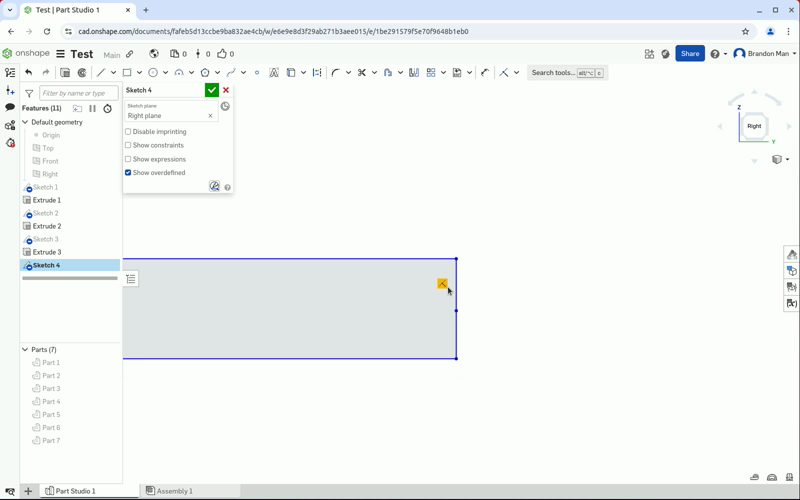
scroll(-6)
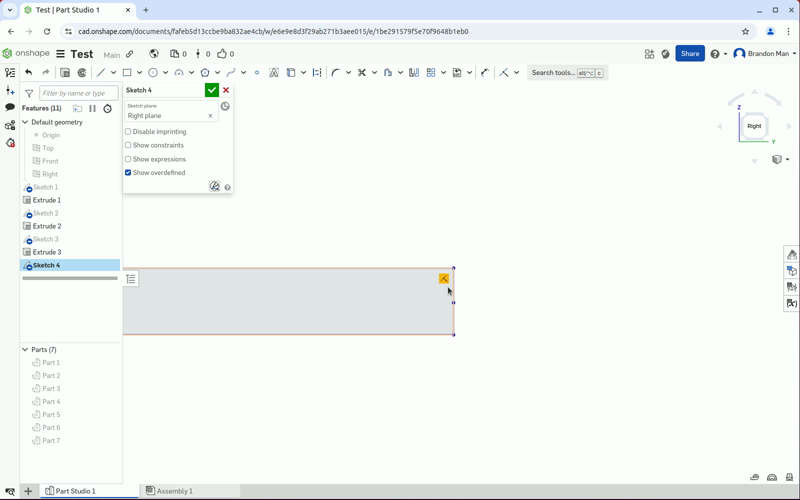
scroll(-6)
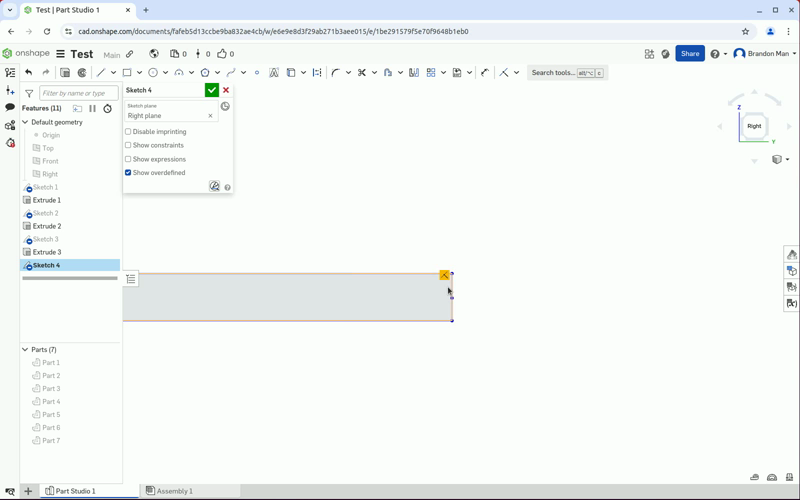
scroll(-6)
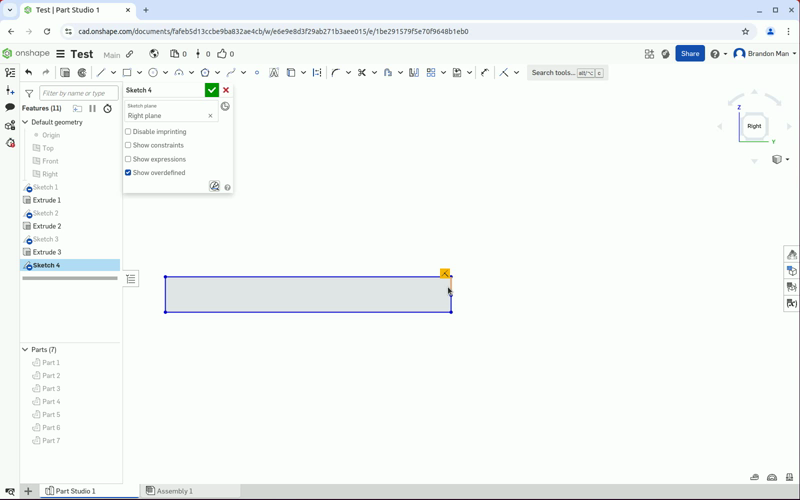
scroll(-6)
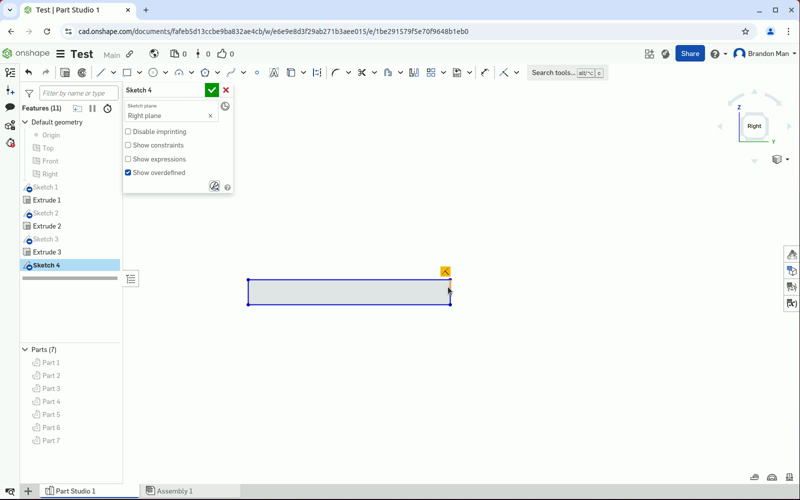
scroll(-6)
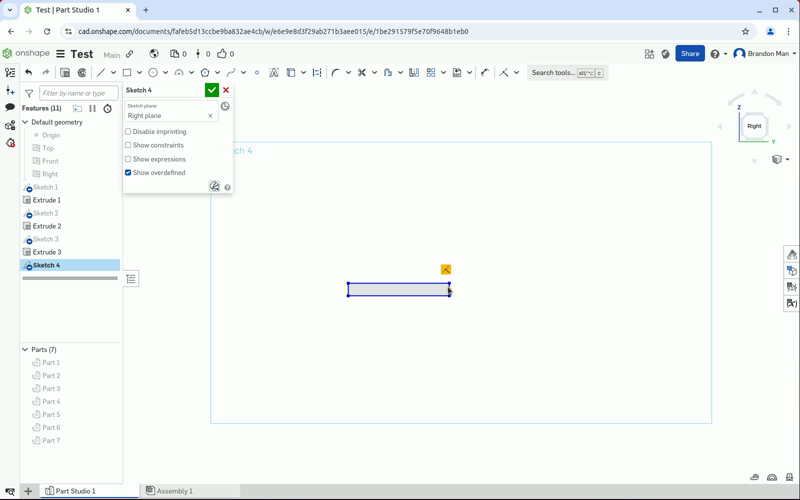
mouse_move(73, 352)
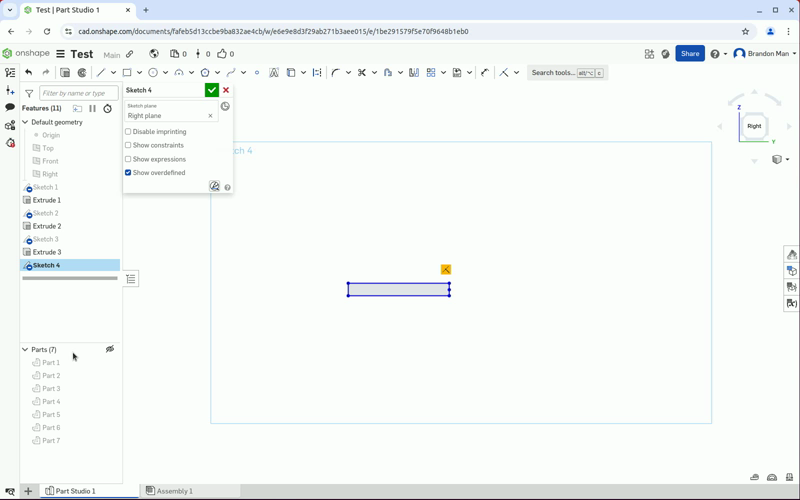
key(shift+y)
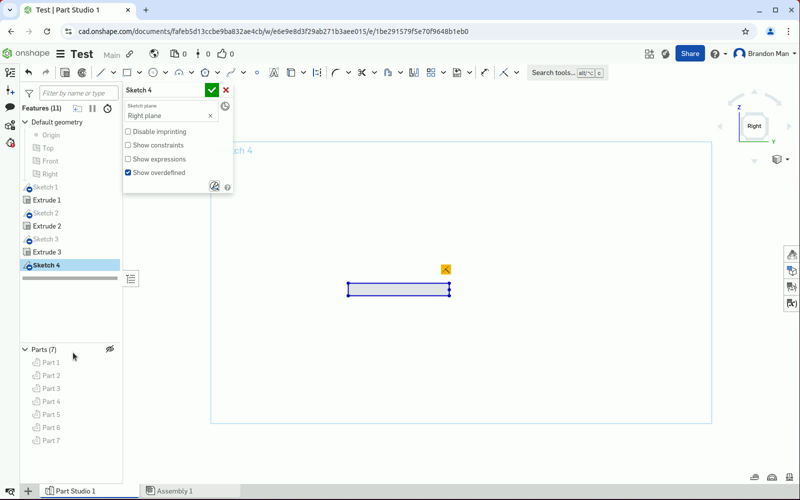
key(shift+e)
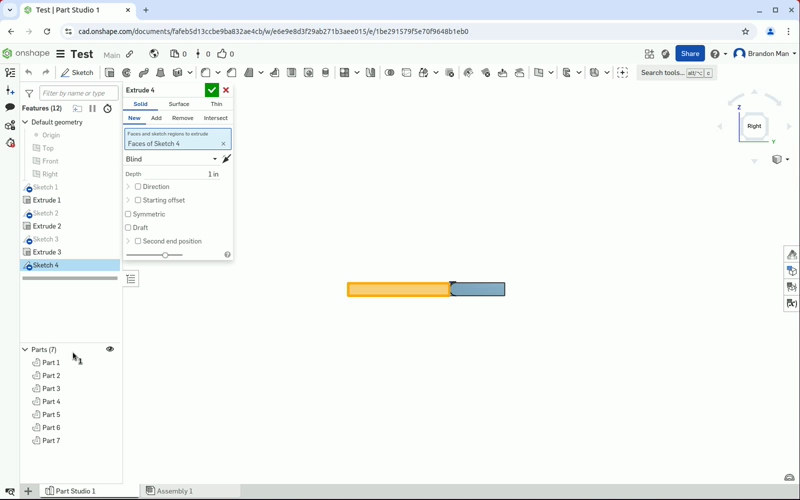
mouse_move(143, 106)
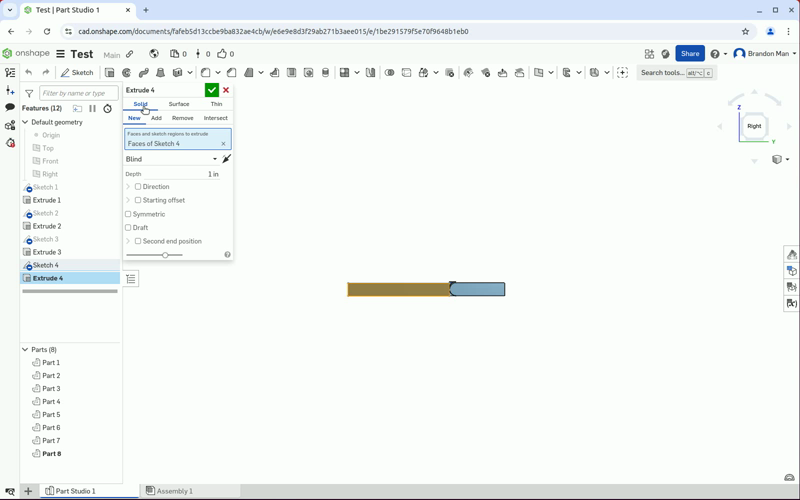
click(143, 106)
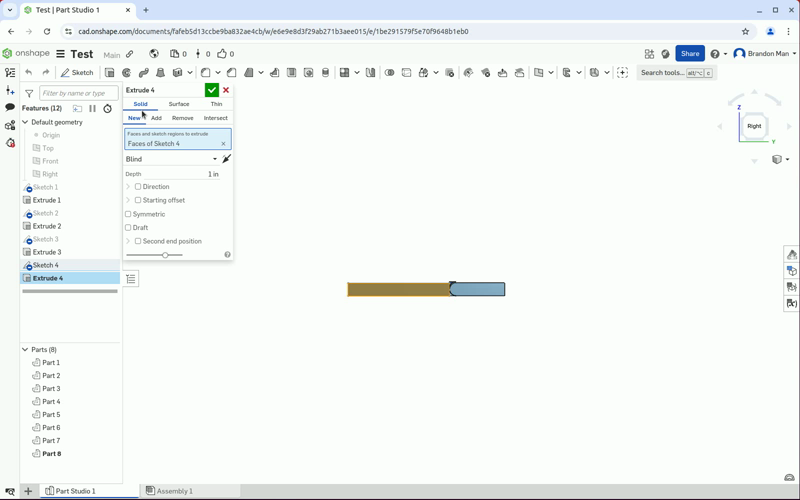
mouse_move(137, 120)
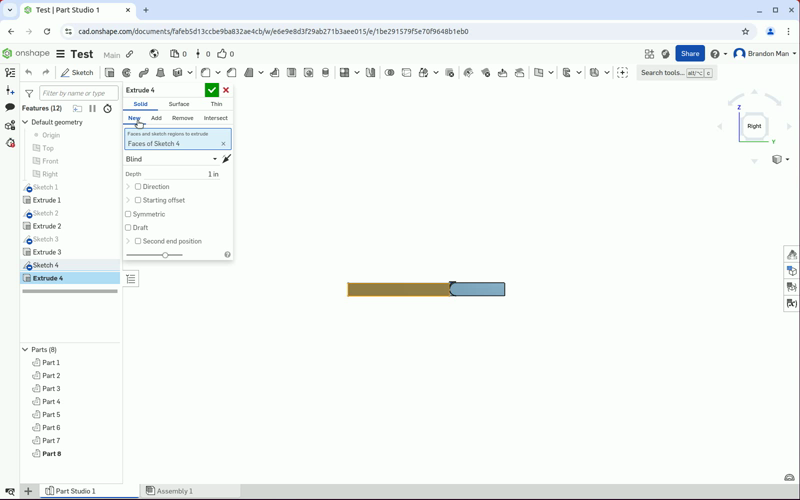
click(137, 120)
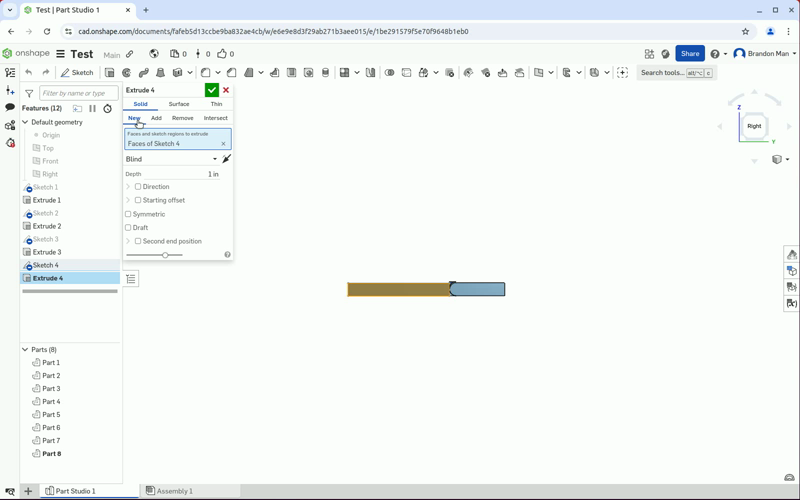
key(tab, 4)
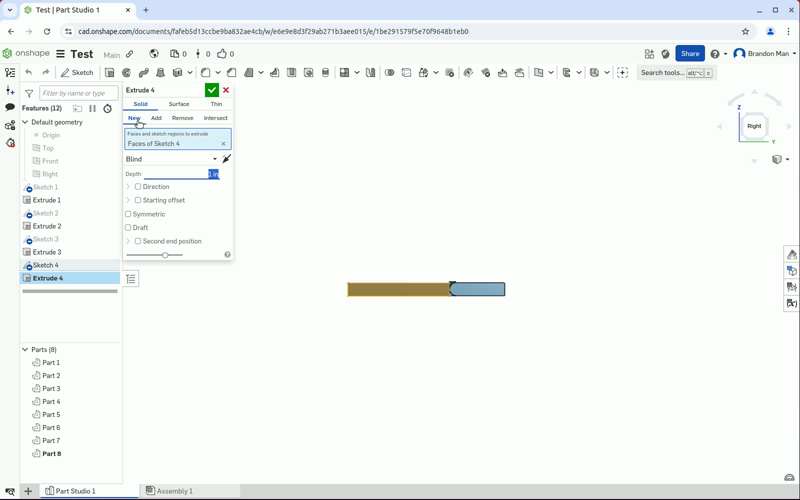
text(0.481)
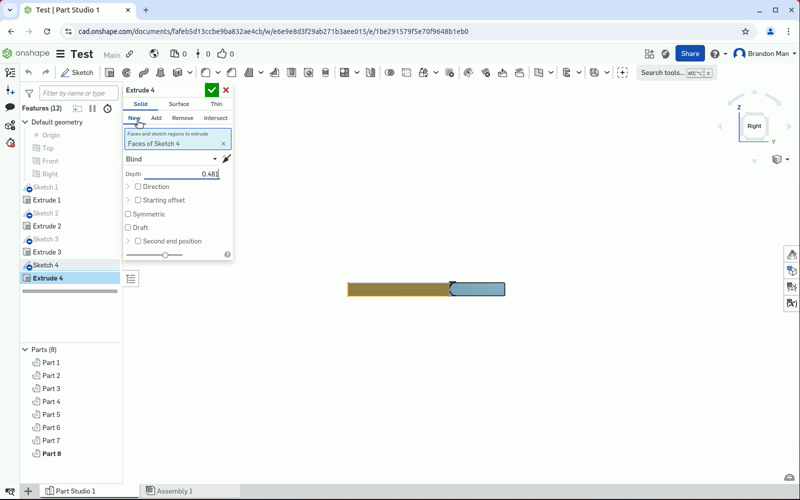
key(enter)
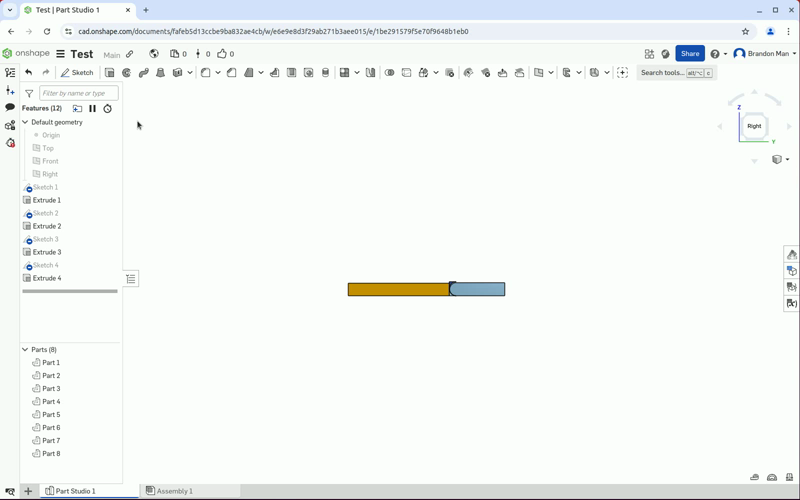
key(shift+h)
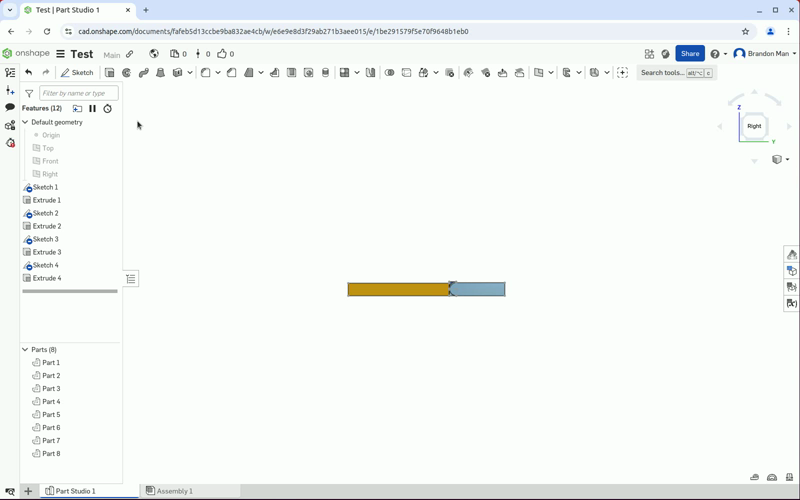
key(shift+h)
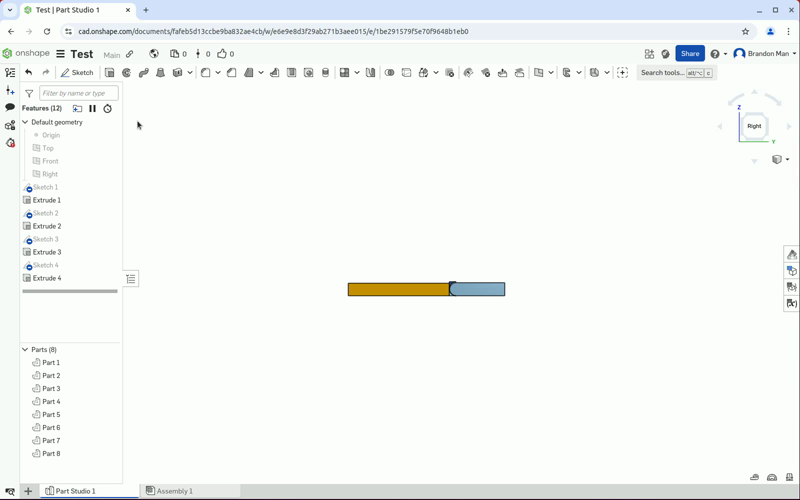
mouse_move(73, 189)
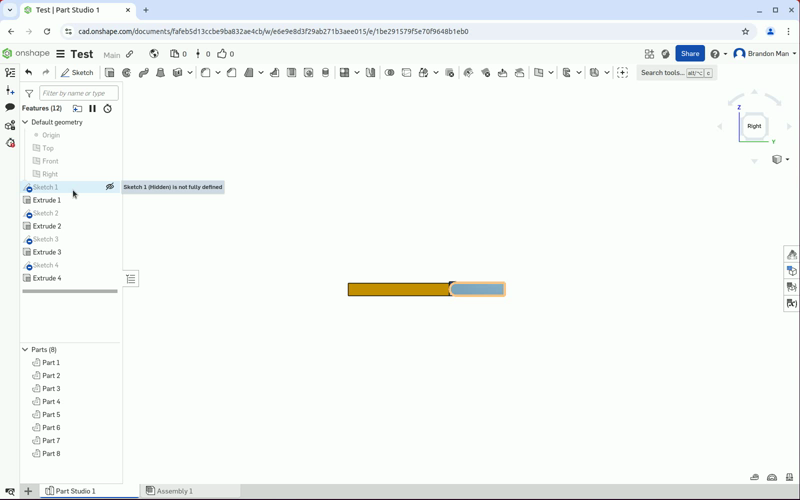
click(73, 189)
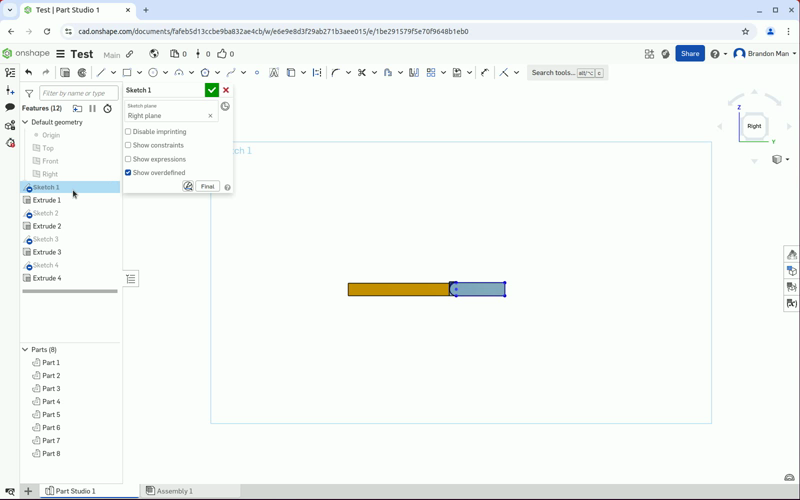
mouse_move(229, 92)
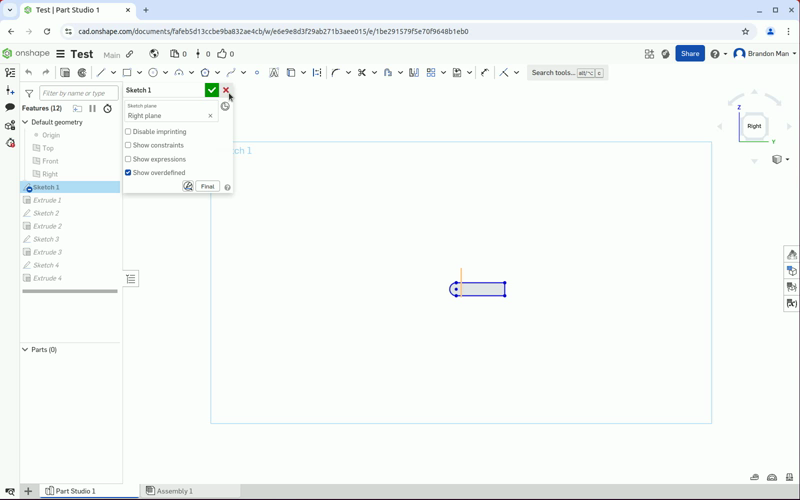
click(229, 92)
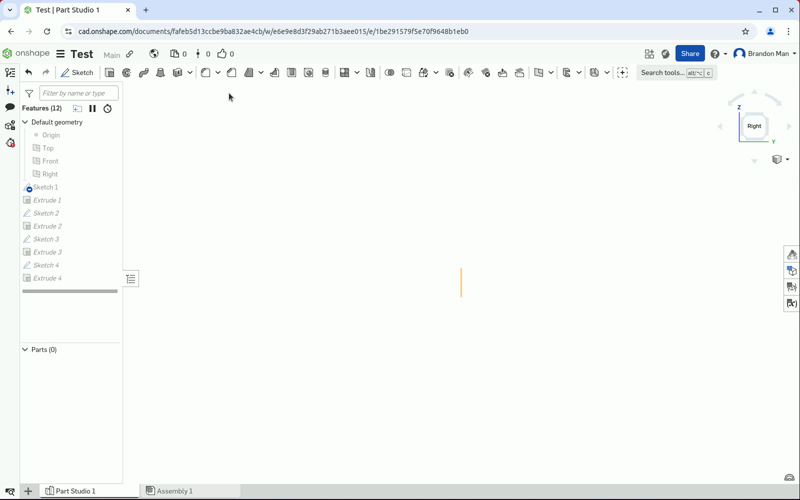
mouse_move(541, 75)
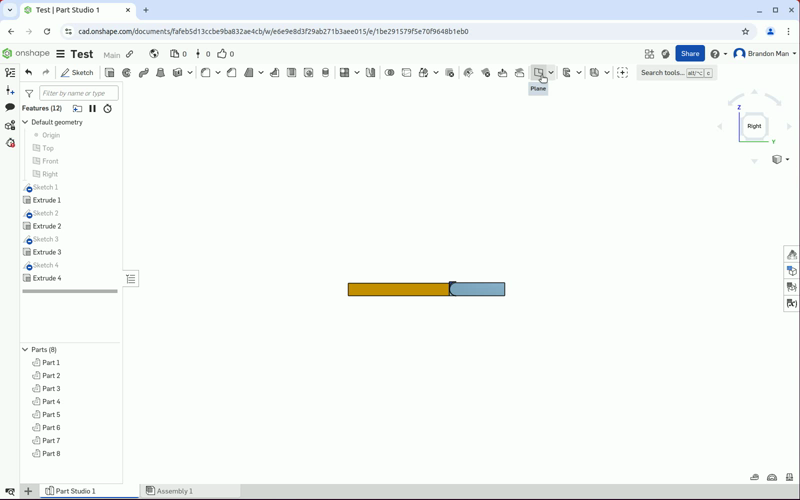
click(541, 75)
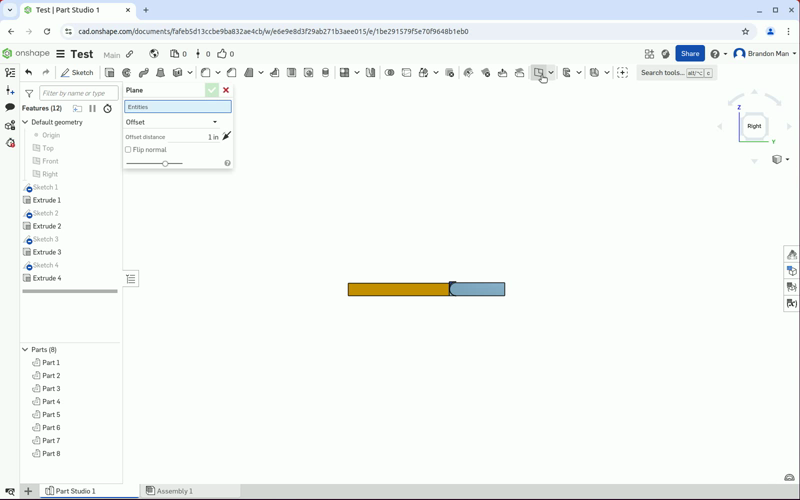
mouse_move(73, 176)
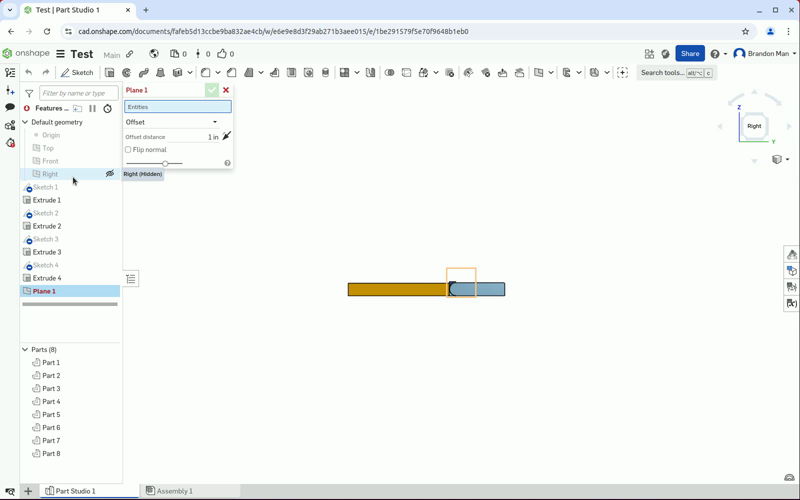
click(73, 176)
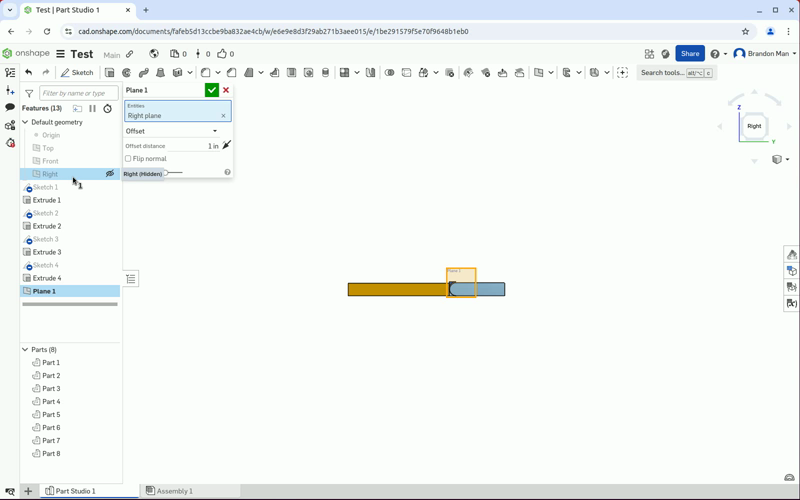
key(tab, 2)
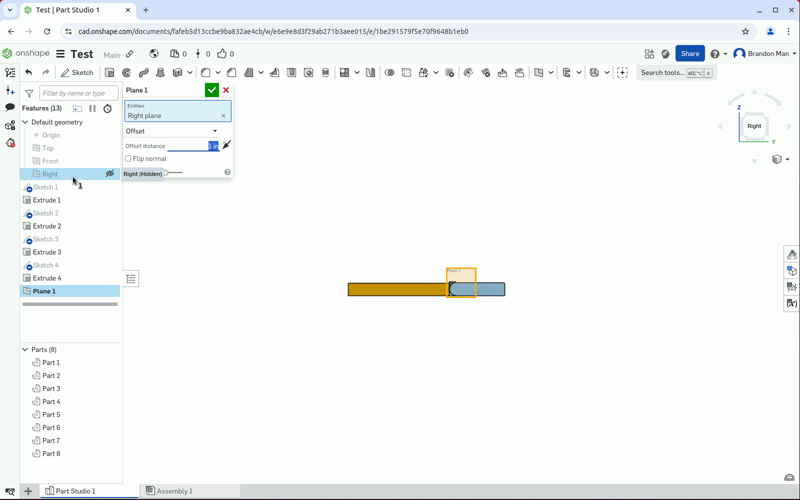
text(0.493)
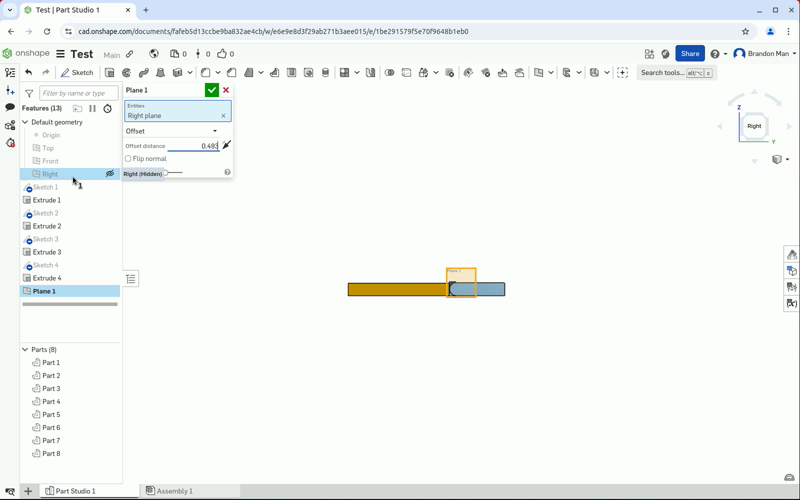
key(enter, 2)
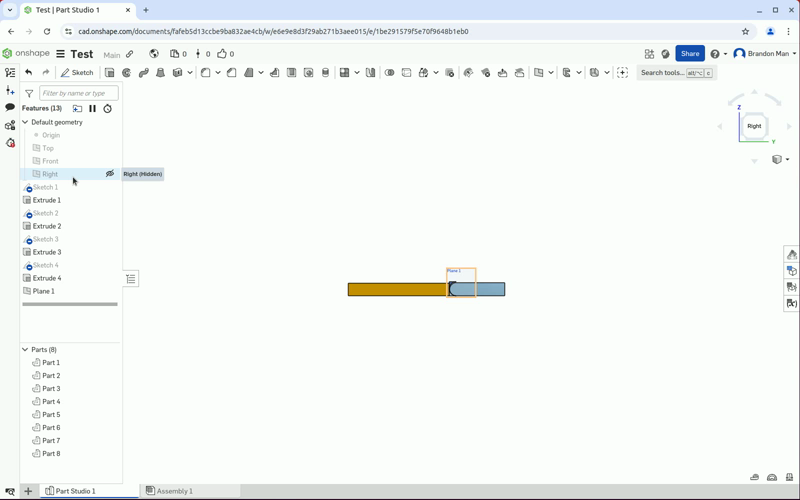
key(shift+s)
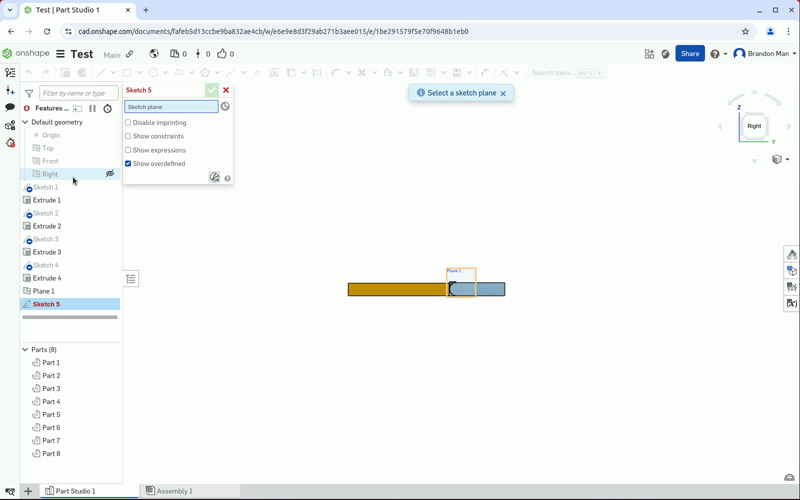
mouse_move(73, 293)
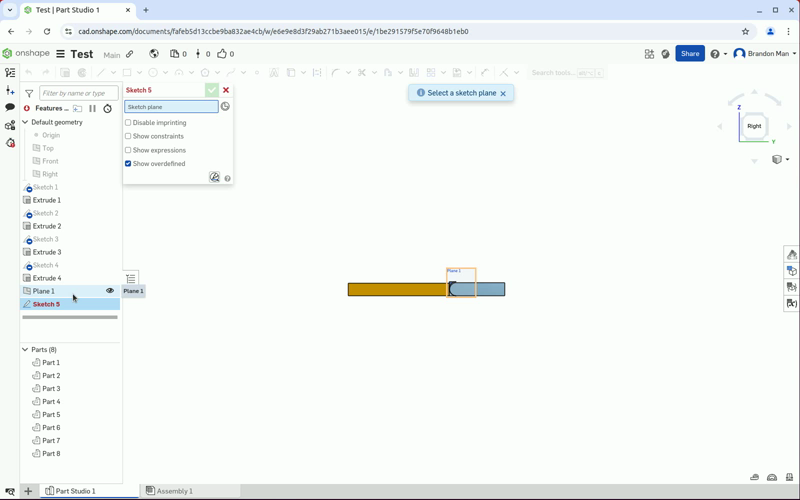
click(73, 293)
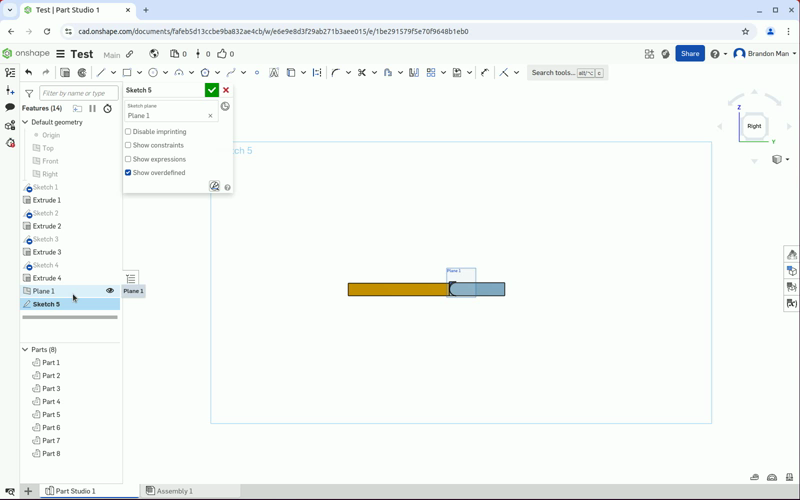
mouse_move(73, 352)
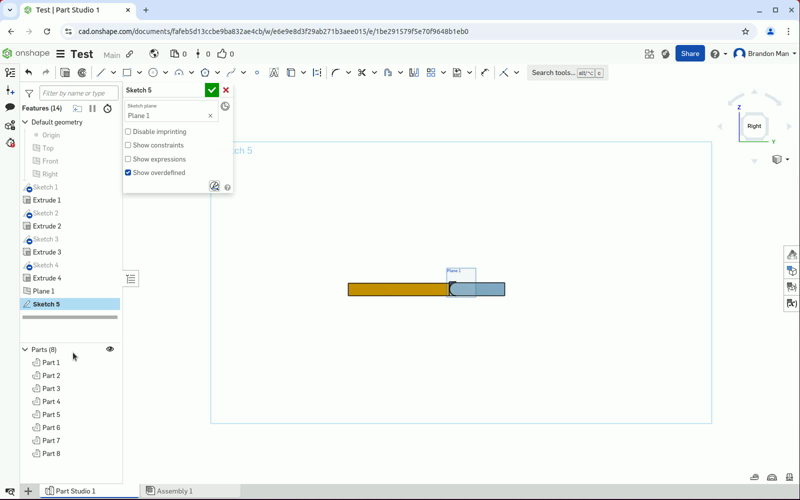
key(y)
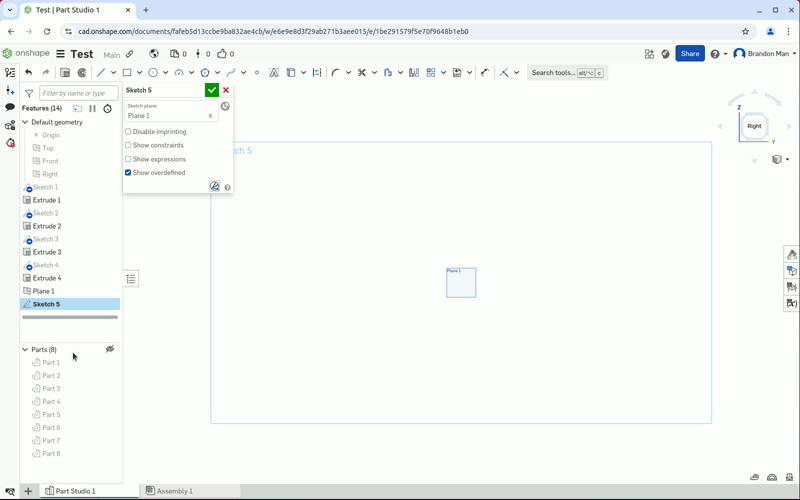
key(c)
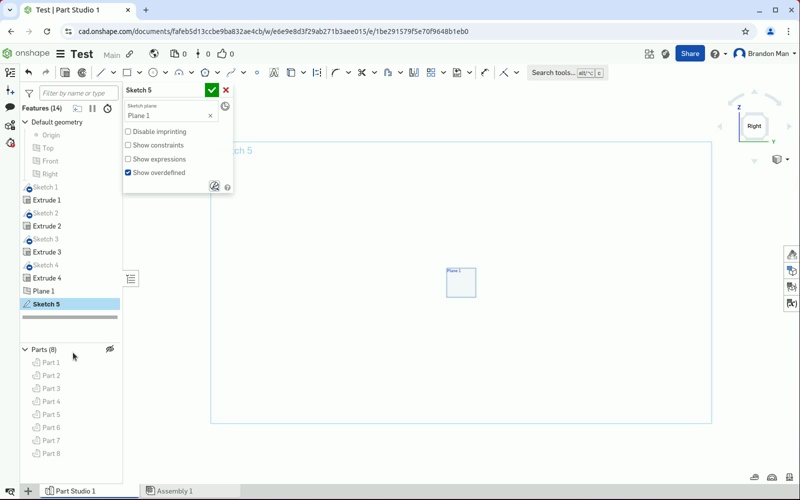
key_down(shift)
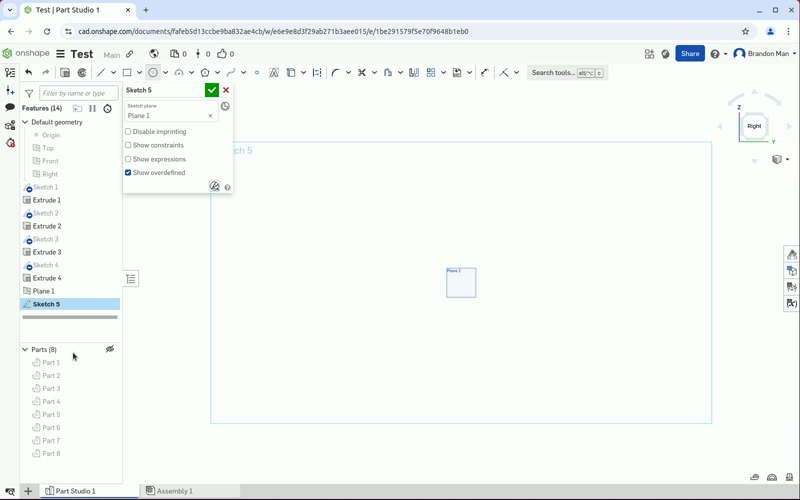
mouse_move(467, 288)
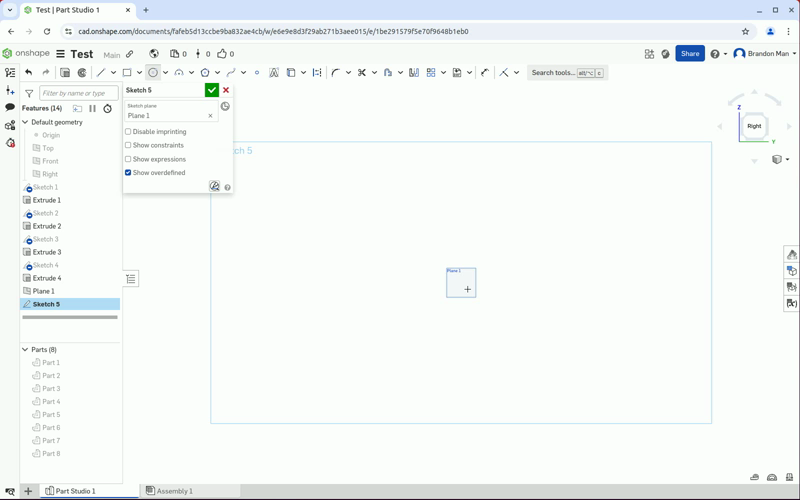
click(467, 288)
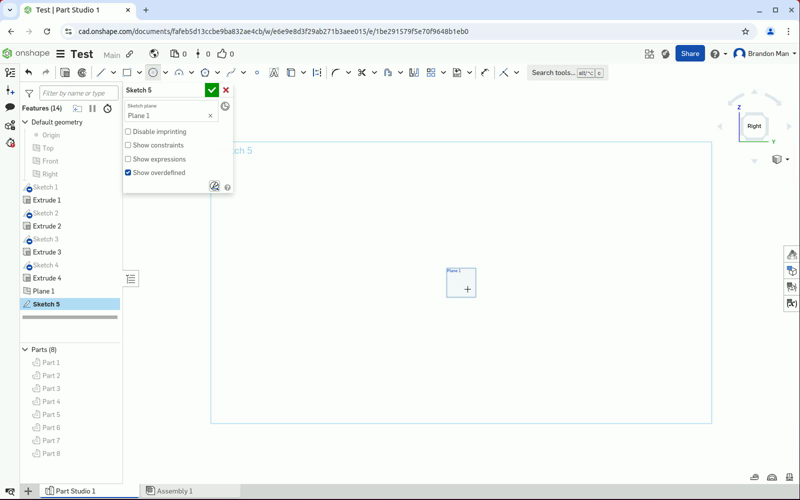
key_up(shift)
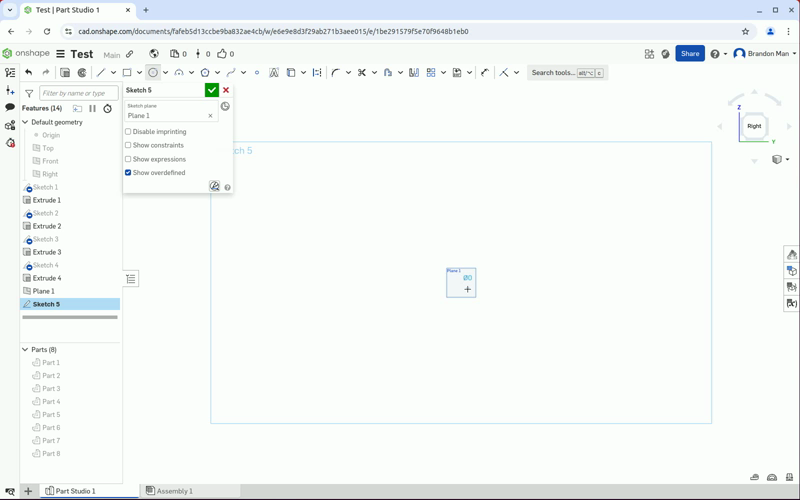
mouse_move(474, 288)
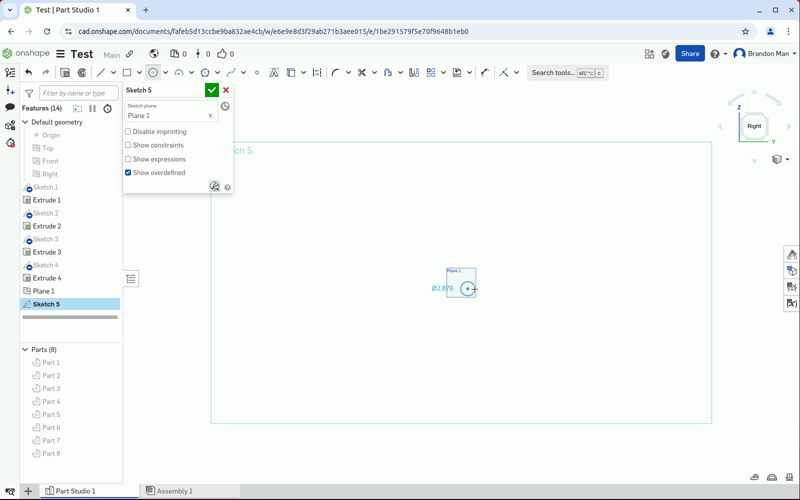
click(474, 288)
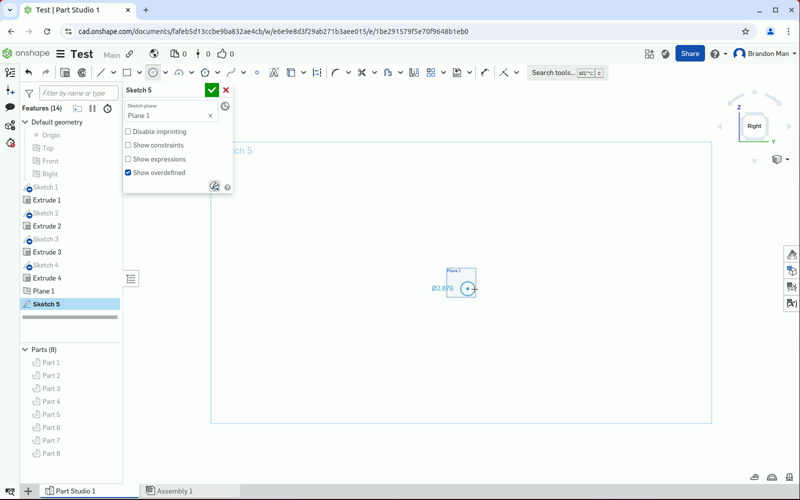
key(esc)
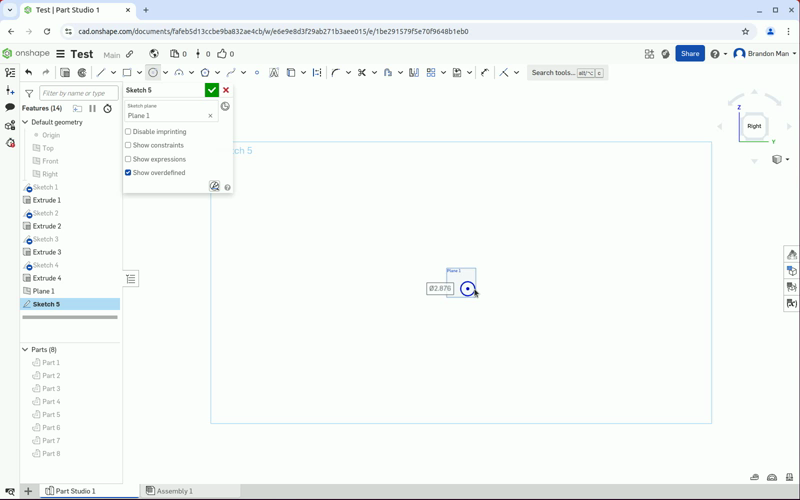
mouse_move(474, 290)
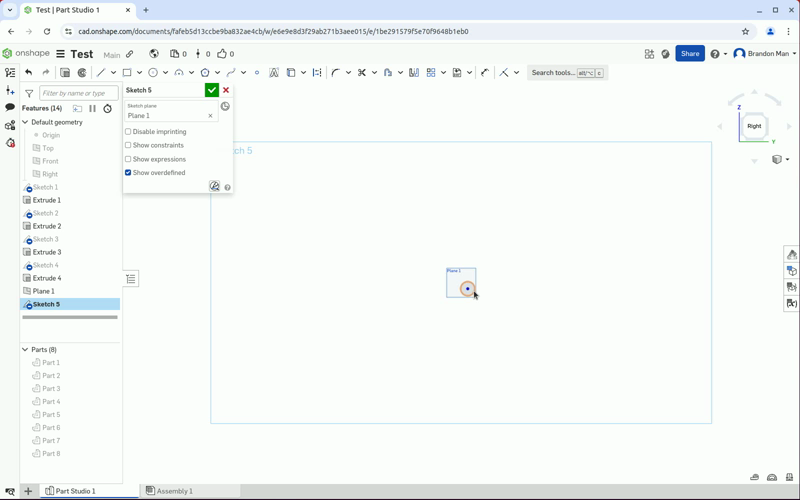
scroll(6)
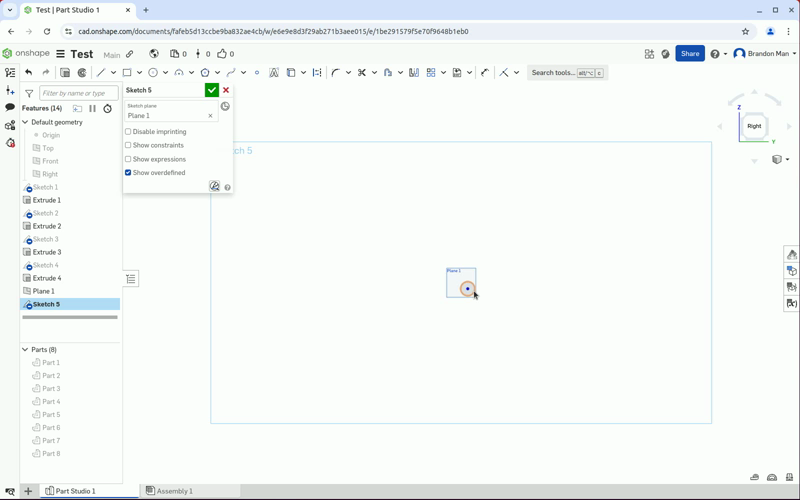
scroll(6)
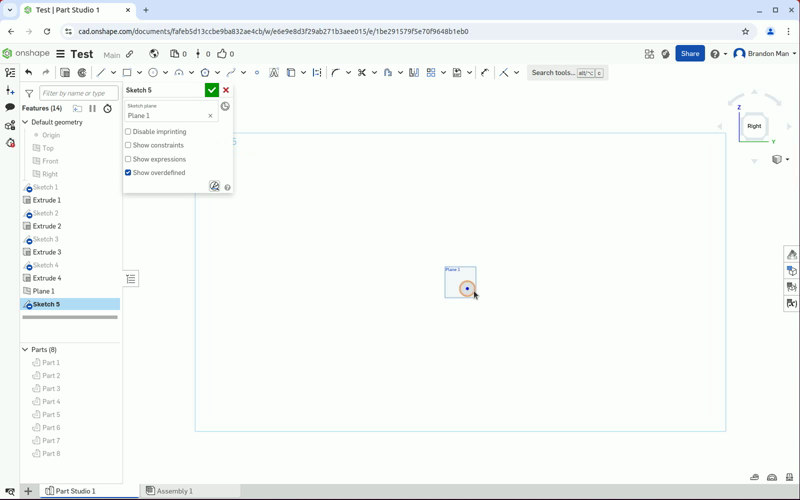
scroll(6)
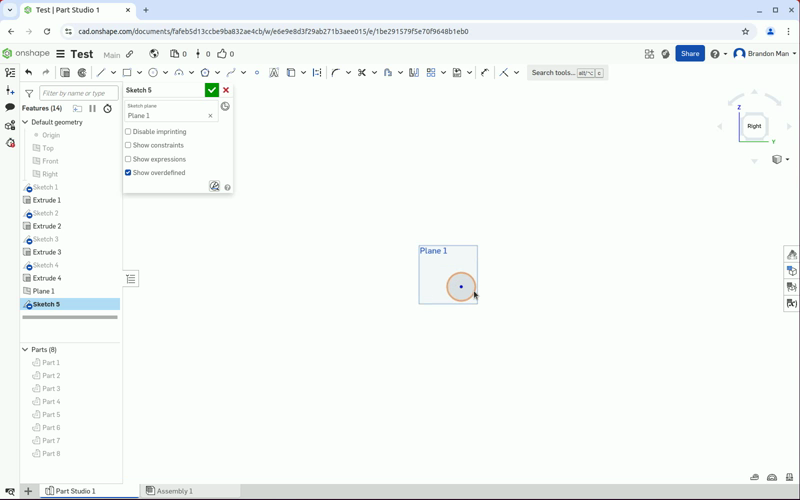
scroll(6)
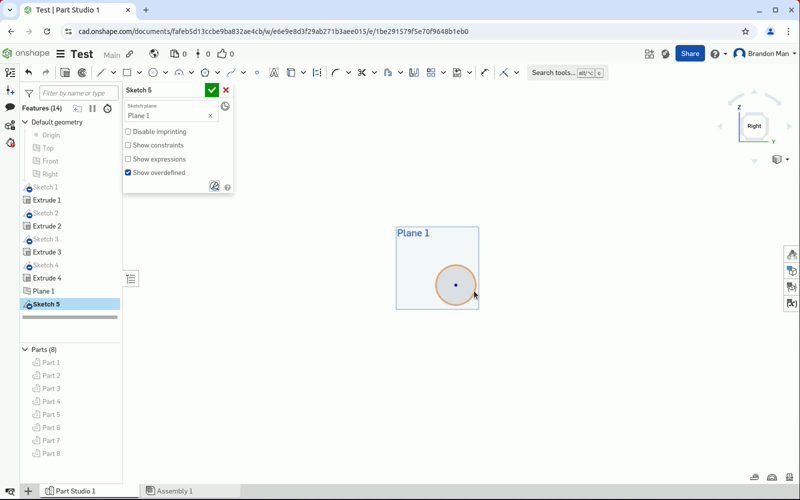
scroll(6)
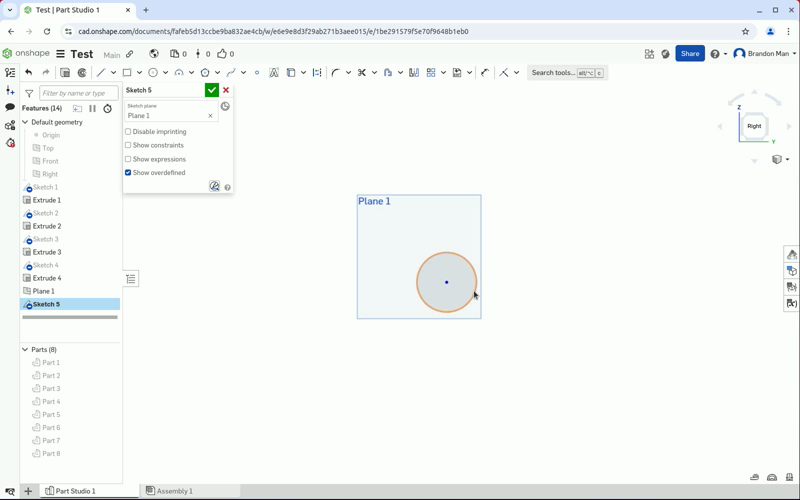
scroll(6)
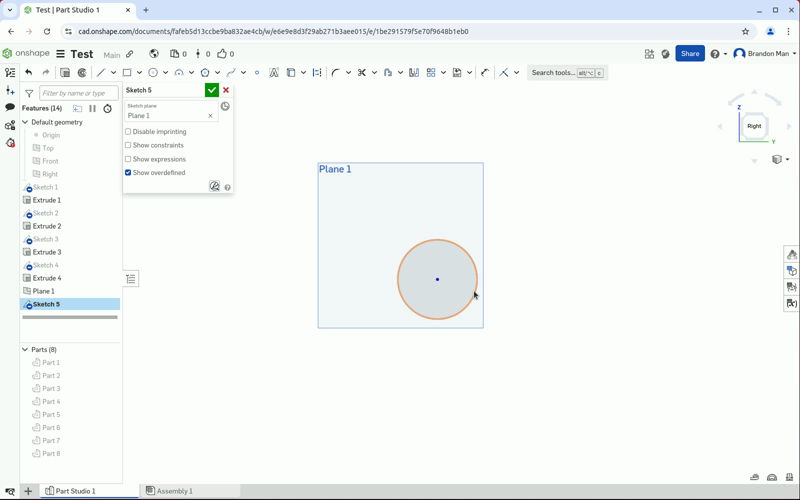
scroll(6)
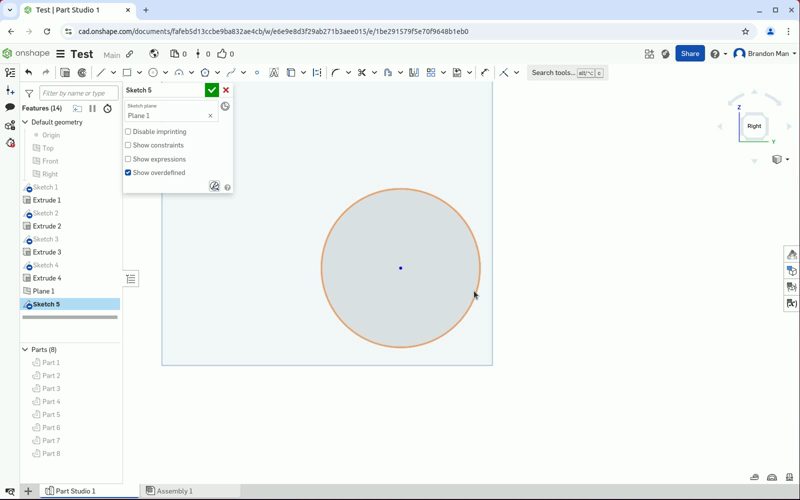
click(474, 290)
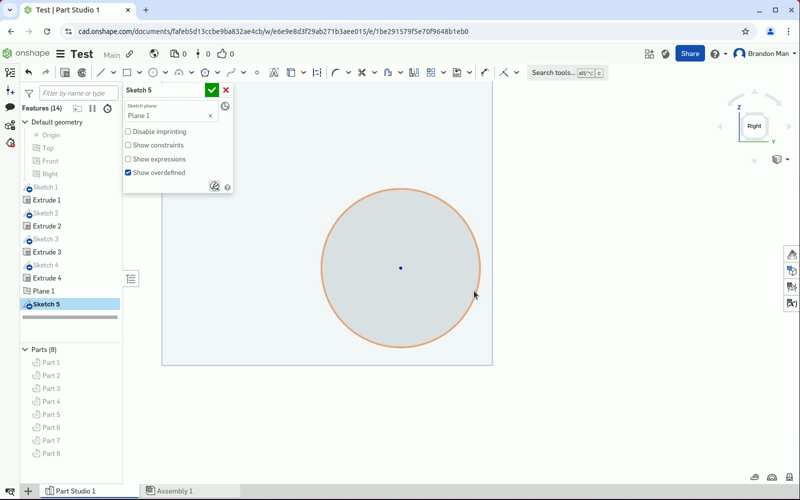
scroll(-6)
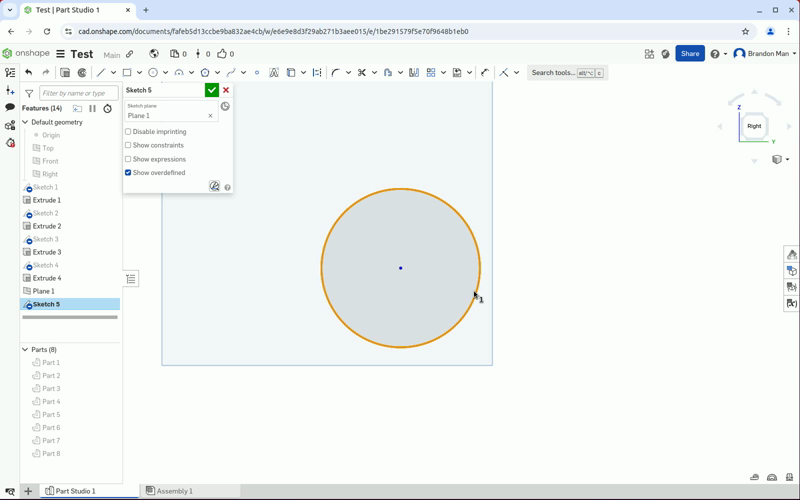
scroll(-6)
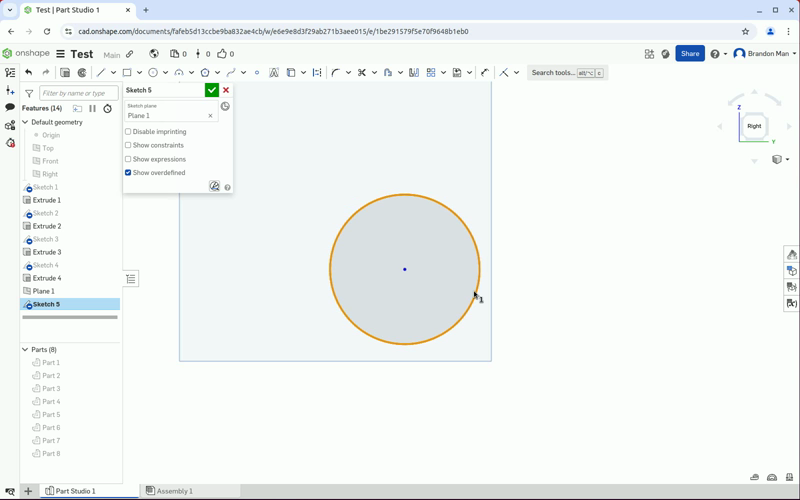
scroll(-6)
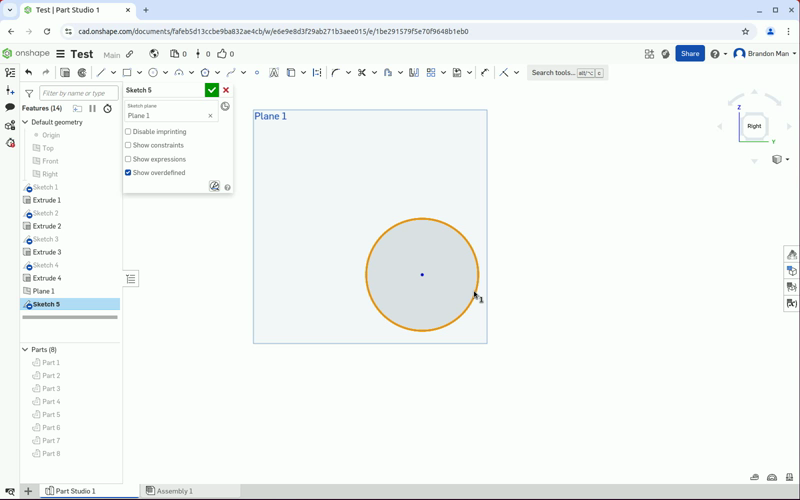
scroll(-6)
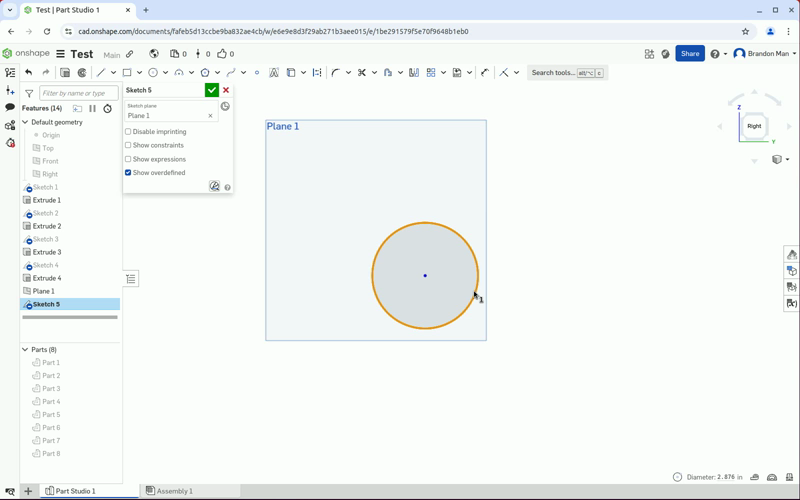
scroll(-6)
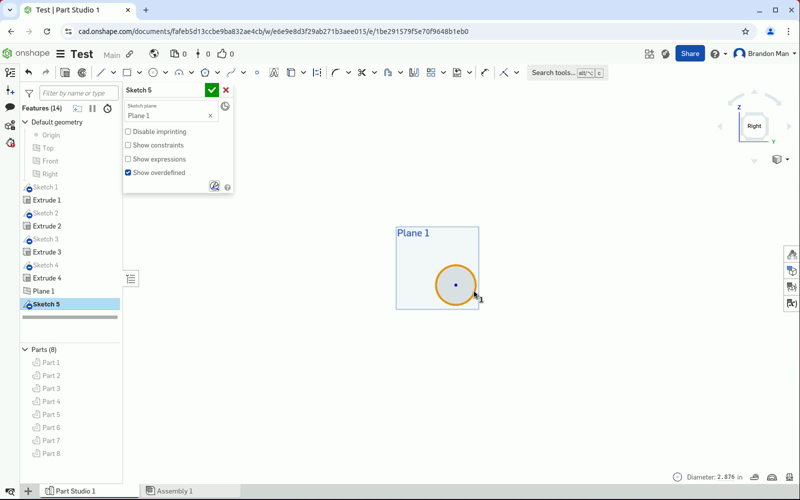
scroll(-6)
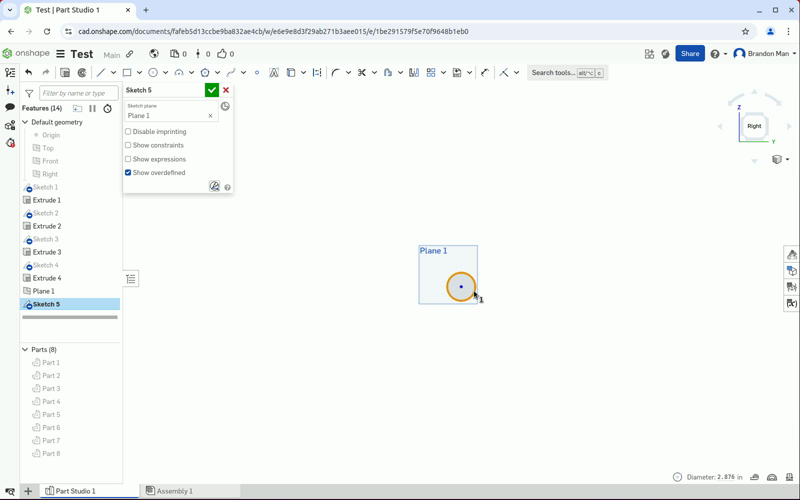
scroll(-6)
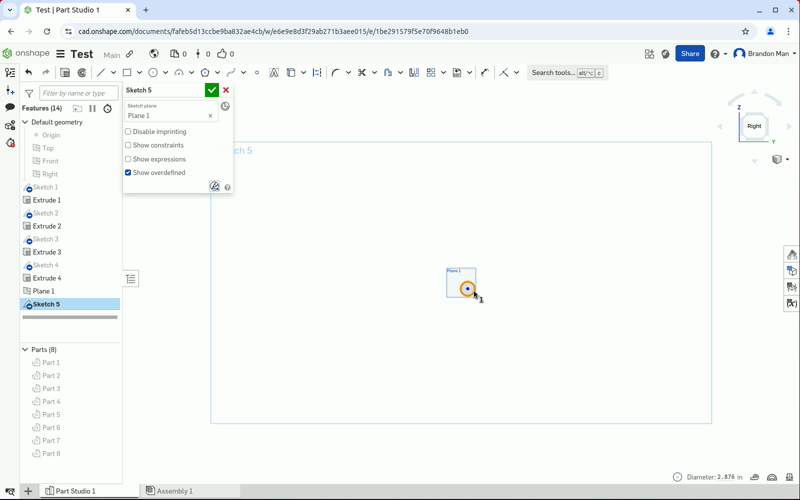
mouse_move(73, 352)
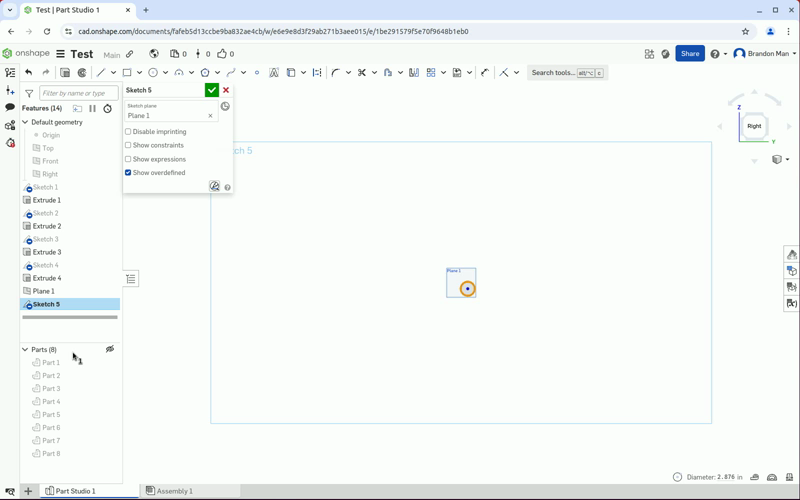
key(shift+y)
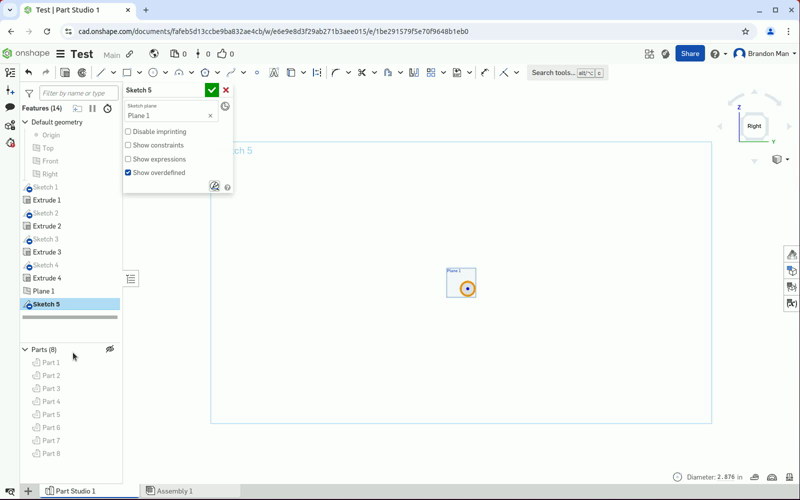
key(shift+e)
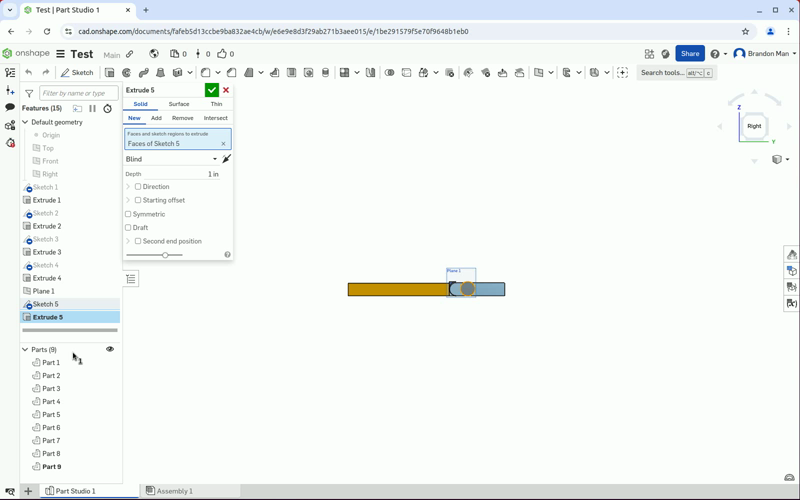
mouse_move(143, 106)
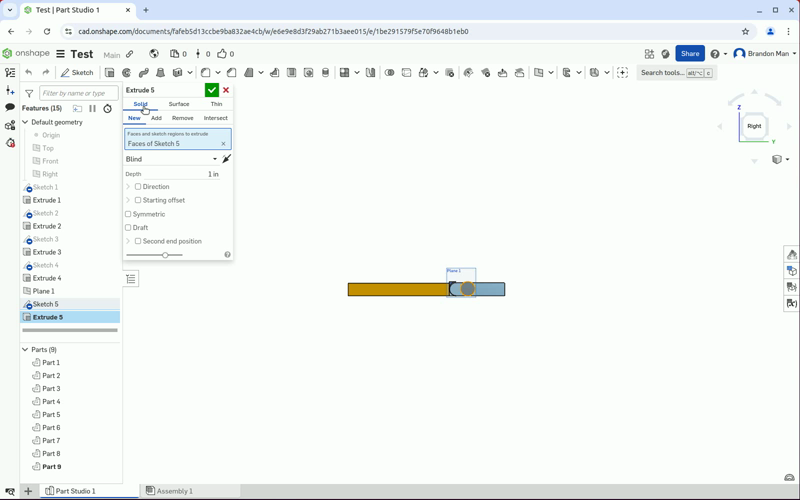
click(143, 106)
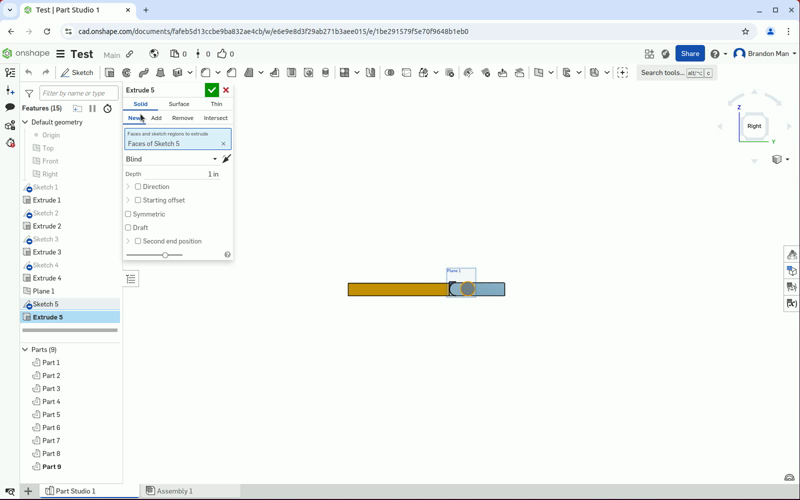
mouse_move(137, 120)
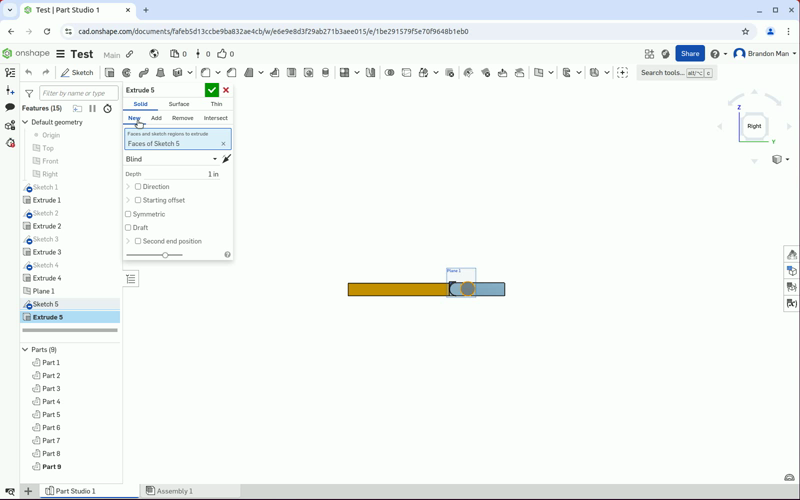
click(137, 120)
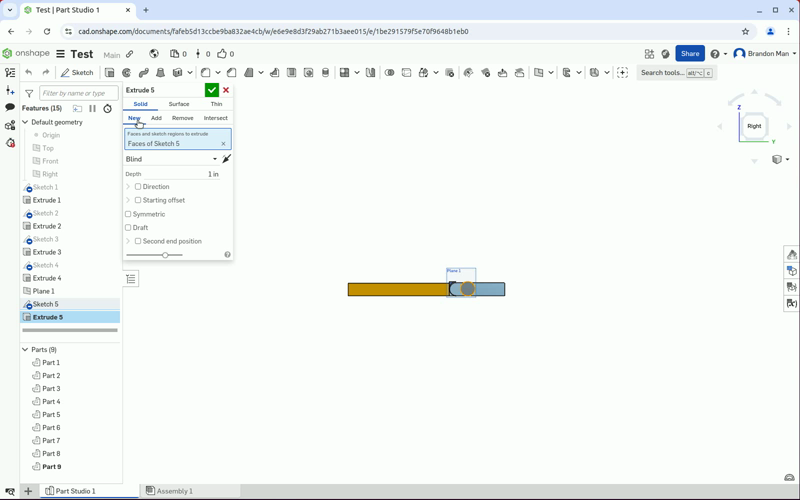
key(tab, 4)
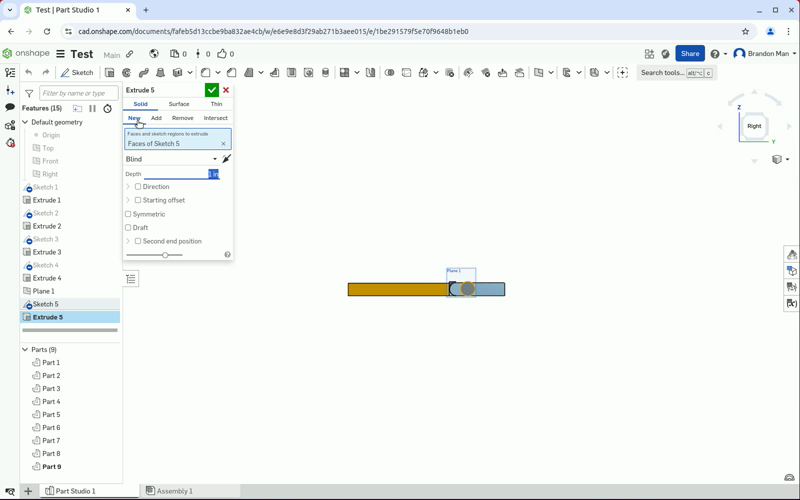
text(1.926)
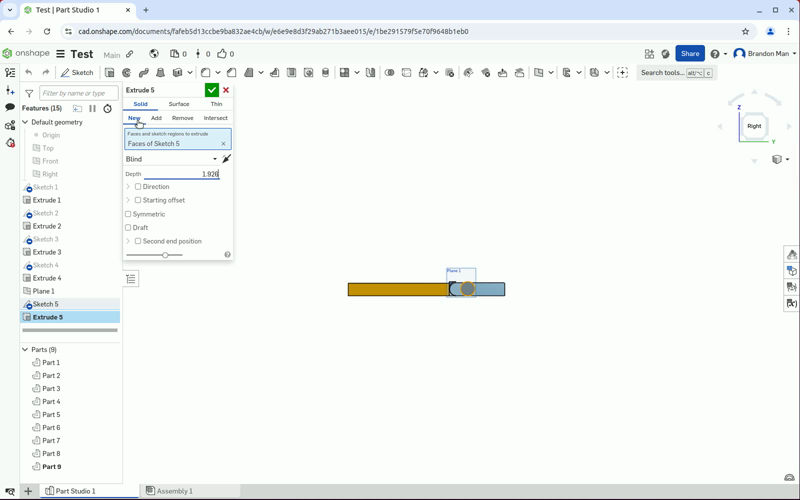
key(enter)
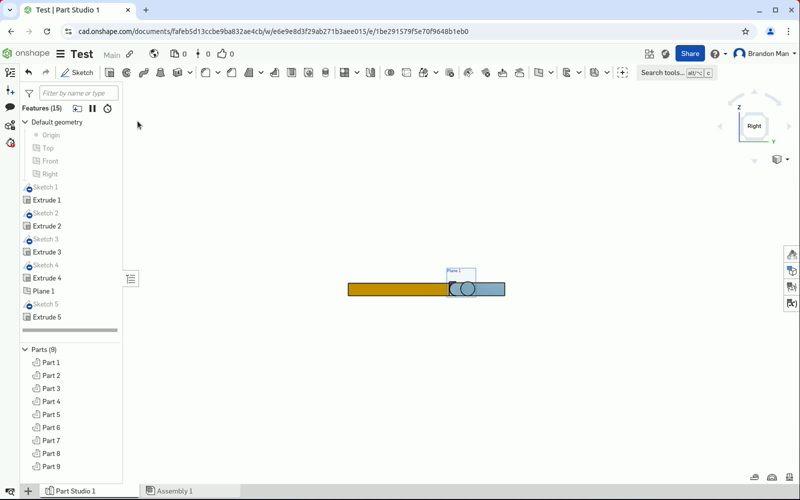
key(shift+h)
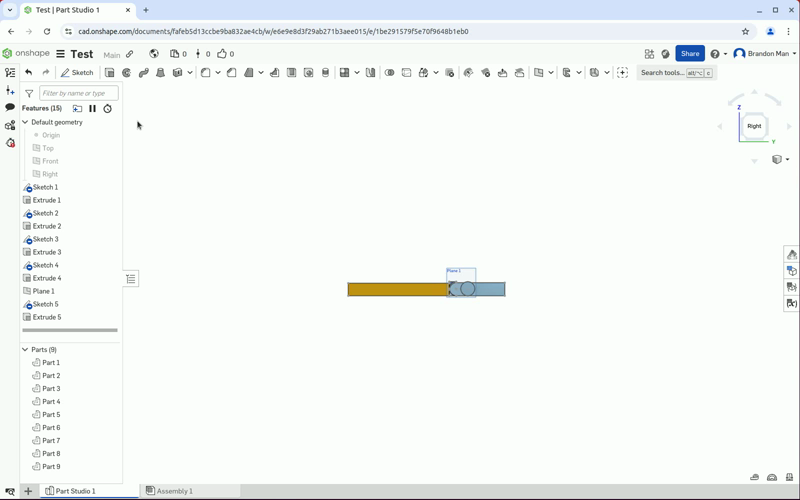
key(shift+h)
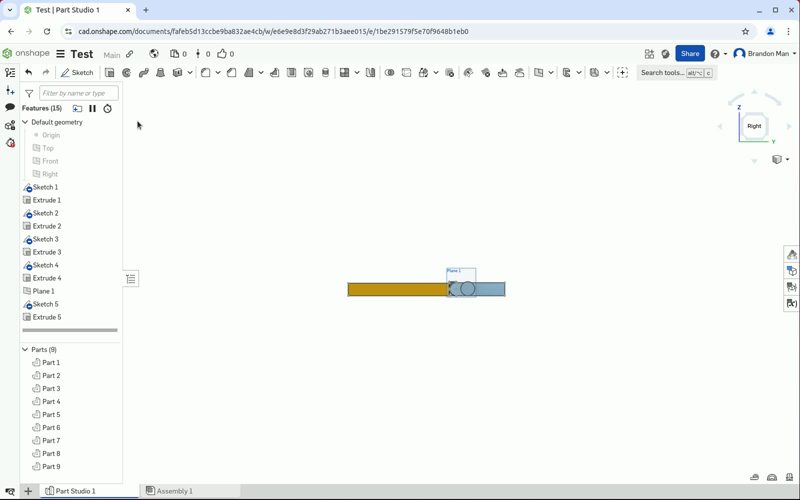
key(shift+7)
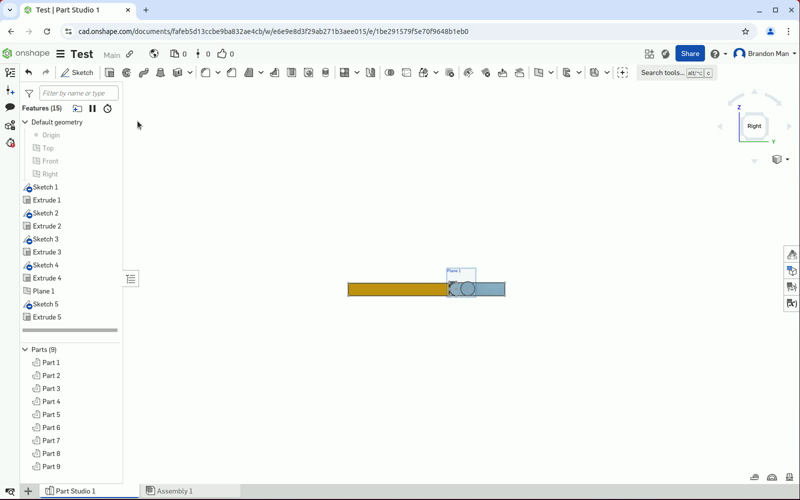
key(right, 2)
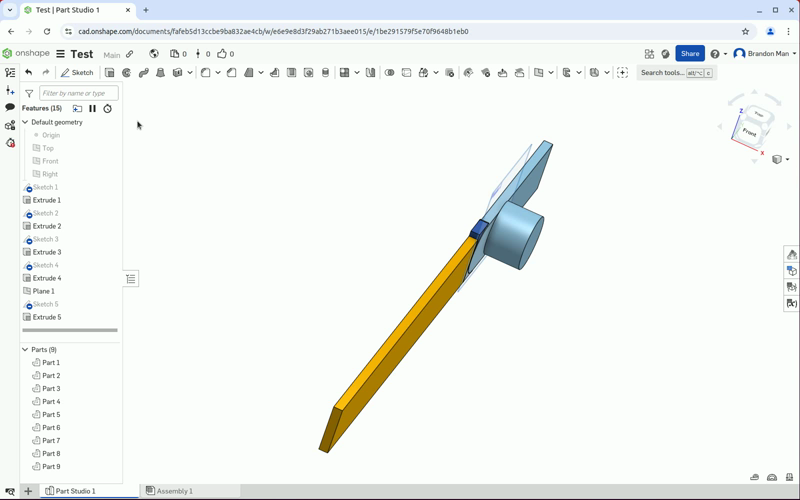
key(down, 2)
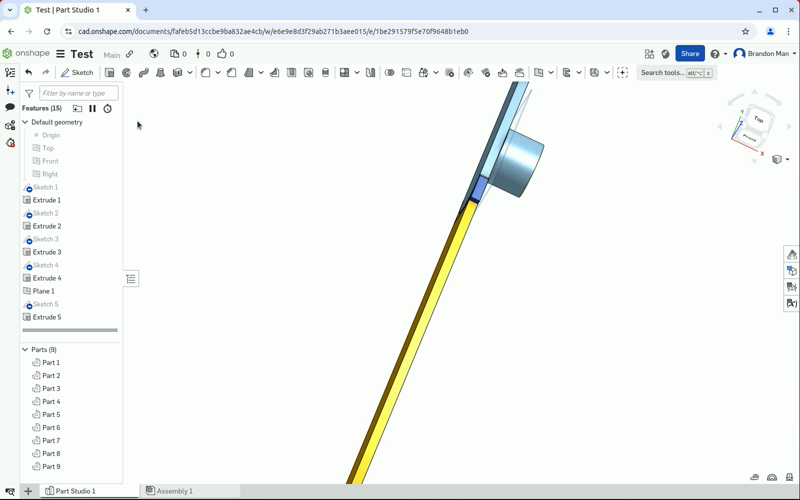
key(up, 2)
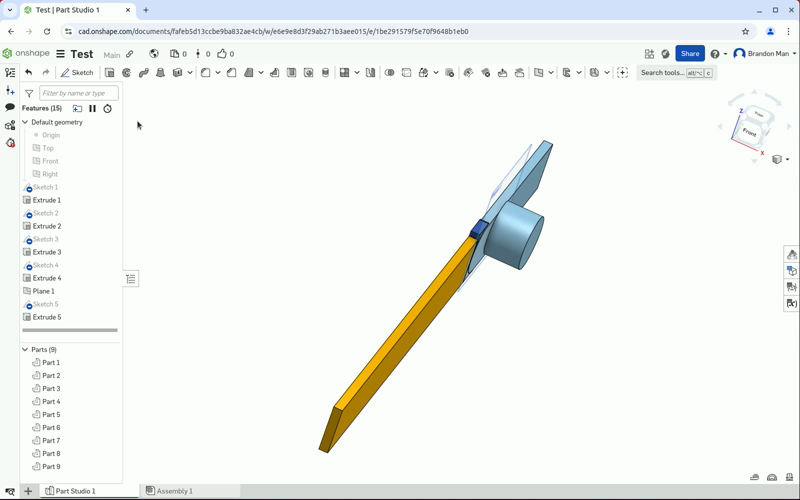
key(left, 2)
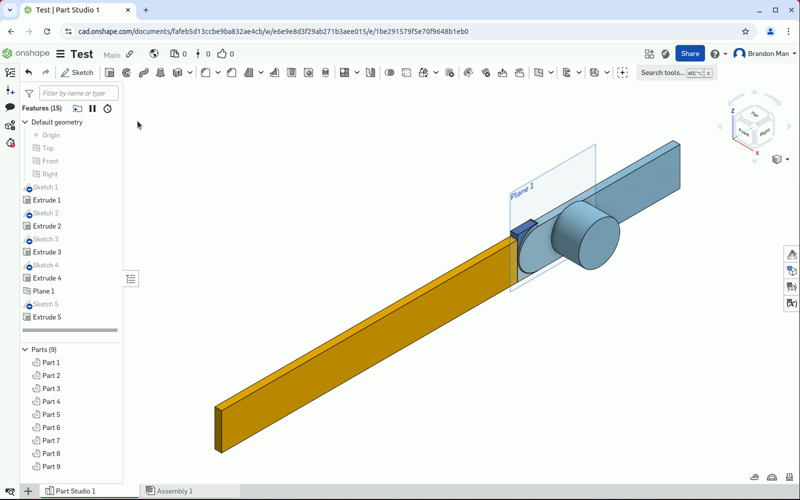
mouse_move(73, 189)
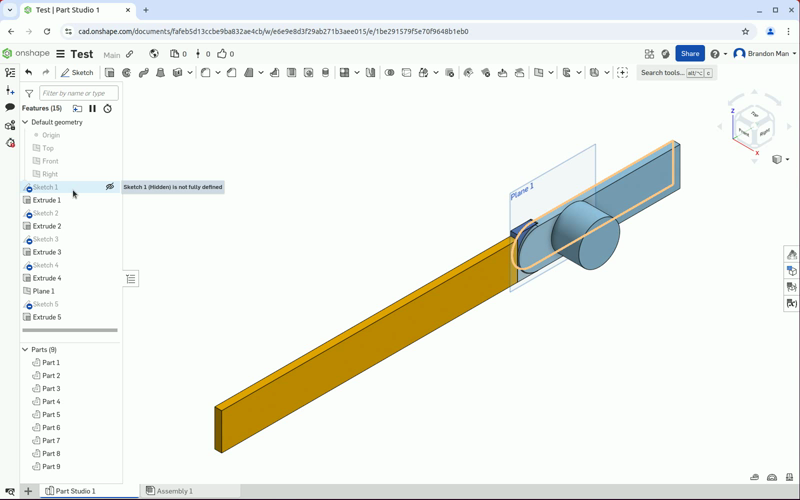
click(73, 189)